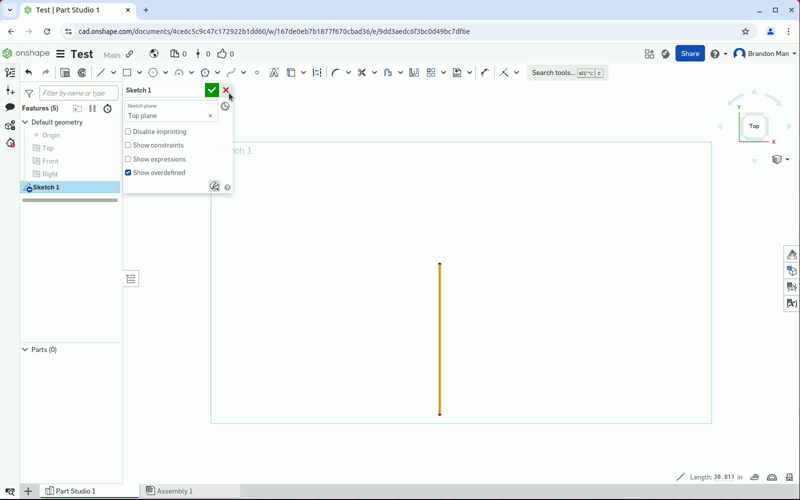
key(shift+h)
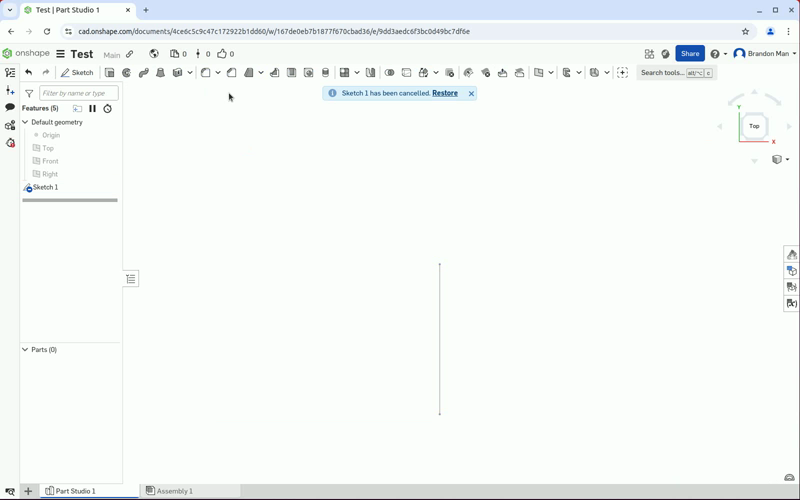
key(shift+s)
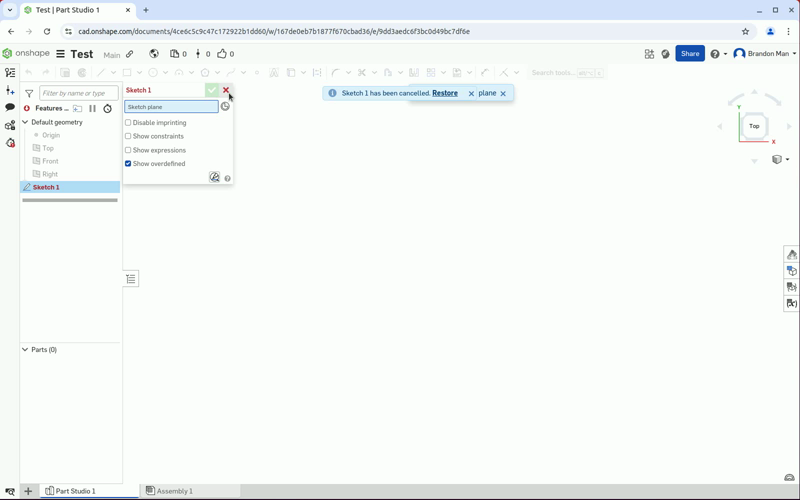
mouse_move(73, 150)
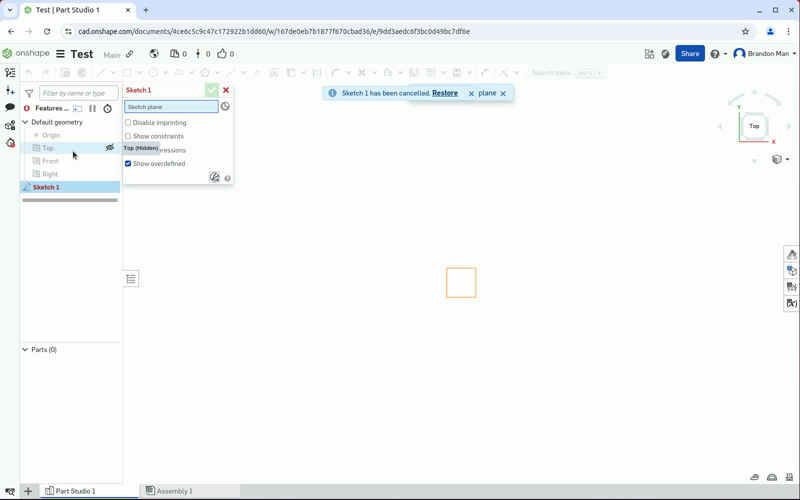
click(73, 150)
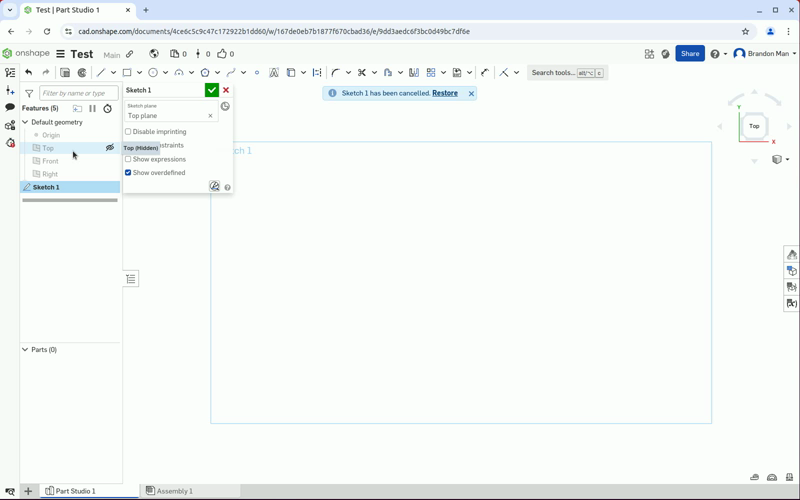
mouse_move(73, 352)
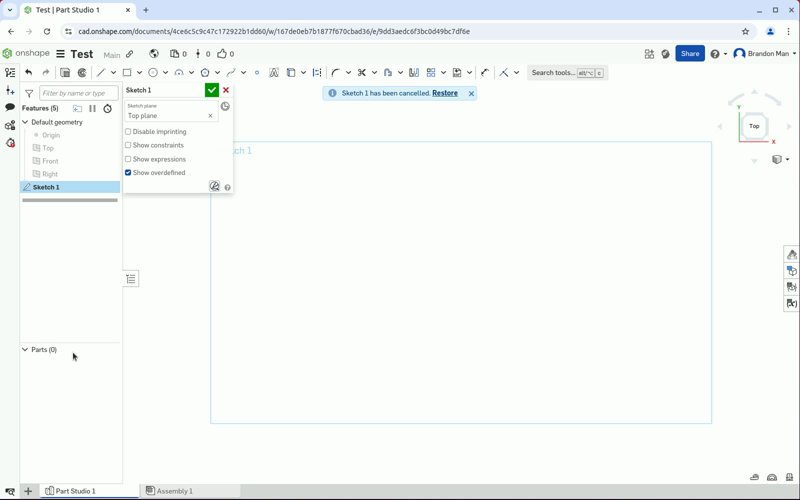
key(y)
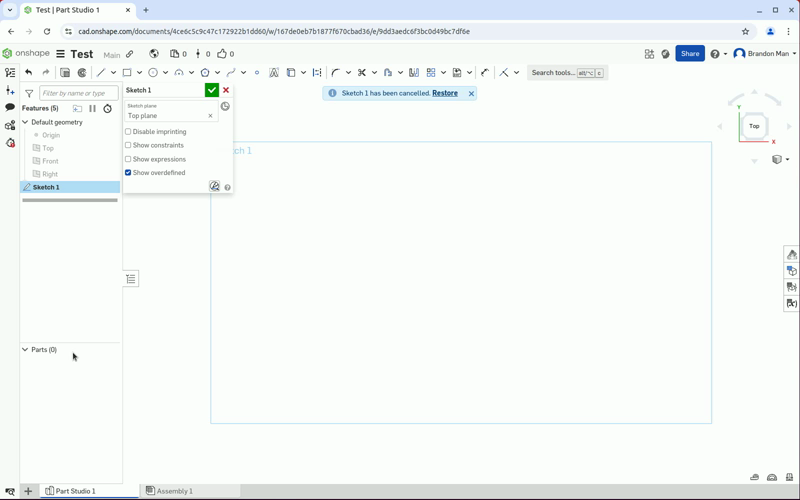
key(l)
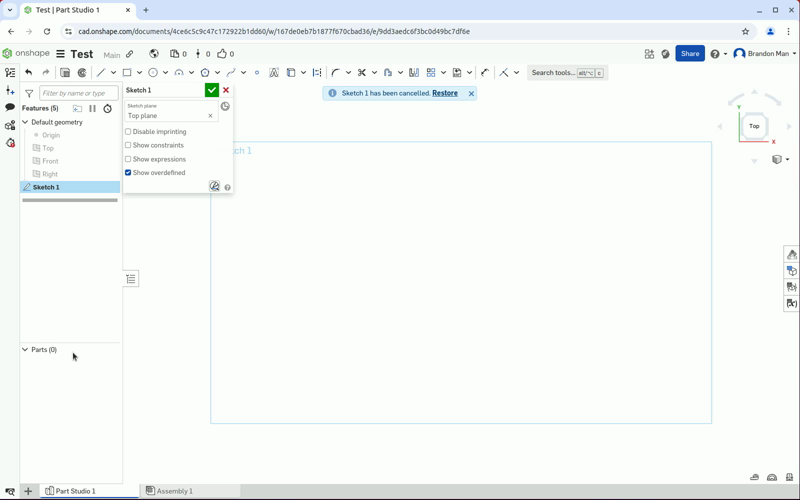
key_down(shift)
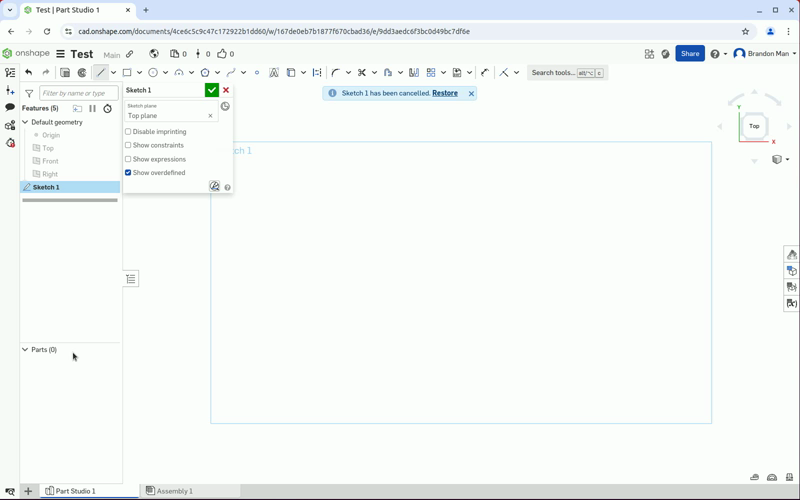
mouse_move(437, 295)
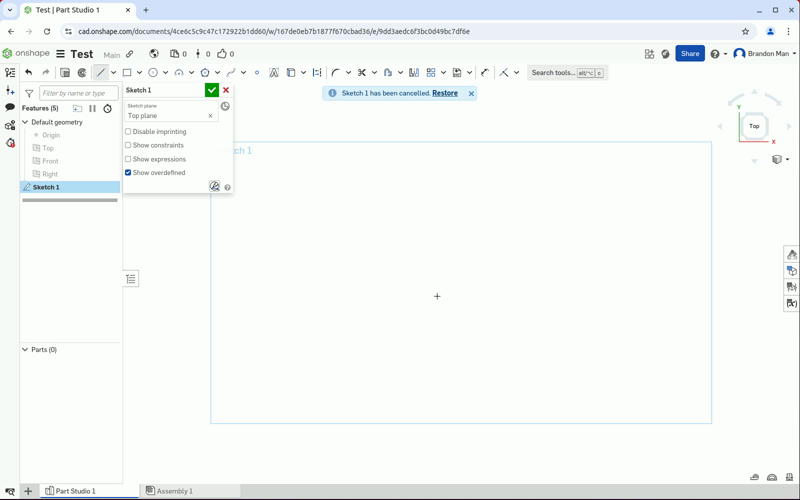
click(437, 295)
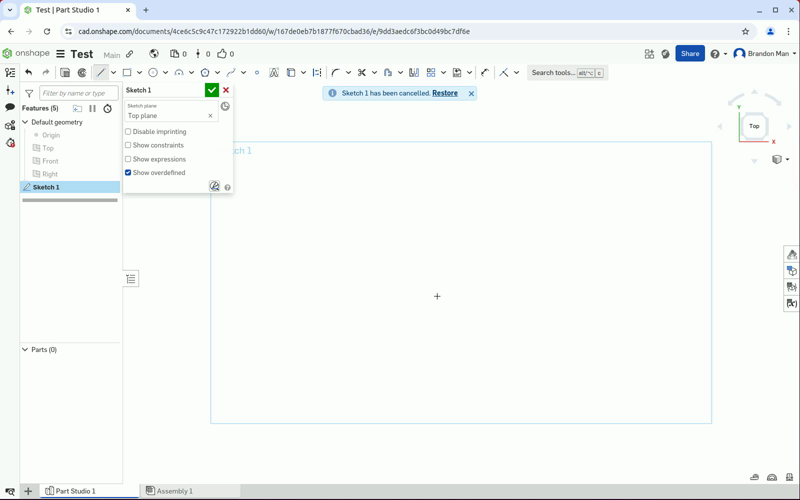
key_up(shift)
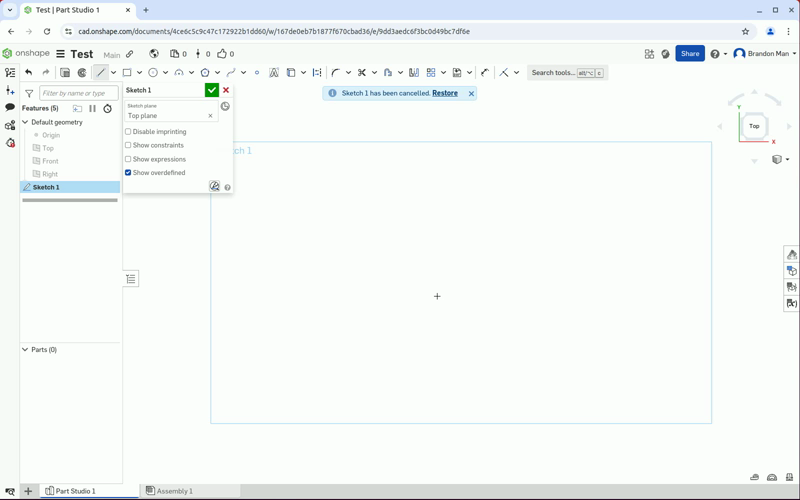
key_down(shift)
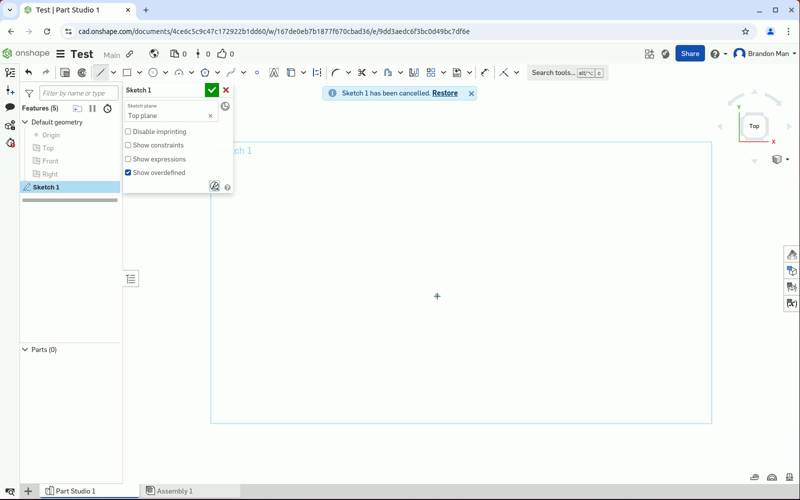
mouse_move(573, 295)
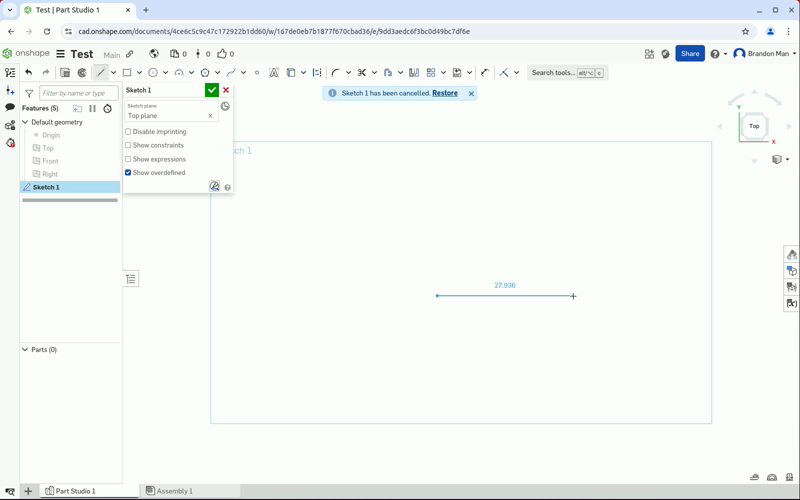
click(573, 295)
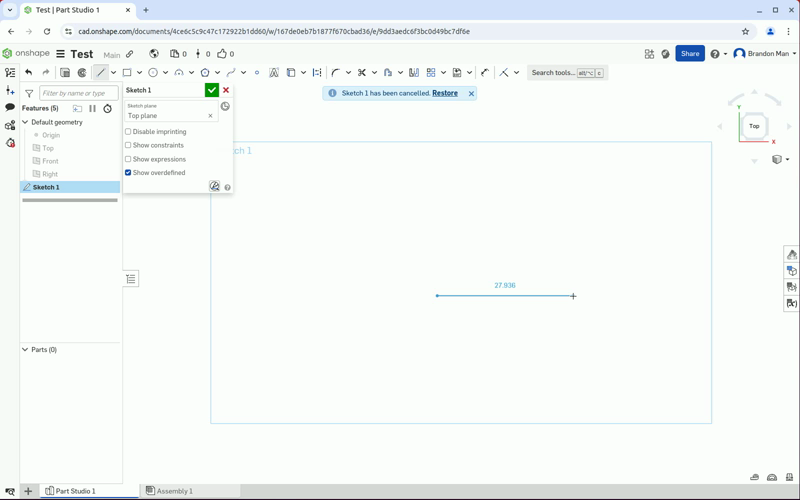
key_up(shift)
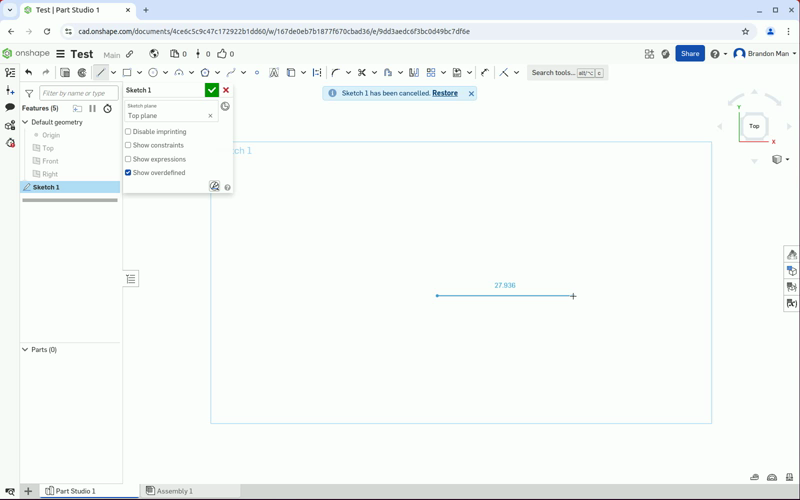
key_down(shift)
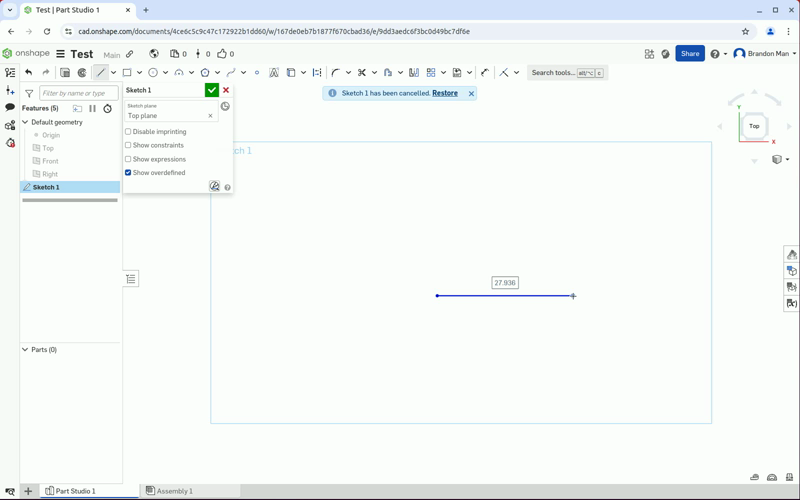
mouse_move(589, 295)
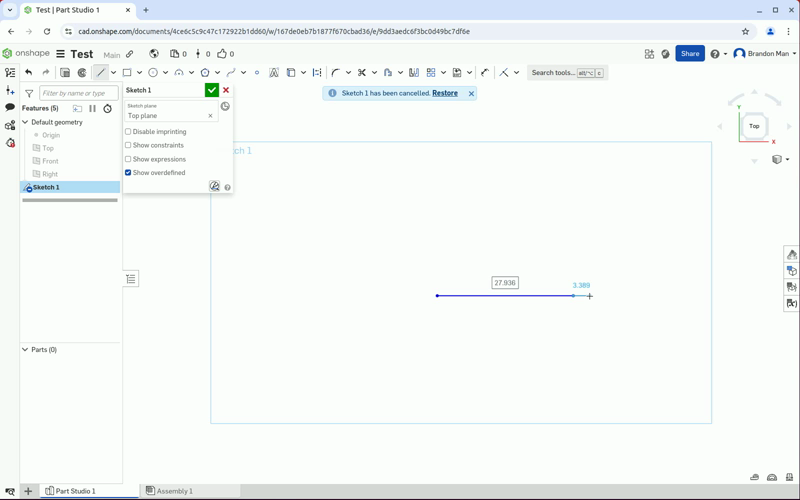
mouse_move(573, 250)
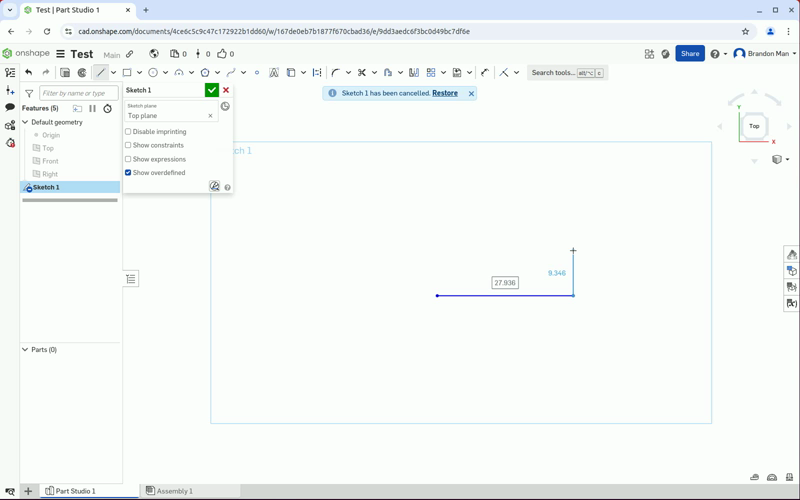
click(573, 250)
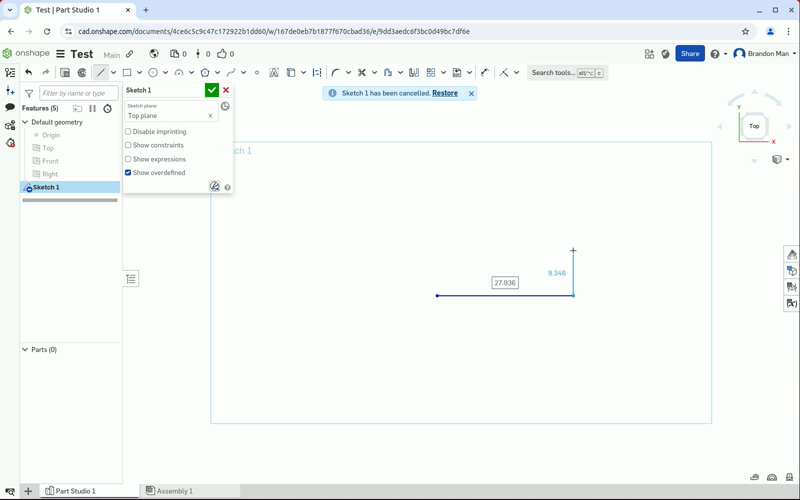
key_up(shift)
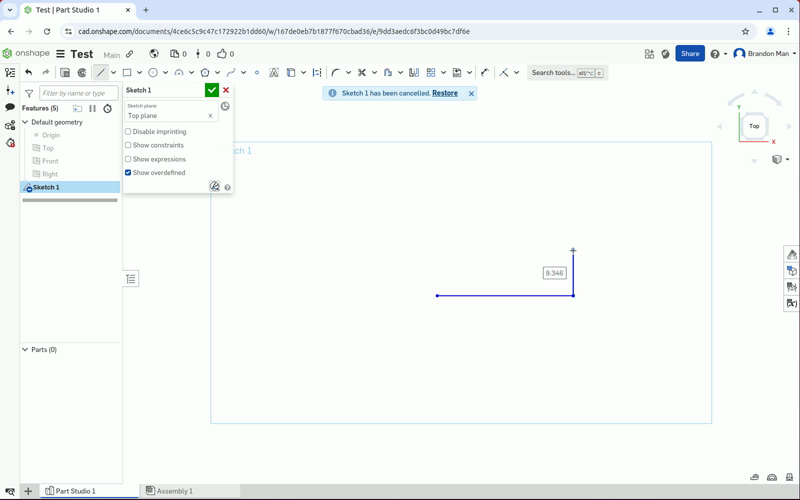
key_down(shift)
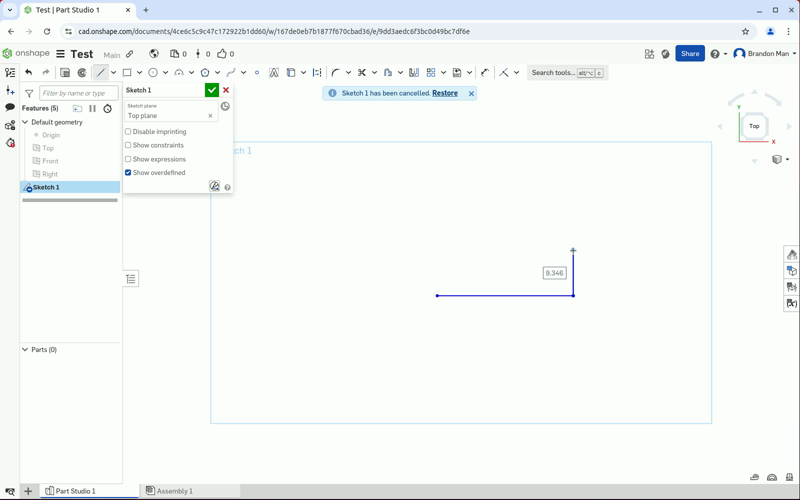
mouse_move(437, 250)
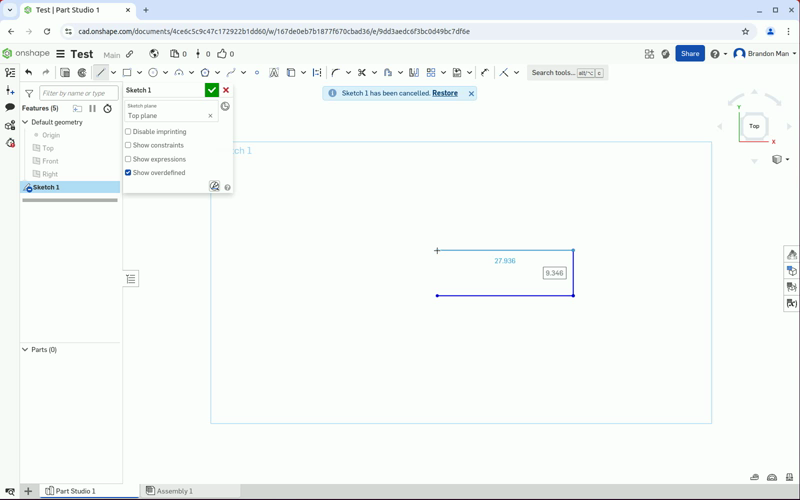
click(437, 250)
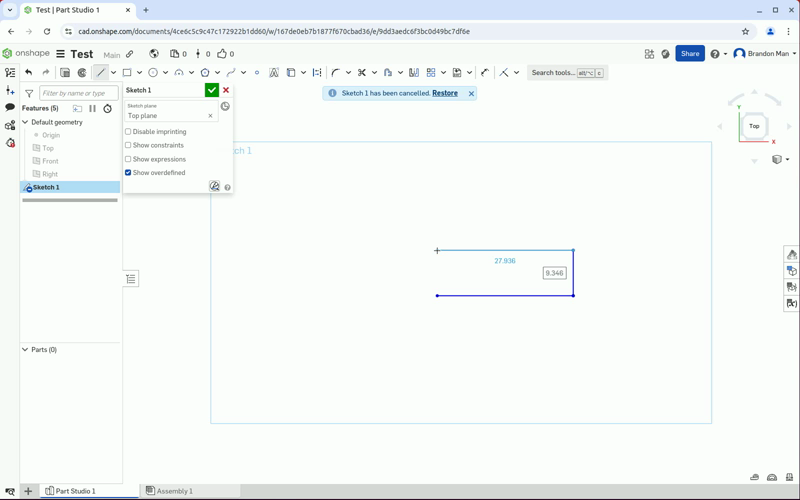
key_up(shift)
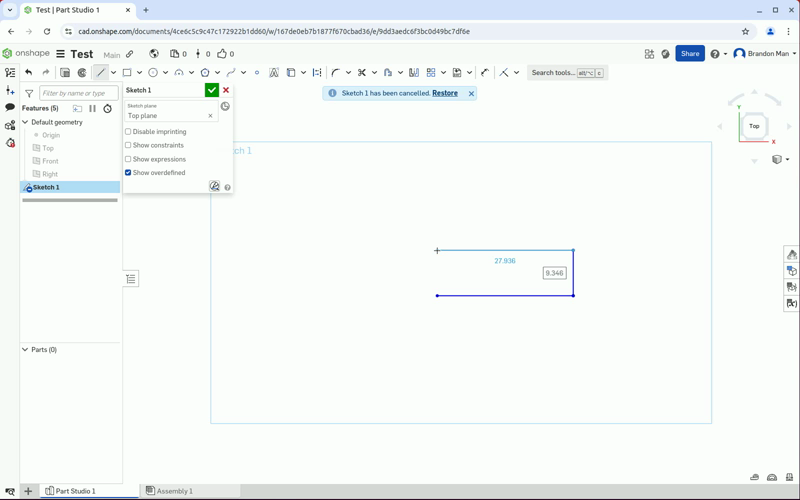
mouse_move(467, 250)
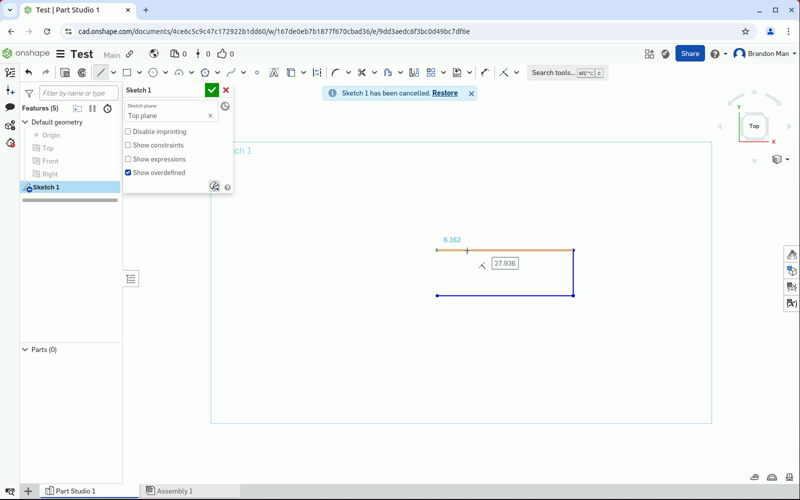
key_down(shift)
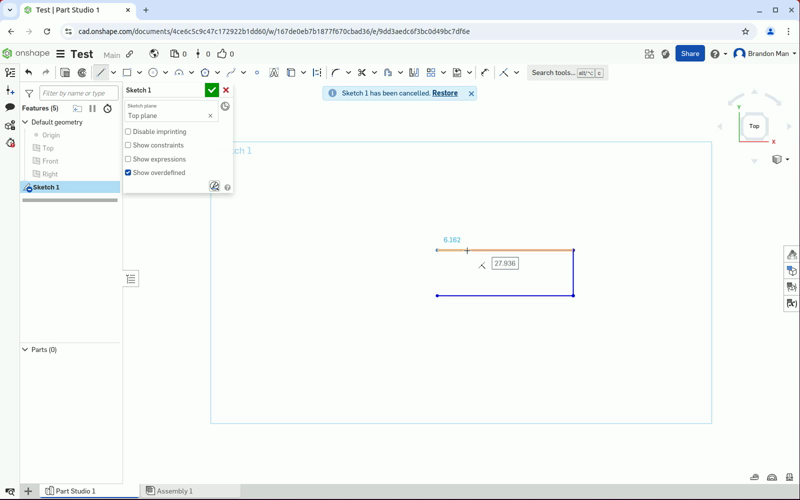
mouse_move(437, 295)
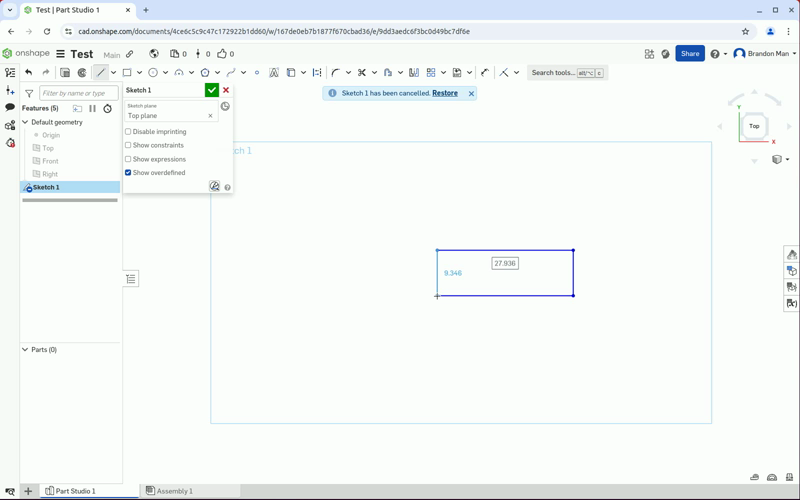
key_up(shift)
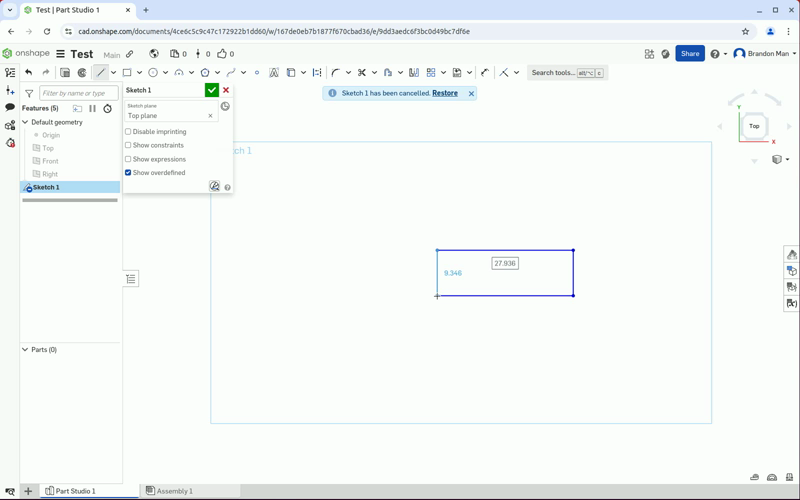
click(437, 295)
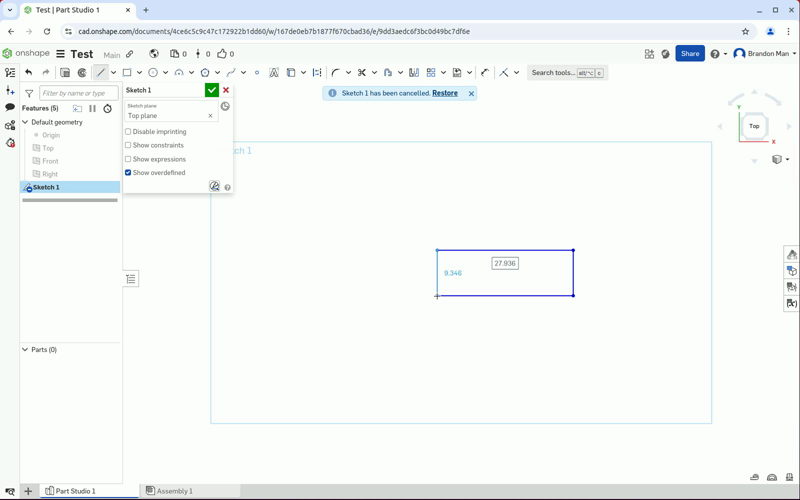
key(esc)
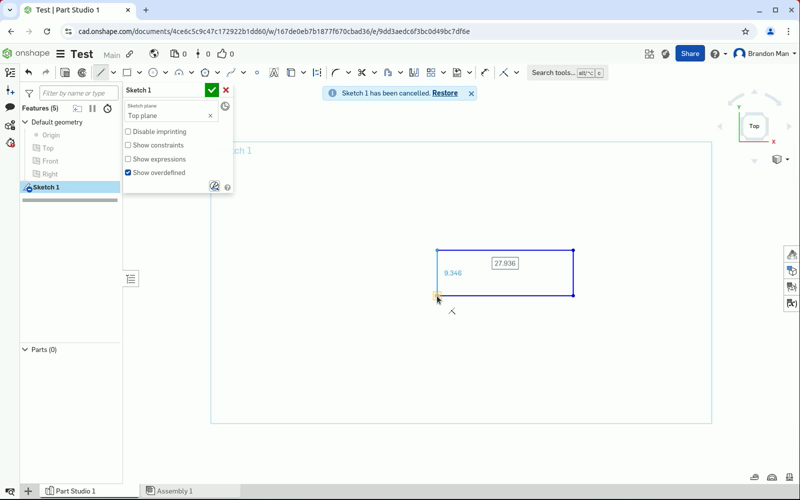
key(l)
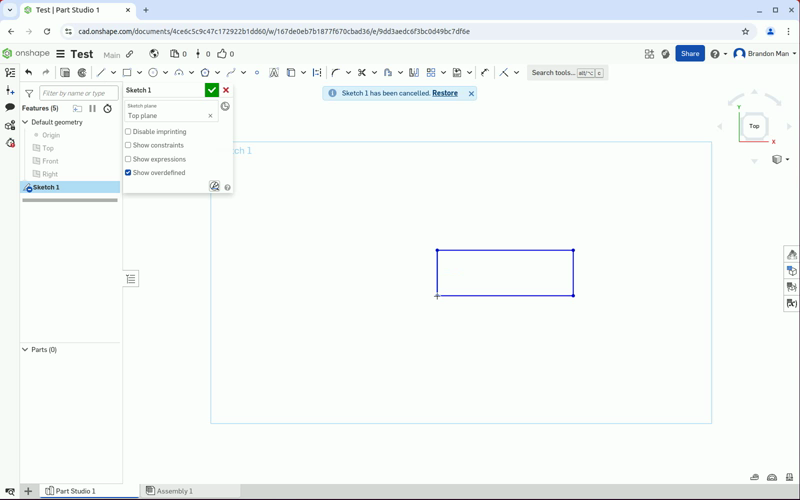
key_down(shift)
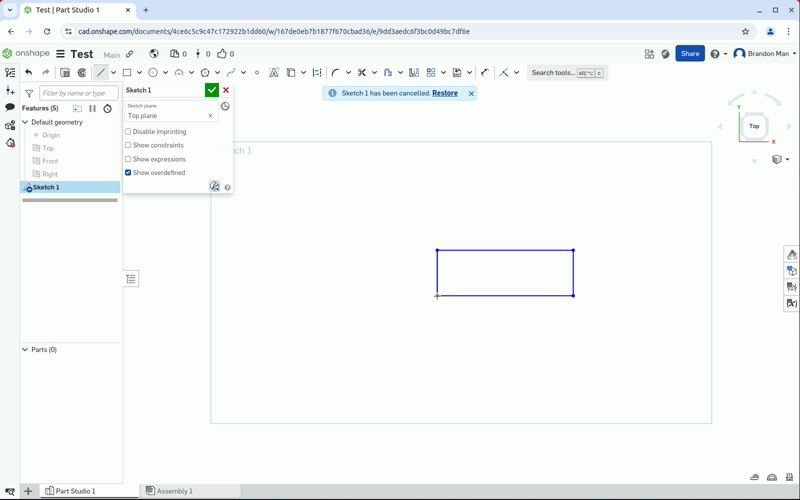
mouse_move(440, 292)
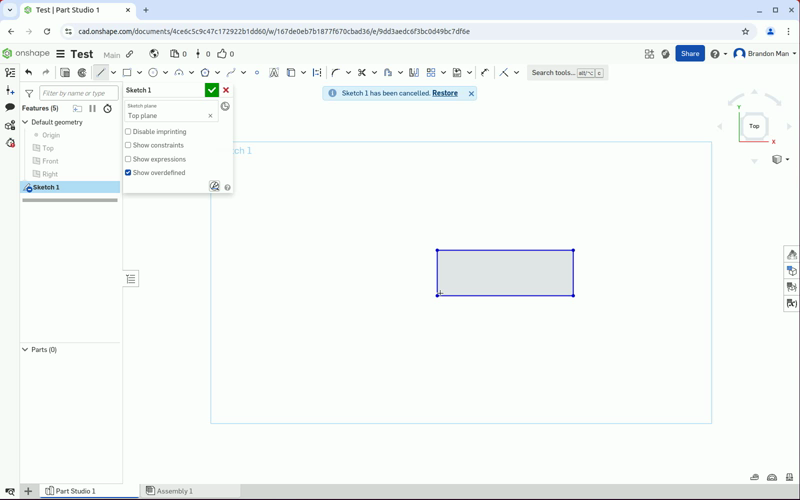
scroll(6)
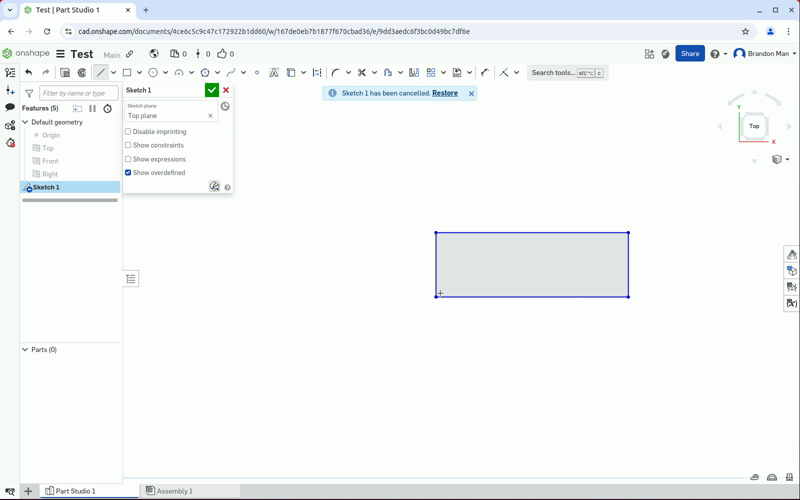
scroll(6)
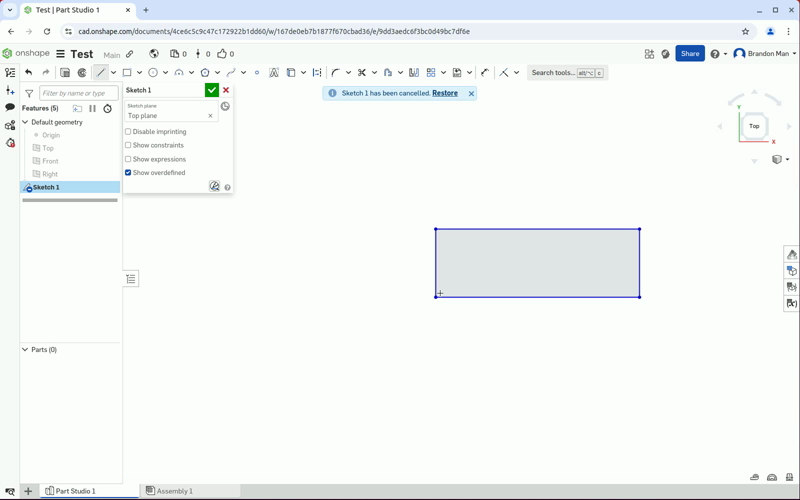
scroll(6)
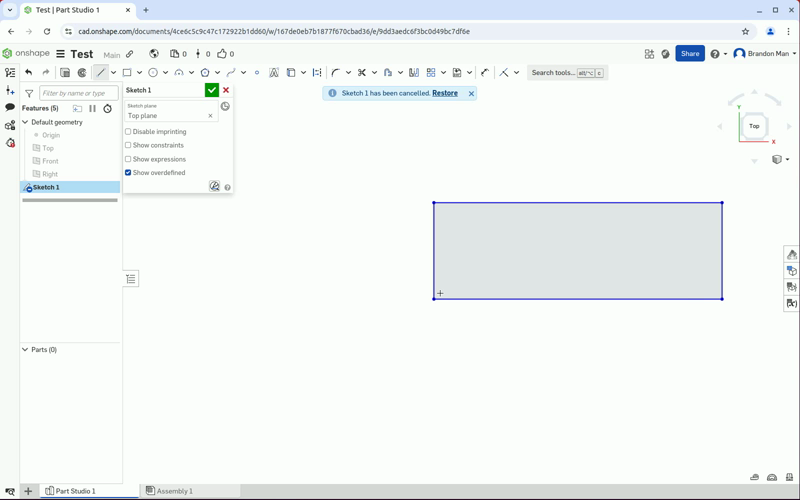
scroll(6)
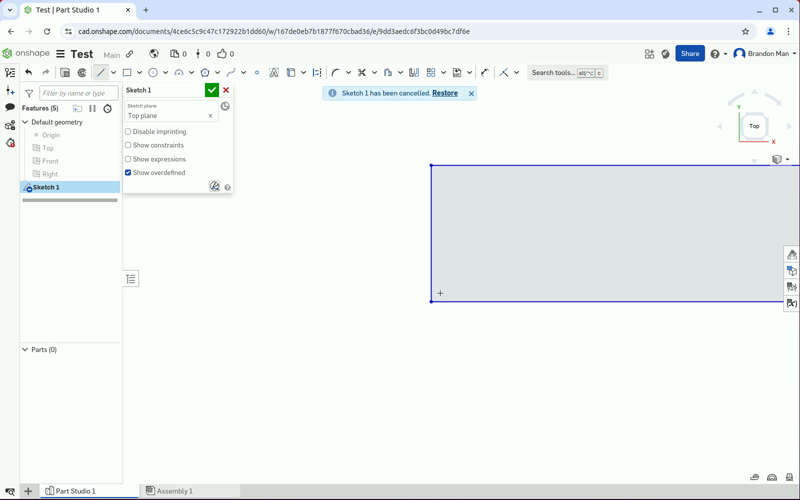
scroll(6)
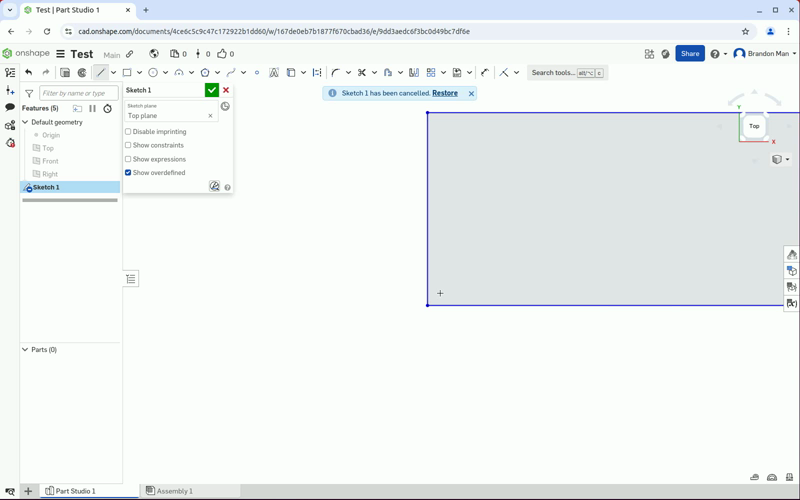
scroll(6)
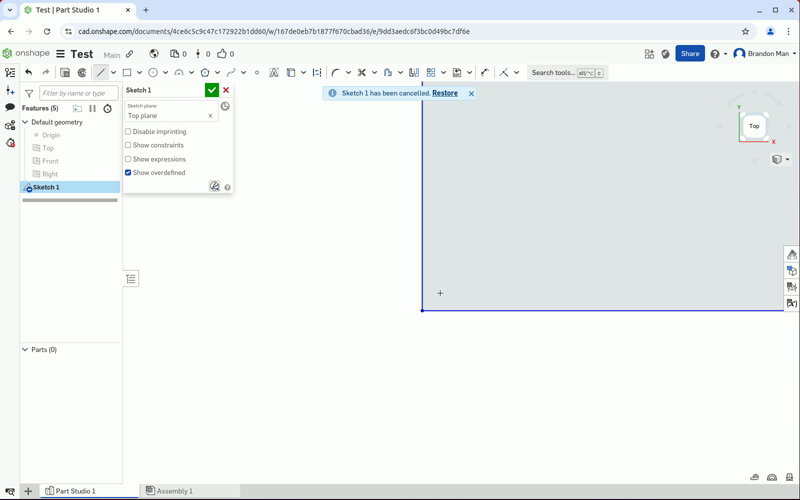
scroll(6)
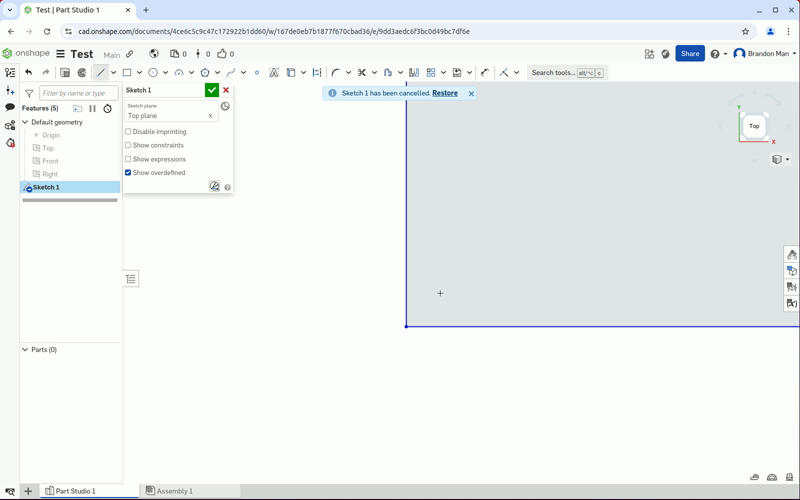
click(440, 292)
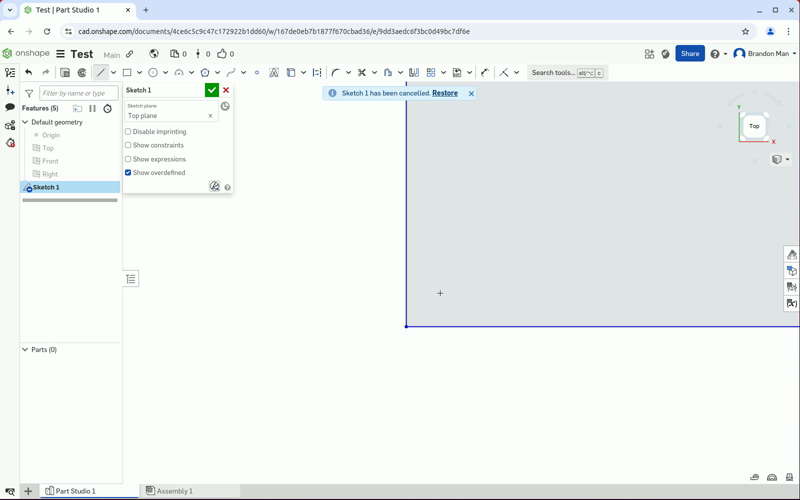
scroll(-6)
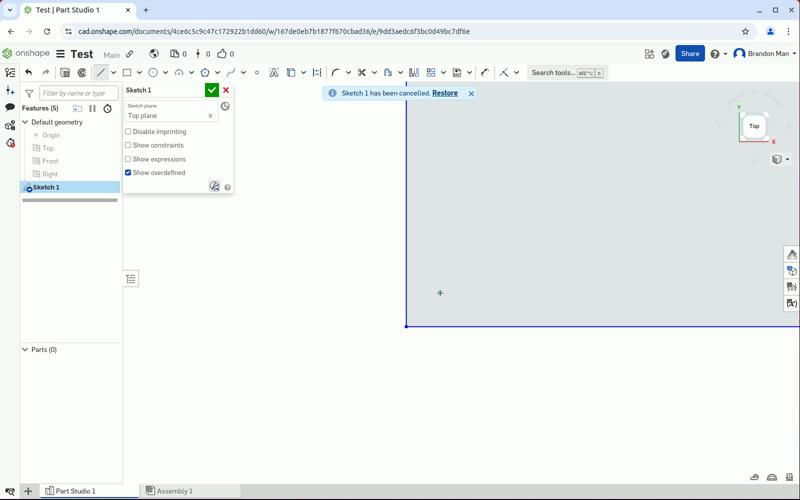
scroll(-6)
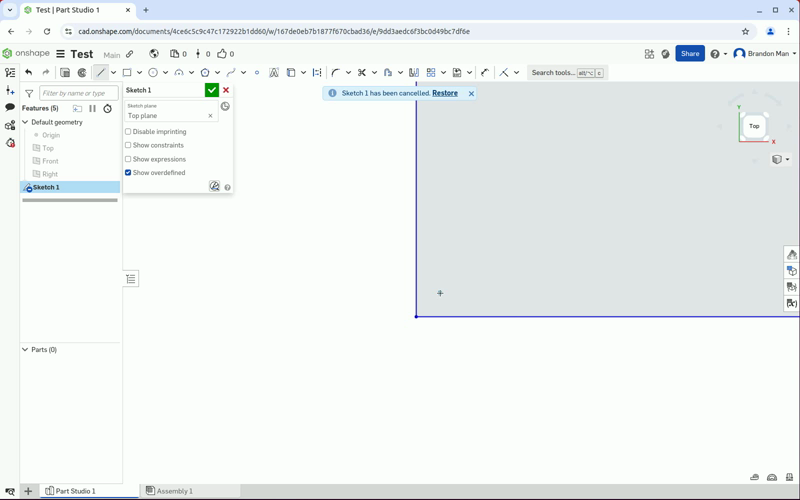
scroll(-6)
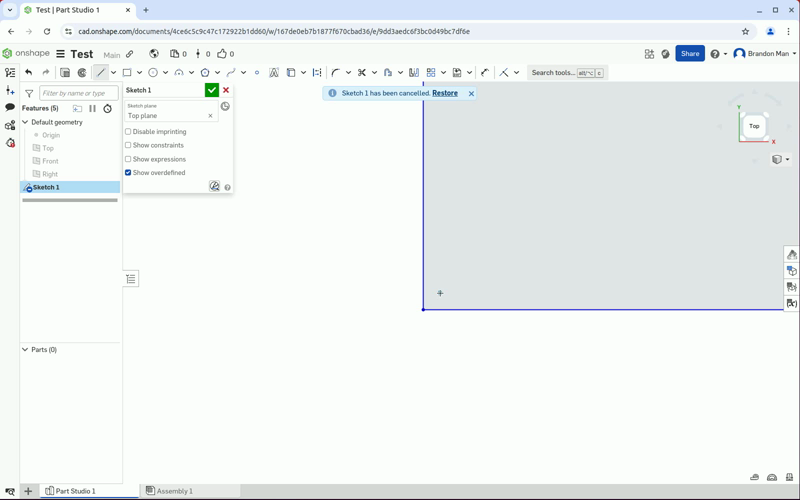
scroll(-6)
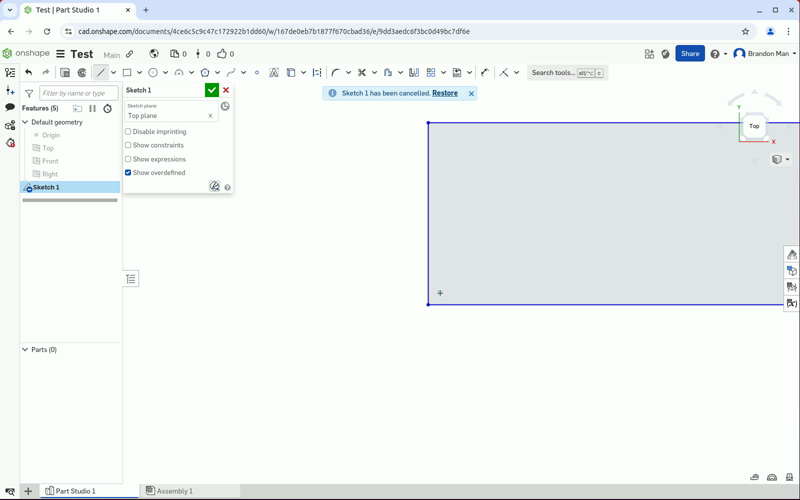
scroll(-6)
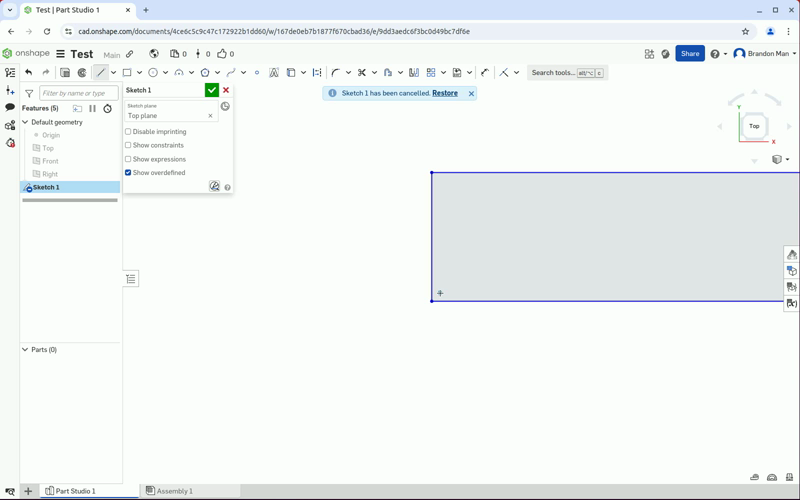
scroll(-6)
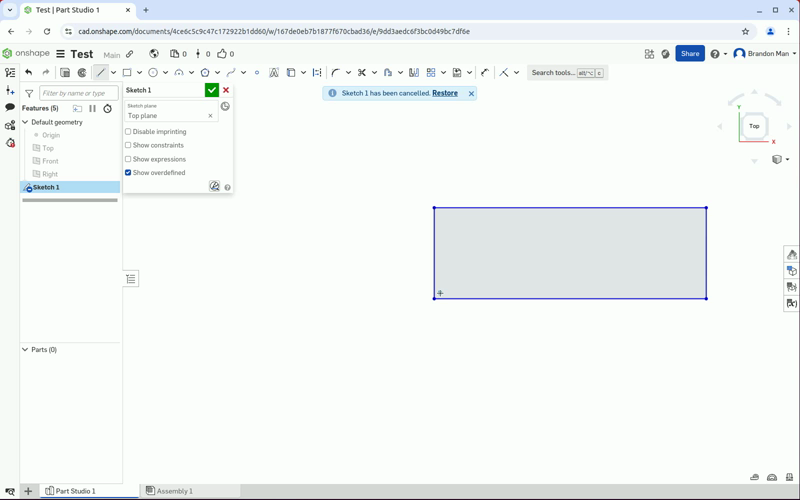
scroll(-6)
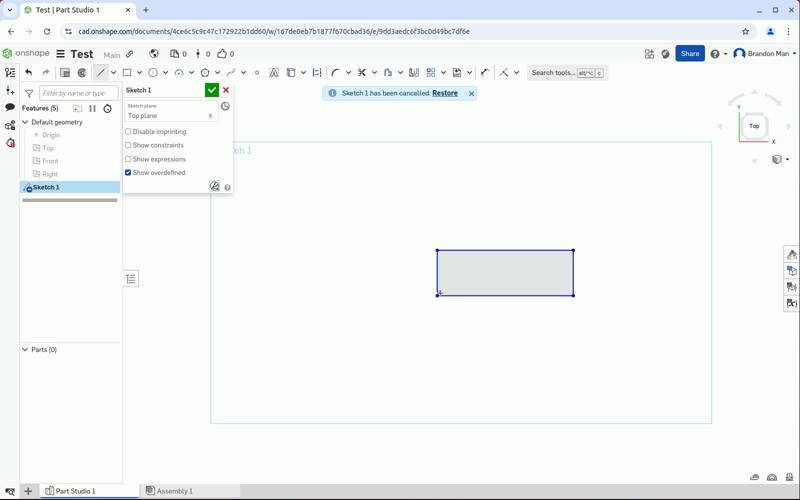
key_up(shift)
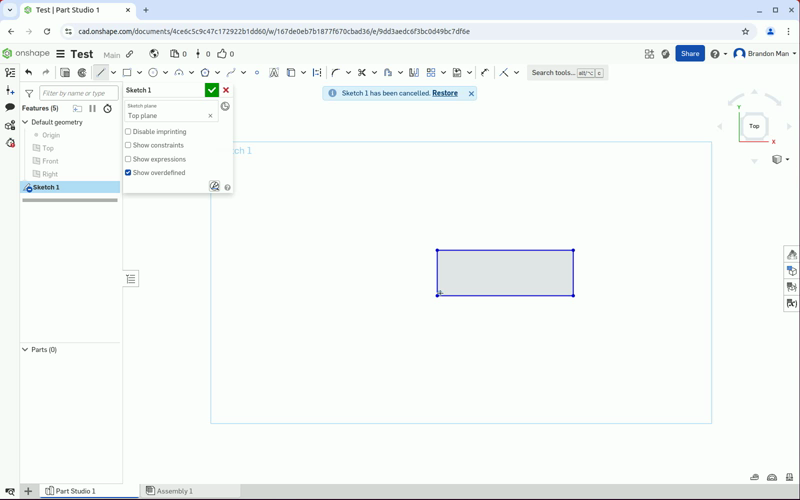
key_down(shift)
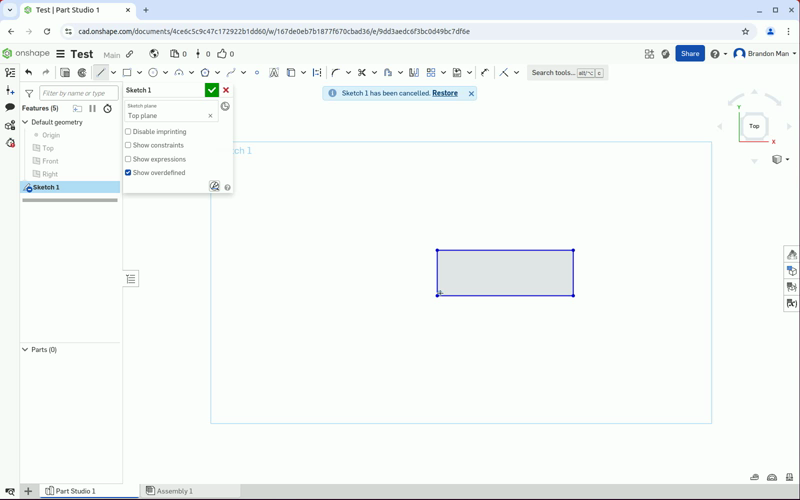
mouse_move(570, 292)
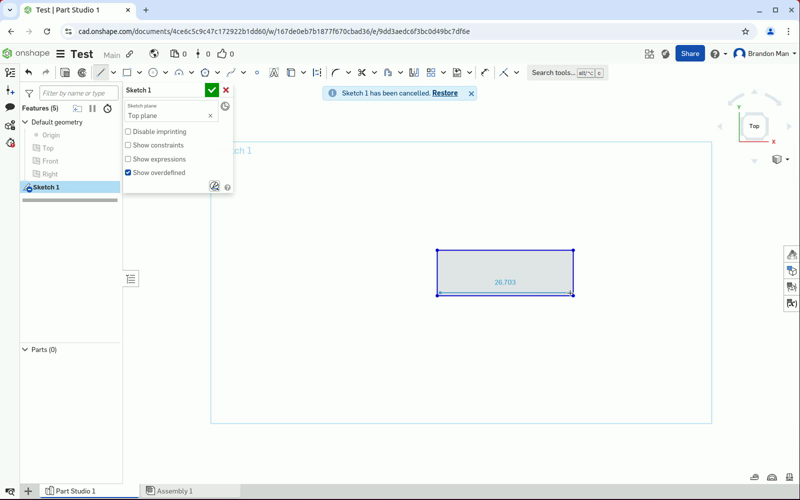
scroll(6)
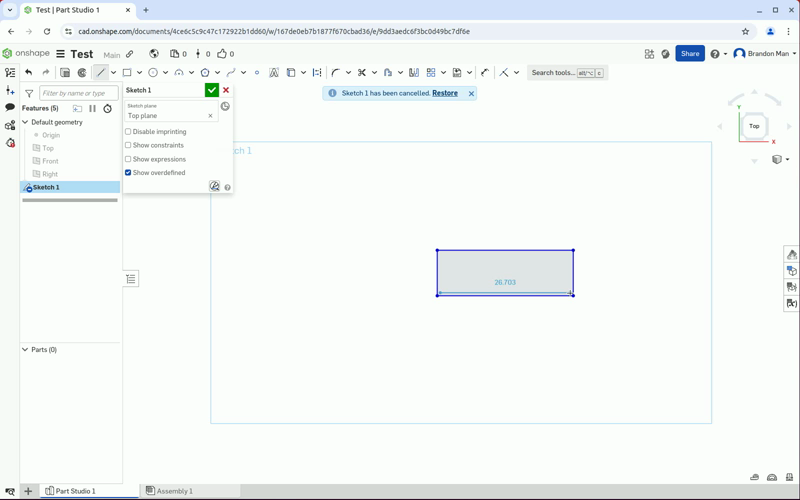
scroll(6)
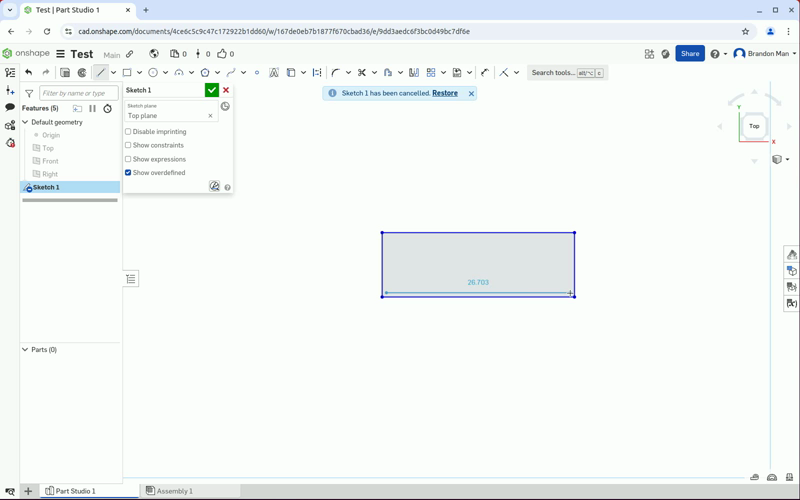
scroll(6)
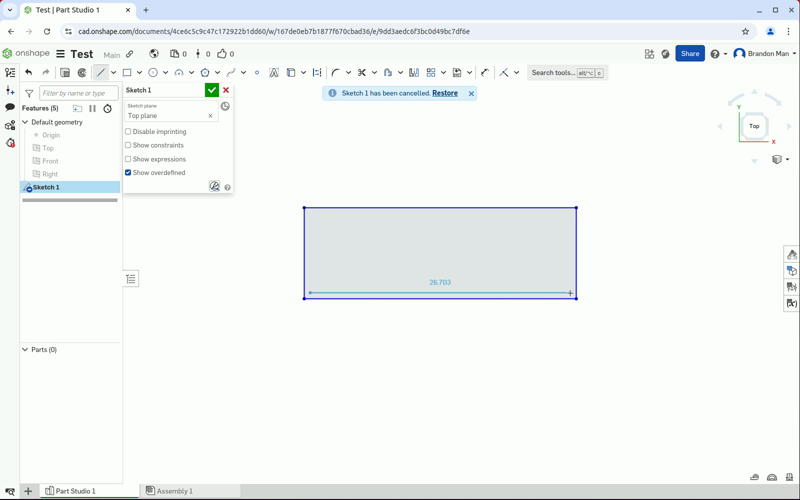
scroll(6)
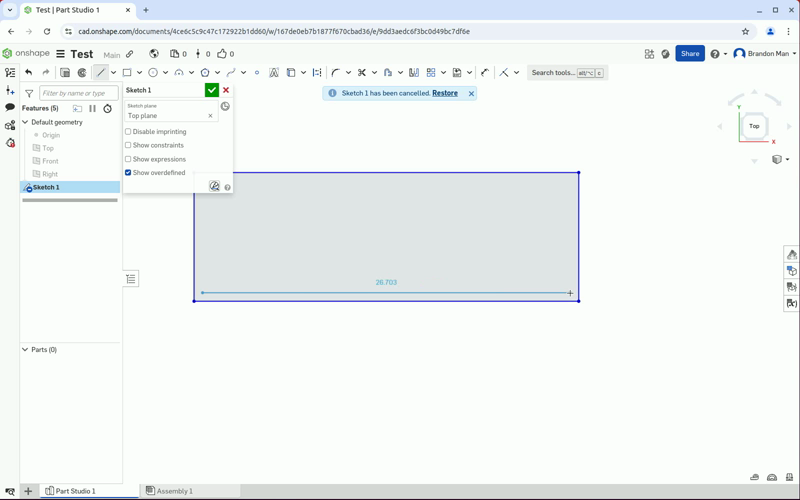
scroll(6)
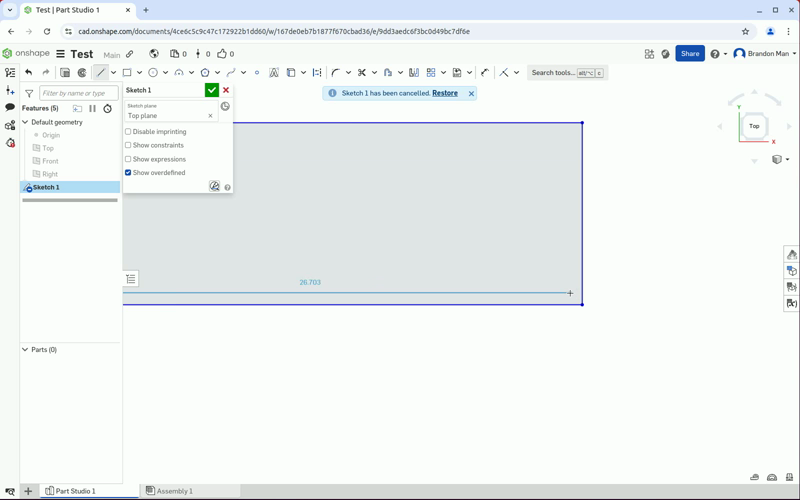
scroll(6)
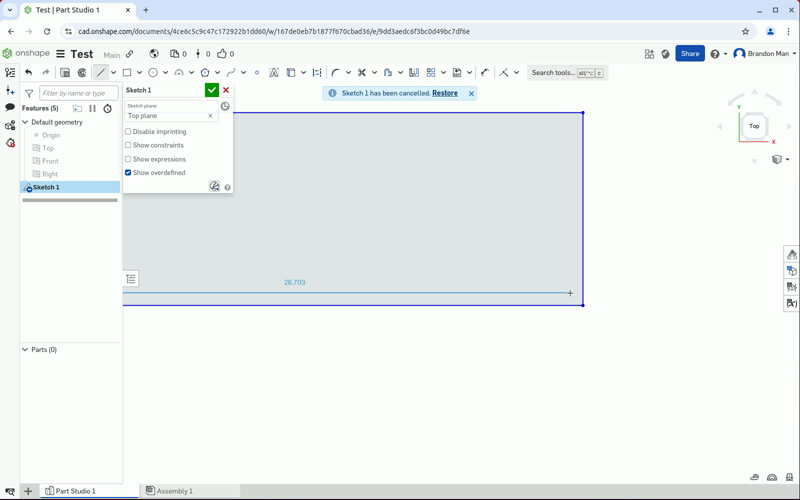
scroll(6)
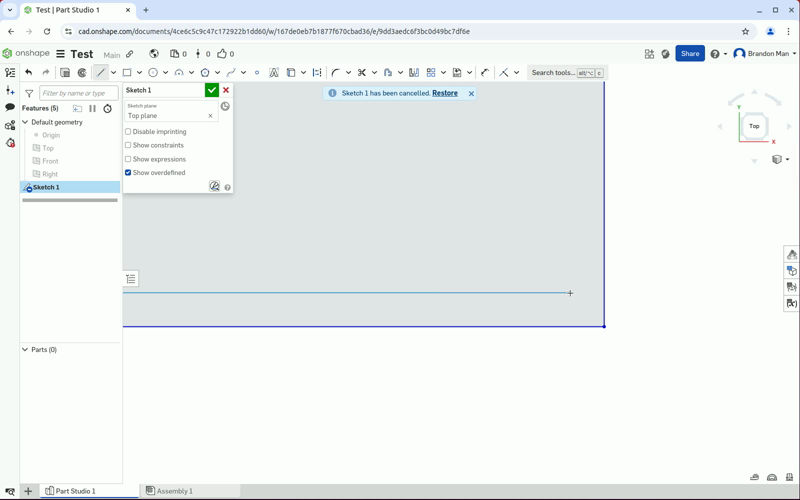
click(570, 292)
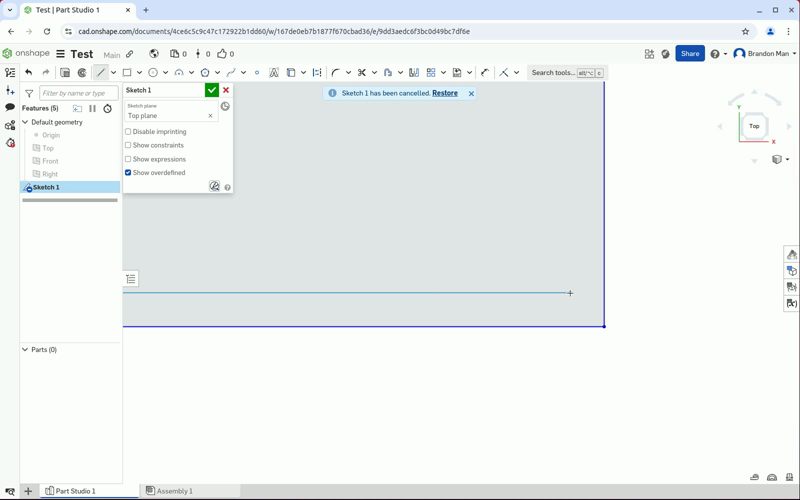
scroll(-6)
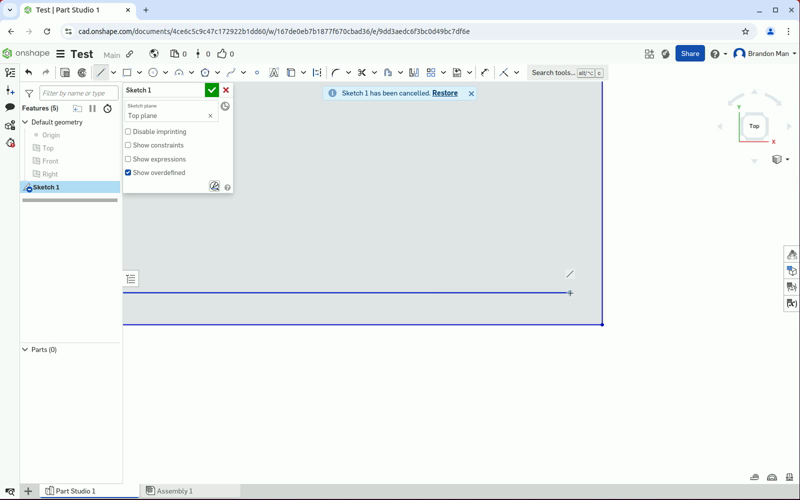
scroll(-6)
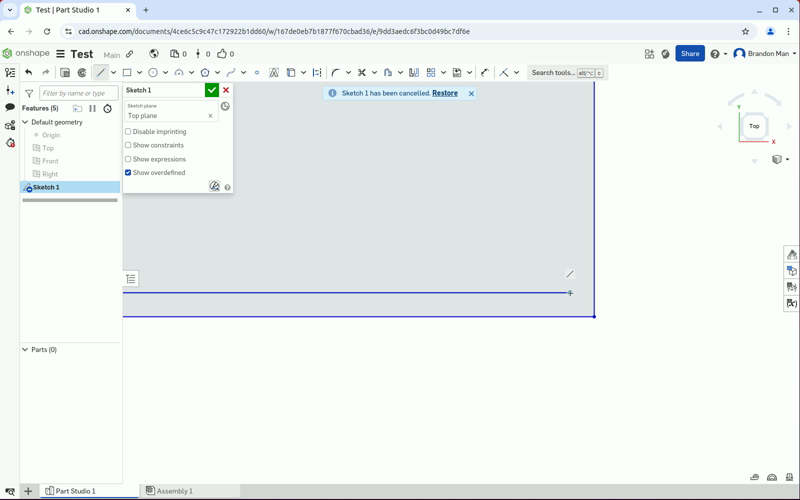
scroll(-6)
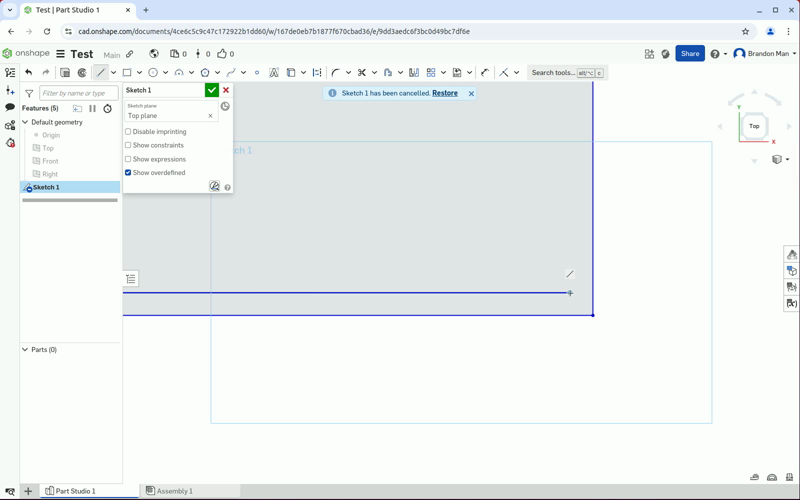
scroll(-6)
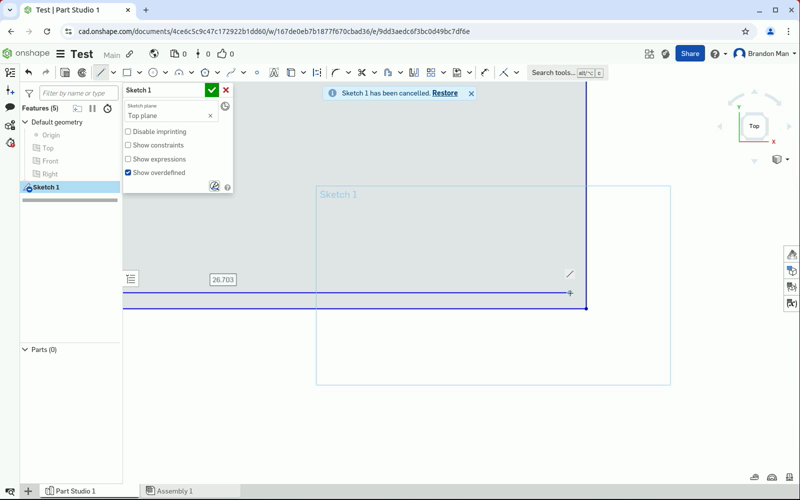
scroll(-6)
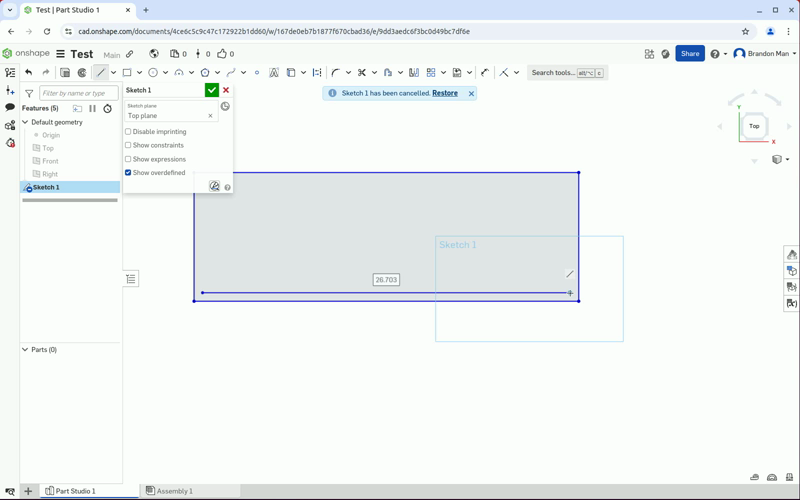
scroll(-6)
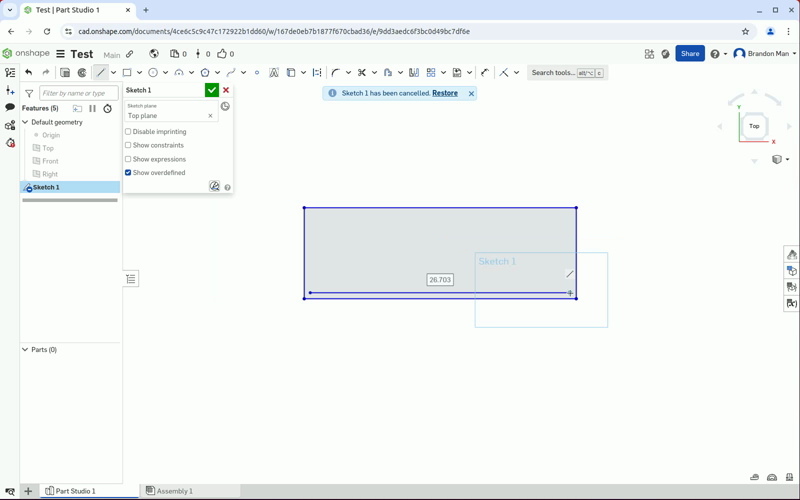
scroll(-6)
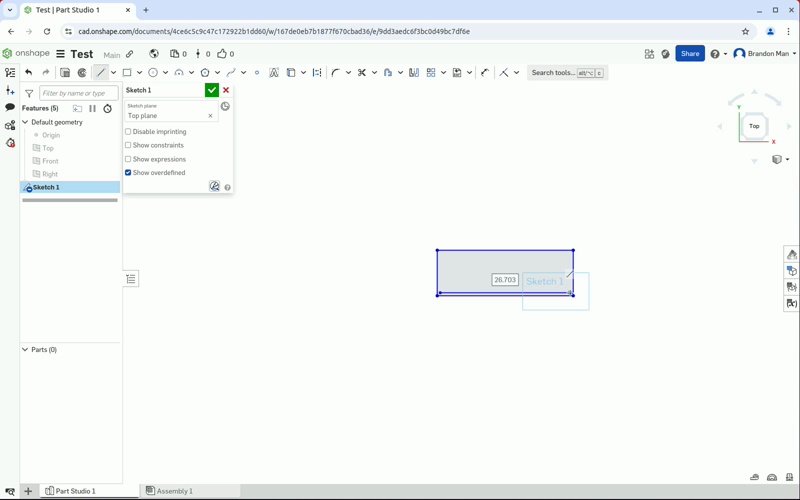
key_up(shift)
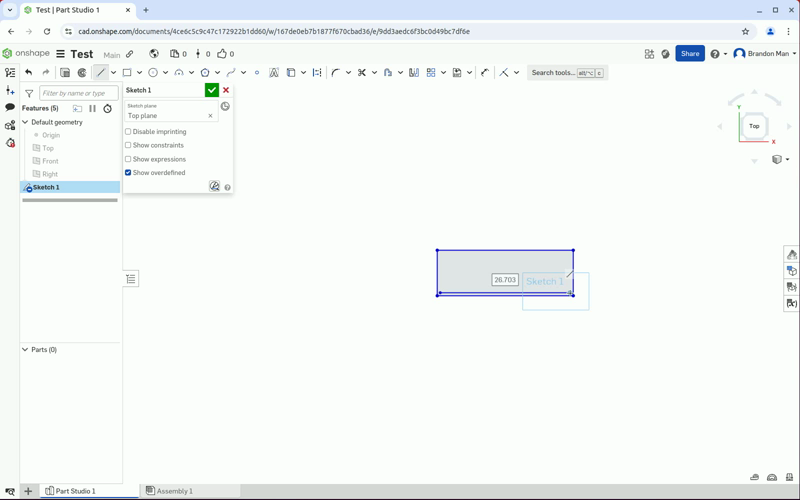
key_down(shift)
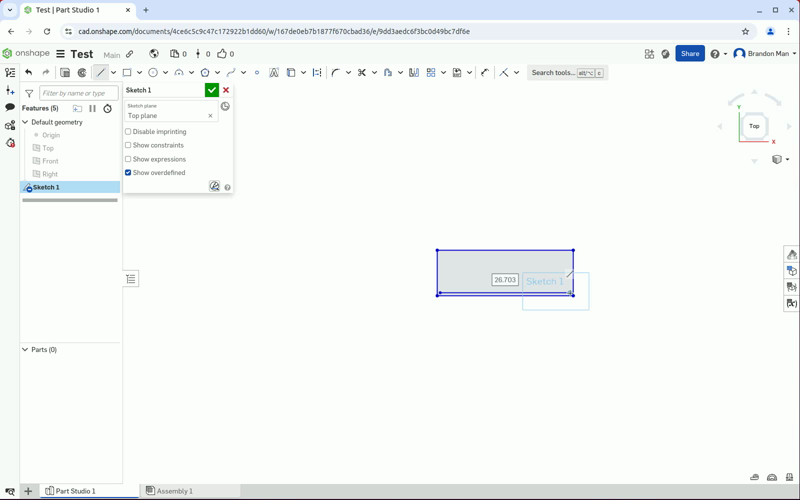
mouse_move(589, 292)
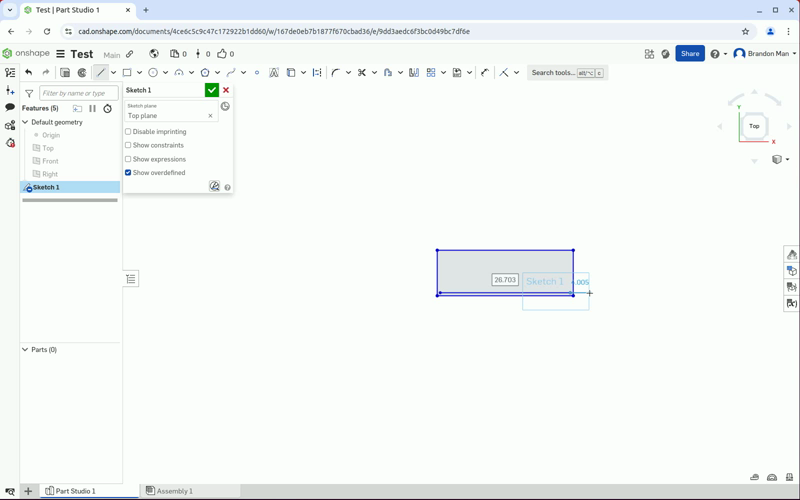
mouse_move(570, 252)
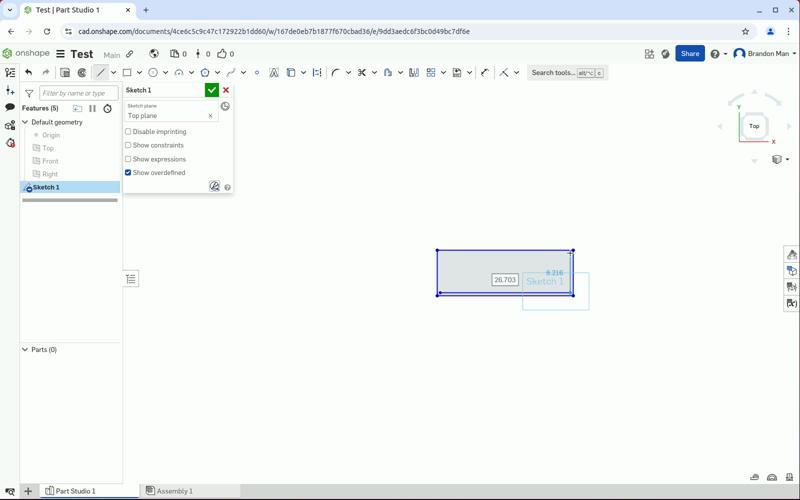
scroll(6)
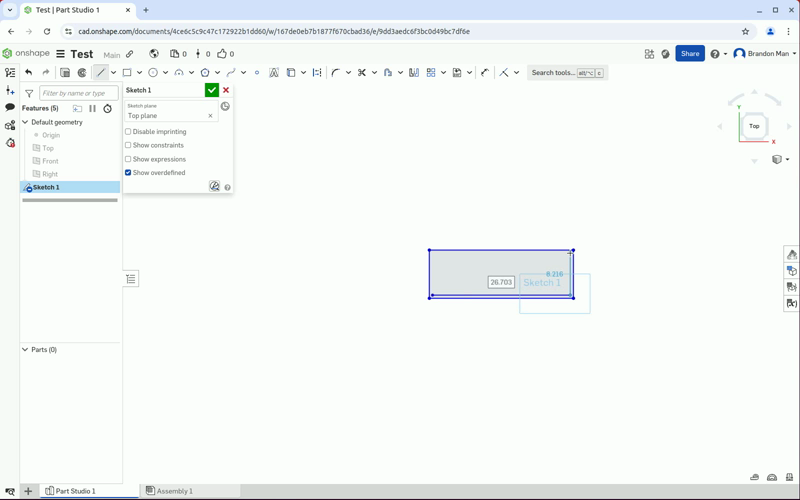
scroll(6)
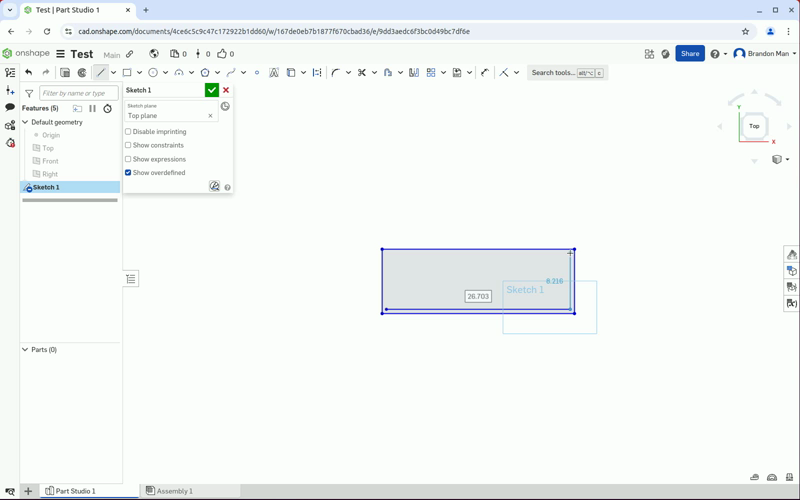
scroll(6)
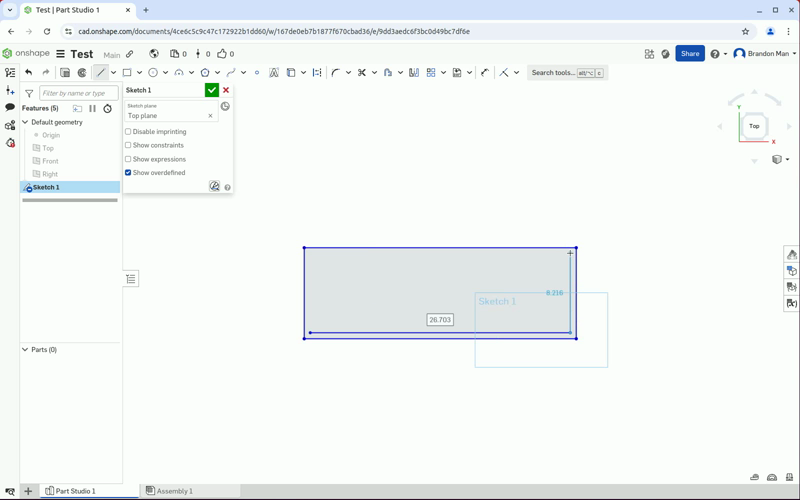
scroll(6)
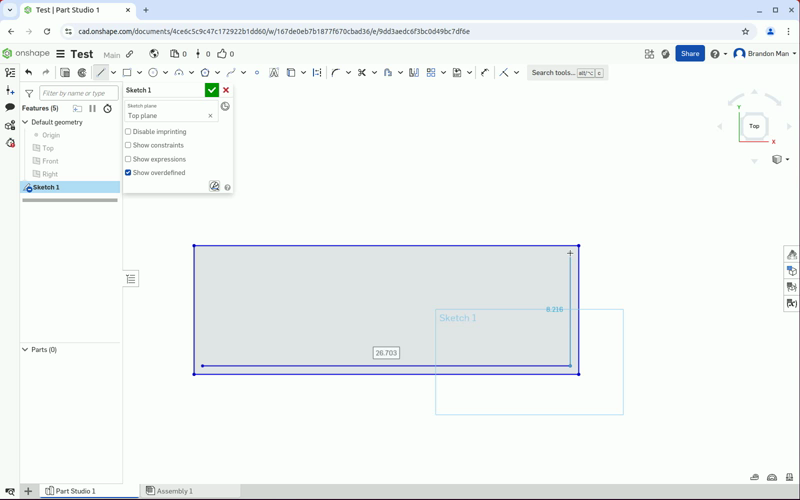
scroll(6)
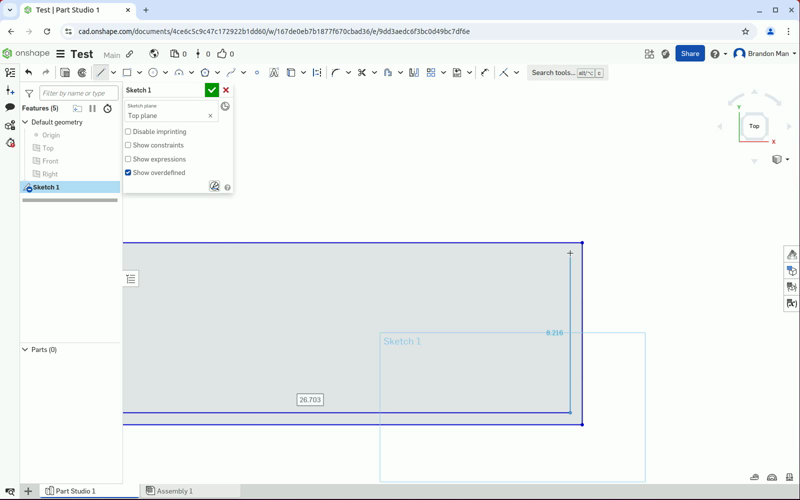
scroll(6)
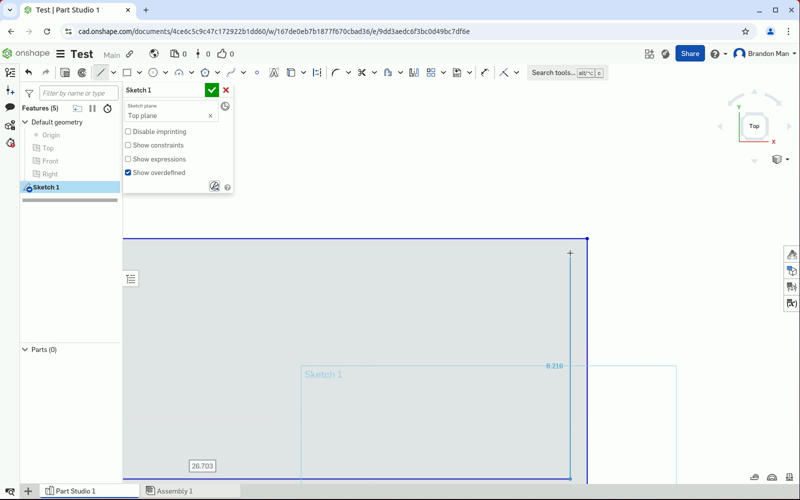
scroll(6)
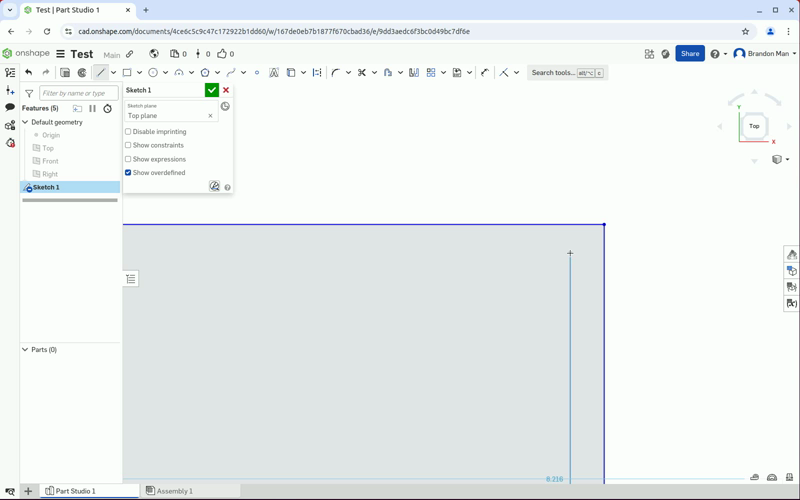
click(570, 252)
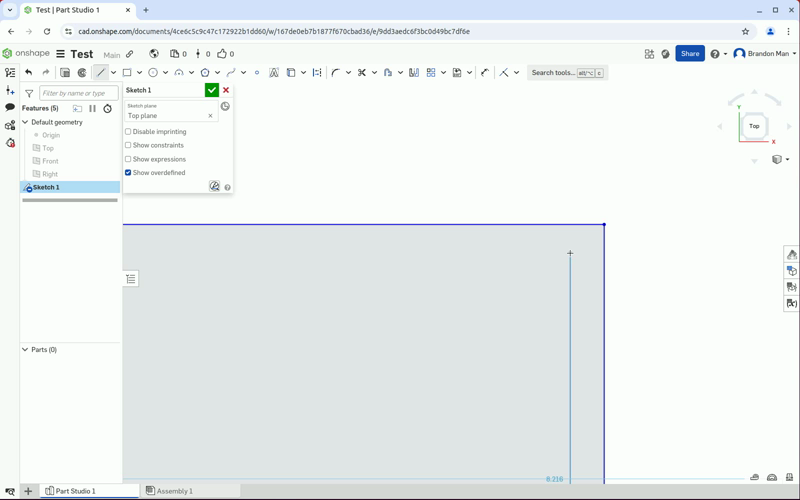
scroll(-6)
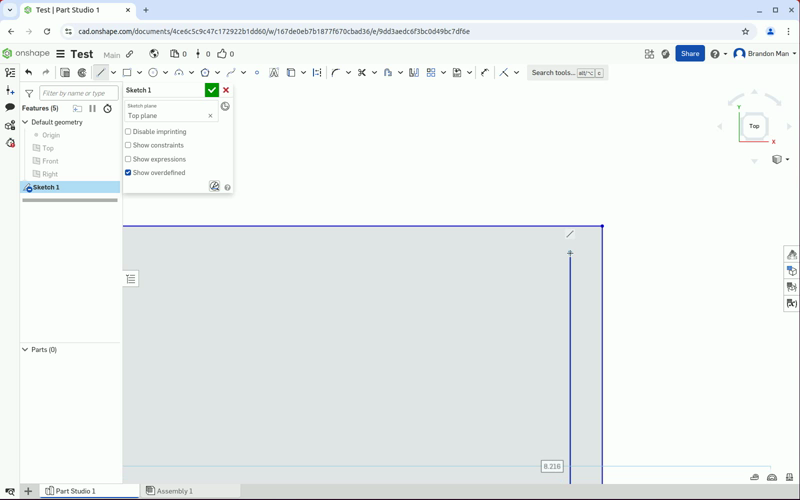
scroll(-6)
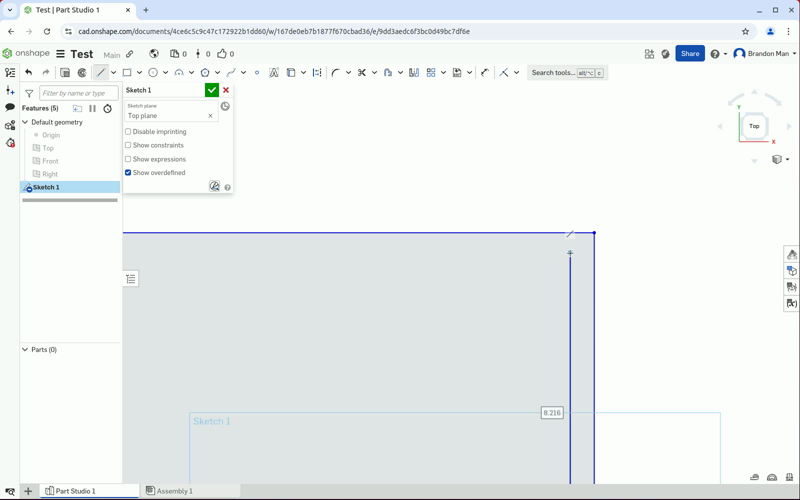
scroll(-6)
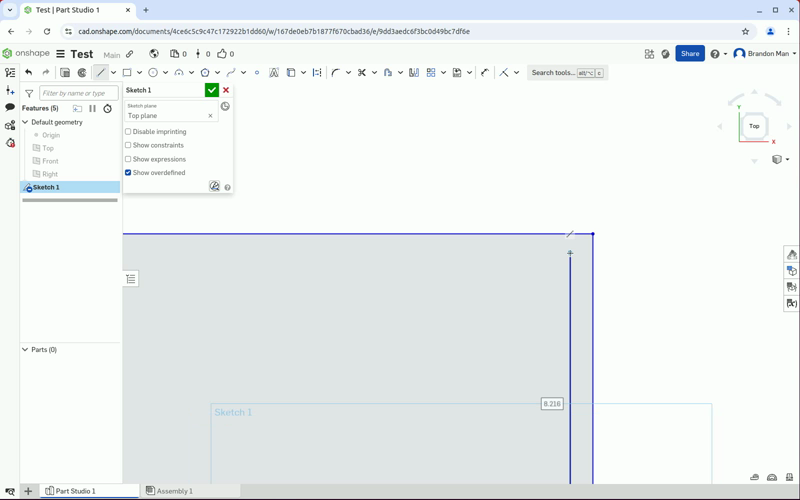
scroll(-6)
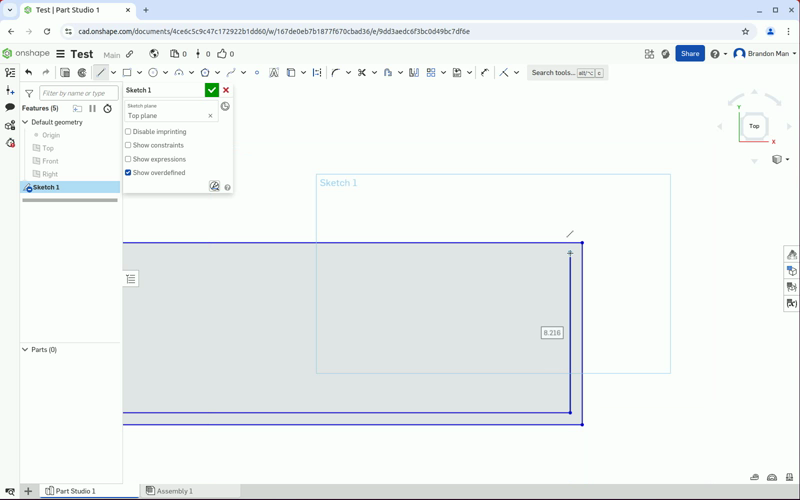
scroll(-6)
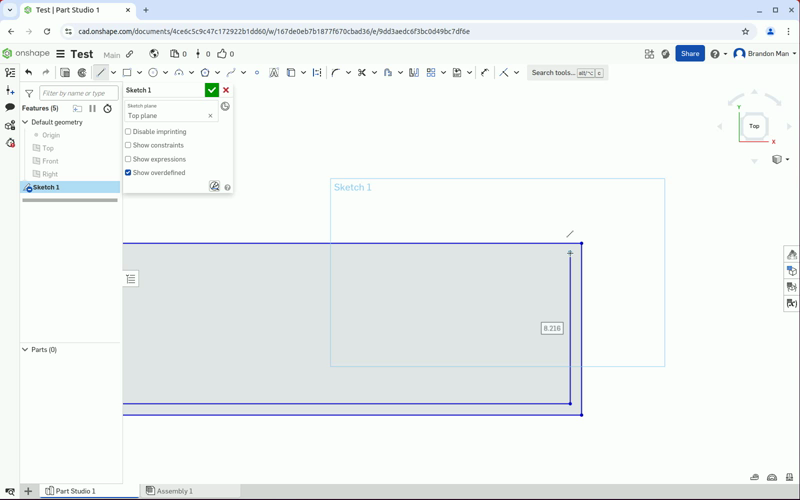
scroll(-6)
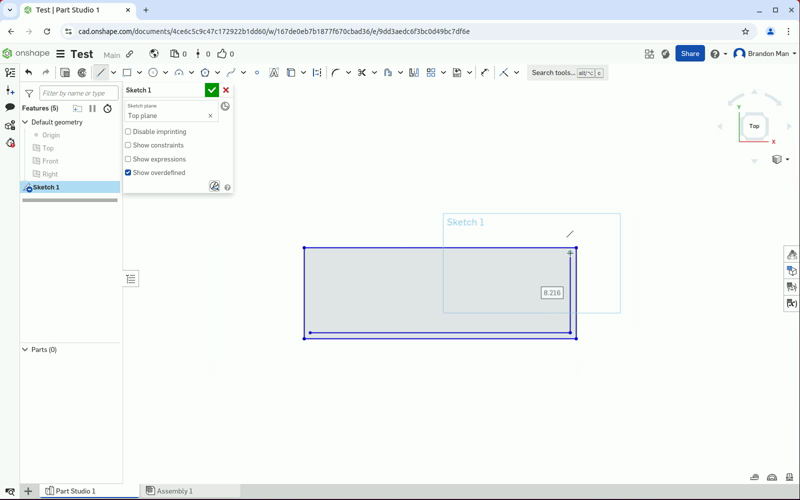
scroll(-6)
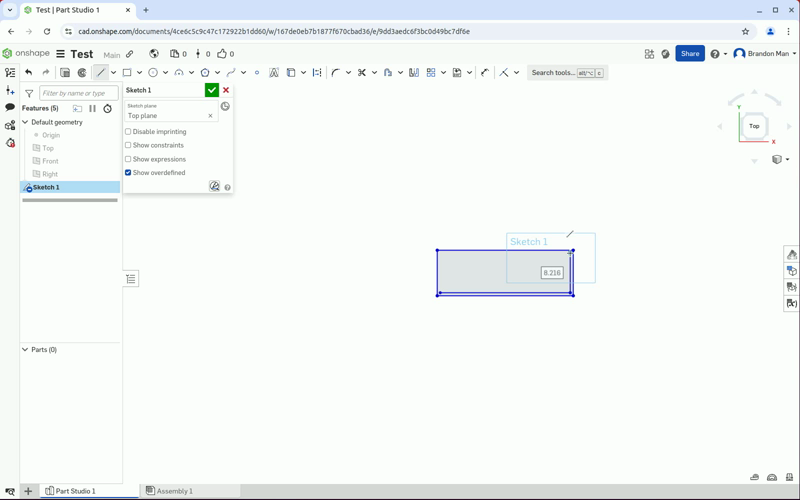
key_up(shift)
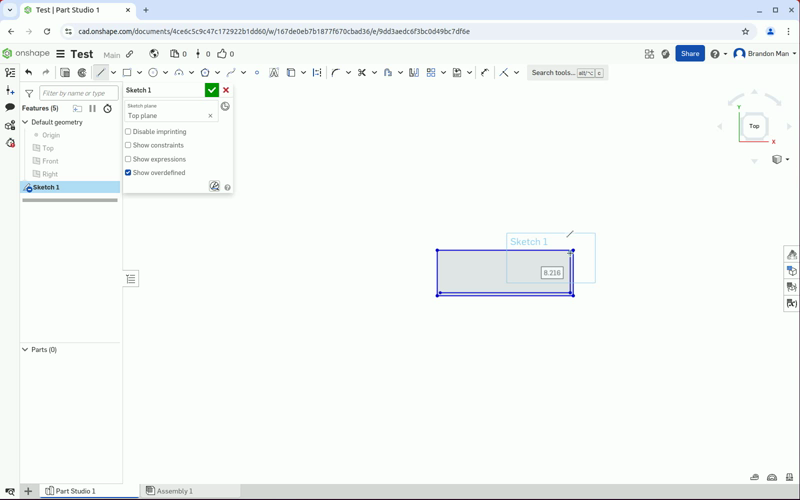
key_down(shift)
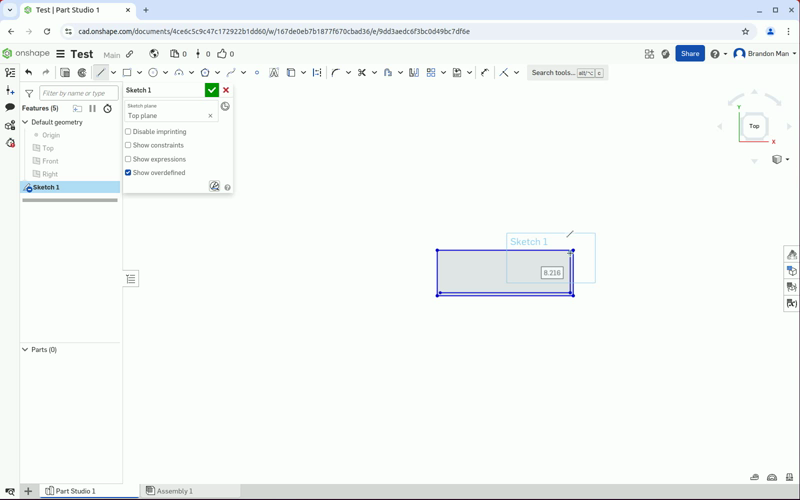
mouse_move(440, 252)
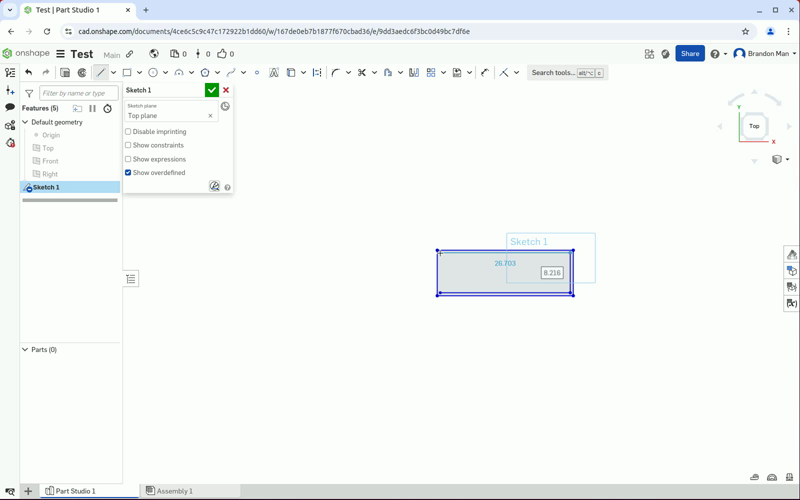
scroll(6)
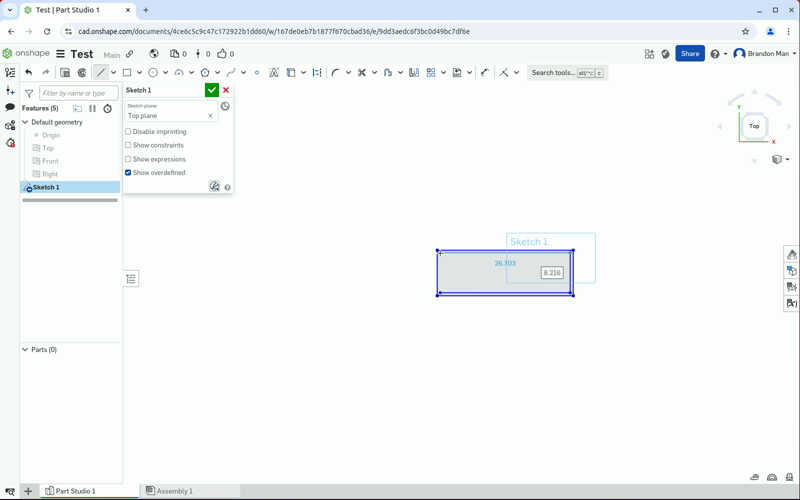
scroll(6)
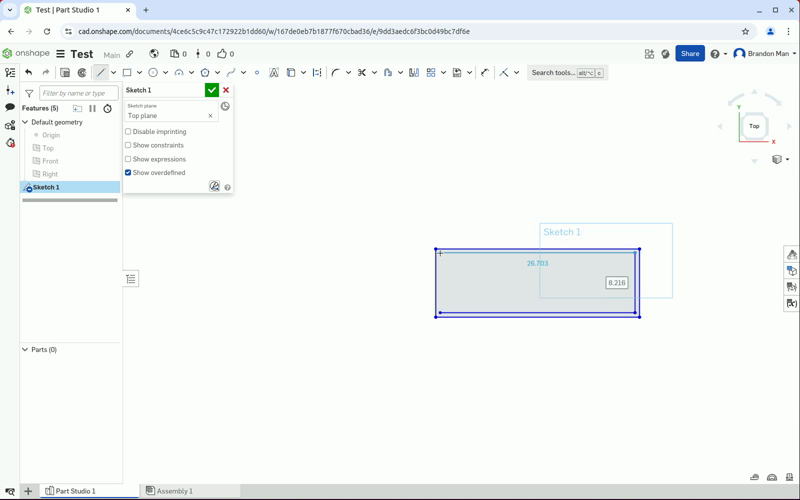
scroll(6)
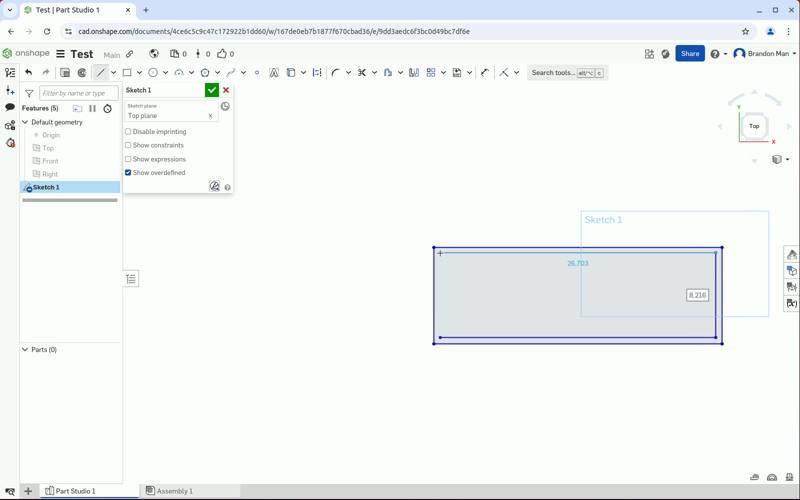
scroll(6)
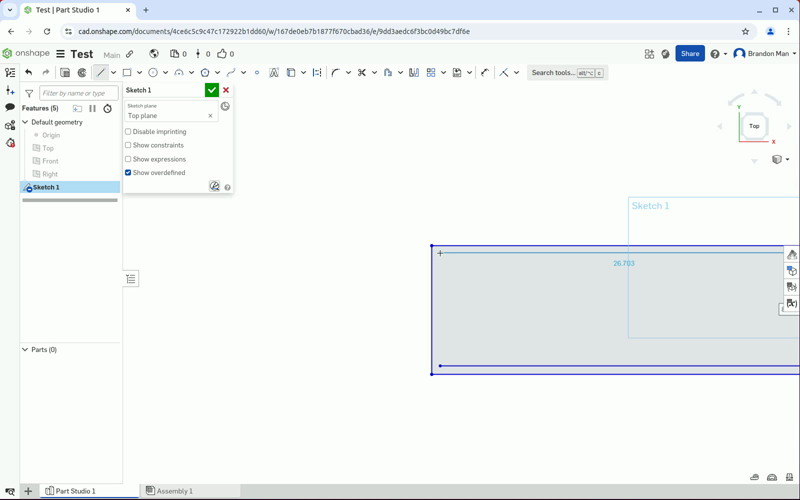
scroll(6)
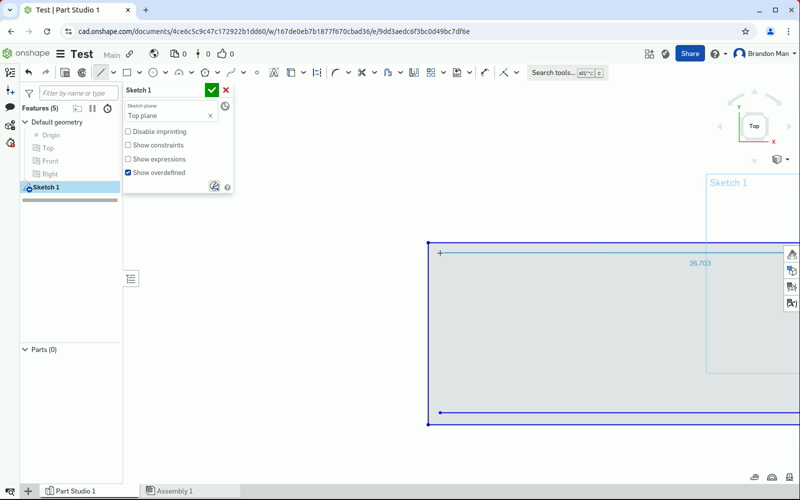
scroll(6)
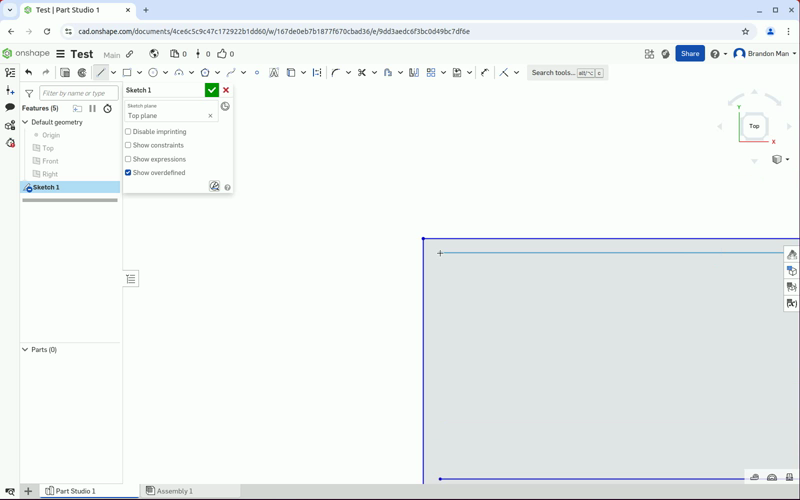
scroll(6)
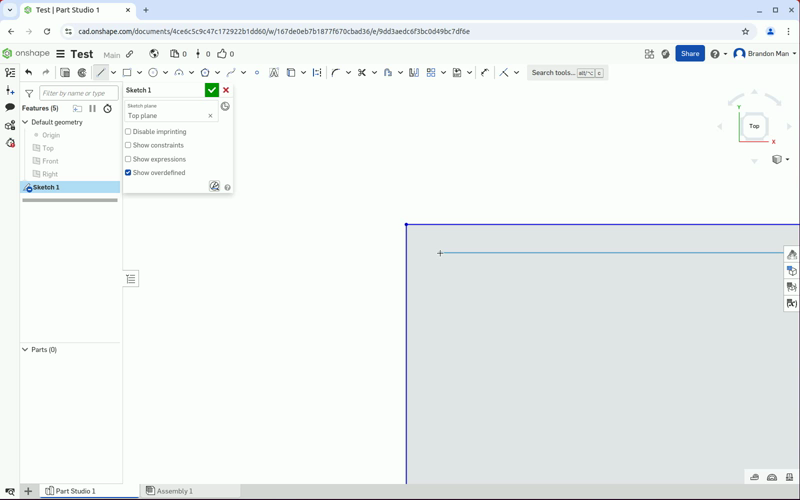
click(440, 252)
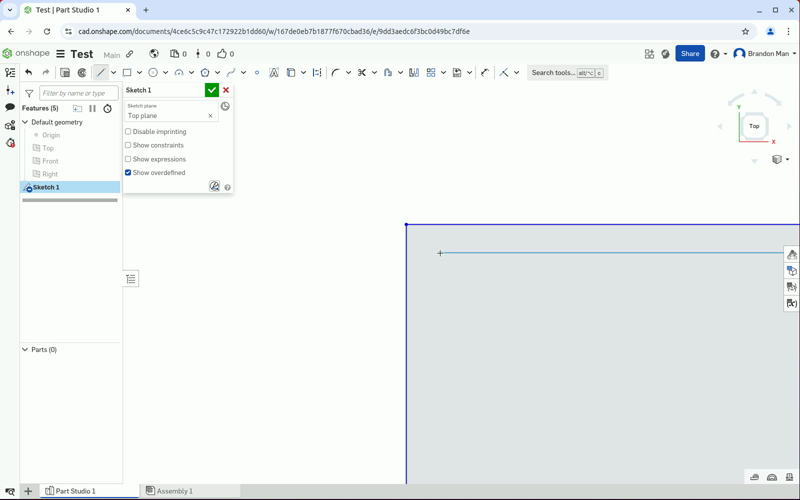
scroll(-6)
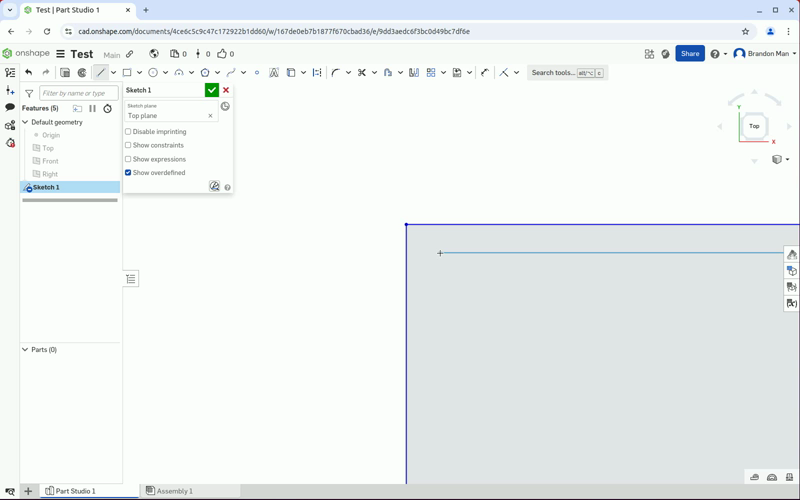
scroll(-6)
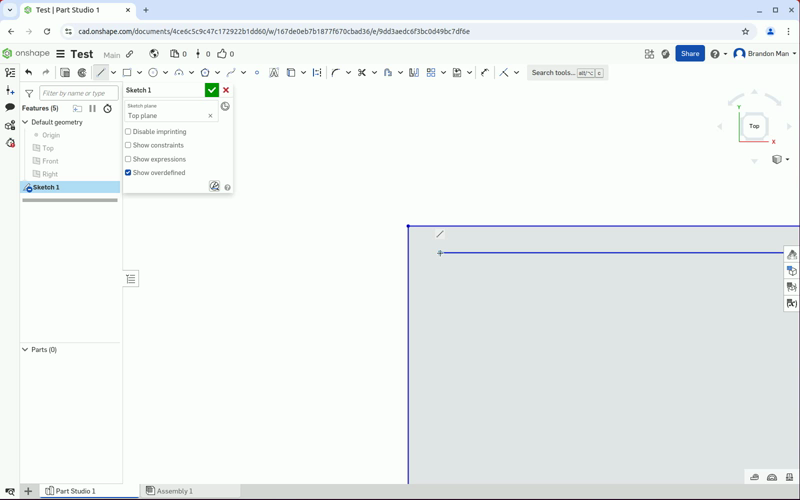
scroll(-6)
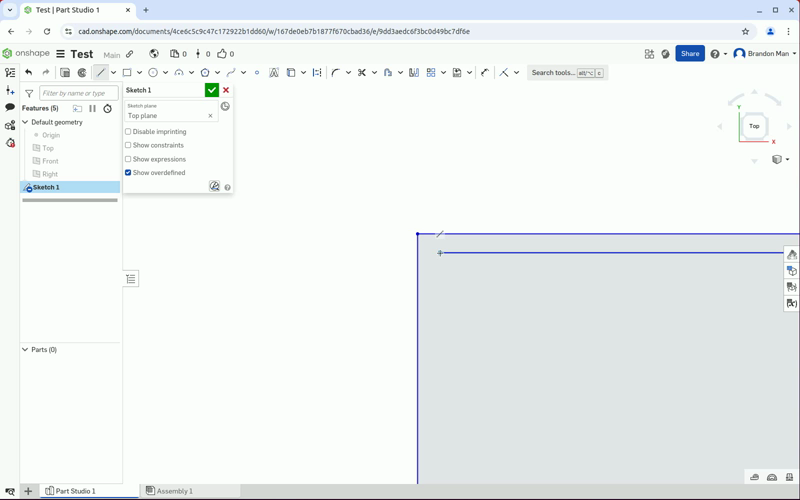
scroll(-6)
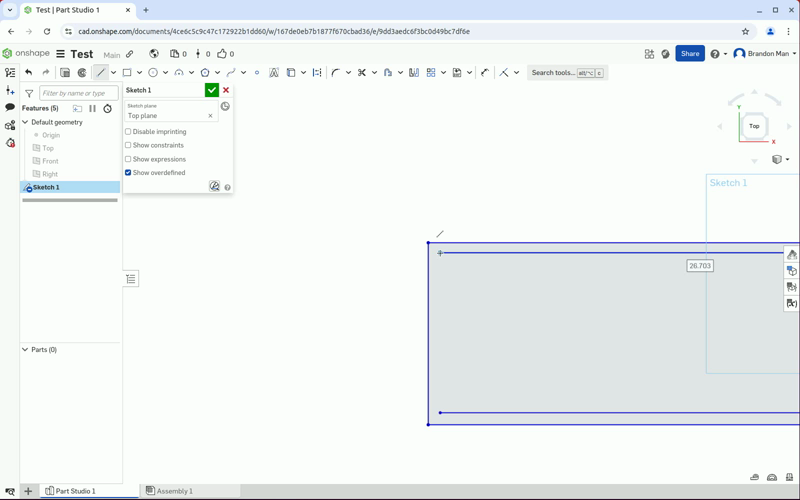
scroll(-6)
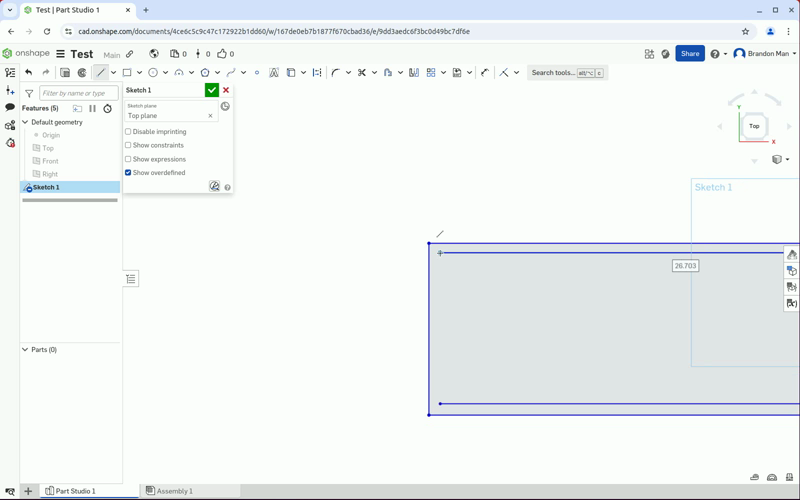
scroll(-6)
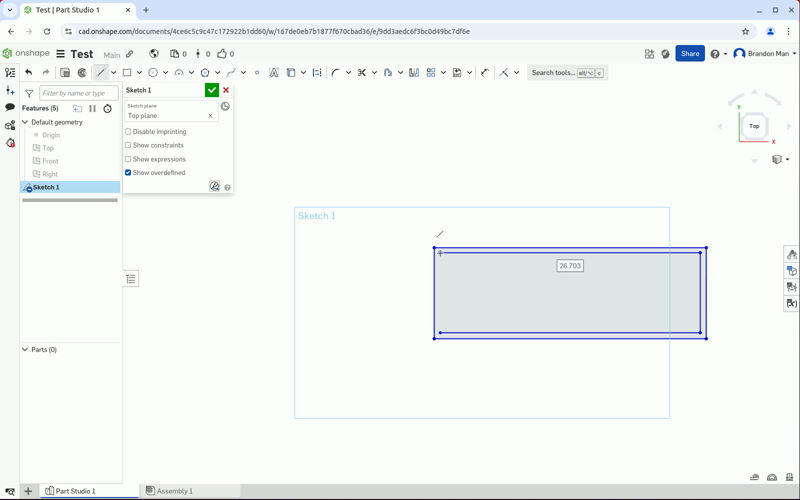
scroll(-6)
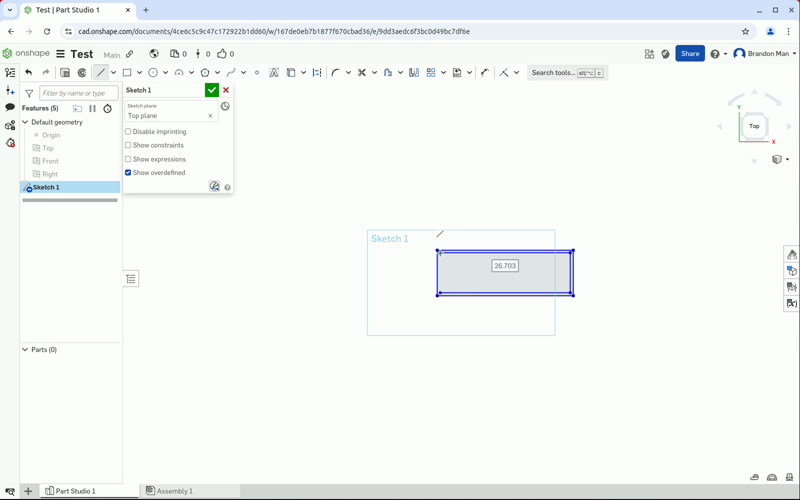
key_up(shift)
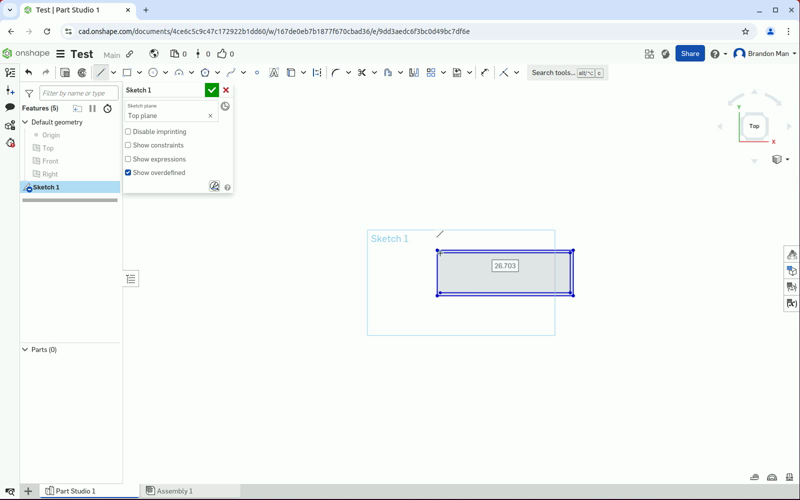
mouse_move(470, 252)
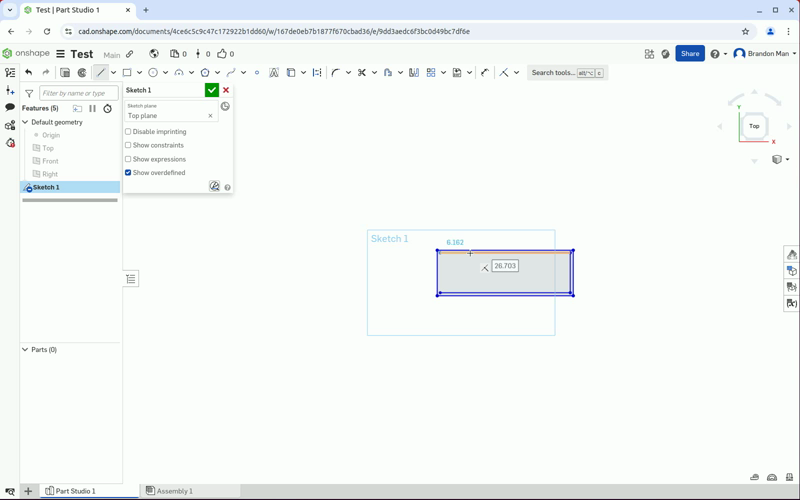
key_down(shift)
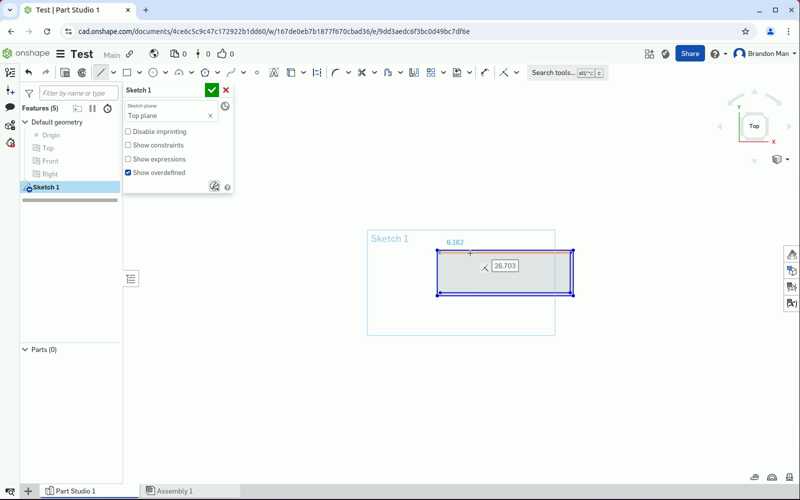
mouse_move(440, 292)
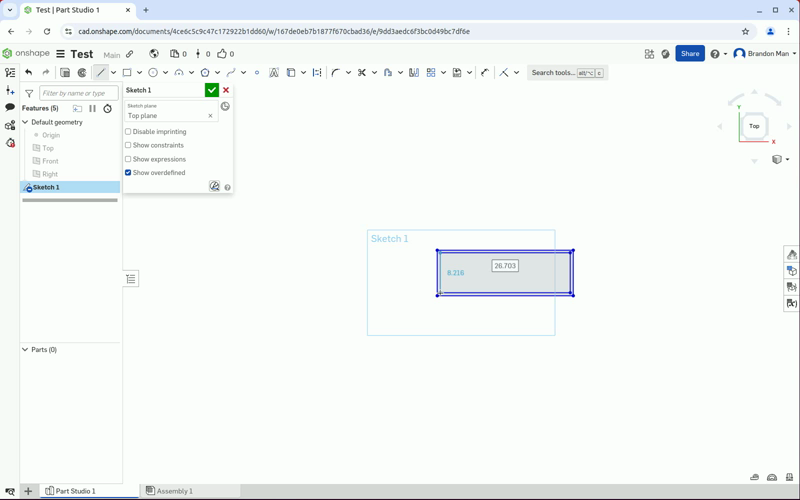
scroll(6)
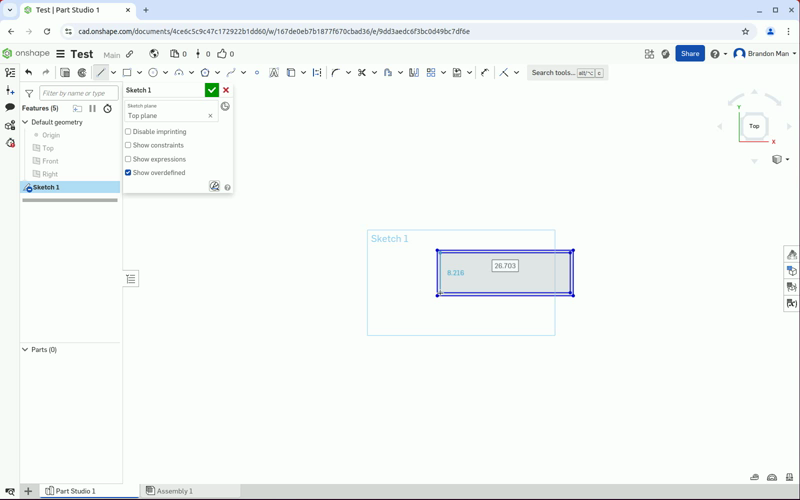
scroll(6)
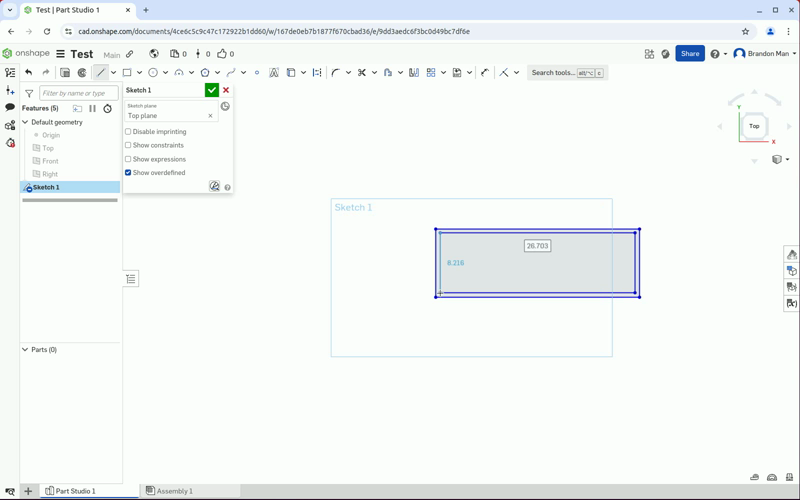
scroll(6)
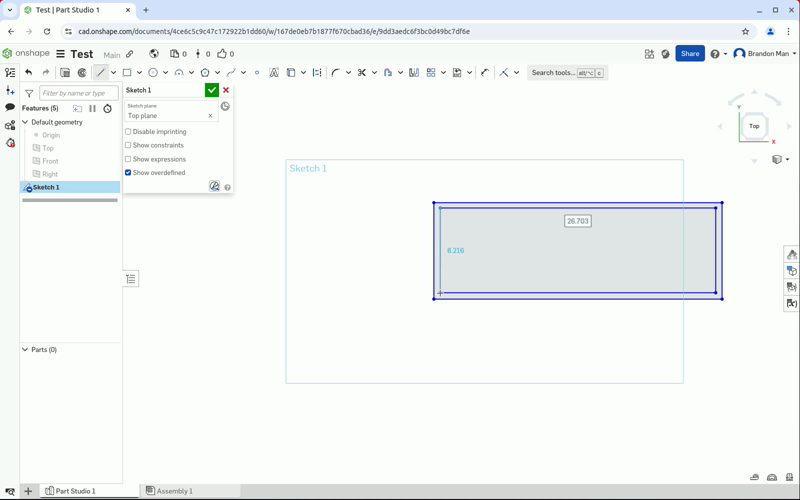
scroll(6)
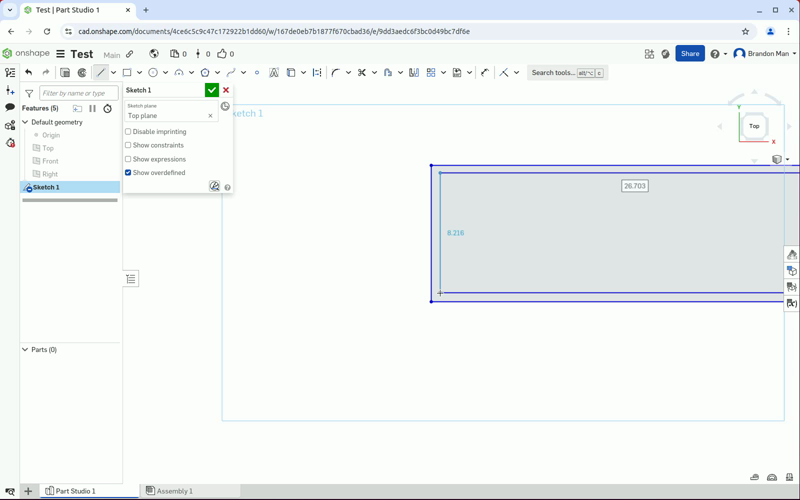
scroll(6)
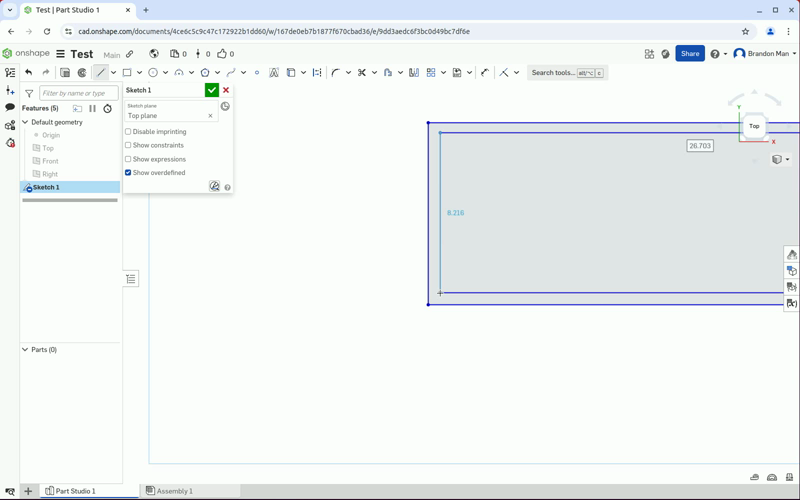
scroll(6)
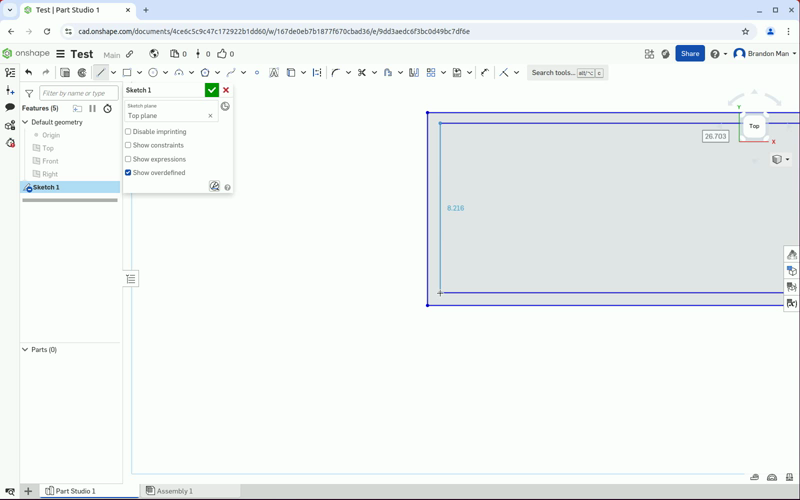
scroll(6)
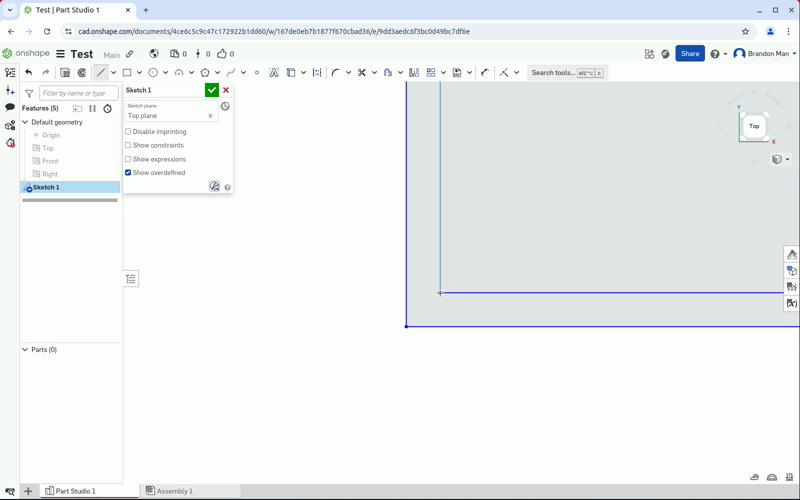
key_up(shift)
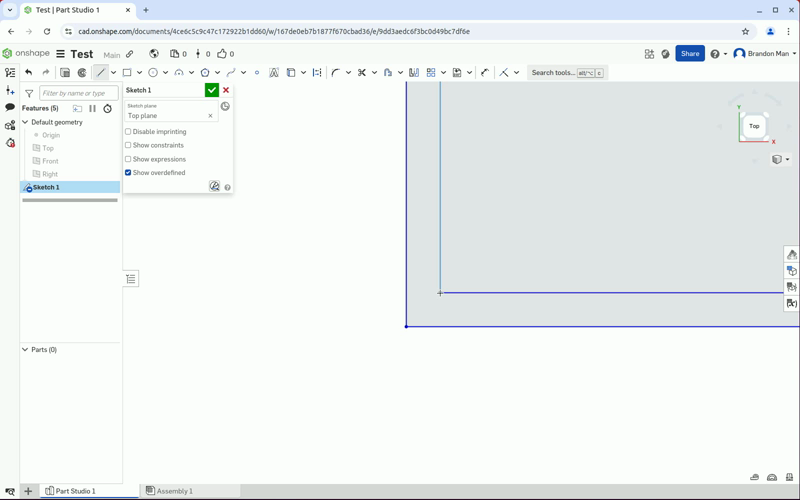
click(440, 292)
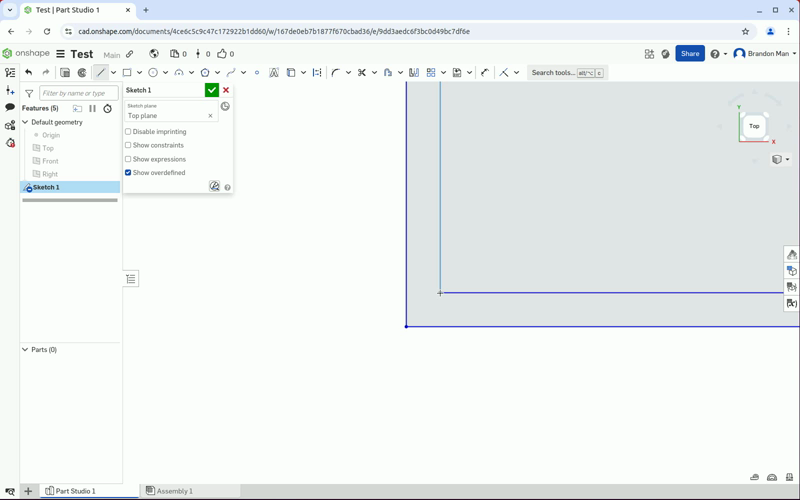
scroll(-6)
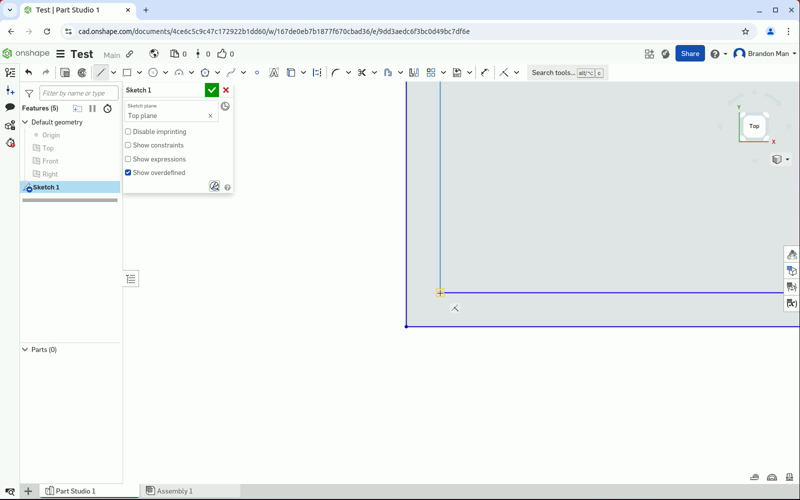
scroll(-6)
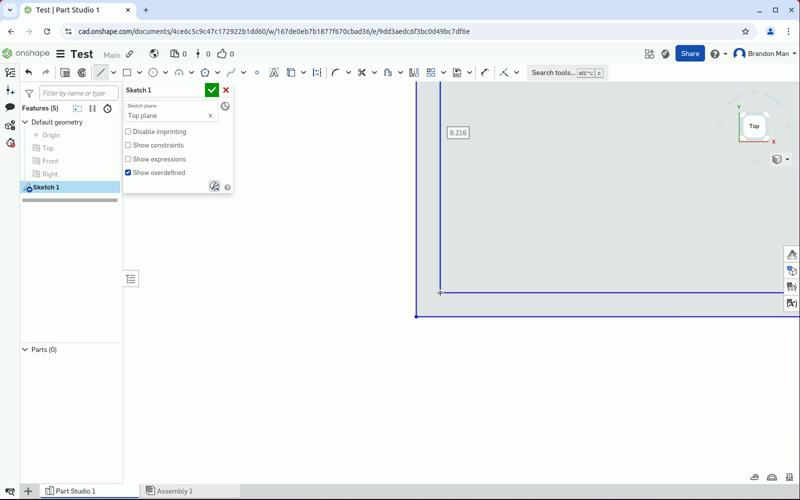
scroll(-6)
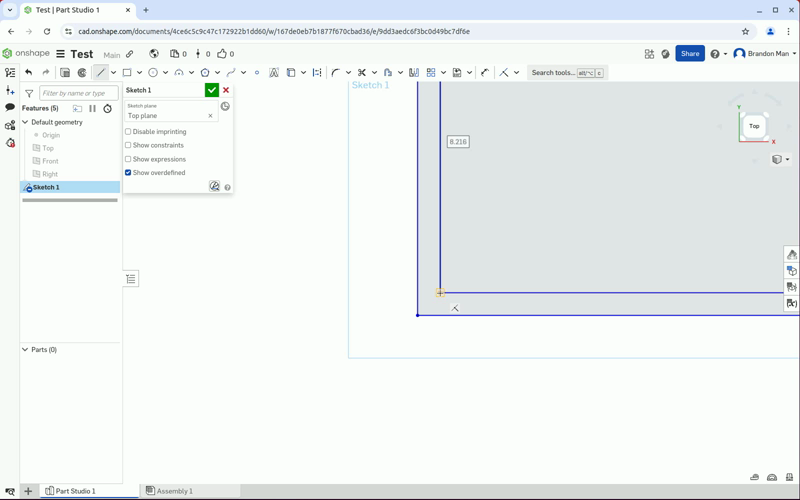
scroll(-6)
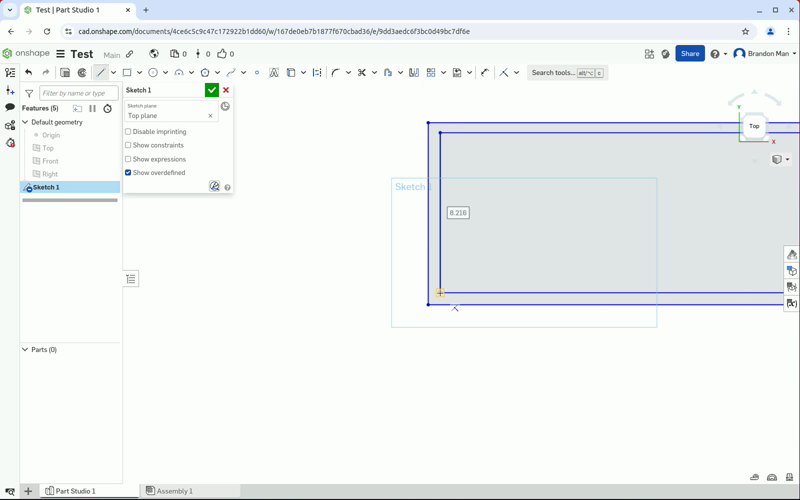
scroll(-6)
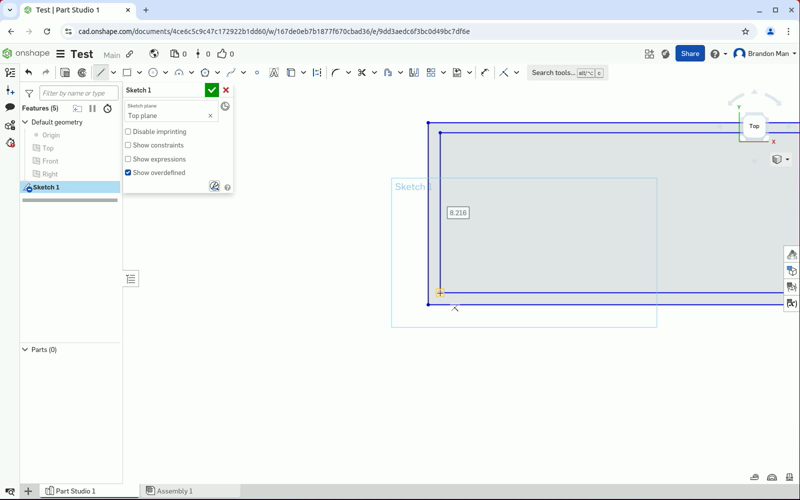
scroll(-6)
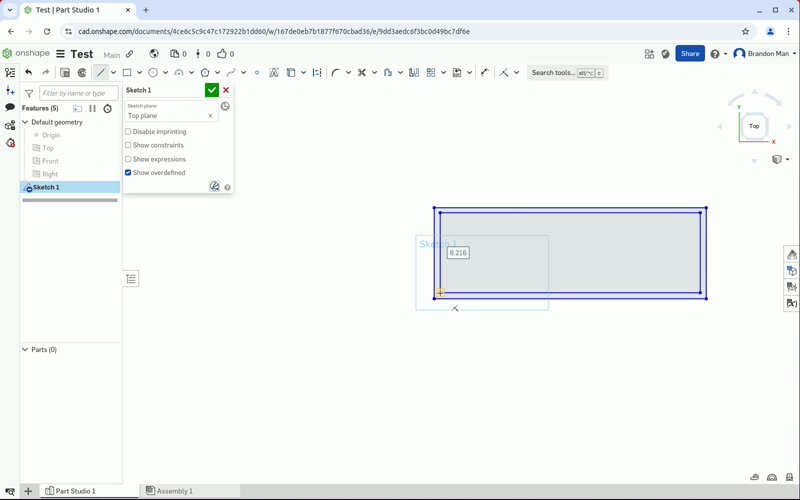
scroll(-6)
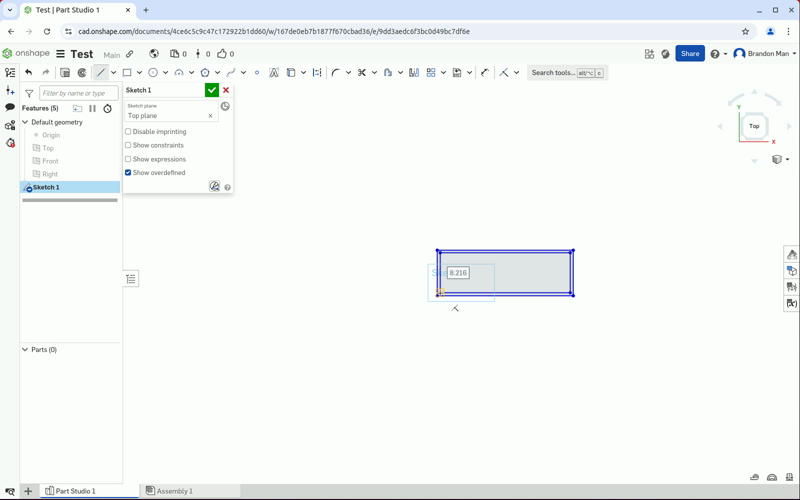
key(esc)
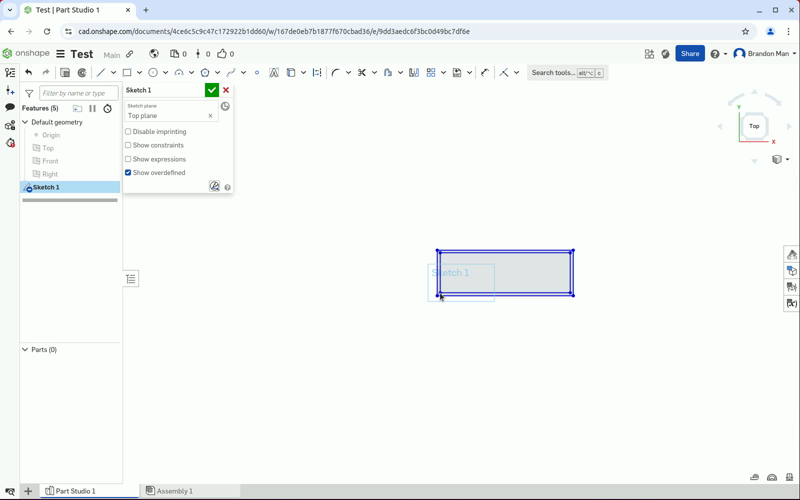
mouse_move(446, 252)
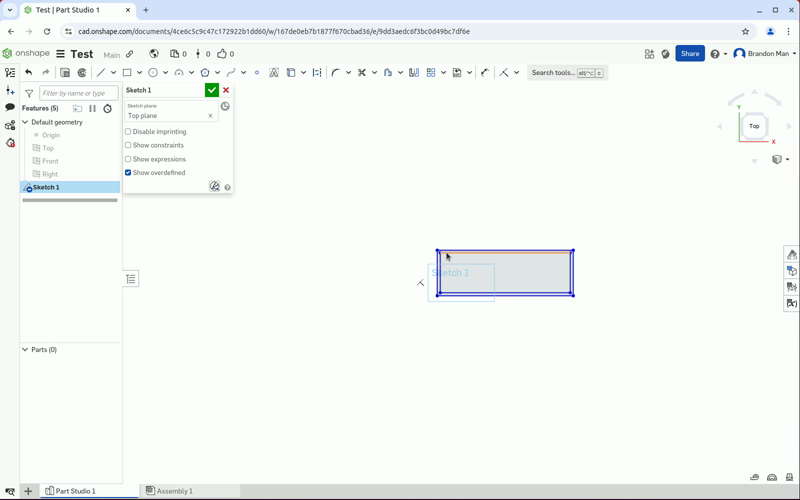
scroll(6)
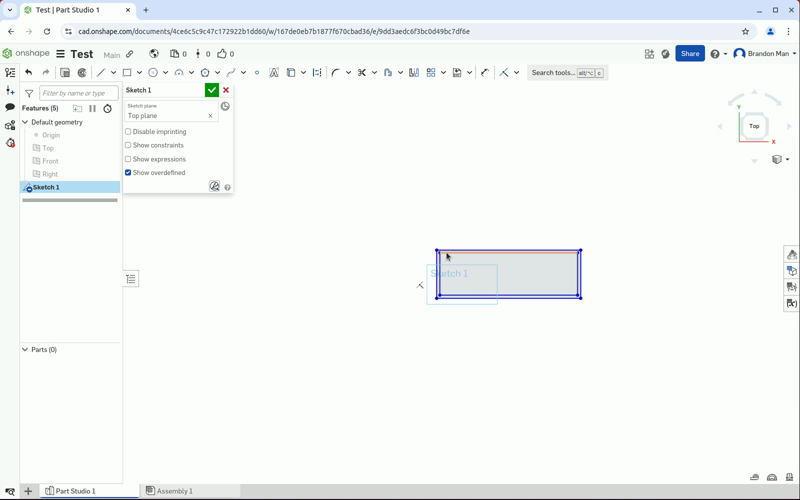
scroll(6)
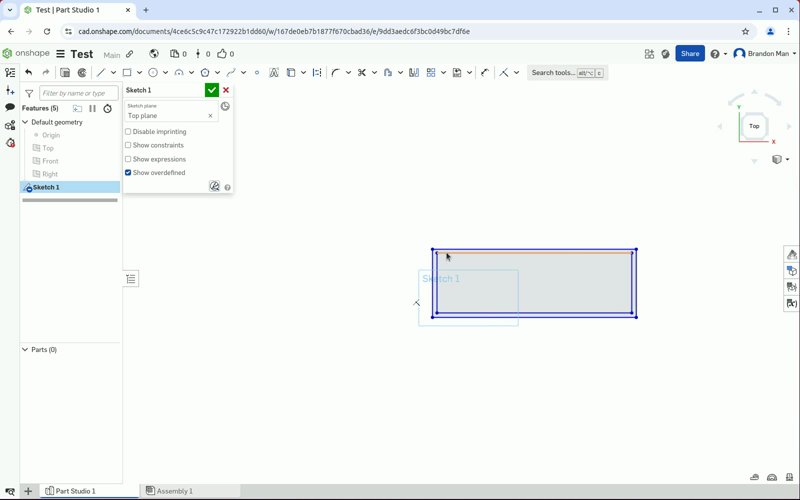
scroll(6)
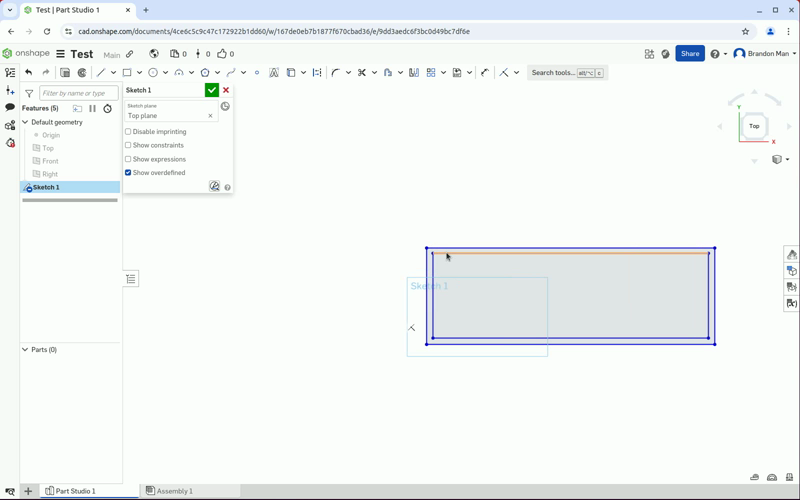
scroll(6)
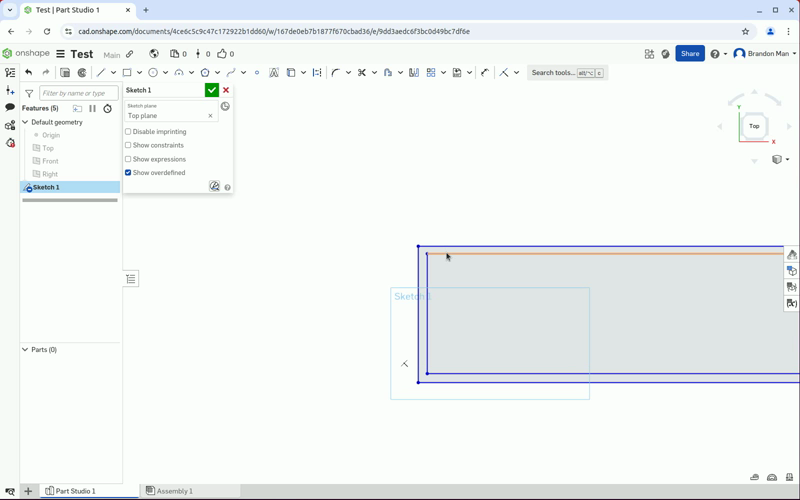
scroll(6)
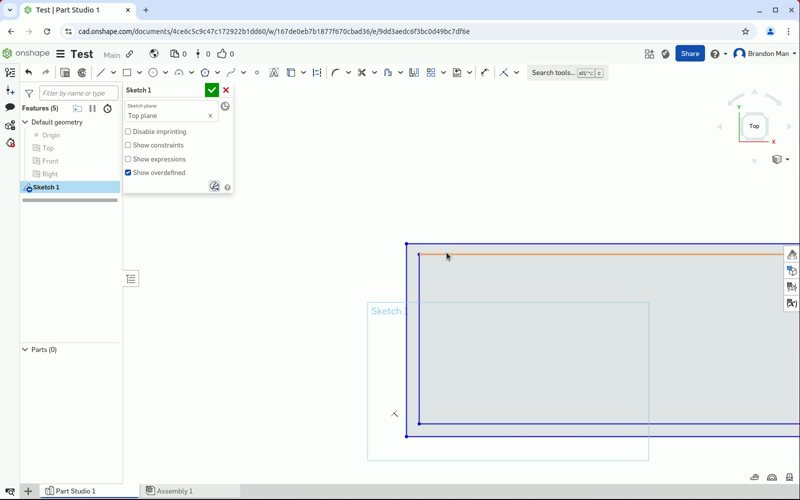
scroll(6)
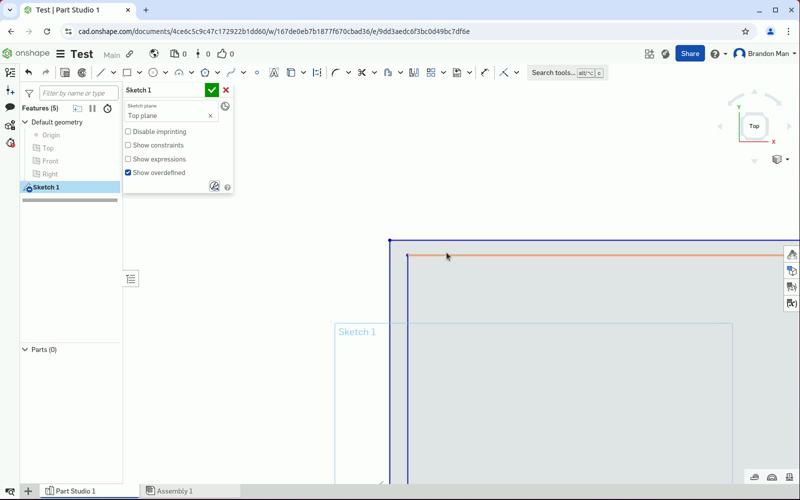
scroll(6)
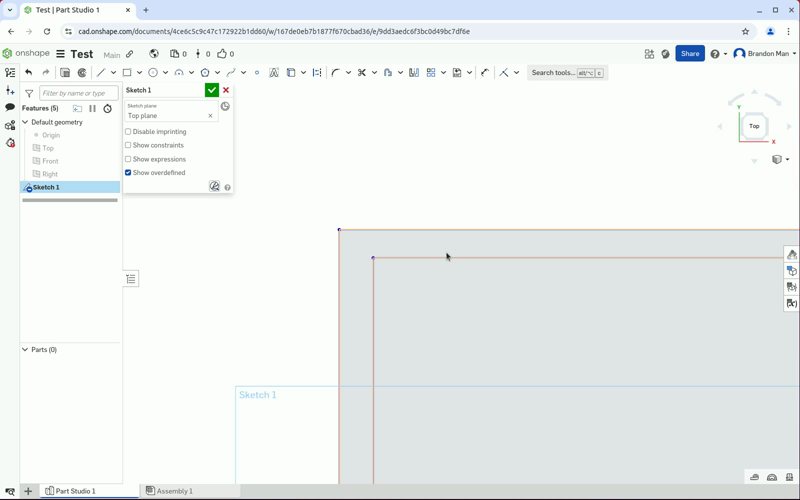
click(446, 252)
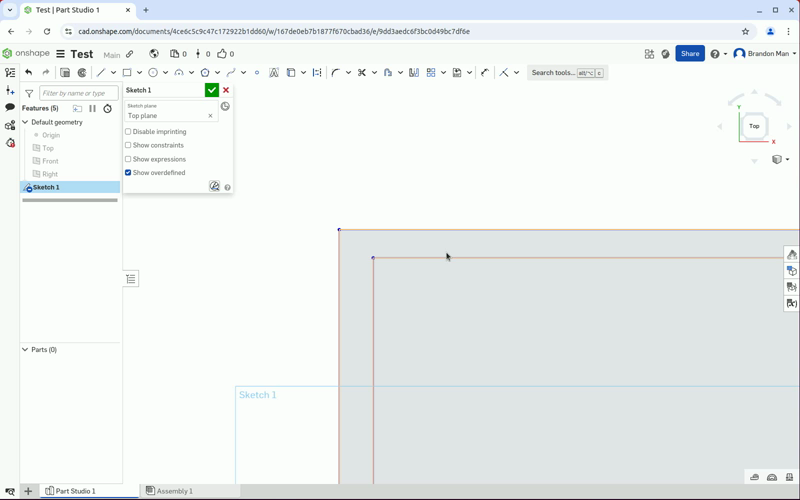
scroll(-6)
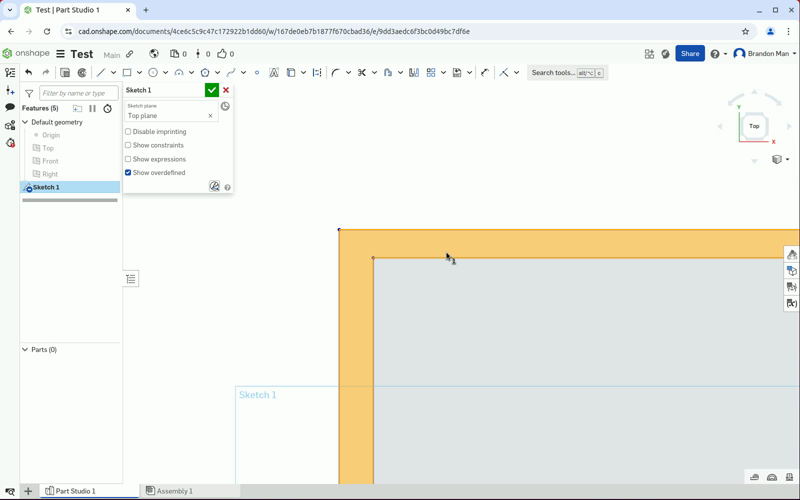
scroll(-6)
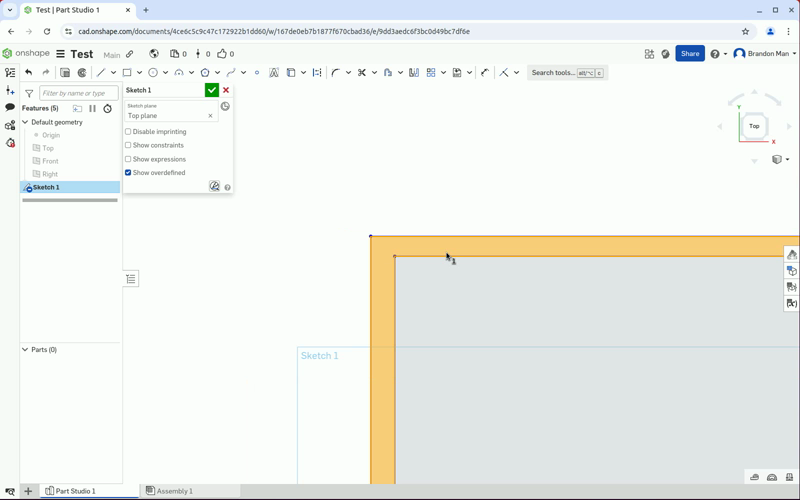
scroll(-6)
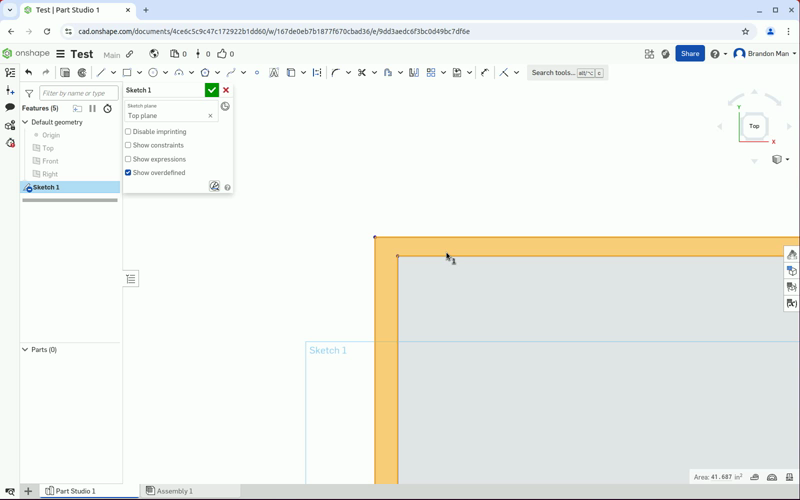
scroll(-6)
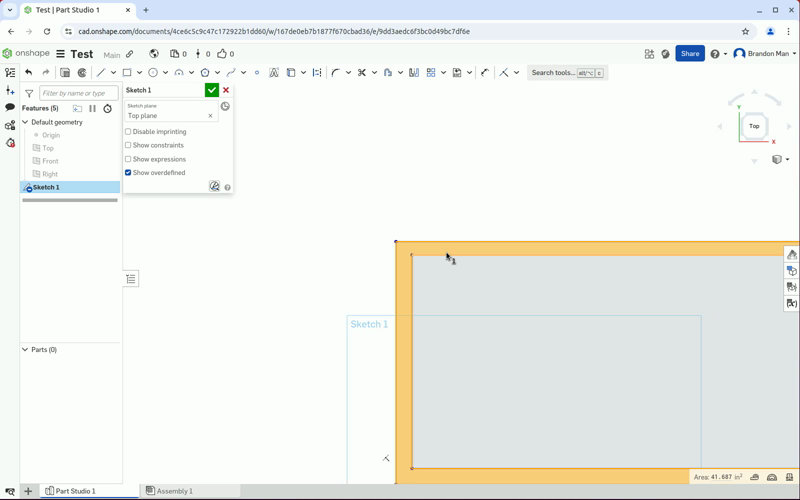
scroll(-6)
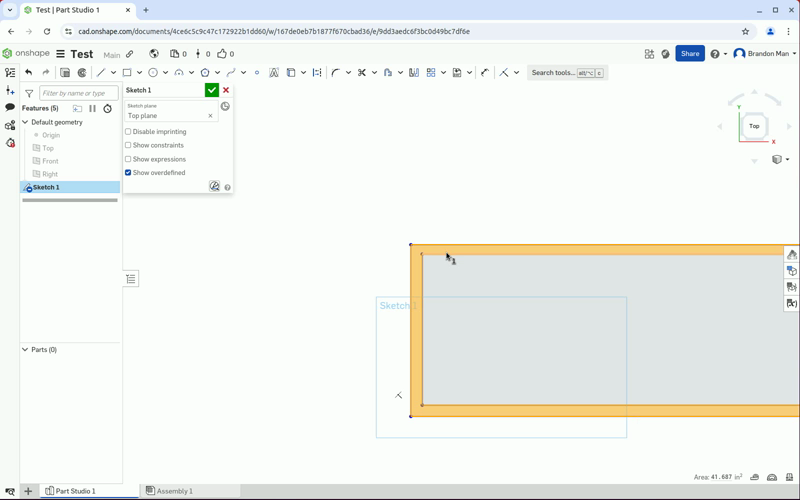
scroll(-6)
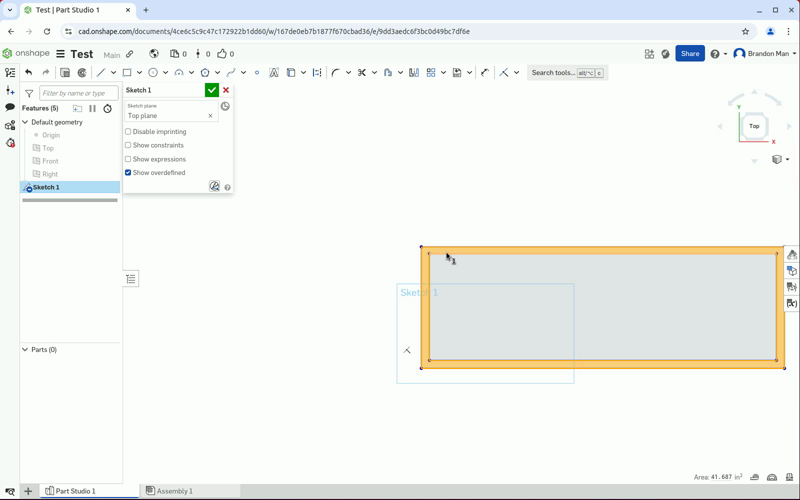
scroll(-6)
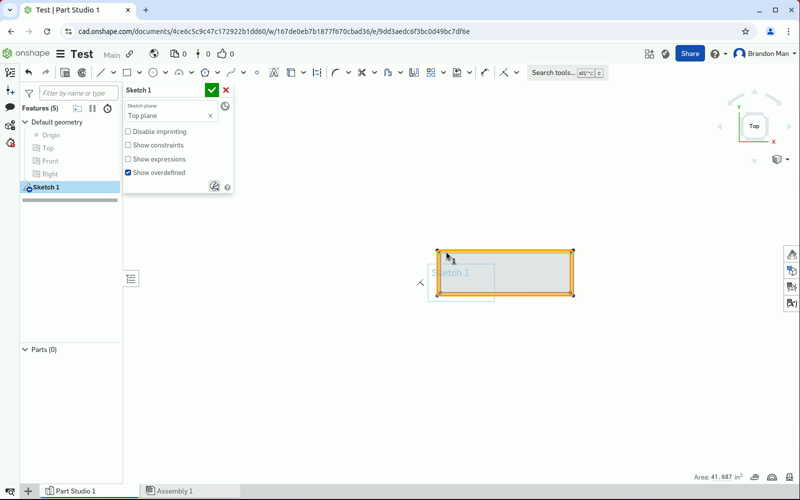
mouse_move(73, 352)
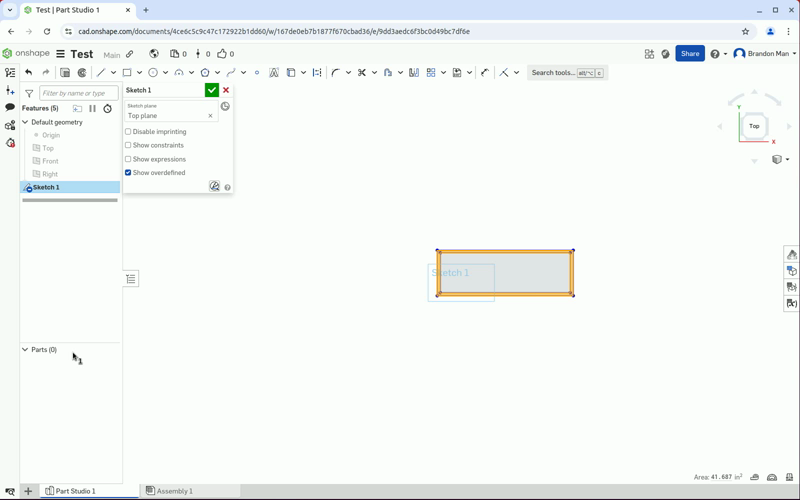
key(shift+y)
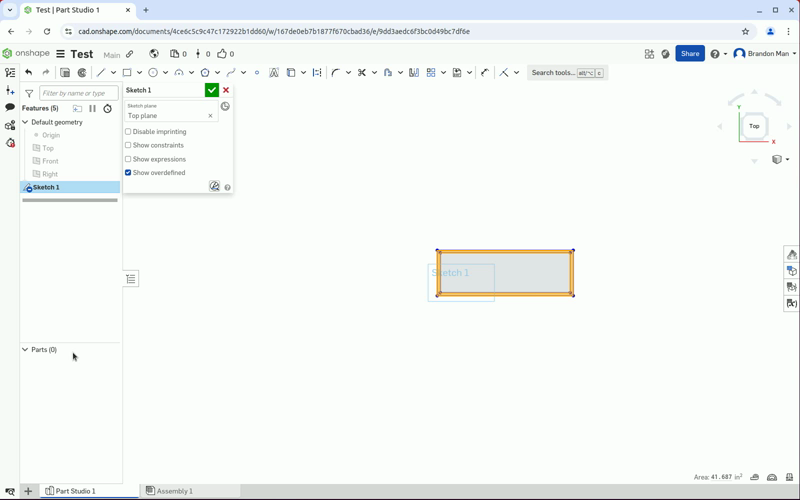
key(shift+e)
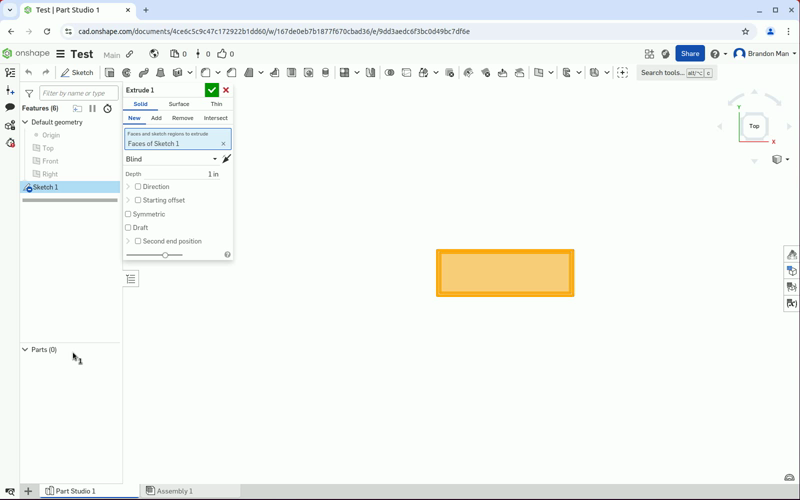
mouse_move(143, 106)
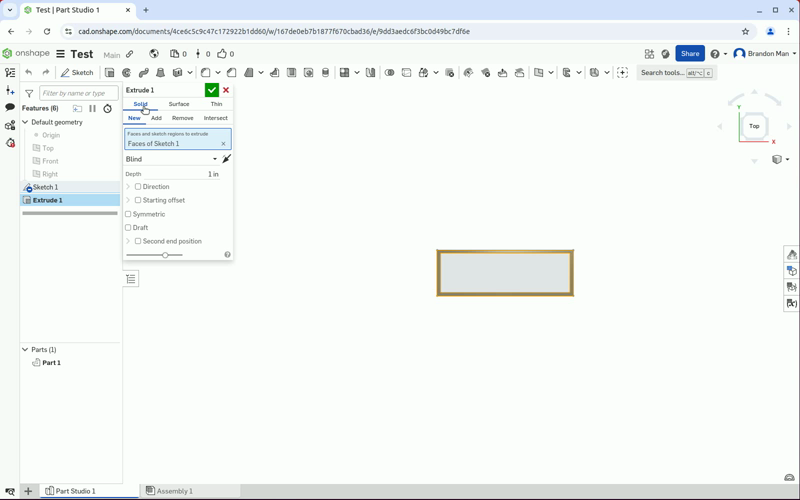
click(143, 106)
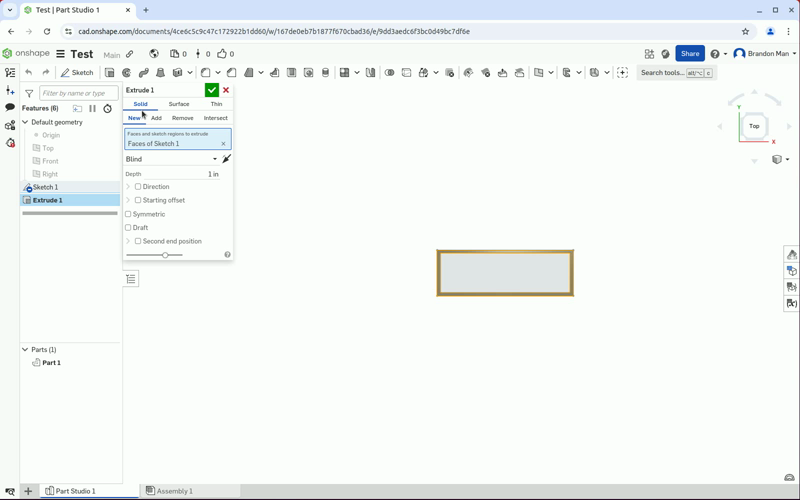
mouse_move(137, 120)
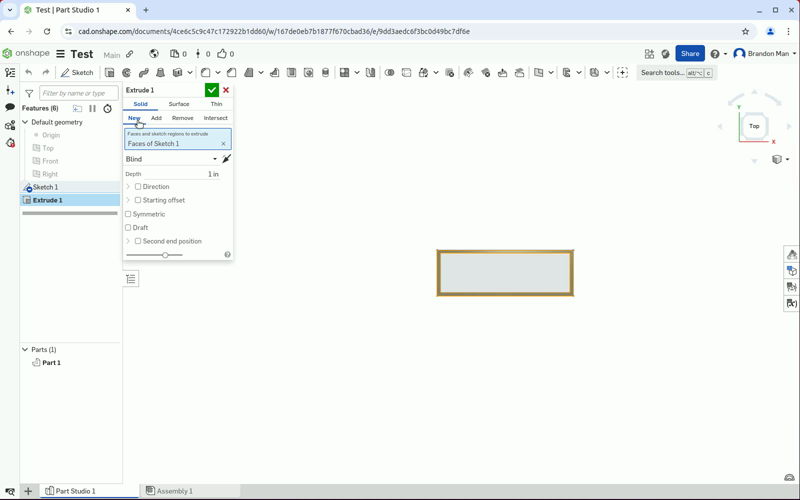
click(137, 120)
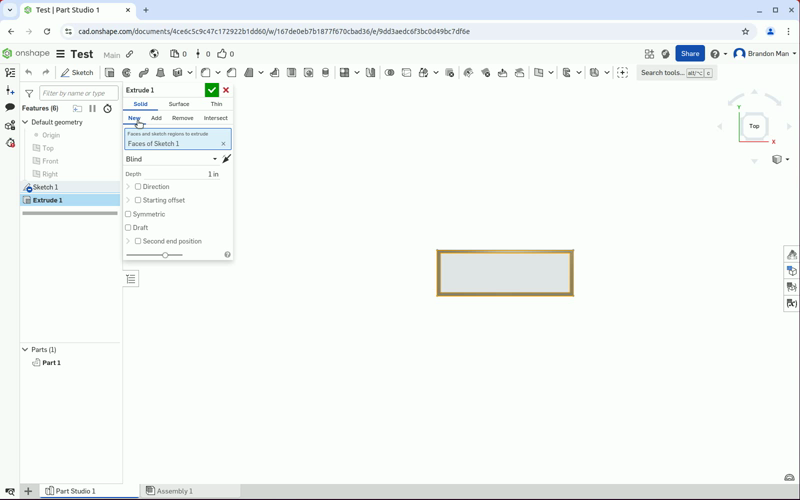
key(tab, 4)
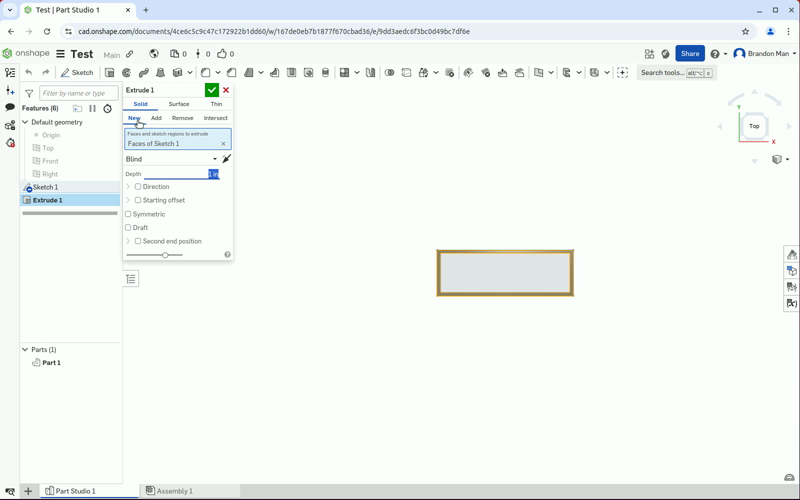
text(0.241)
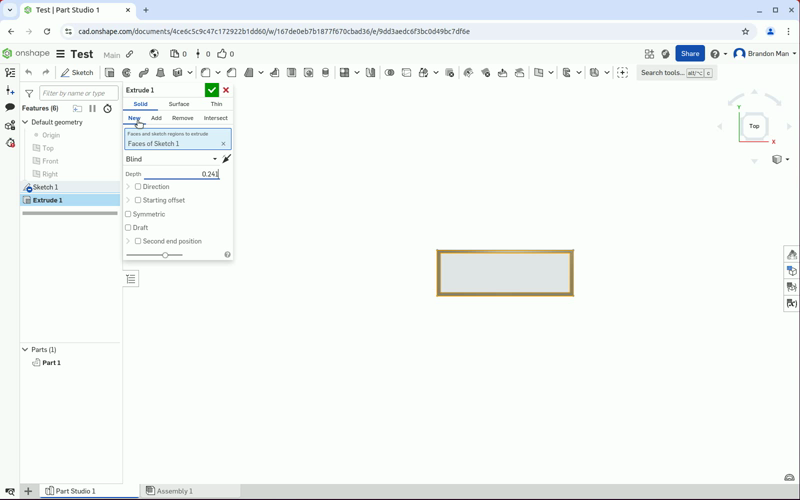
key(enter)
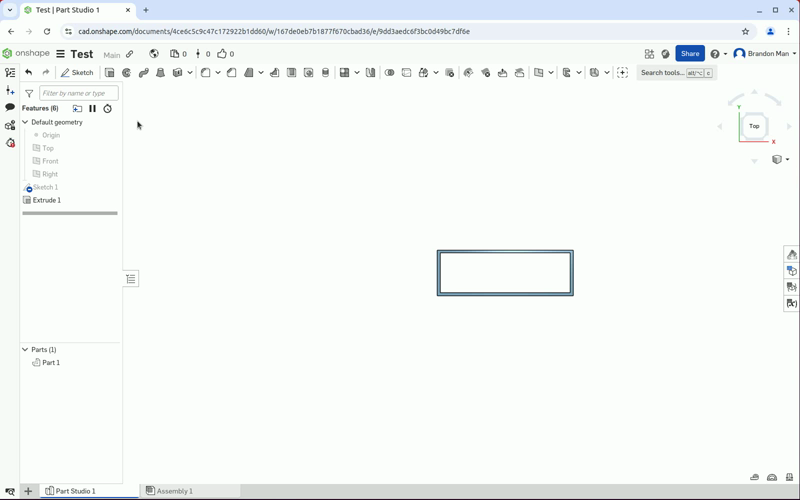
key(shift+h)
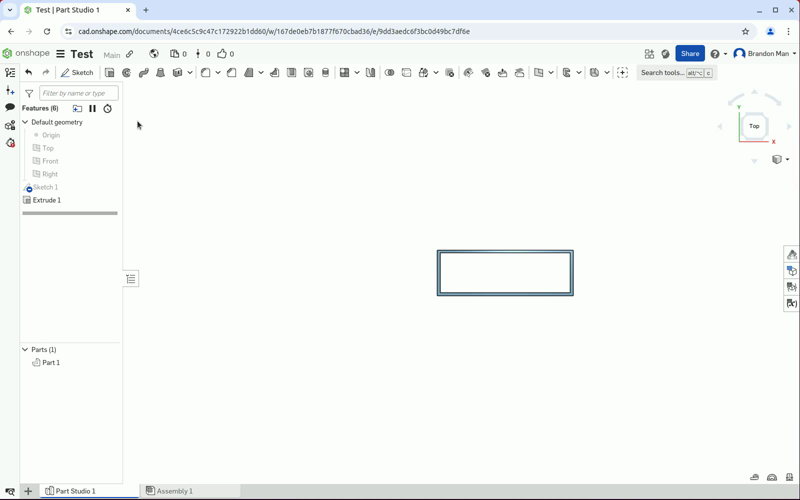
key(shift+h)
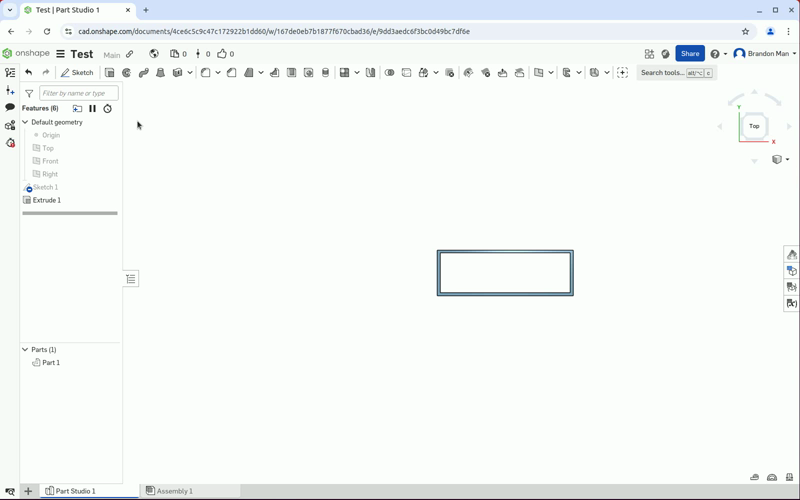
mouse_move(73, 189)
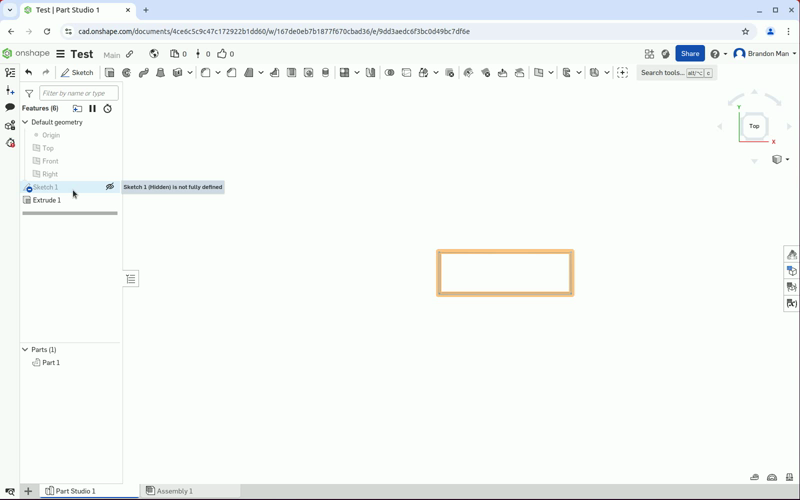
click(73, 189)
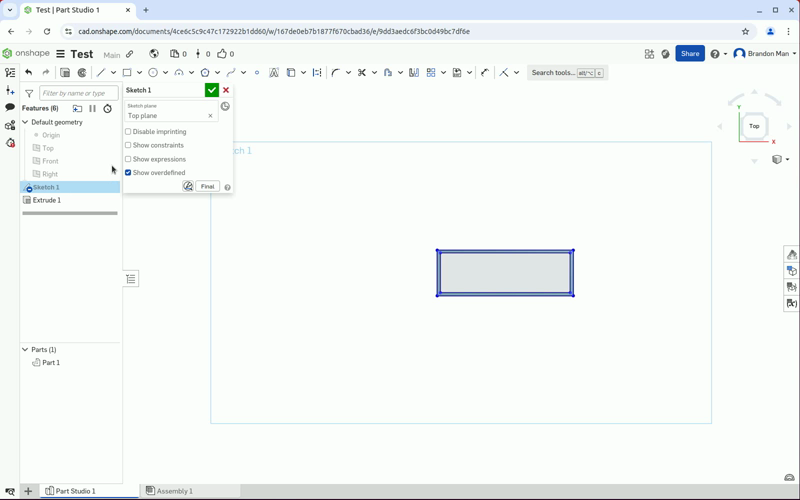
mouse_move(229, 92)
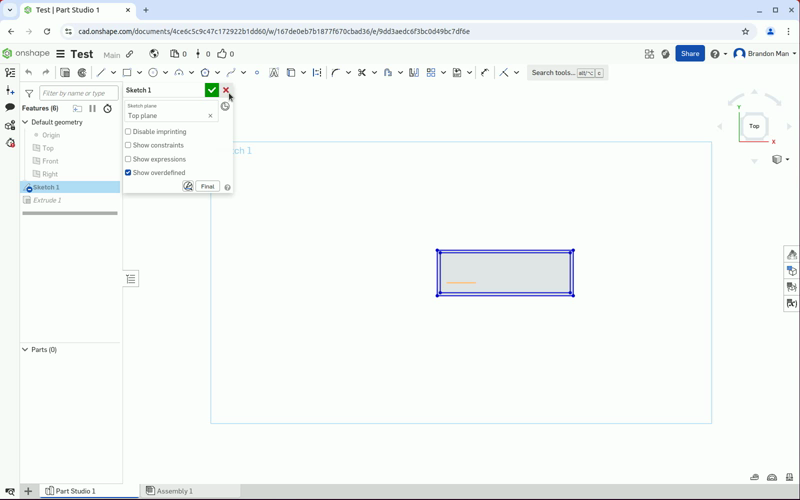
click(229, 92)
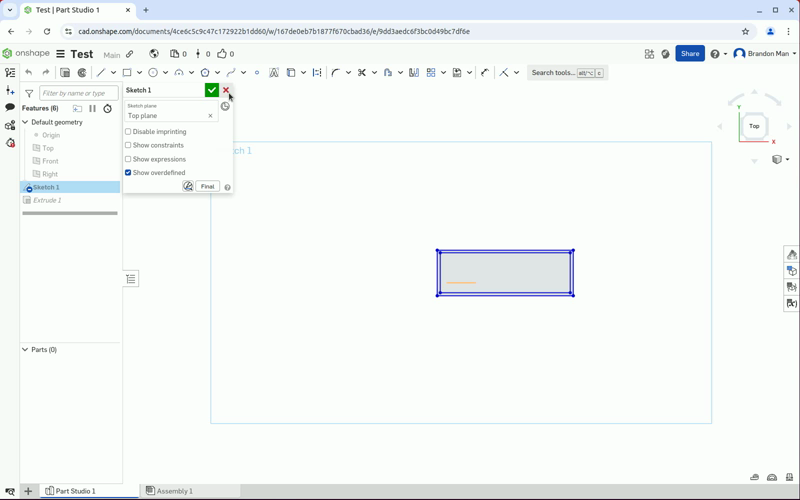
key(shift+s)
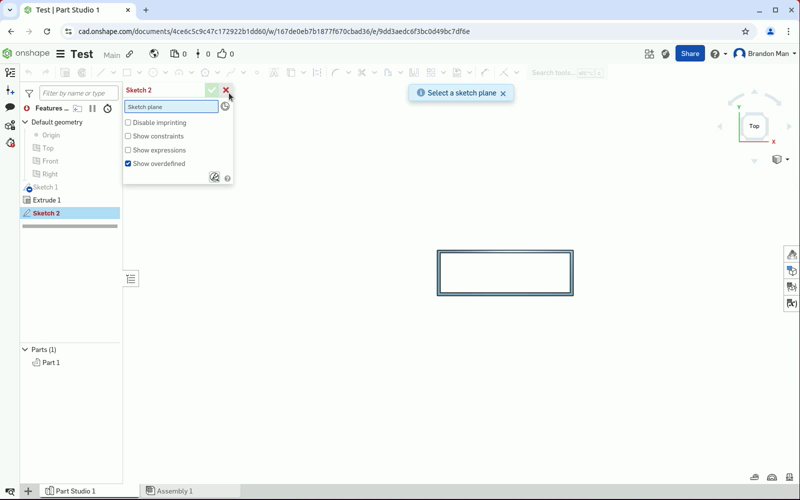
mouse_move(73, 150)
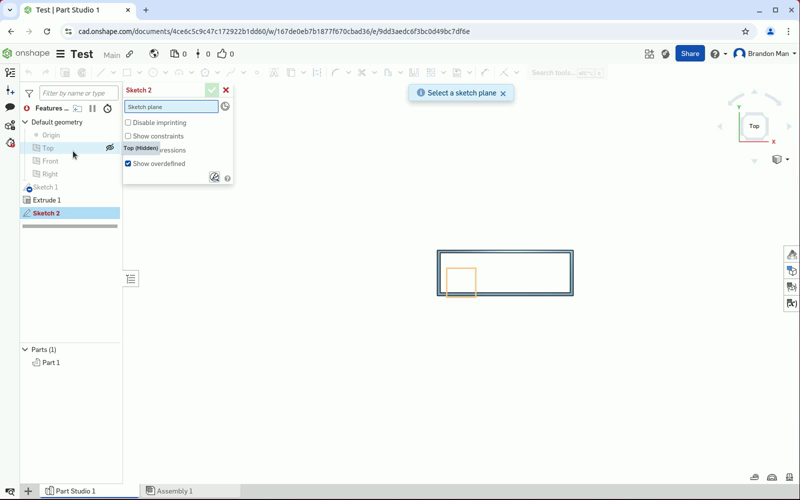
click(73, 150)
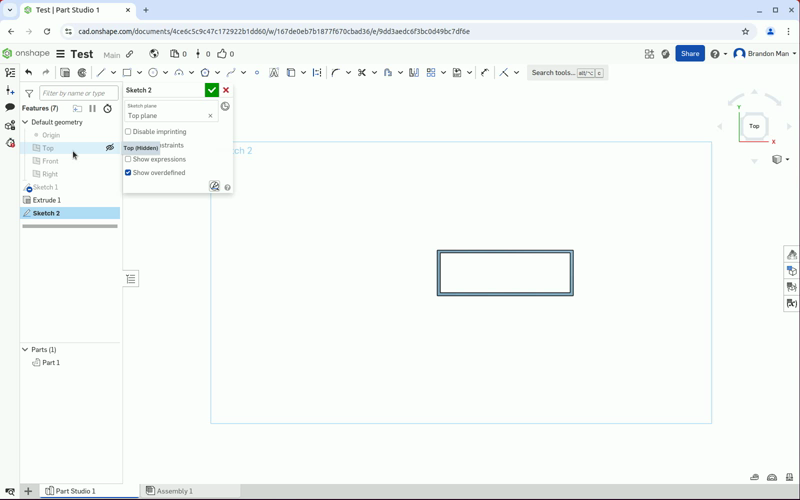
mouse_move(73, 352)
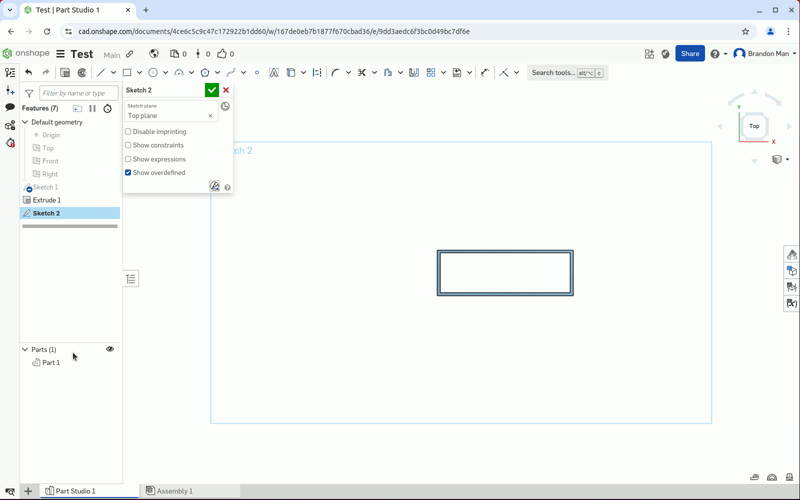
key(y)
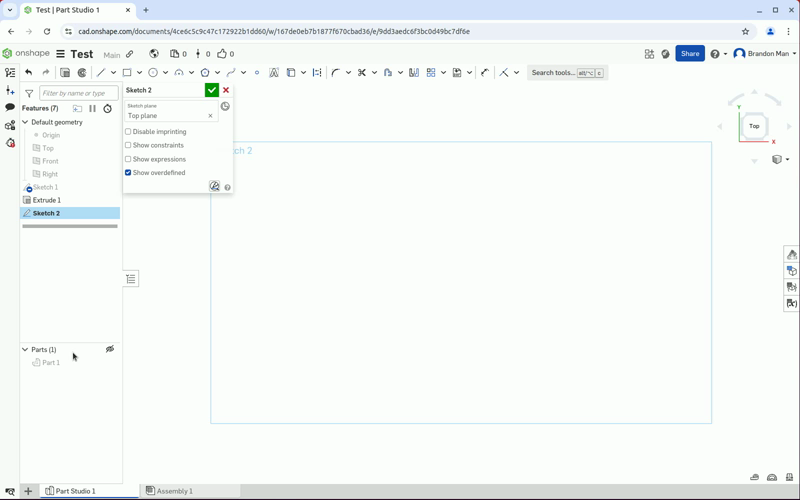
key(l)
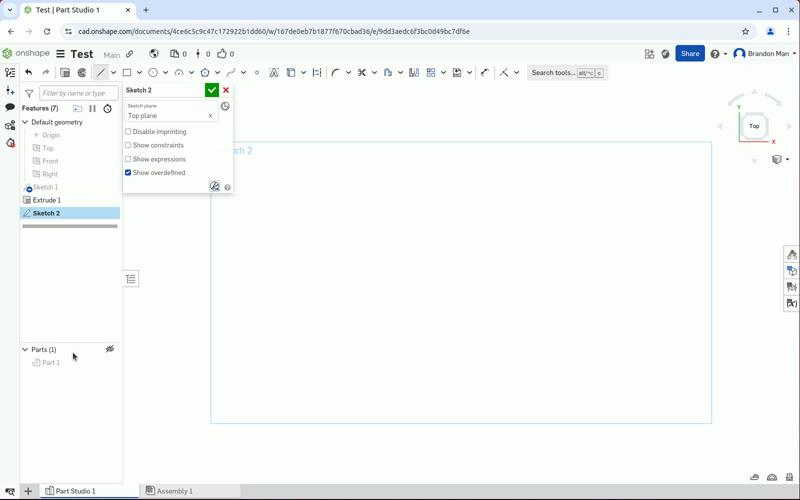
key_down(shift)
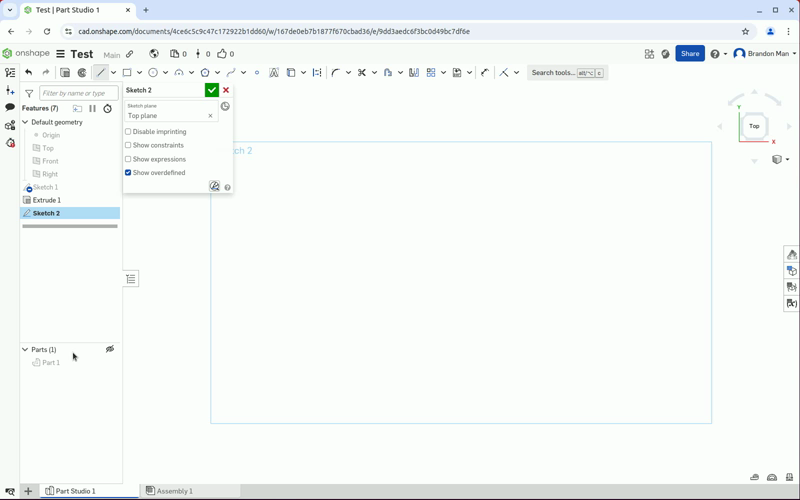
mouse_move(439, 293)
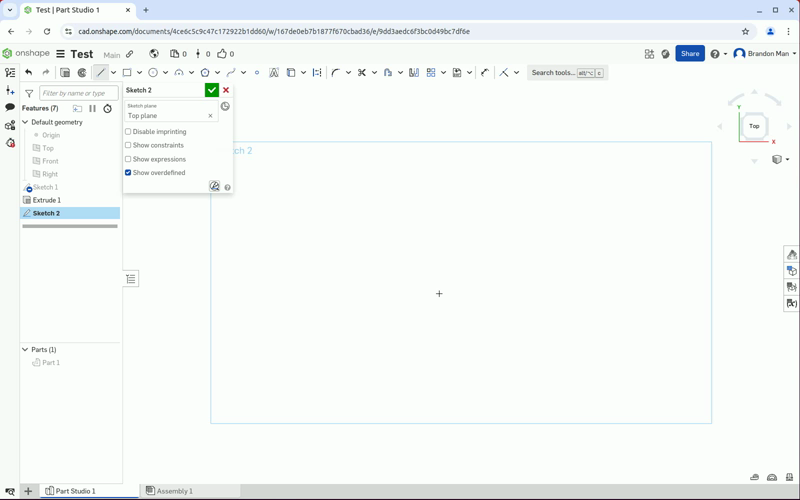
click(439, 293)
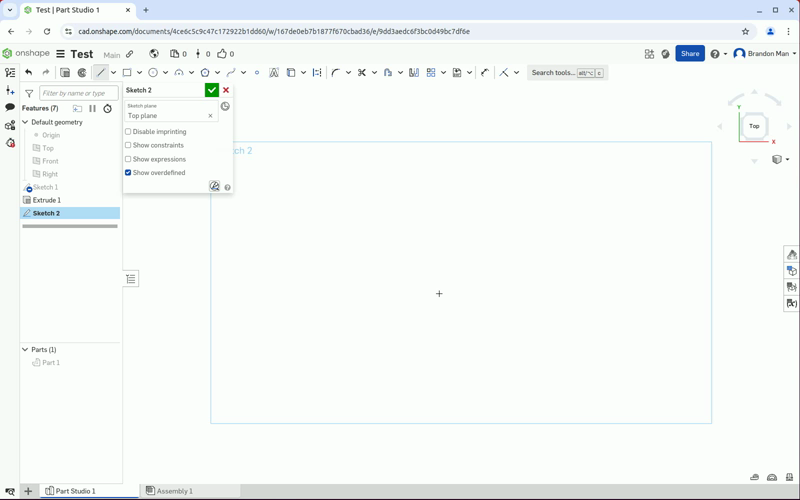
key_up(shift)
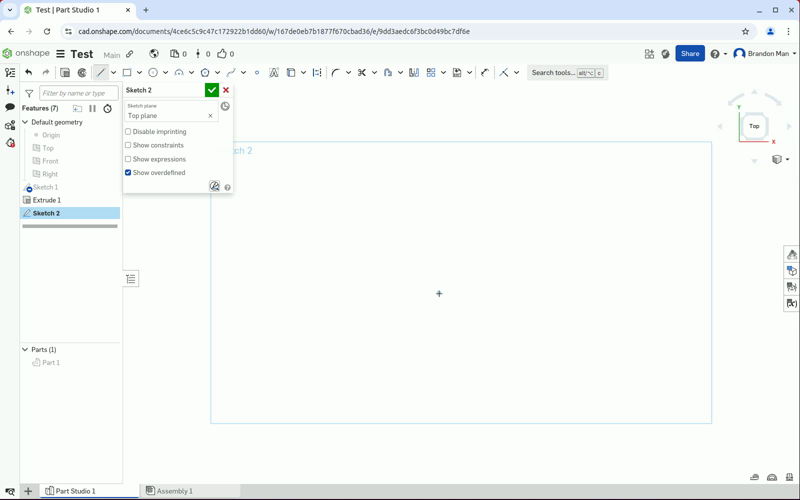
key_down(shift)
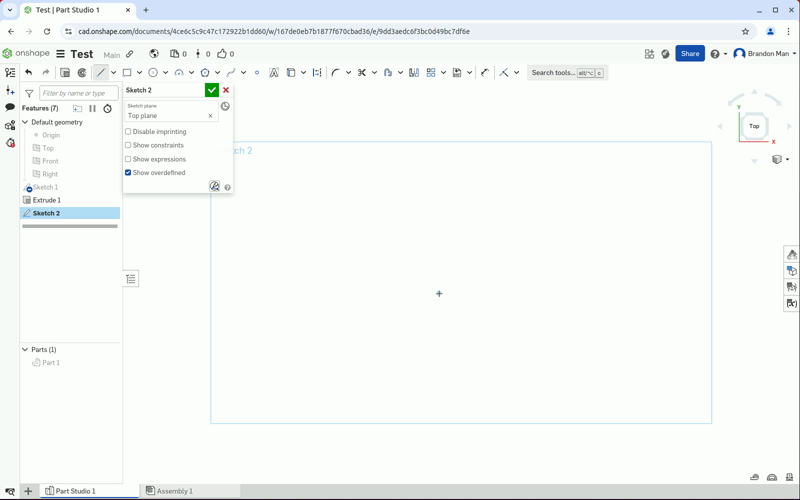
mouse_move(570, 293)
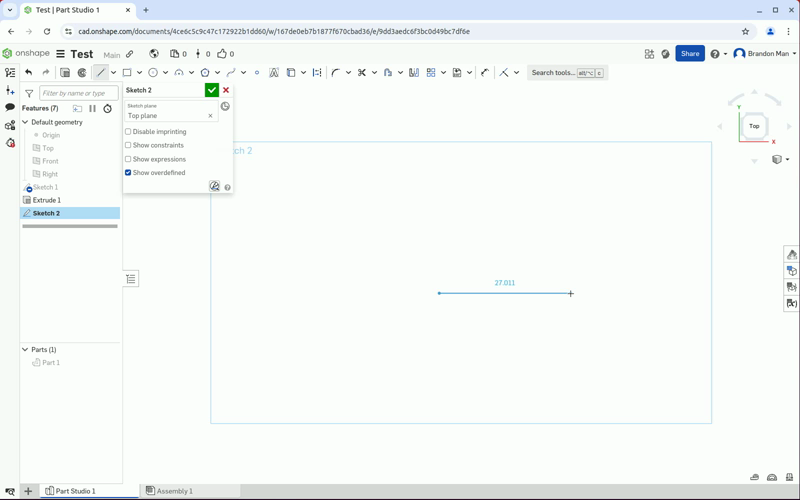
click(570, 293)
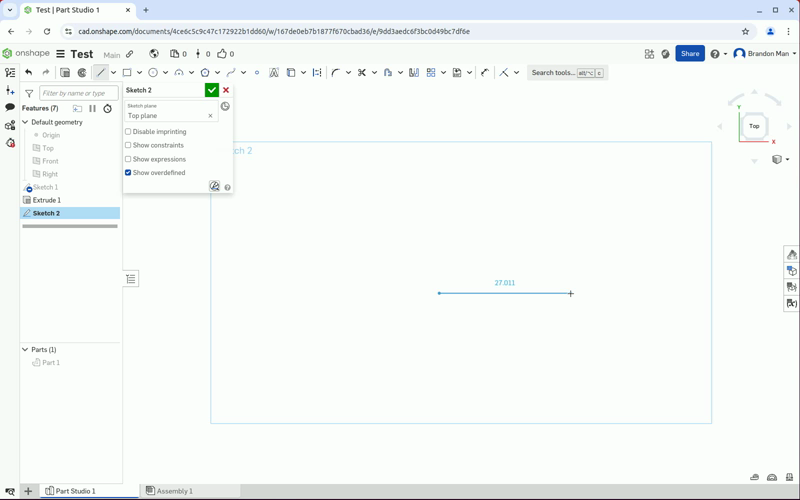
key_up(shift)
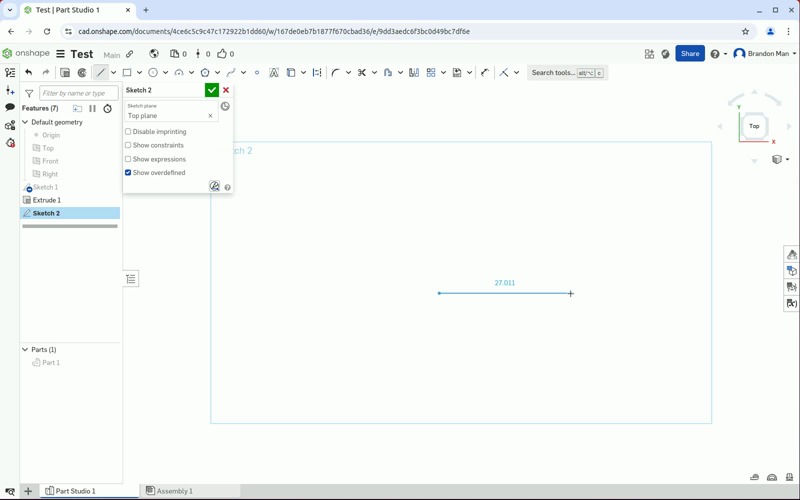
key_down(shift)
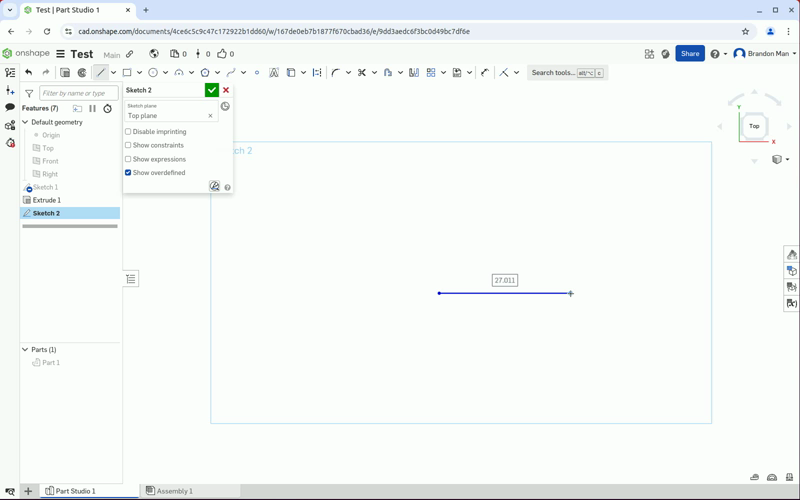
mouse_move(589, 293)
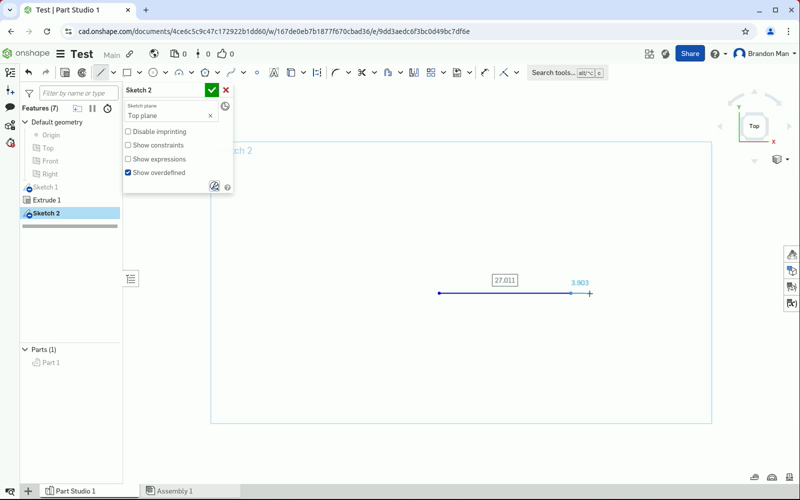
mouse_move(570, 253)
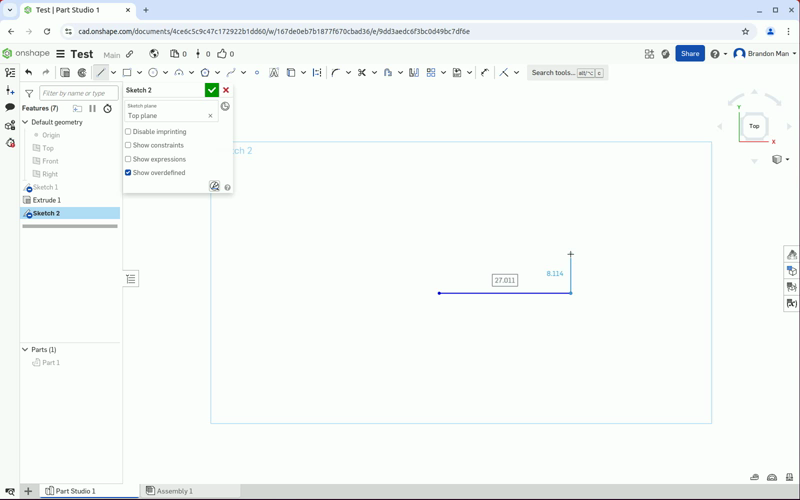
click(570, 253)
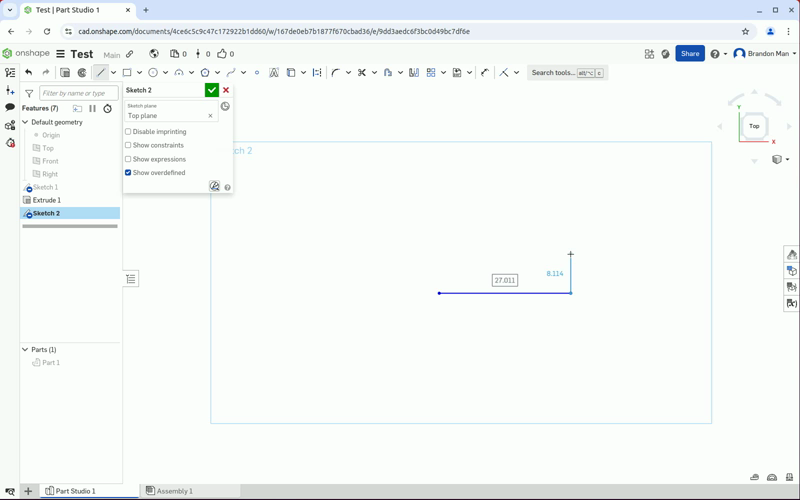
key_up(shift)
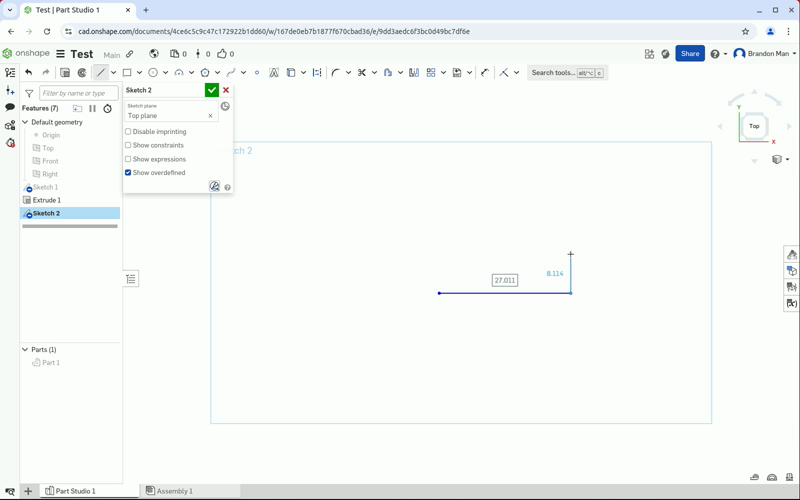
key_down(shift)
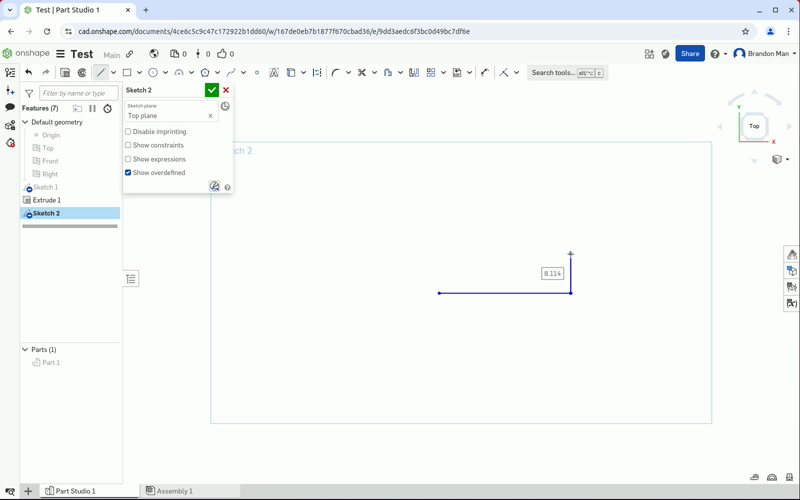
mouse_move(439, 253)
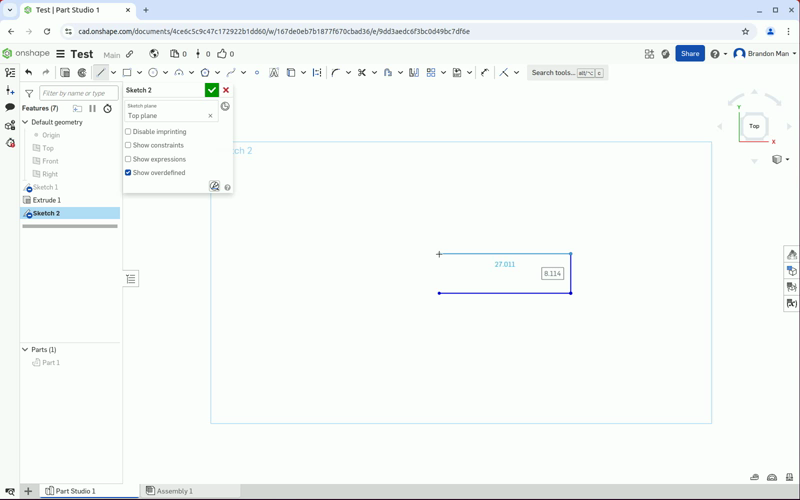
click(439, 253)
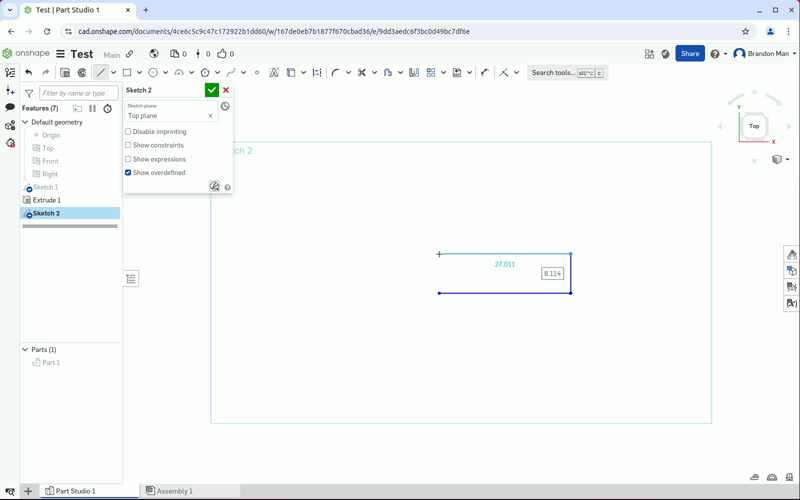
key_up(shift)
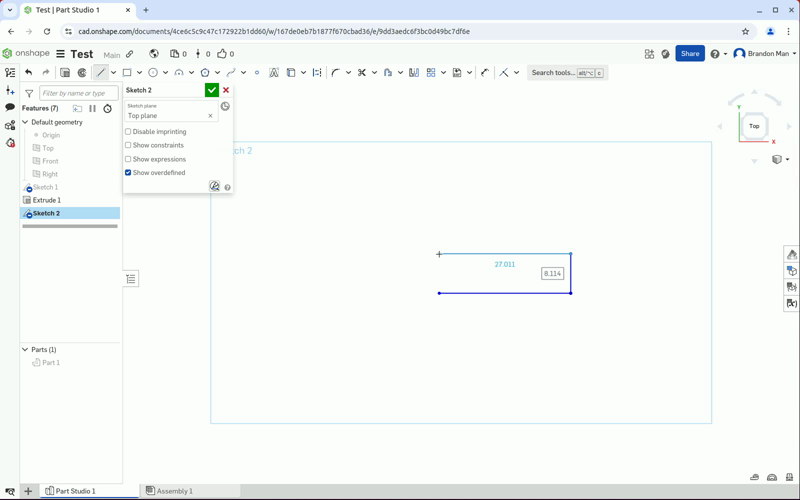
mouse_move(469, 253)
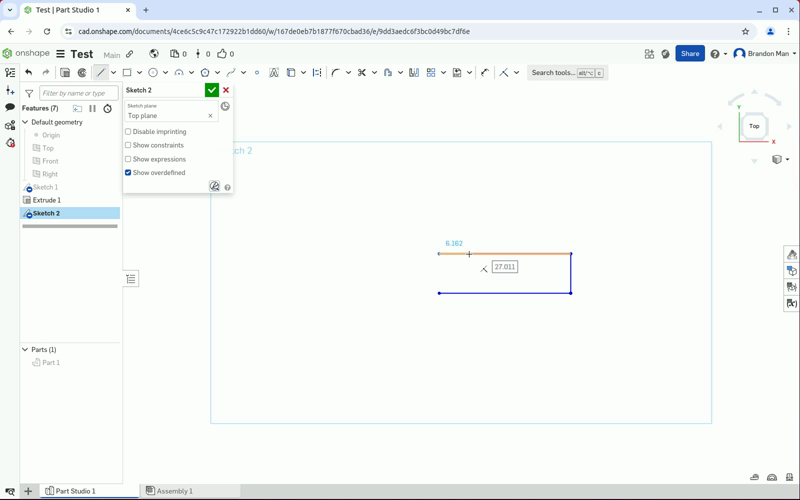
key_down(shift)
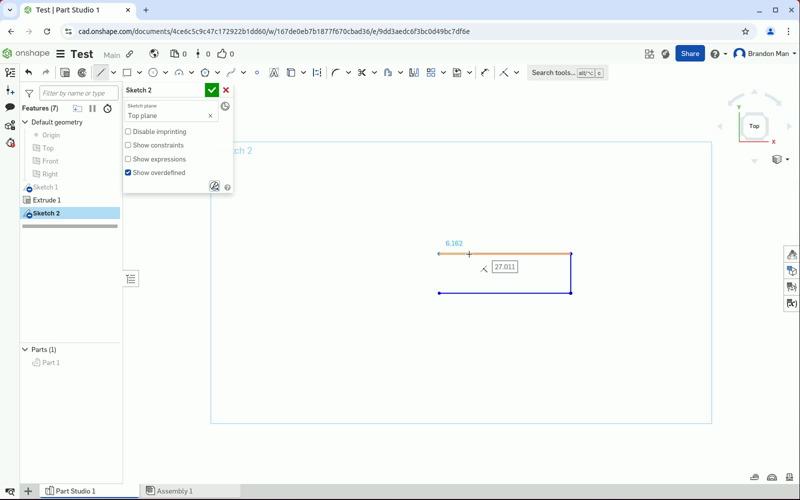
mouse_move(439, 293)
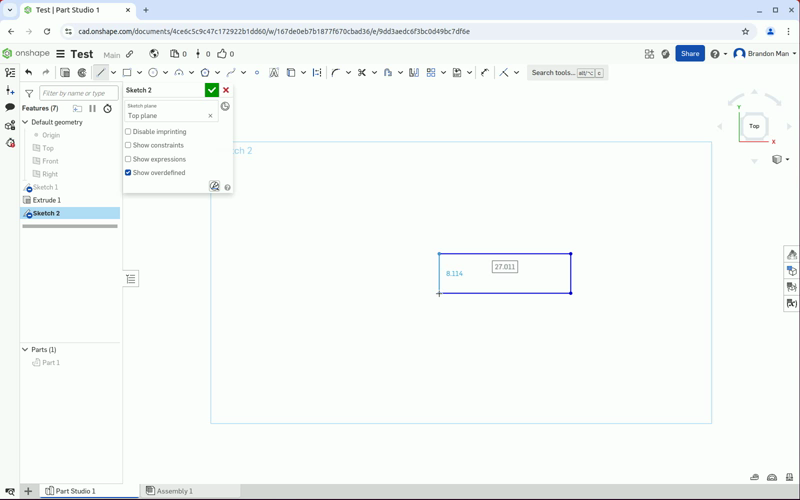
key_up(shift)
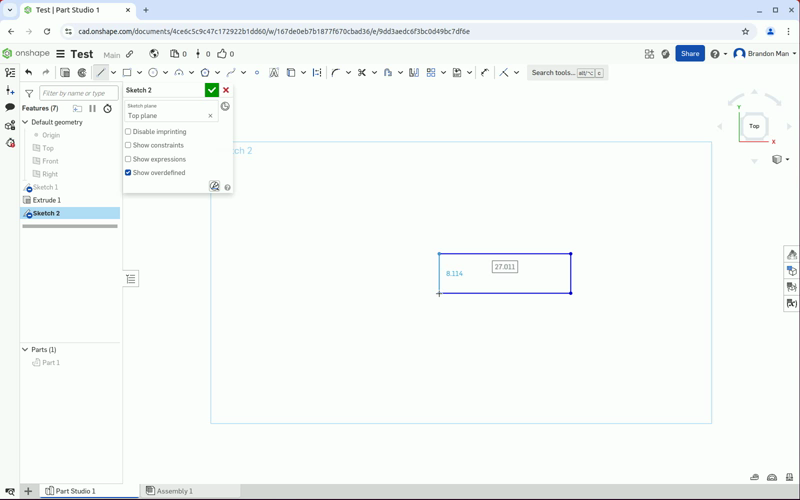
click(439, 293)
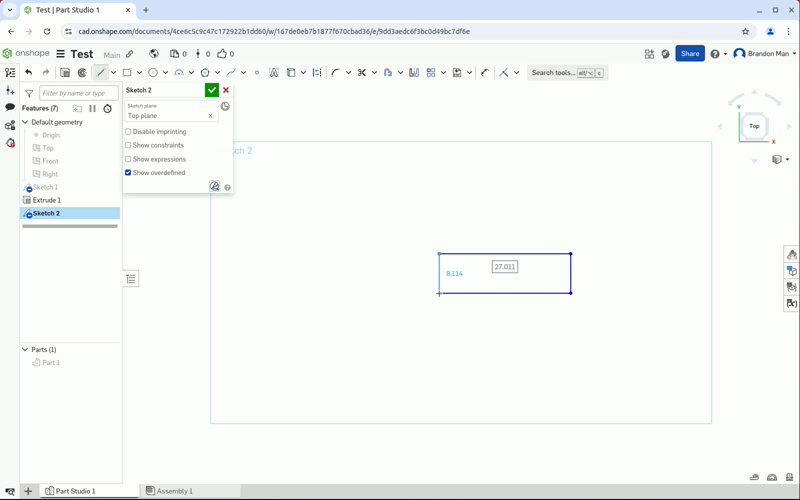
key(esc)
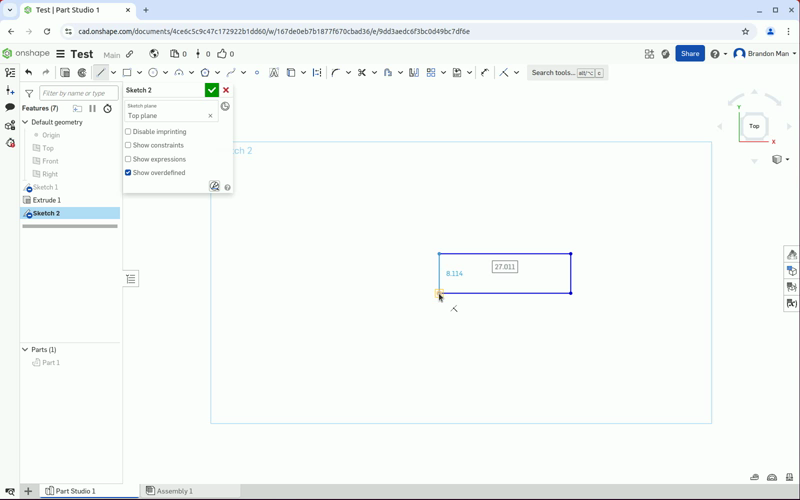
mouse_move(547, 263)
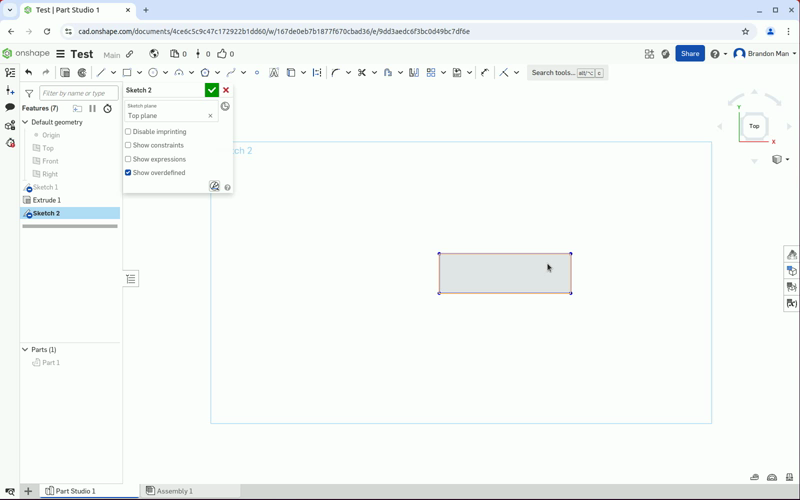
click(547, 263)
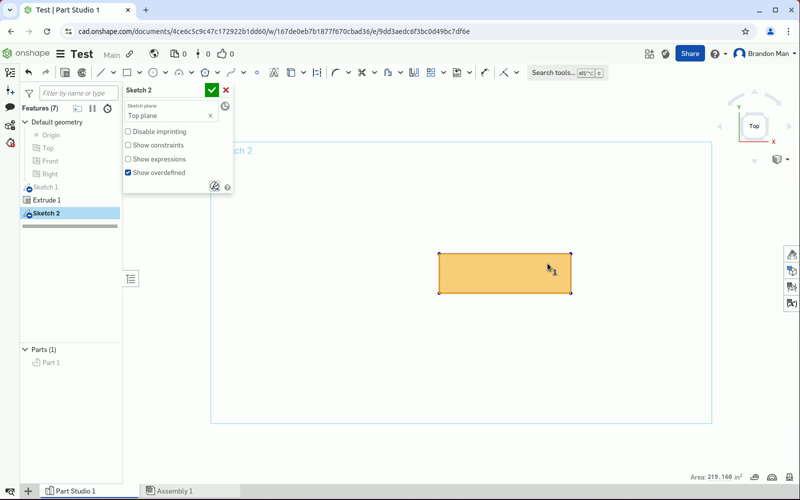
mouse_move(73, 352)
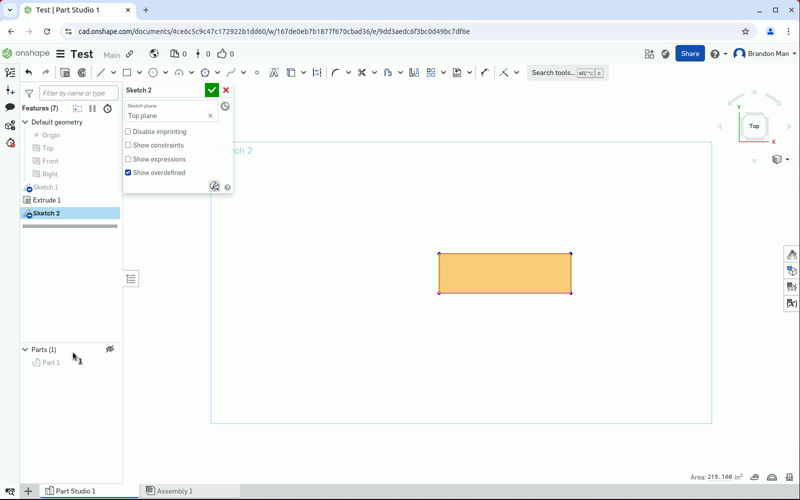
key(shift+y)
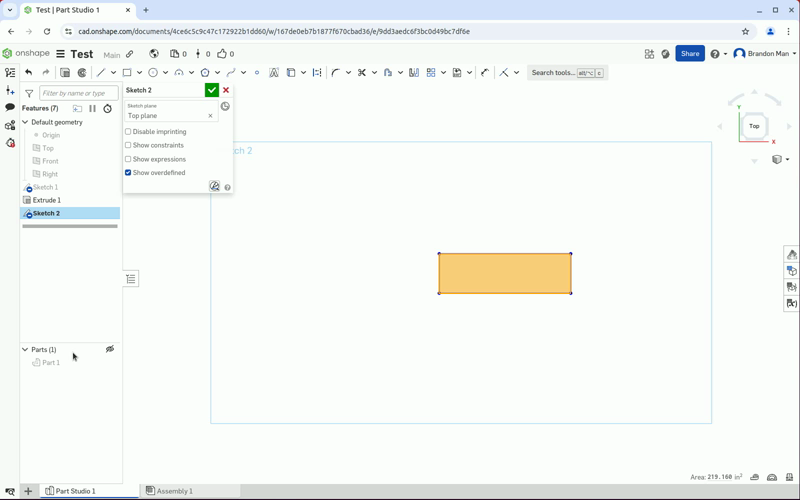
key(shift+e)
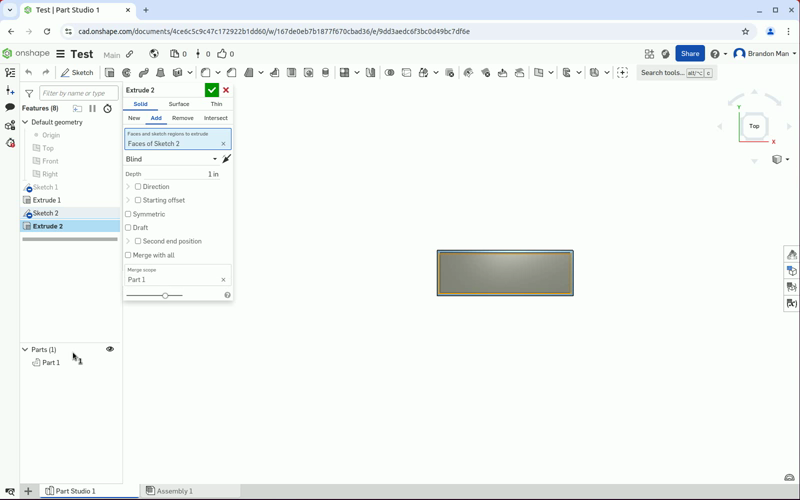
mouse_move(143, 106)
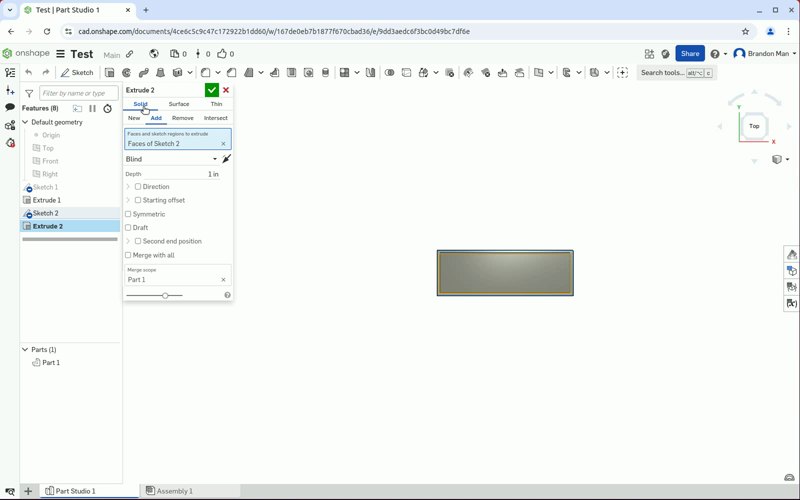
click(143, 106)
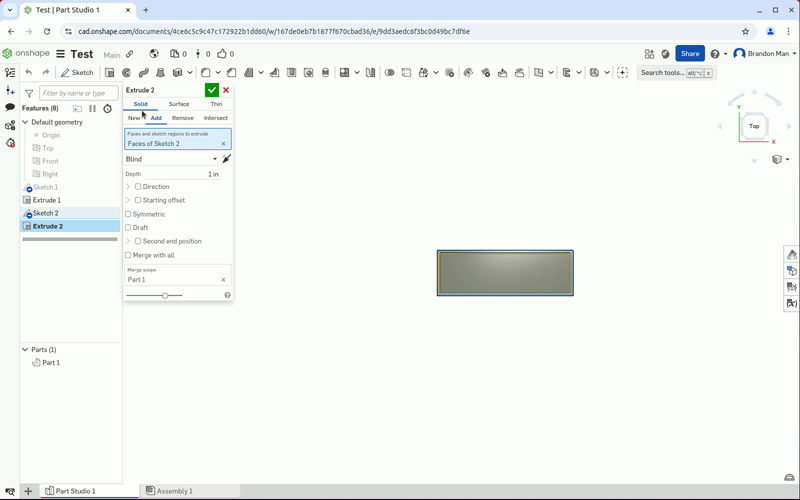
mouse_move(137, 120)
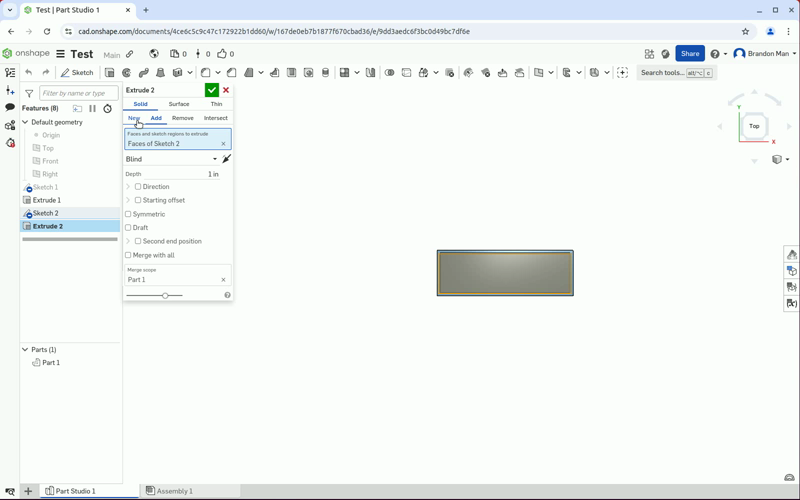
click(137, 120)
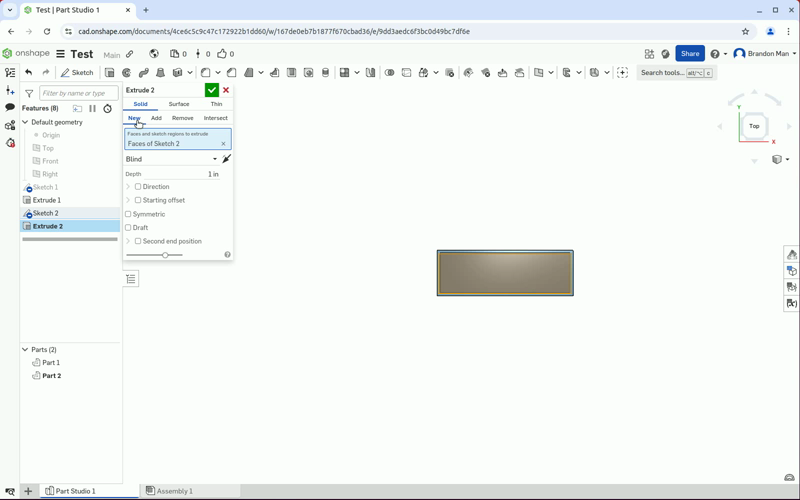
key(tab, 4)
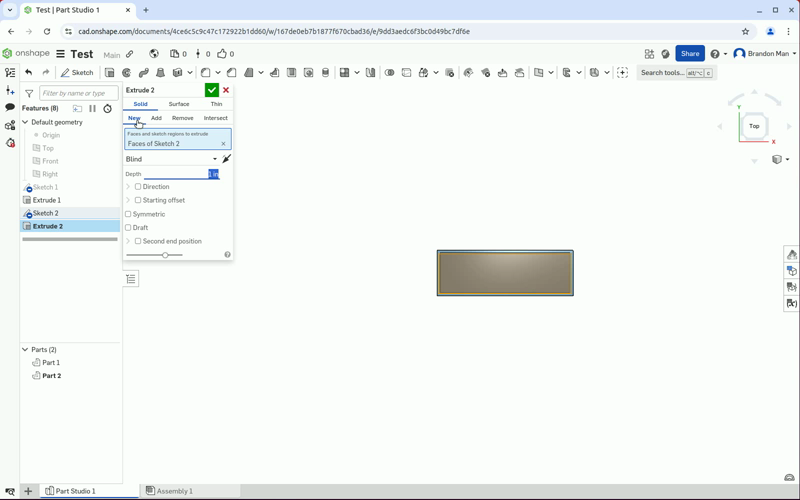
text(0.241)
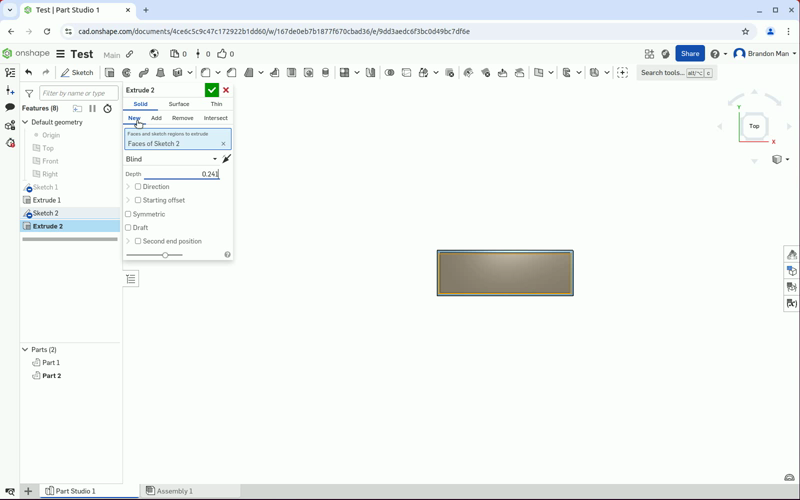
key(enter)
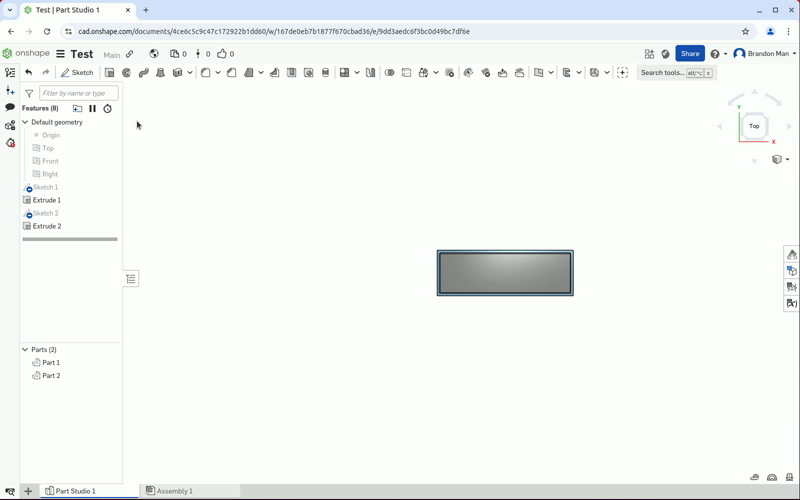
key(shift+h)
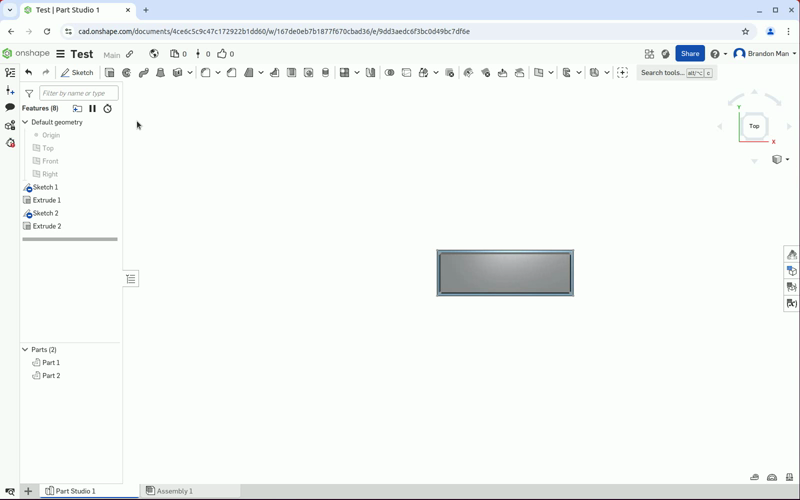
key(shift+h)
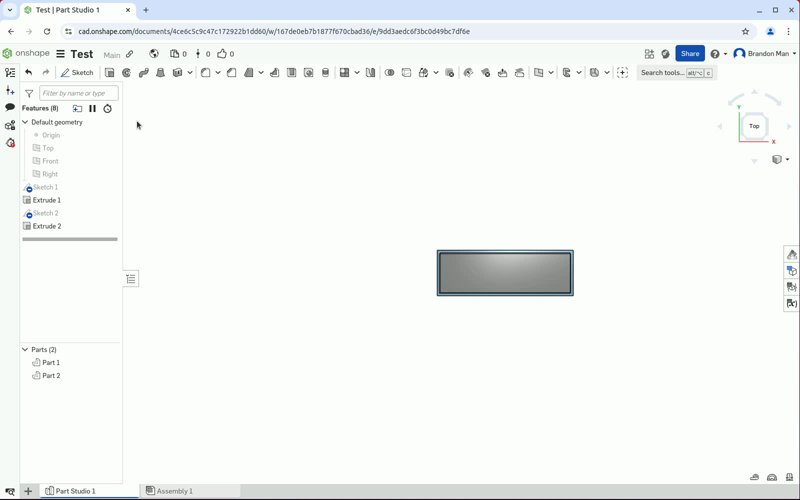
mouse_move(73, 189)
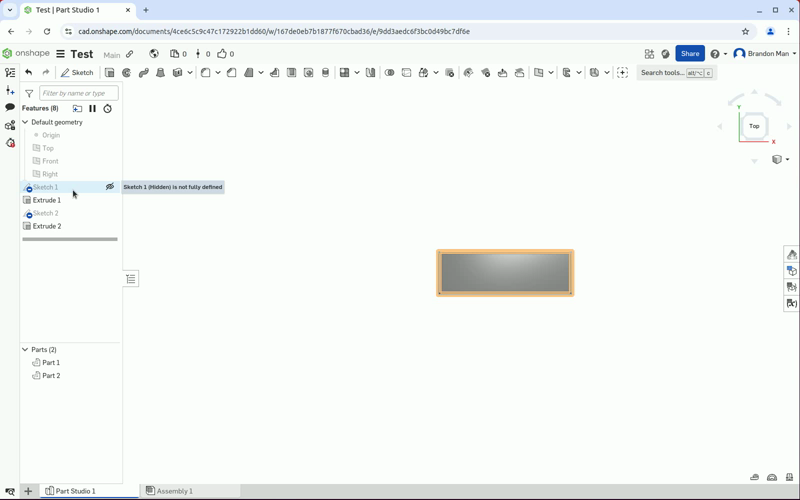
click(73, 189)
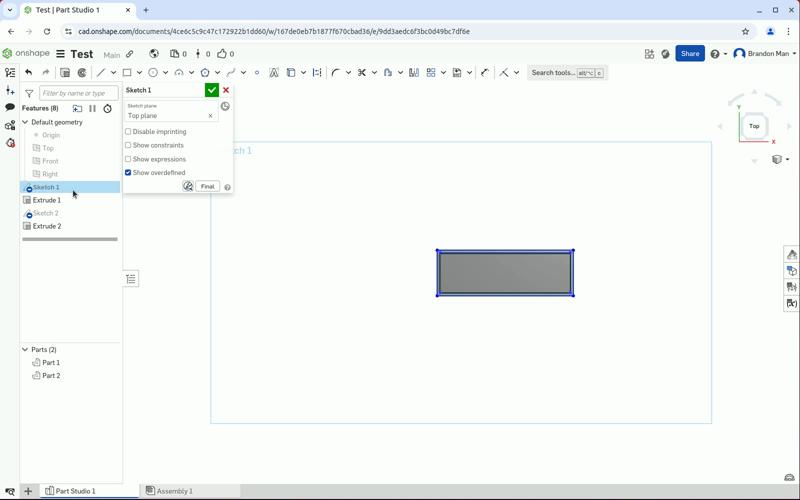
mouse_move(229, 92)
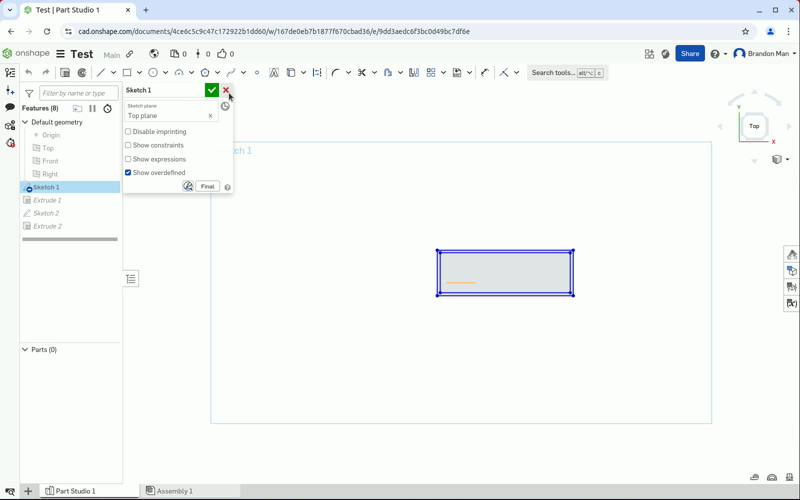
click(229, 92)
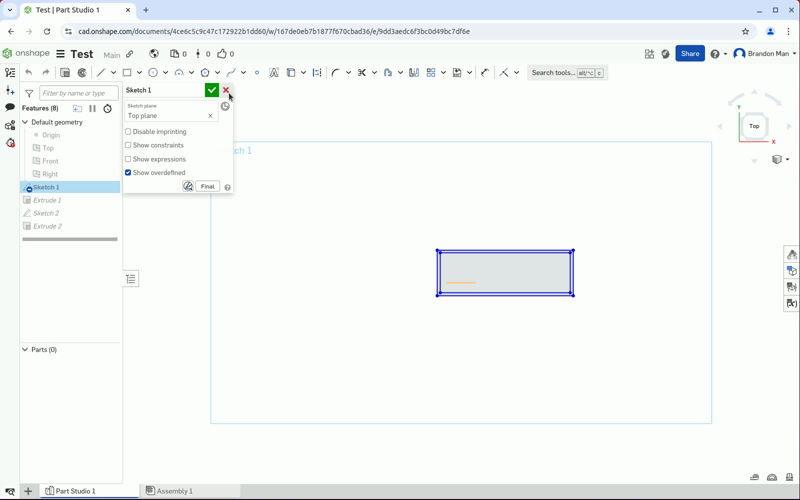
key(shift+s)
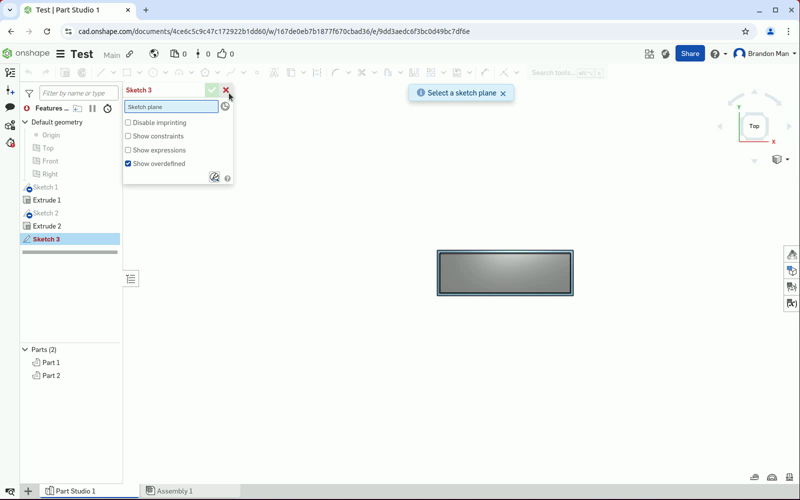
mouse_move(73, 150)
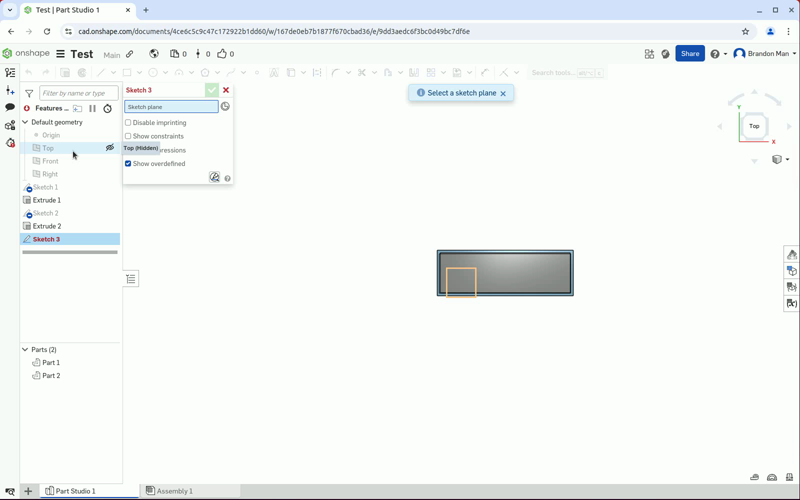
click(73, 150)
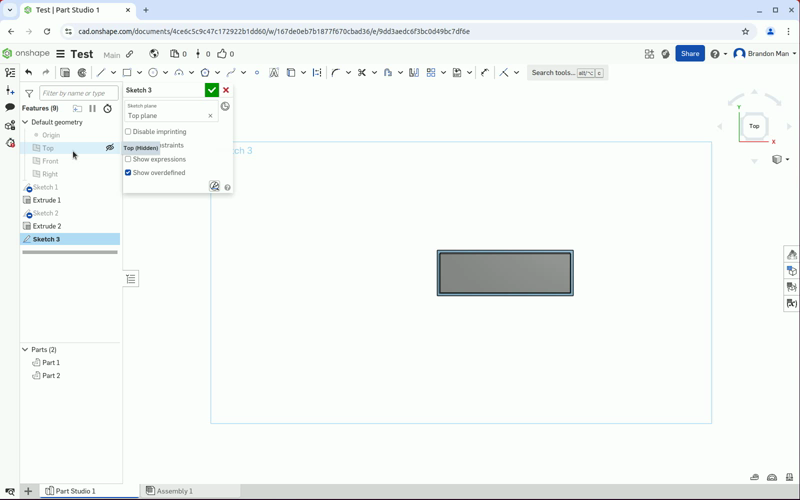
mouse_move(73, 352)
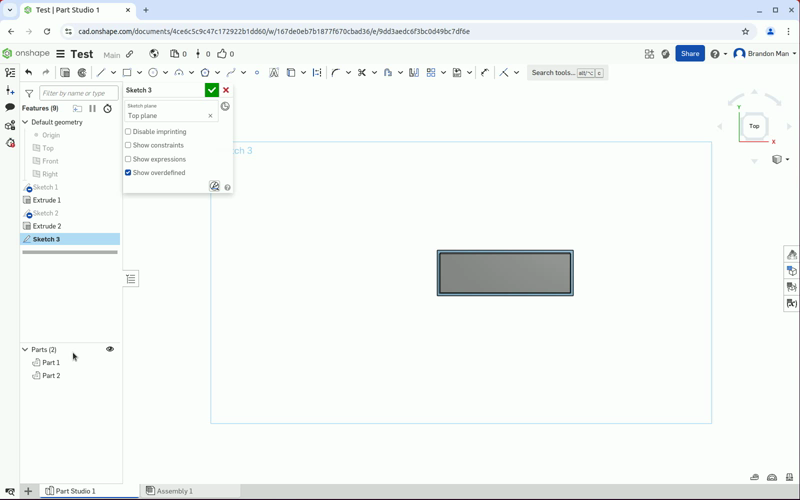
key(y)
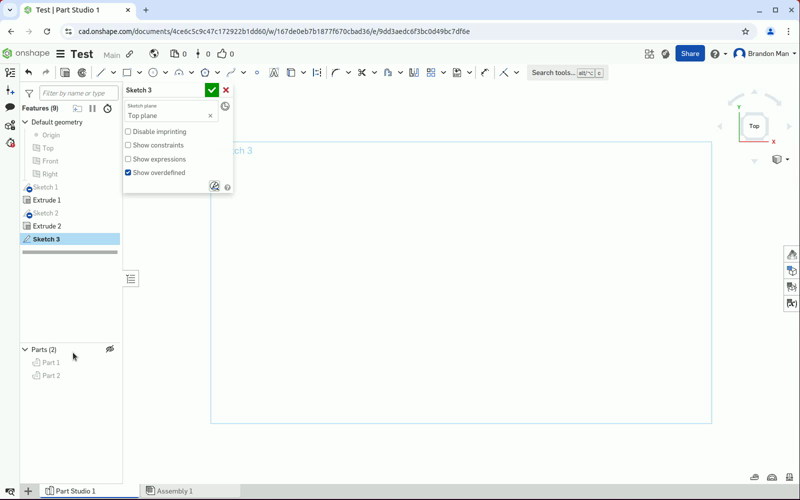
key(l)
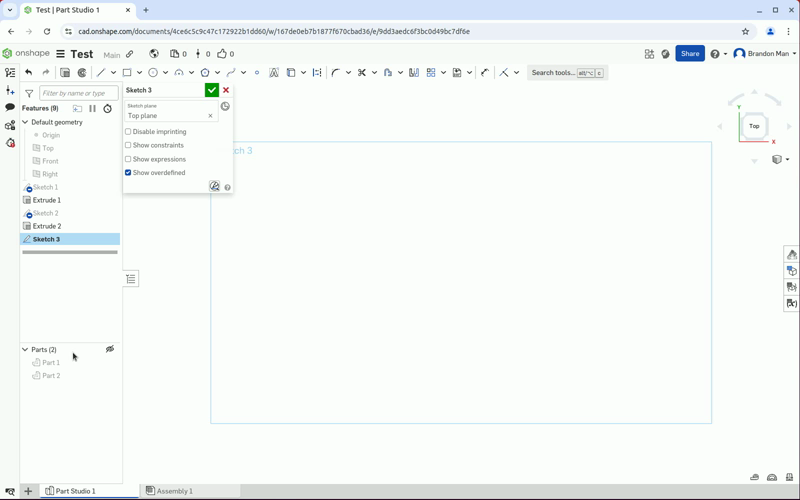
key_down(shift)
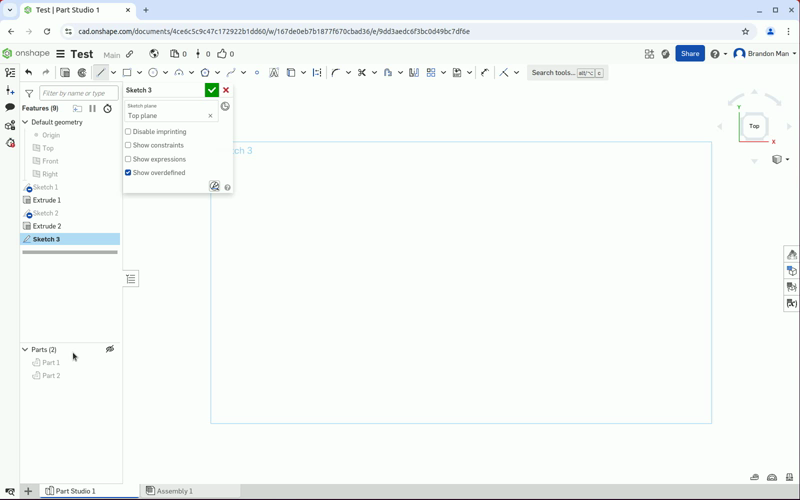
mouse_move(437, 295)
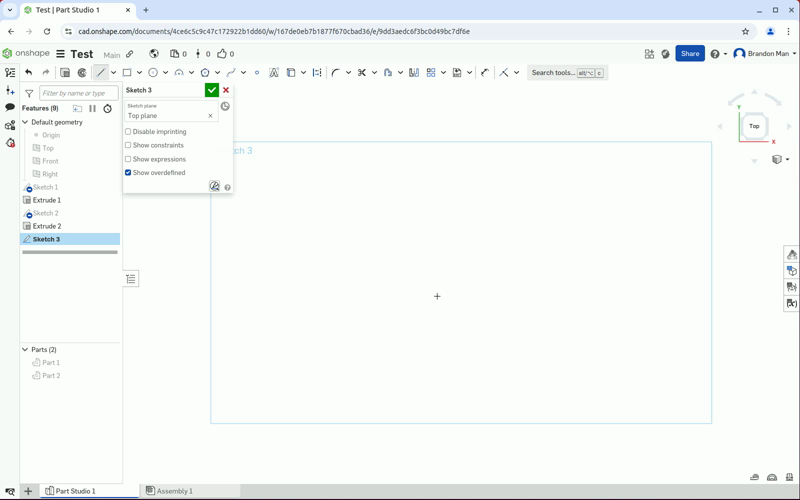
click(437, 295)
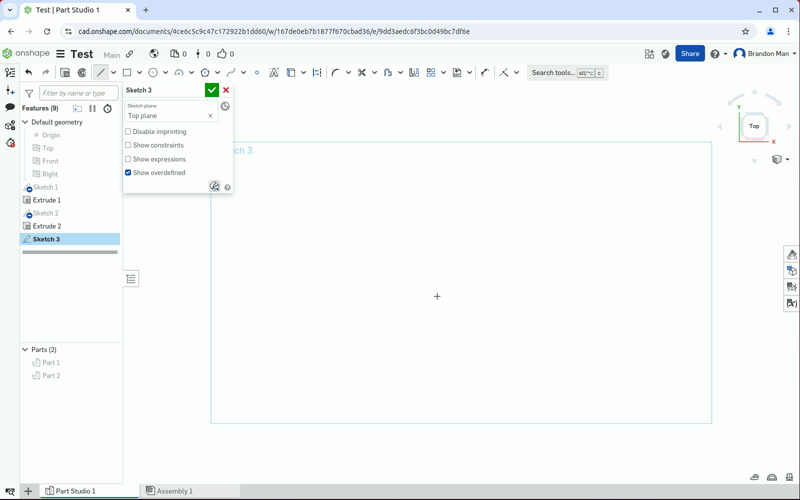
key_up(shift)
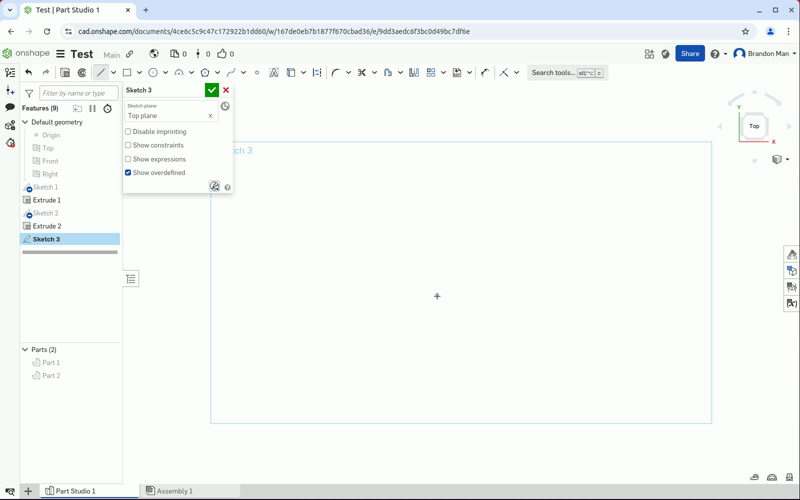
key_down(shift)
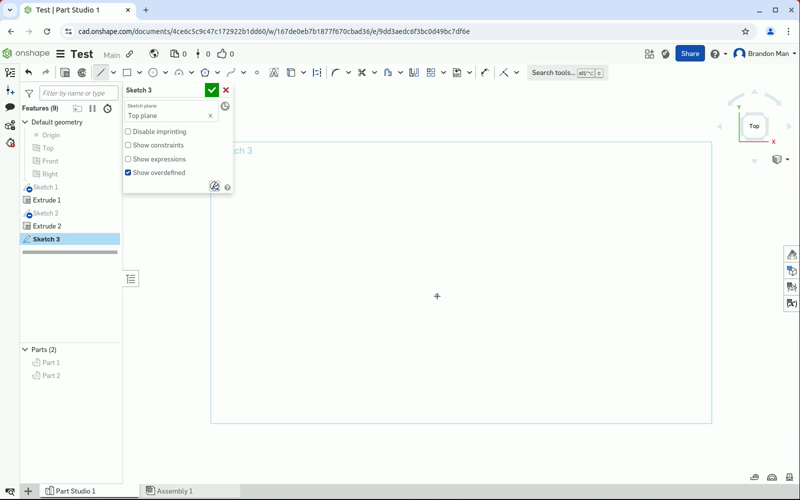
mouse_move(573, 295)
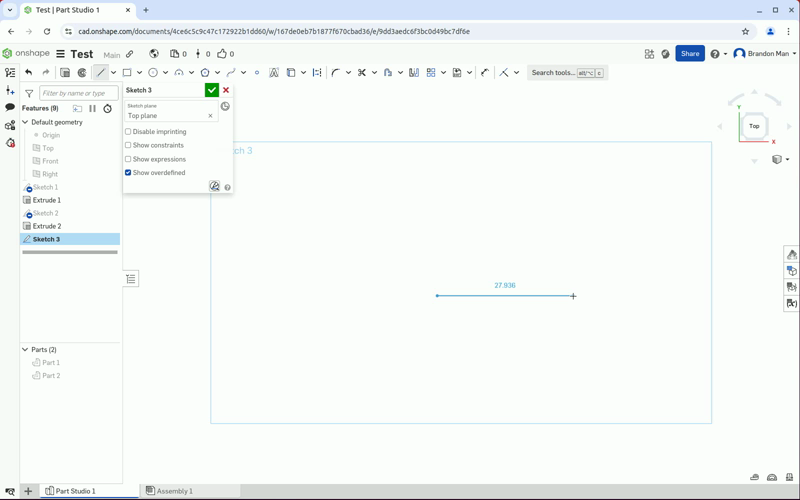
click(573, 295)
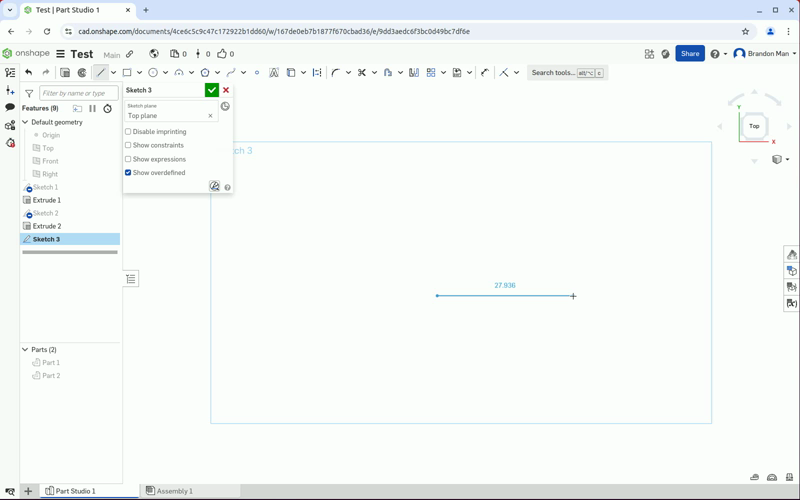
key_up(shift)
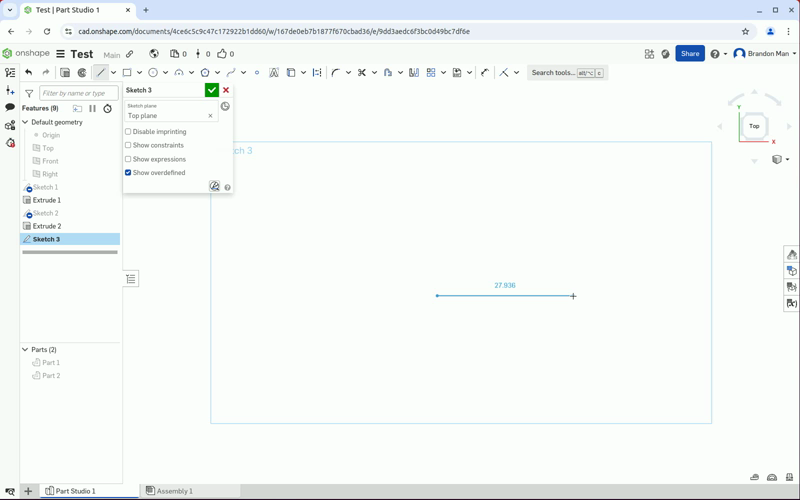
key_down(shift)
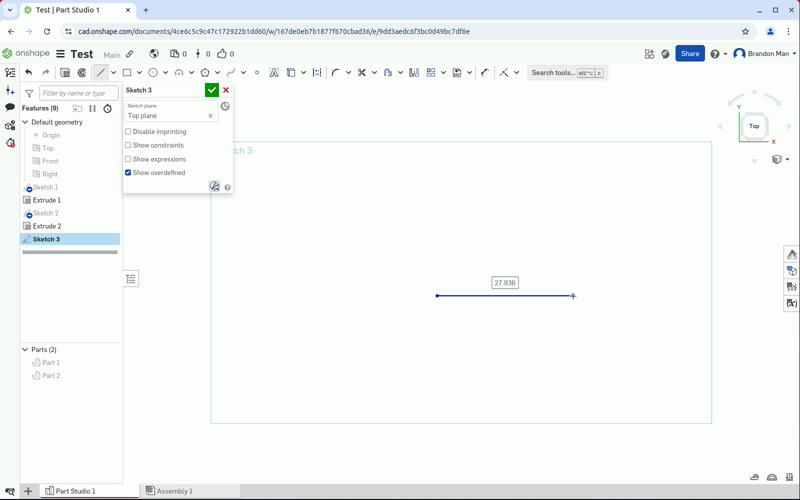
mouse_move(589, 295)
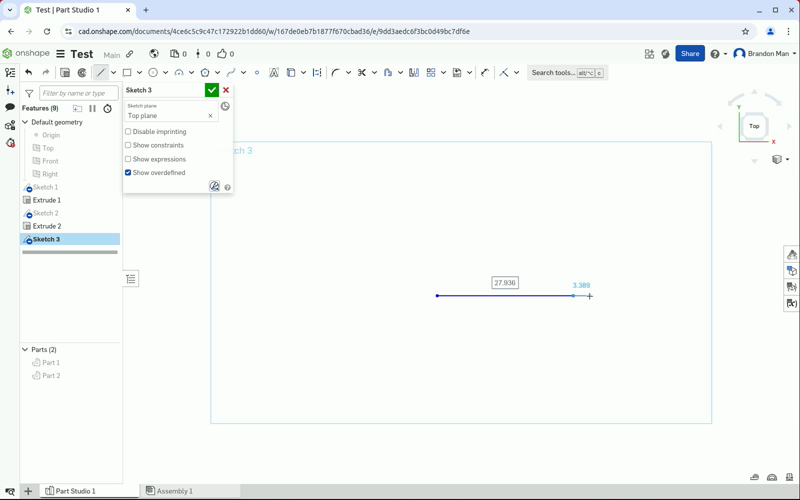
mouse_move(573, 250)
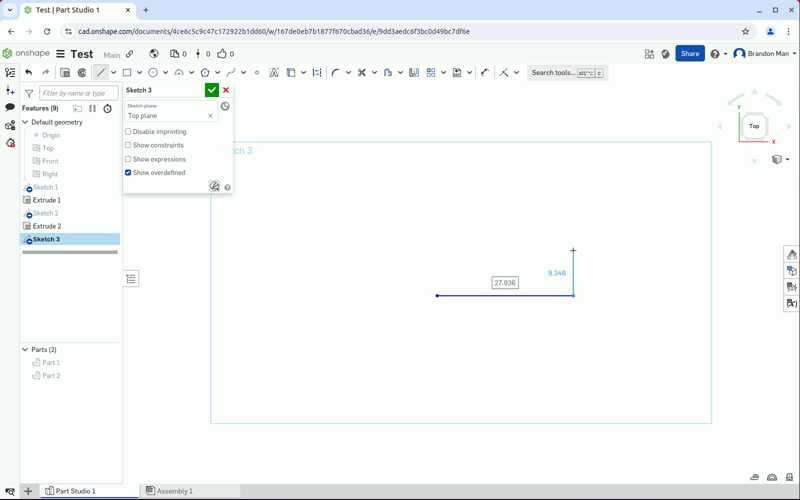
click(573, 250)
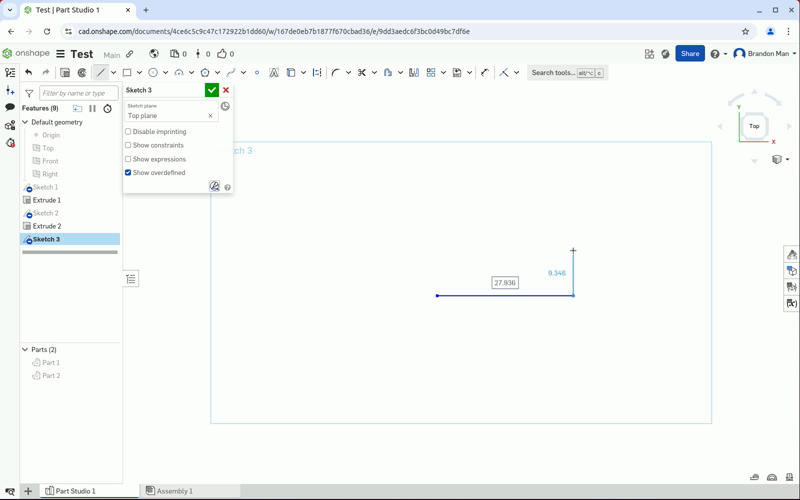
key_up(shift)
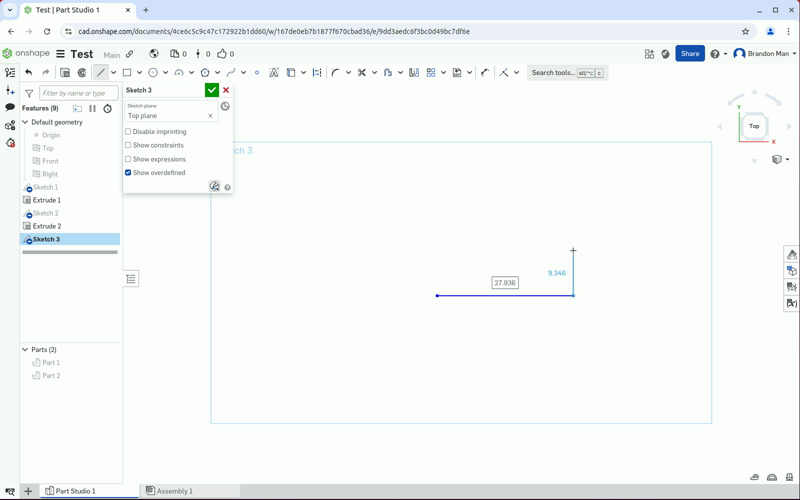
key_down(shift)
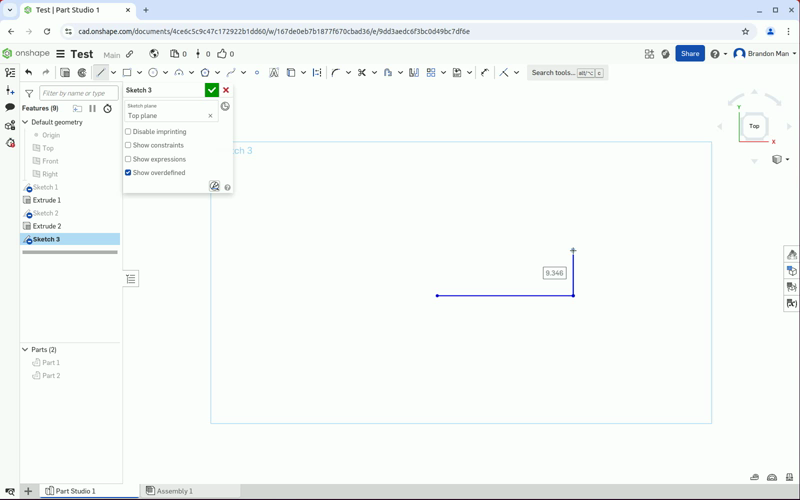
mouse_move(437, 250)
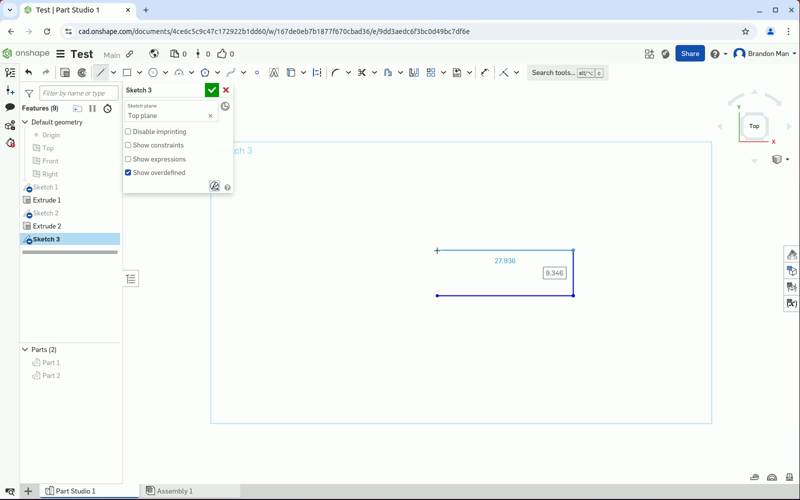
click(437, 250)
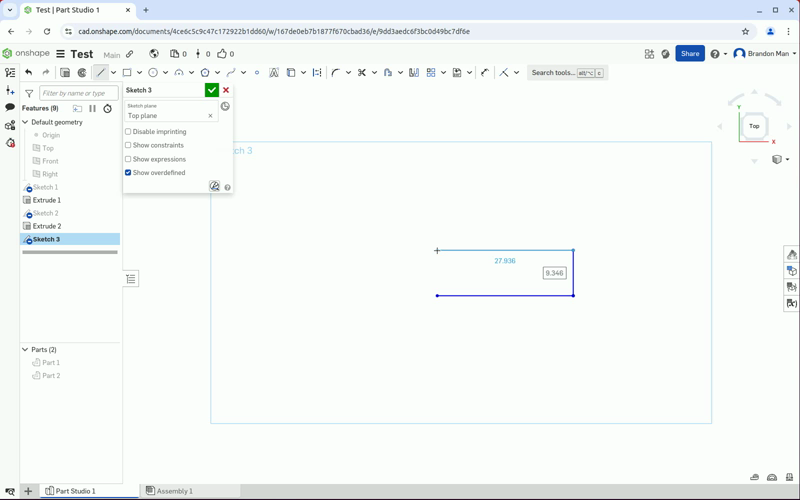
key_up(shift)
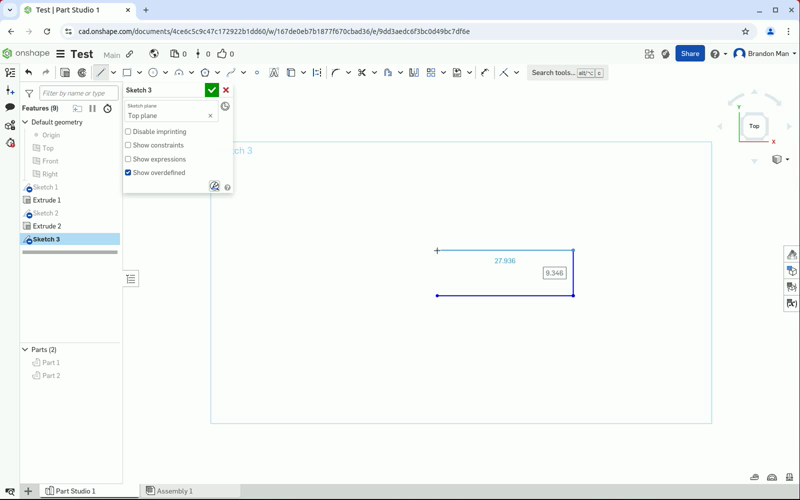
mouse_move(467, 250)
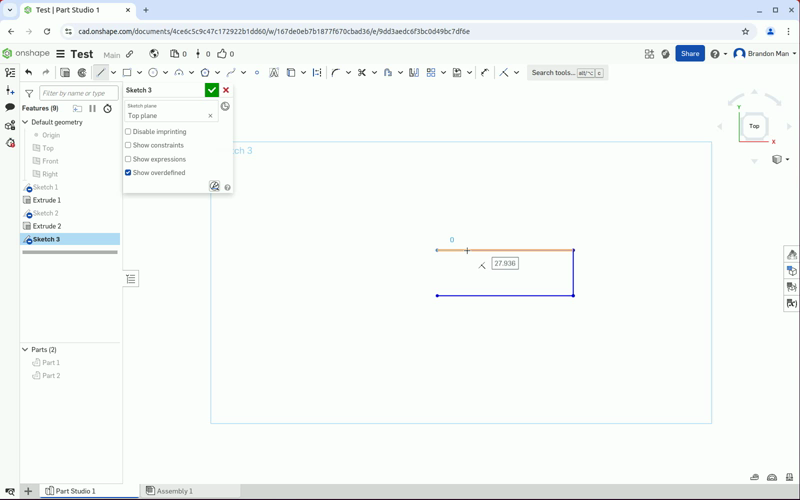
key_down(shift)
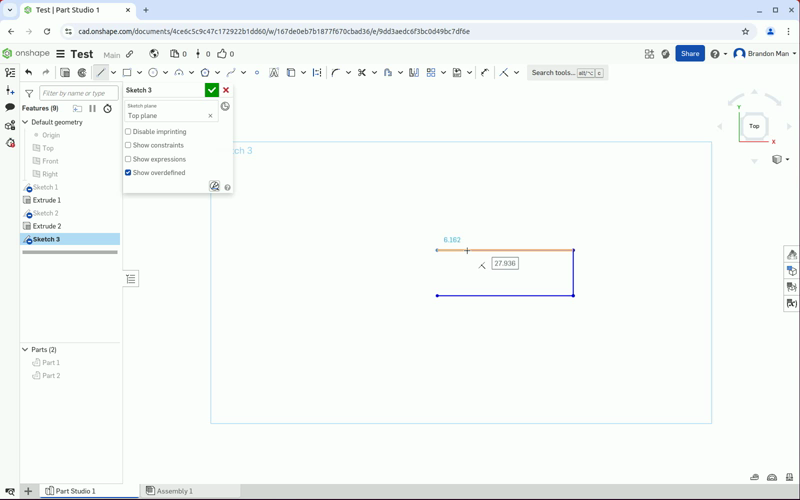
mouse_move(437, 295)
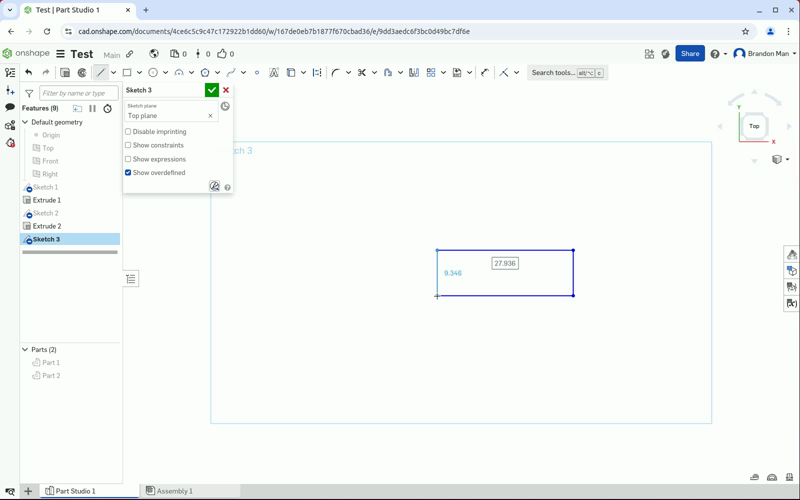
key_up(shift)
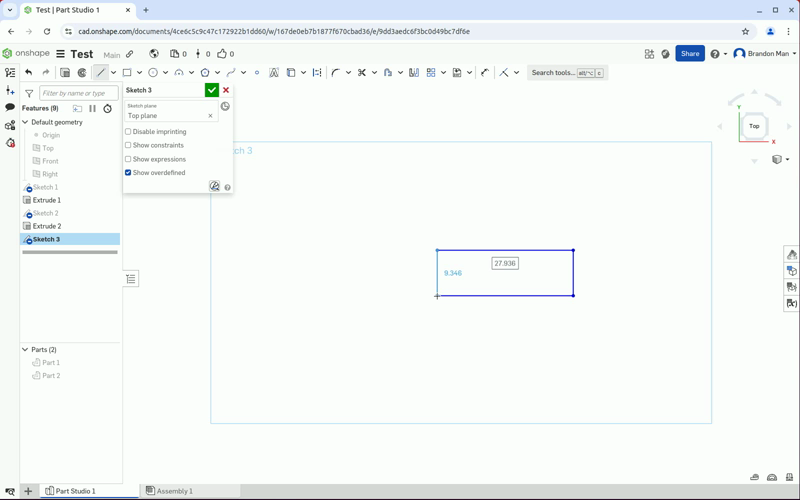
click(437, 295)
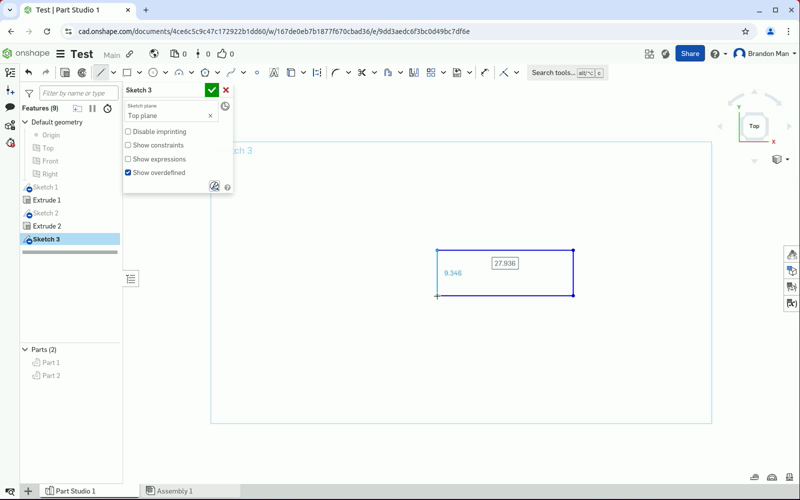
key(esc)
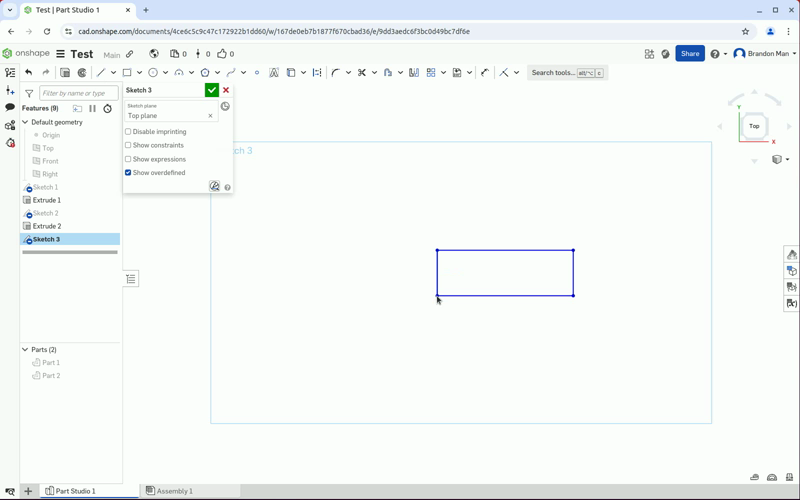
key(l)
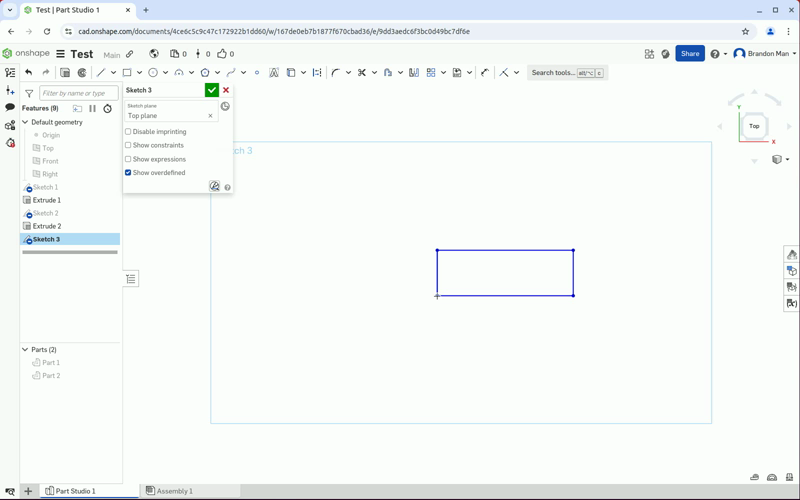
key_down(shift)
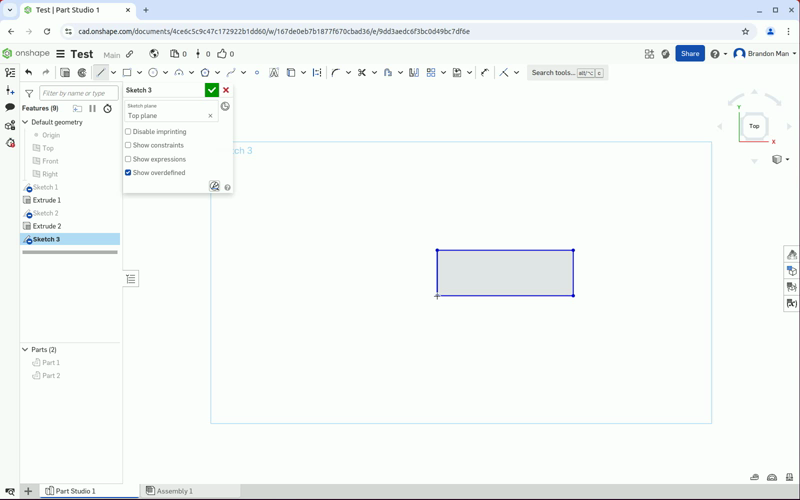
mouse_move(440, 292)
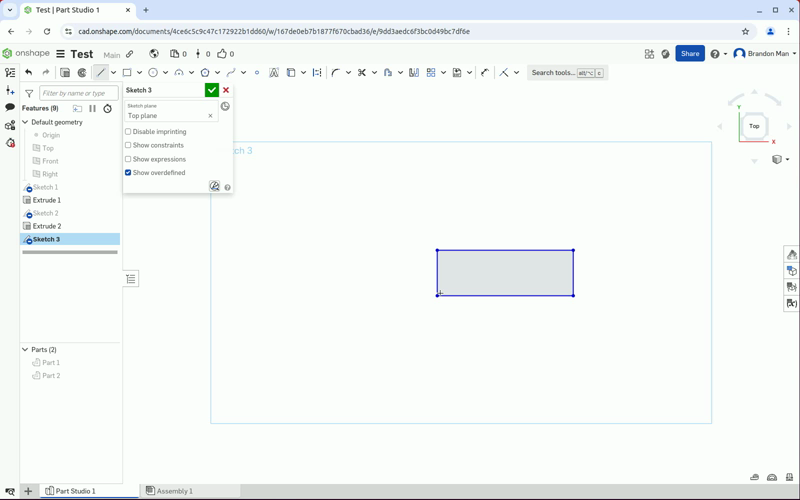
scroll(6)
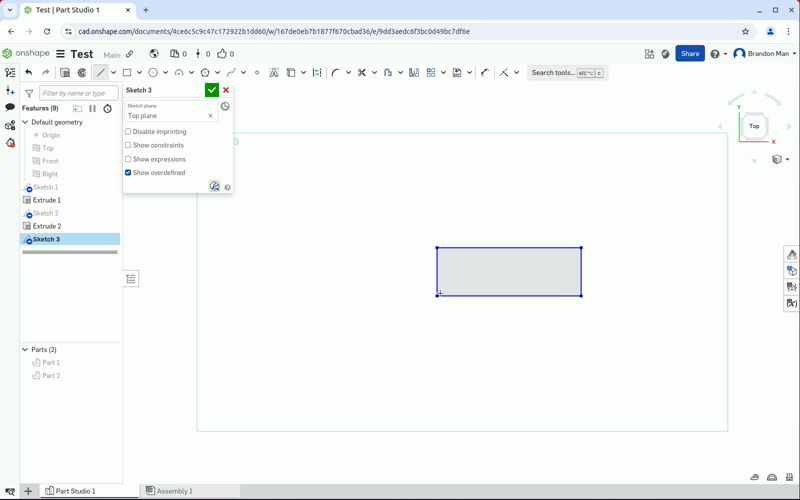
scroll(6)
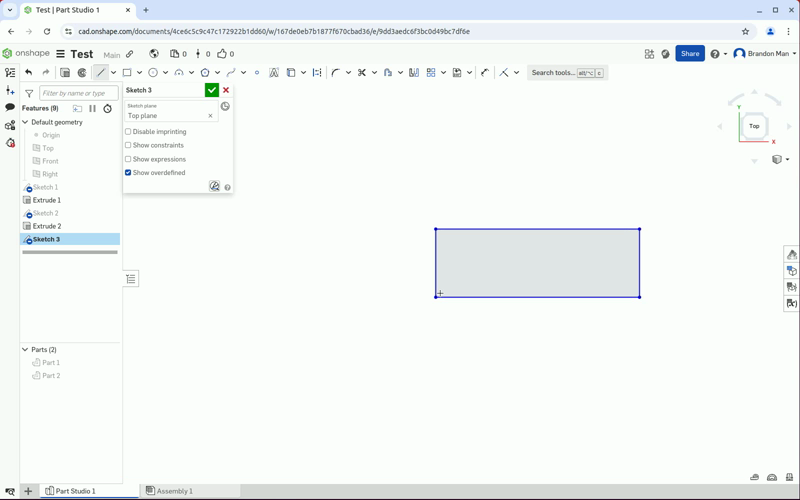
scroll(6)
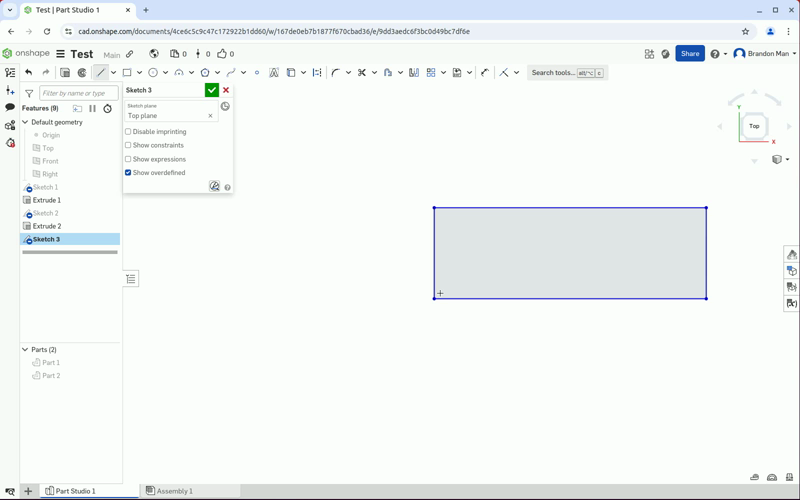
scroll(6)
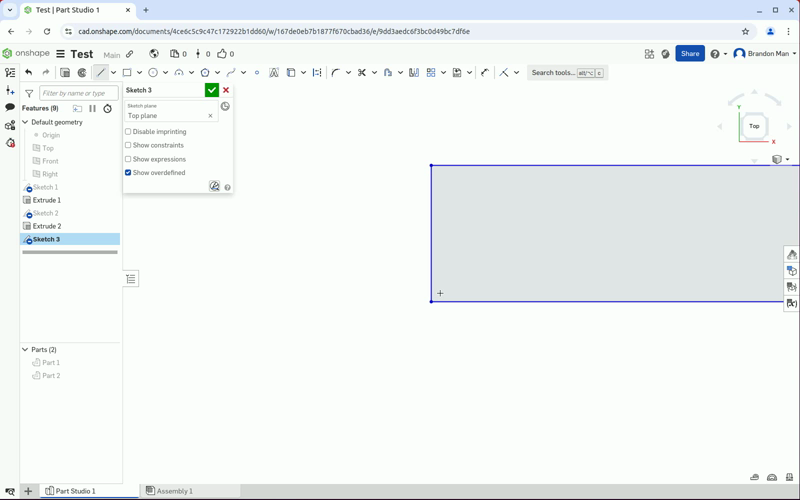
scroll(6)
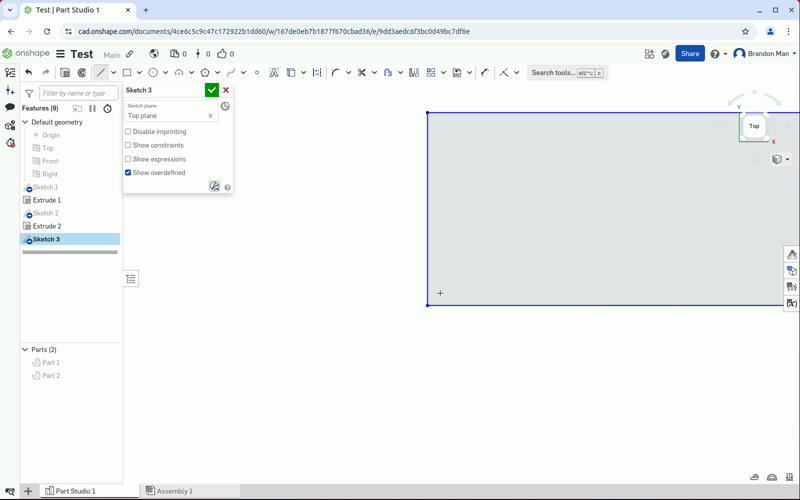
scroll(6)
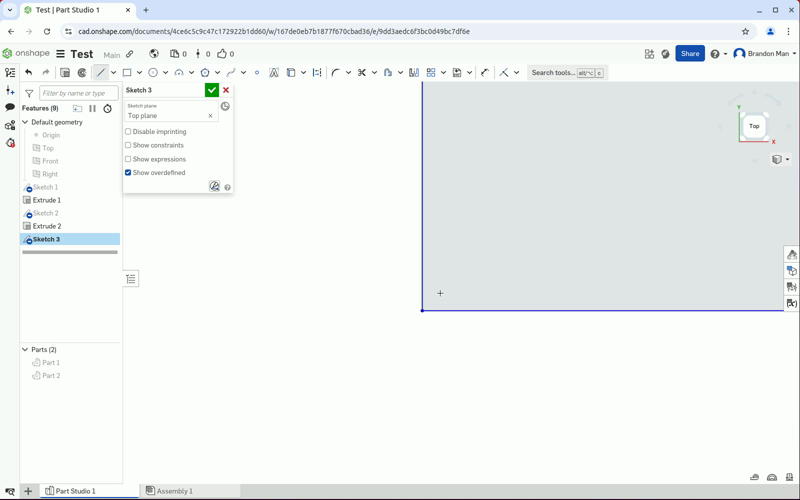
scroll(6)
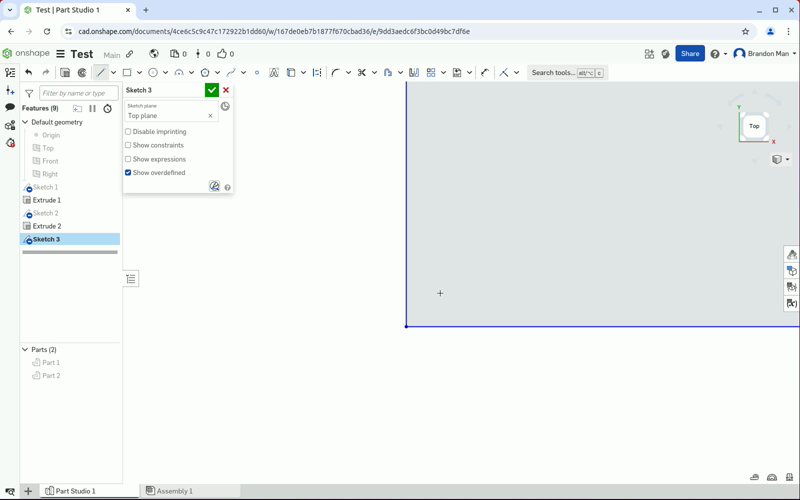
click(440, 292)
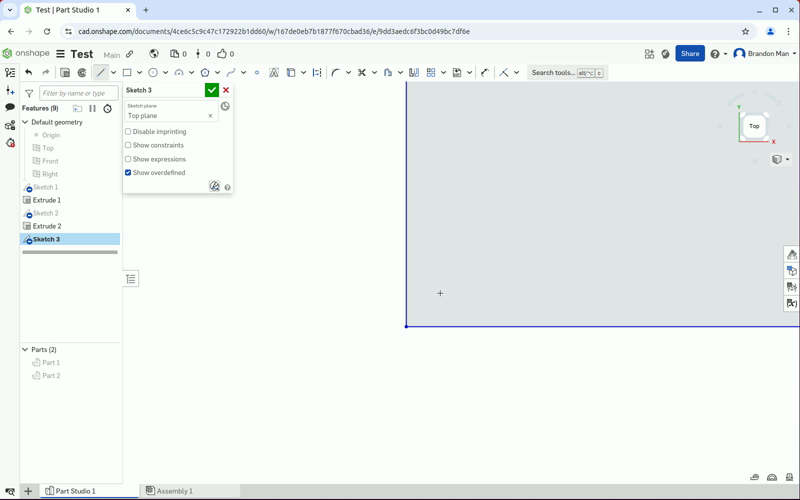
scroll(-6)
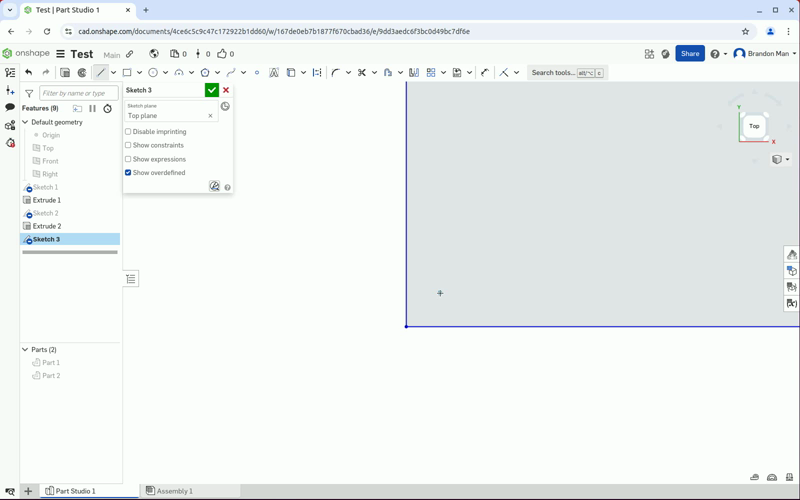
scroll(-6)
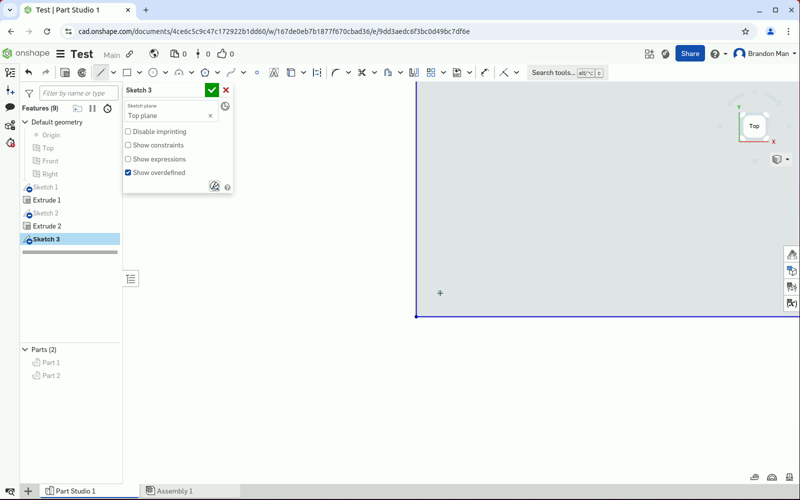
scroll(-6)
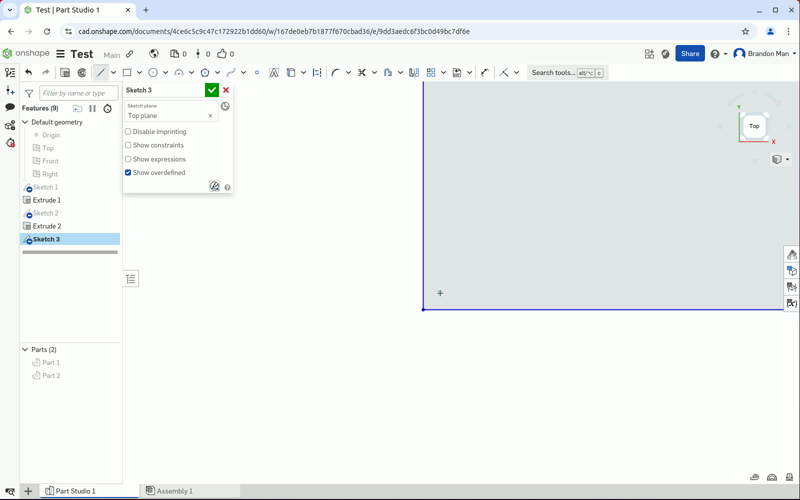
scroll(-6)
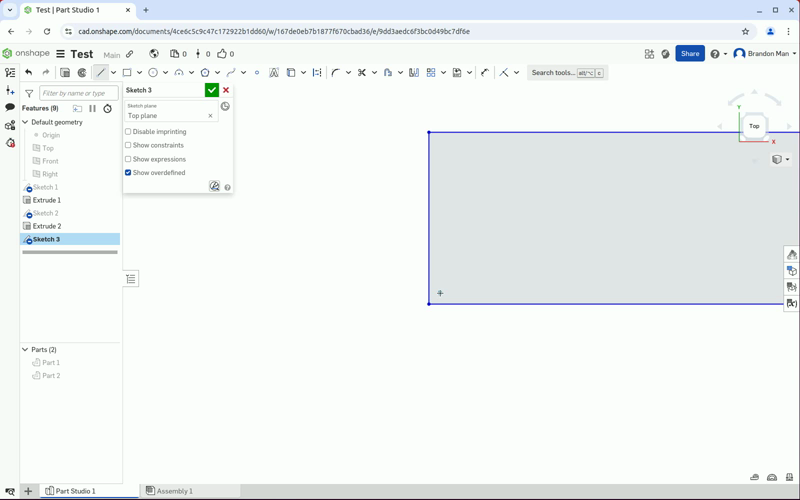
scroll(-6)
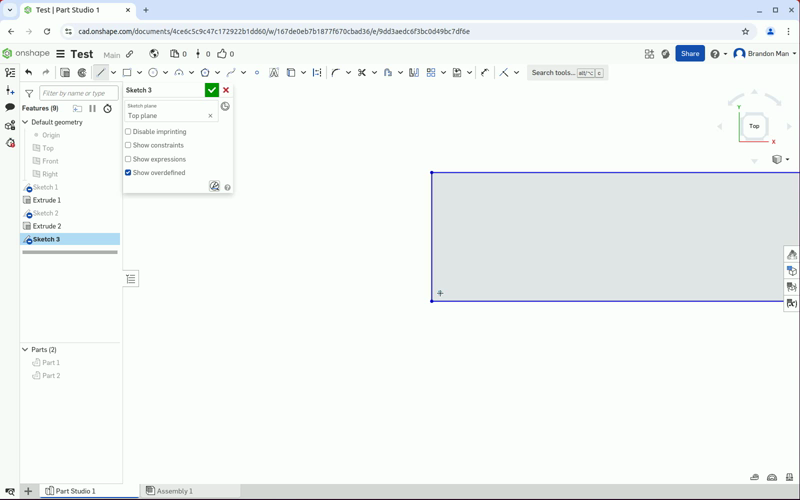
scroll(-6)
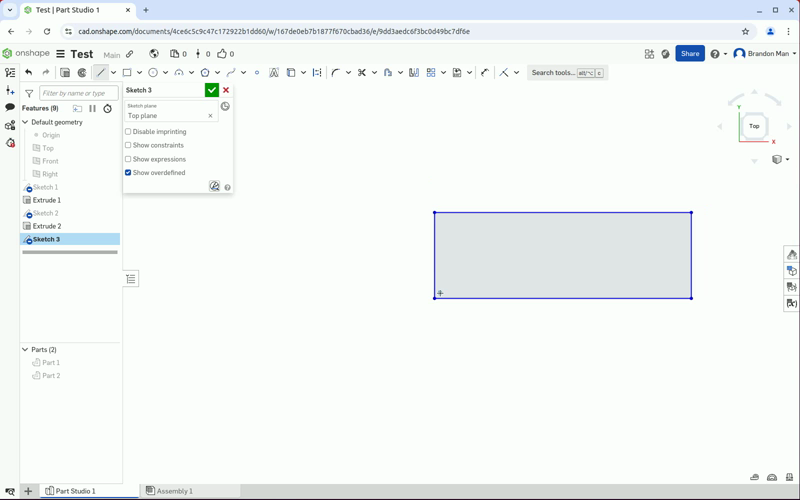
scroll(-6)
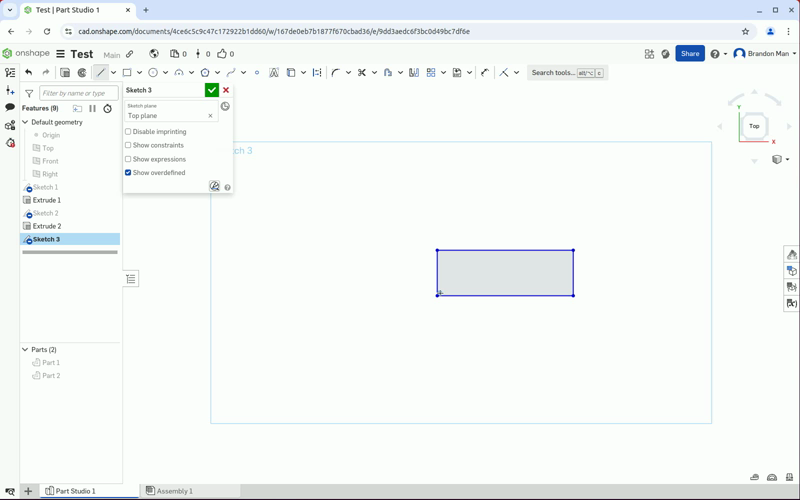
key_up(shift)
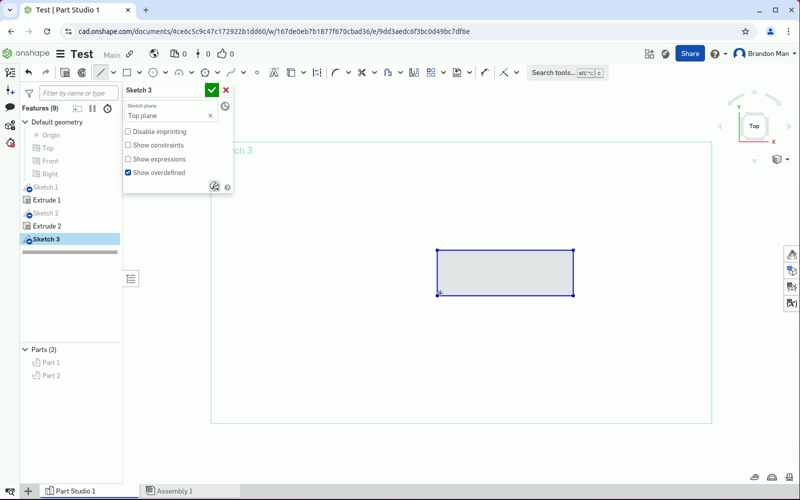
key_down(shift)
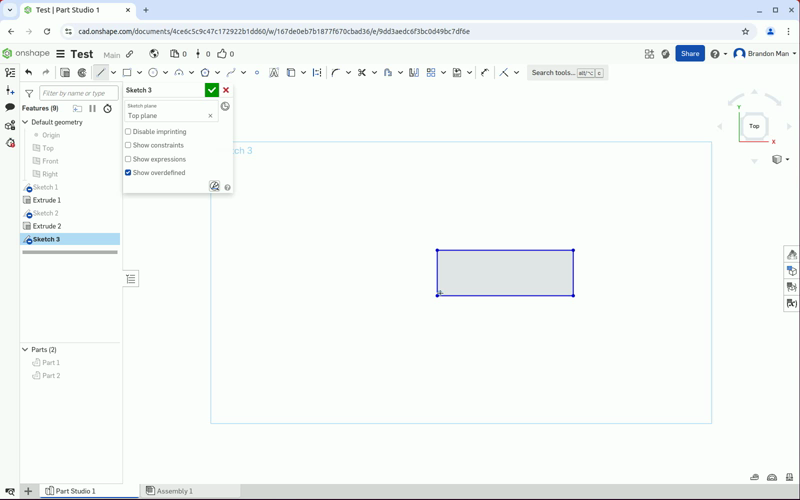
mouse_move(570, 292)
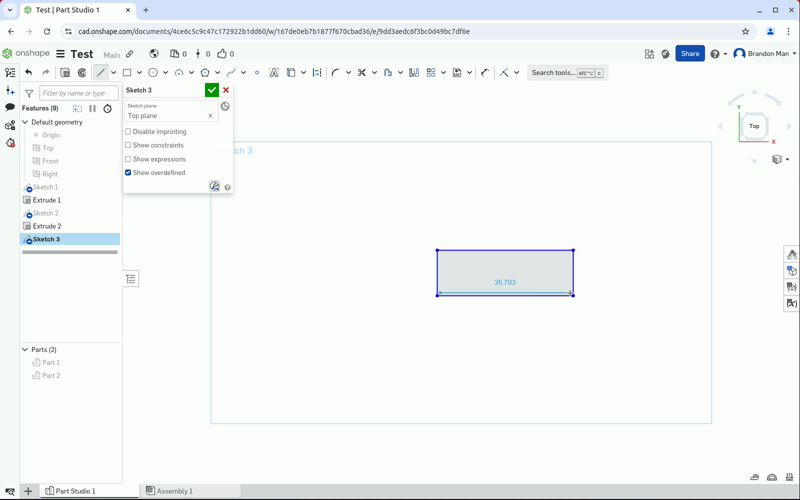
scroll(6)
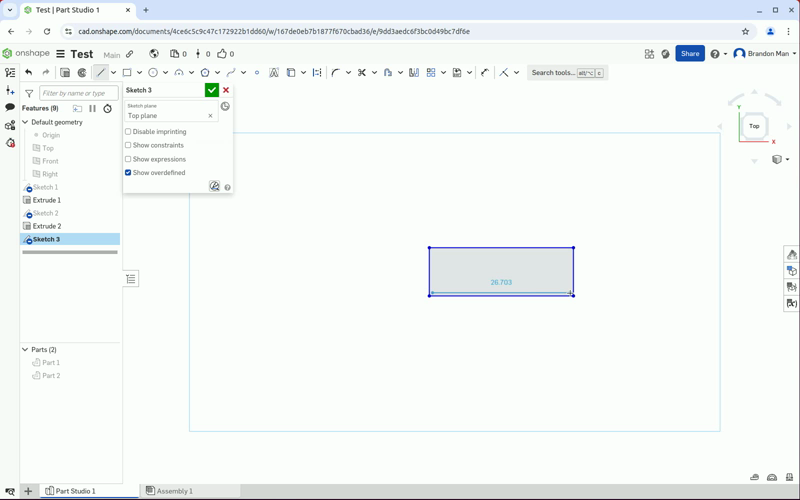
scroll(6)
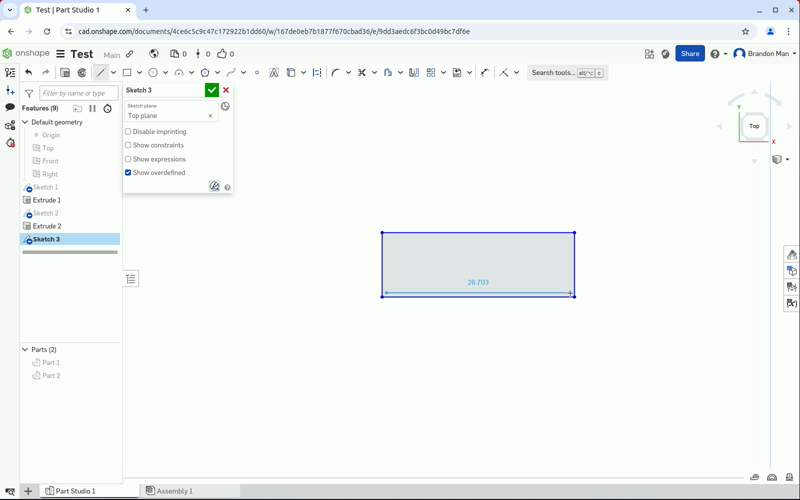
scroll(6)
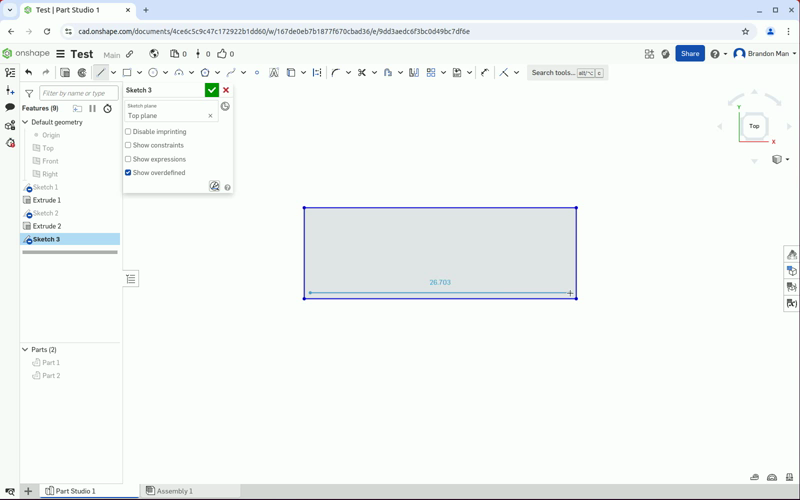
scroll(6)
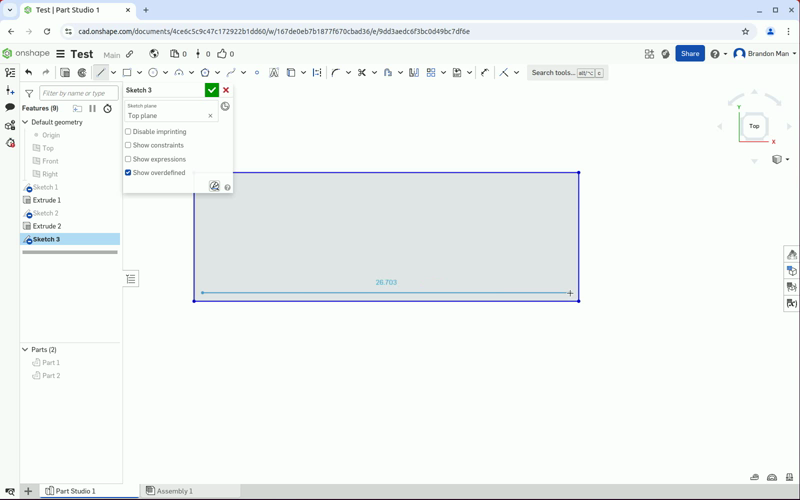
scroll(6)
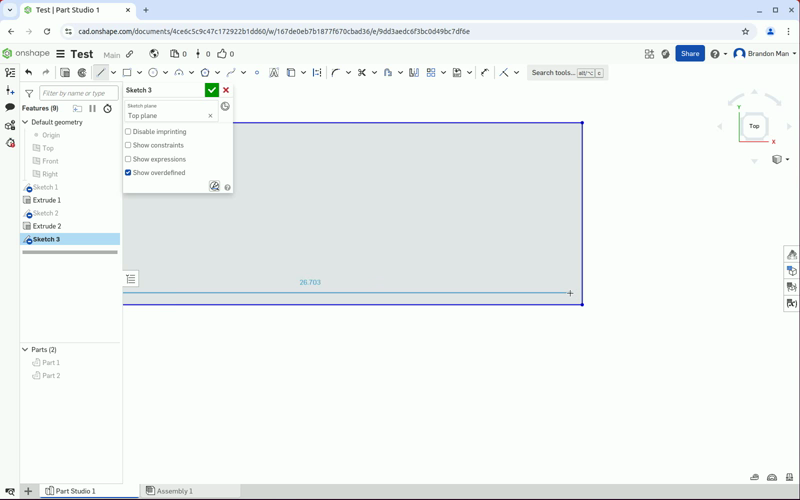
scroll(6)
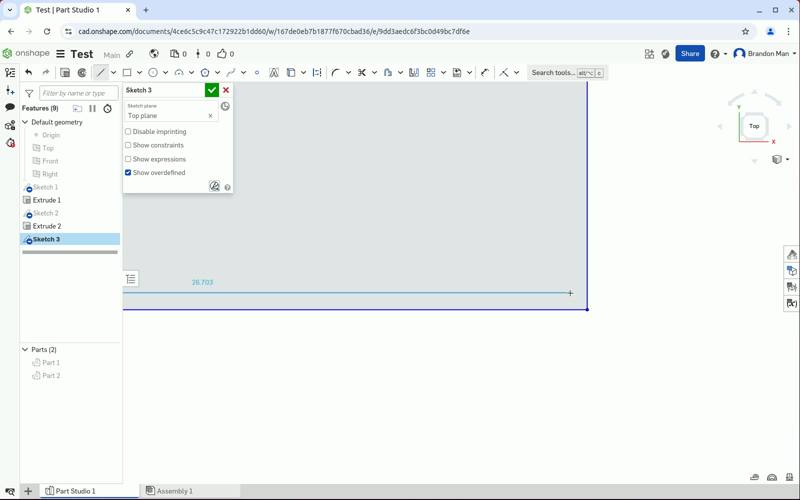
scroll(6)
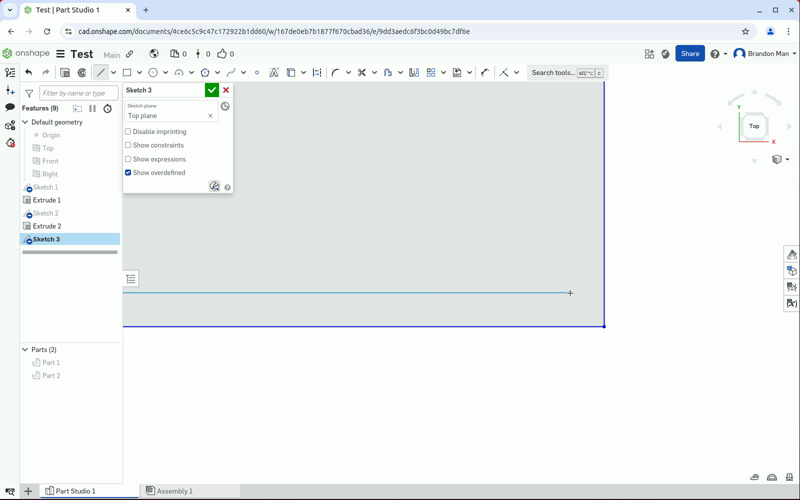
click(570, 292)
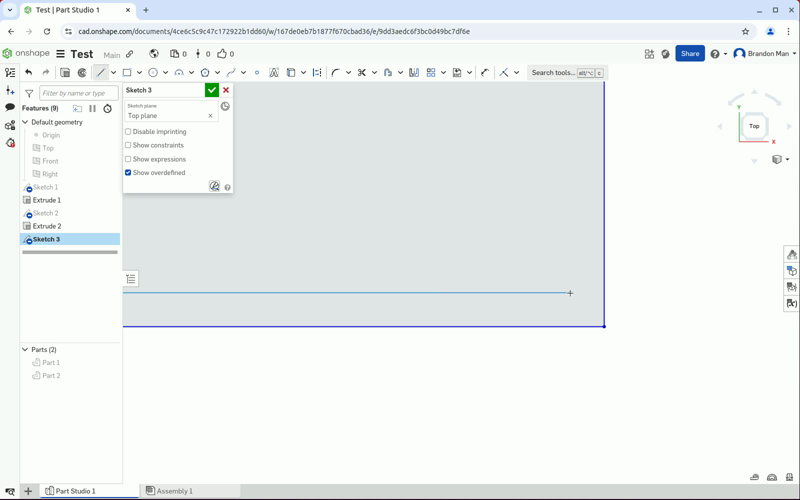
scroll(-6)
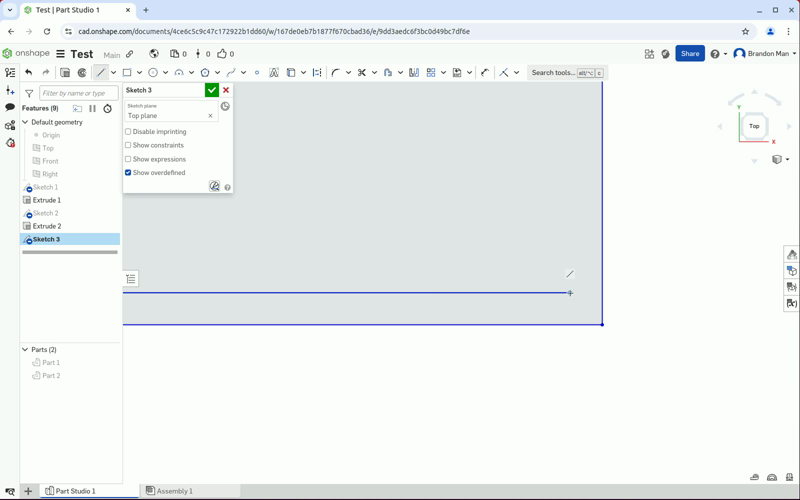
scroll(-6)
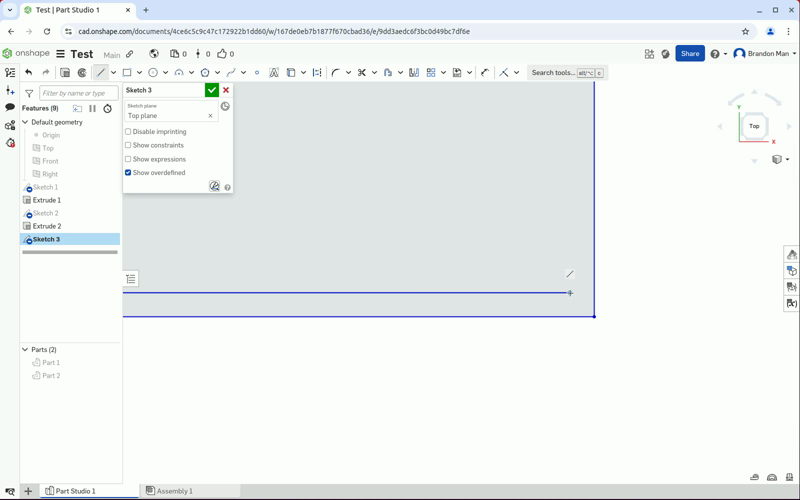
scroll(-6)
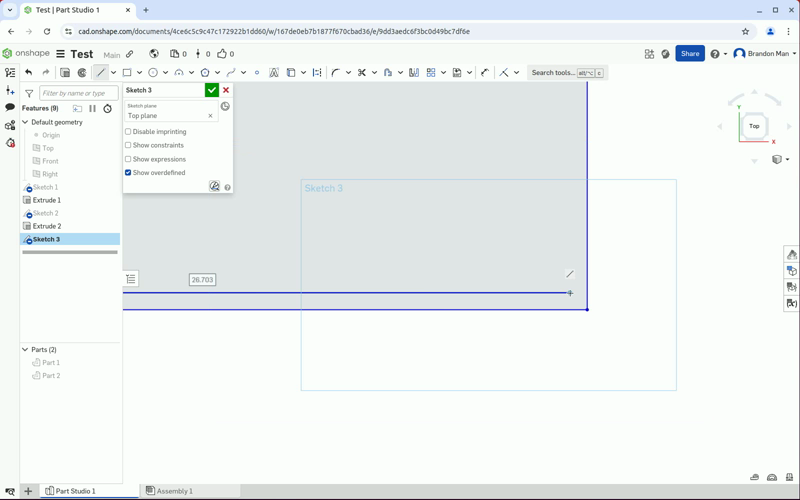
scroll(-6)
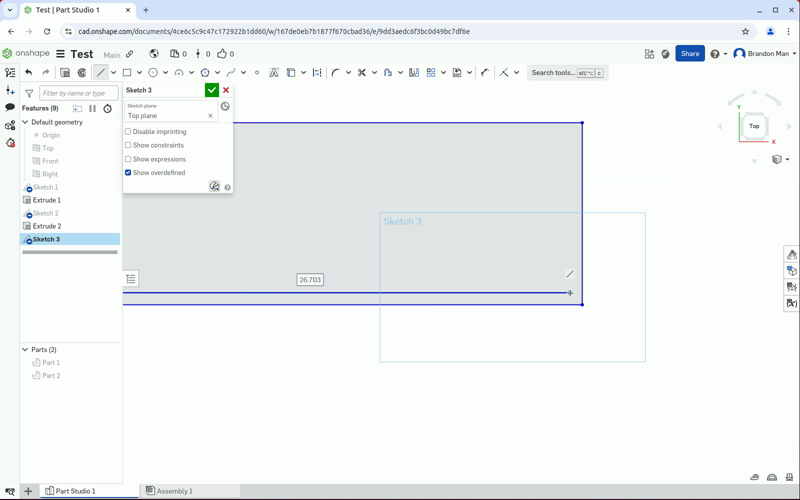
scroll(-6)
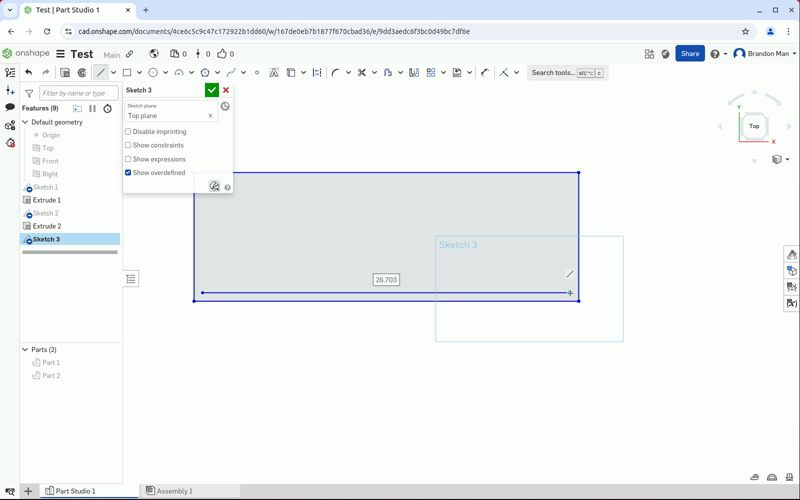
scroll(-6)
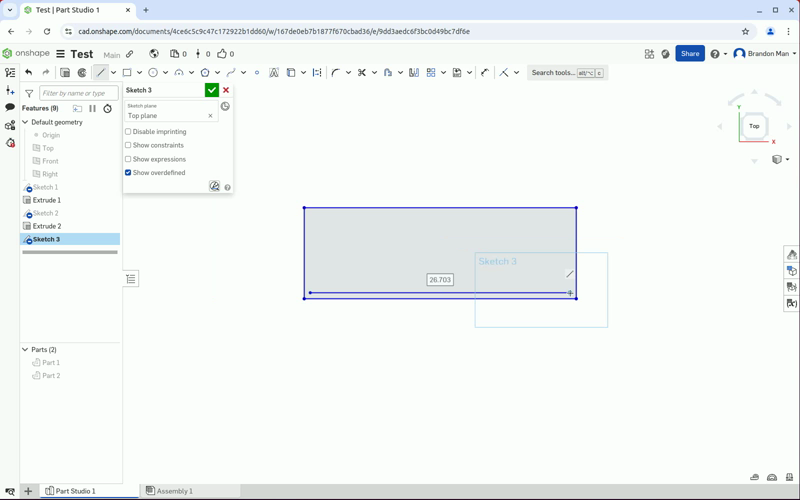
scroll(-6)
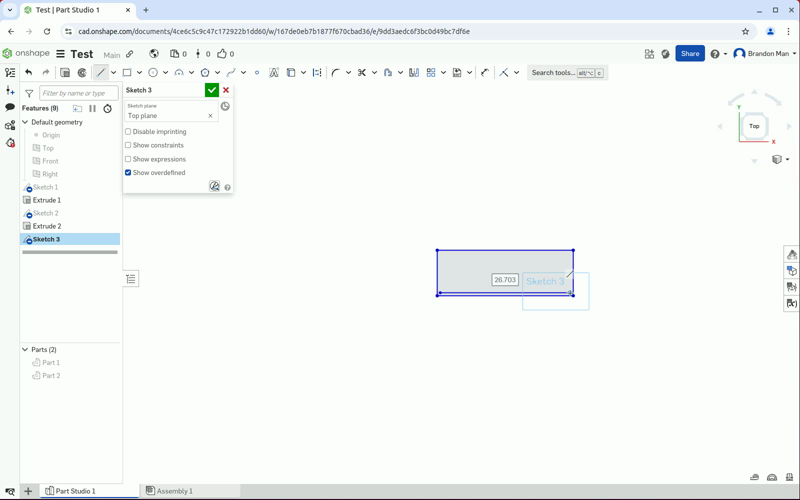
key_up(shift)
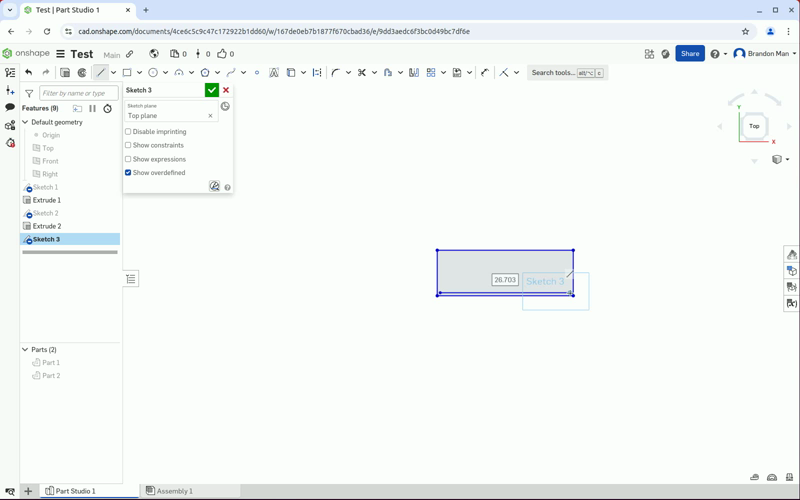
key_down(shift)
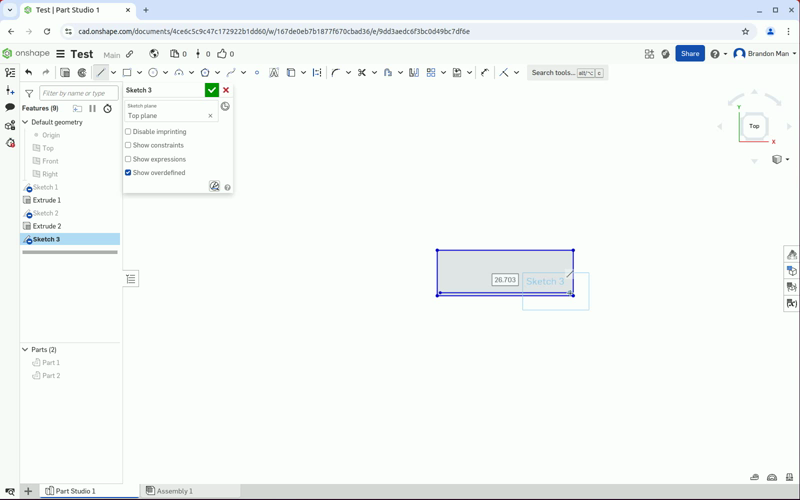
mouse_move(589, 292)
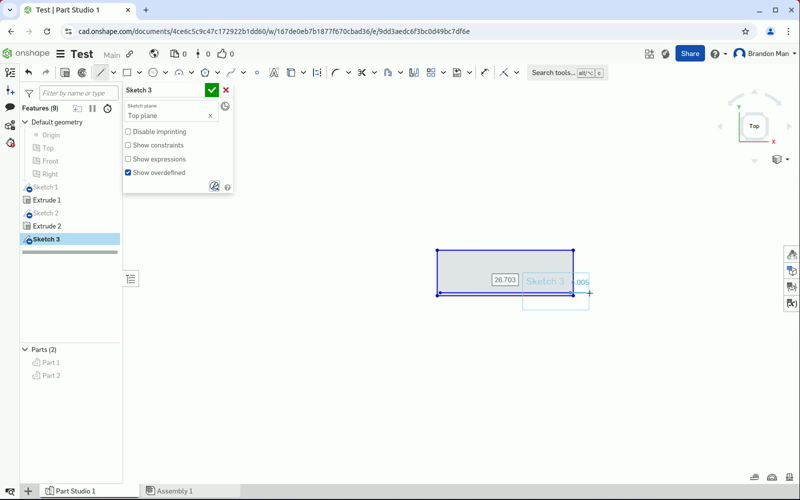
mouse_move(570, 252)
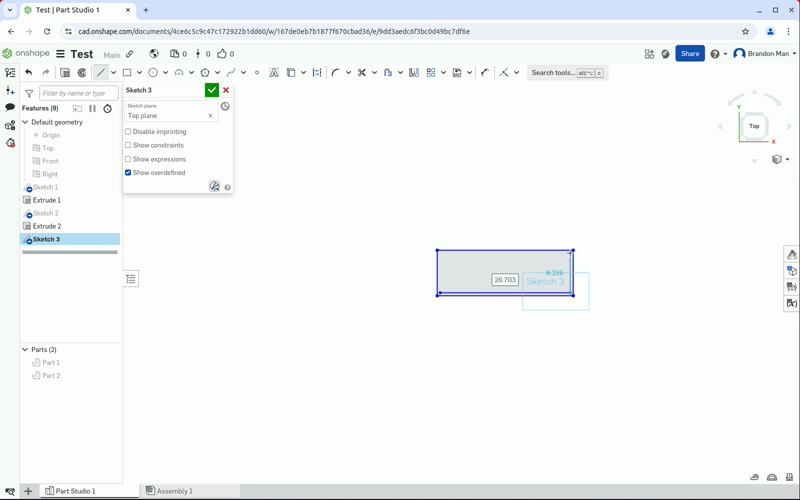
scroll(6)
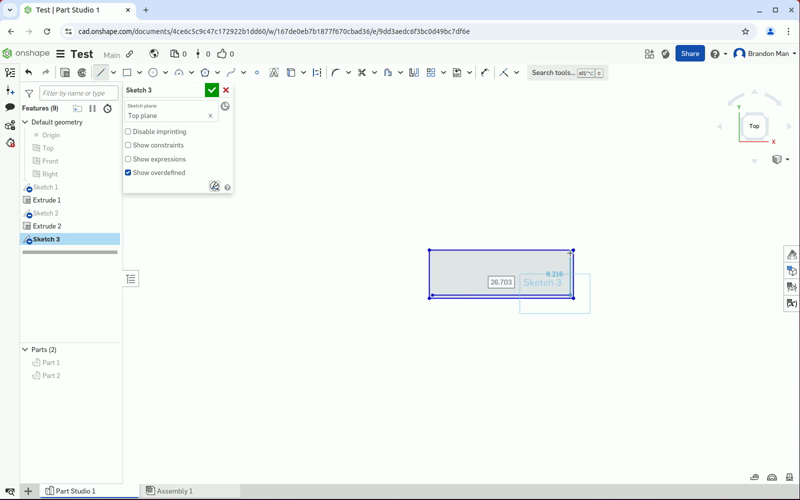
scroll(6)
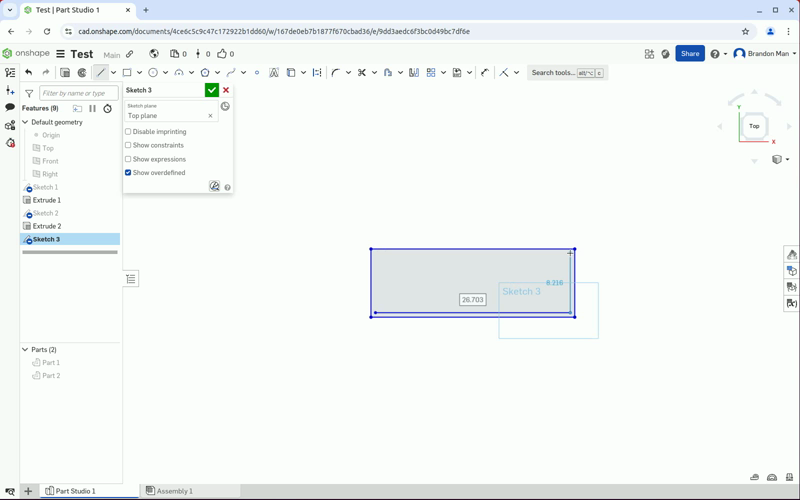
scroll(6)
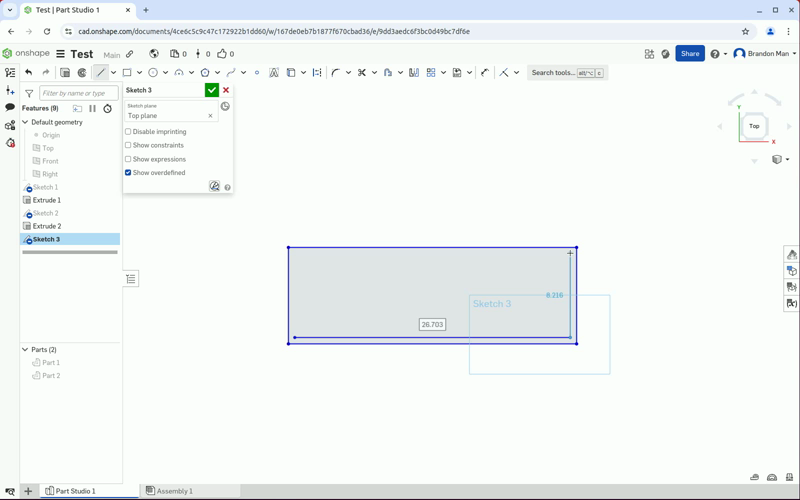
scroll(6)
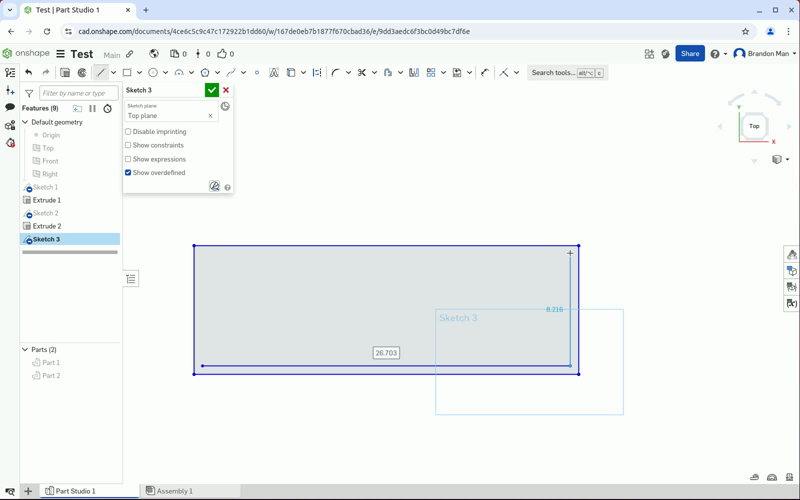
scroll(6)
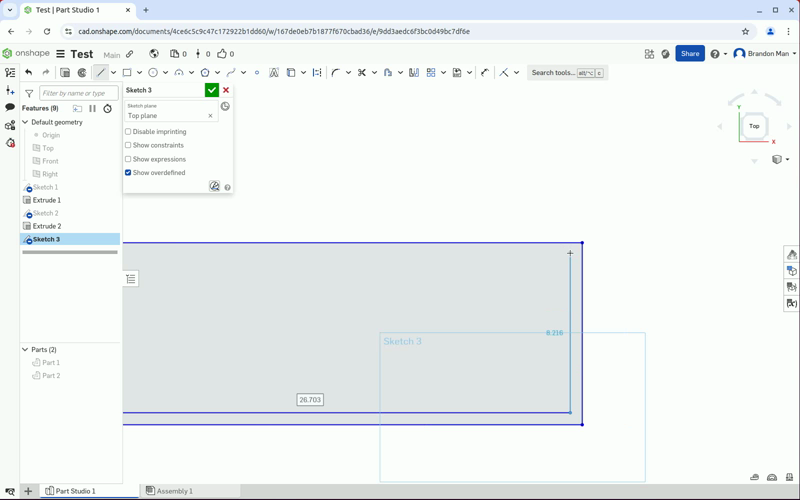
scroll(6)
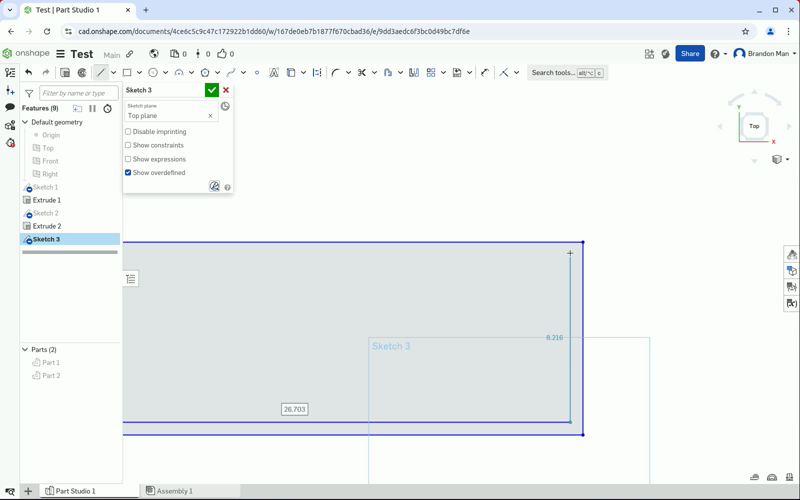
scroll(6)
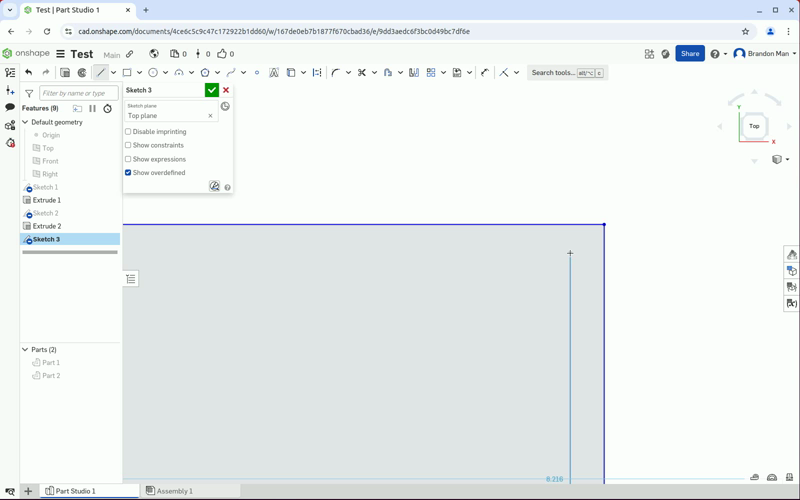
click(570, 252)
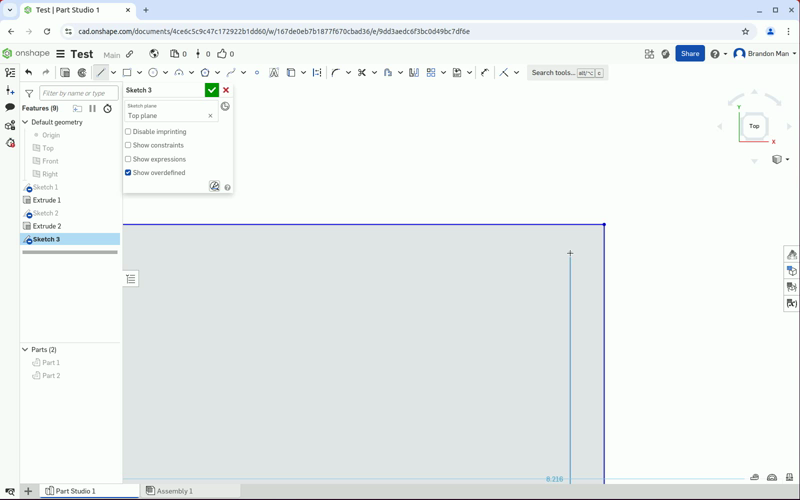
scroll(-6)
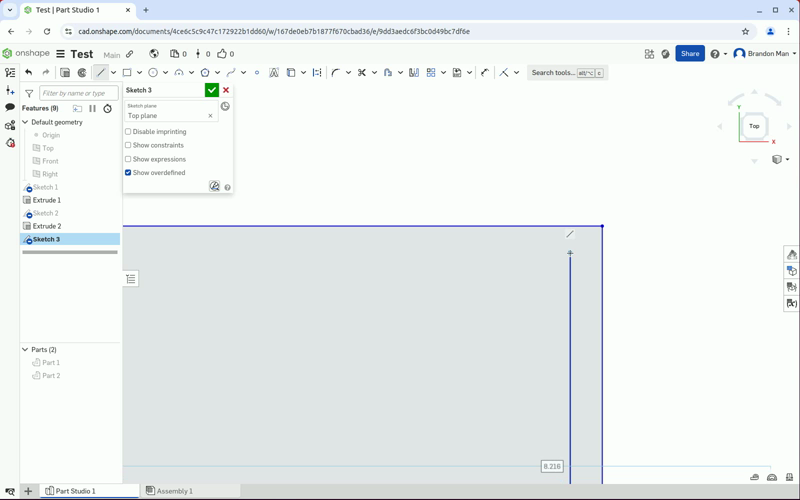
scroll(-6)
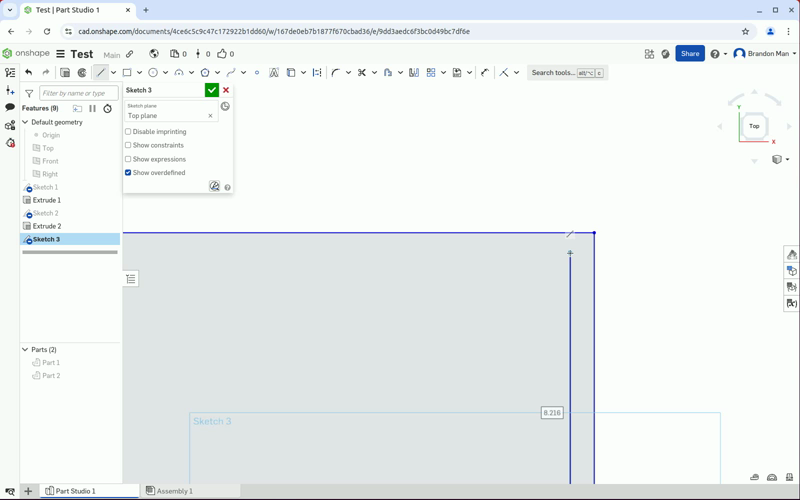
scroll(-6)
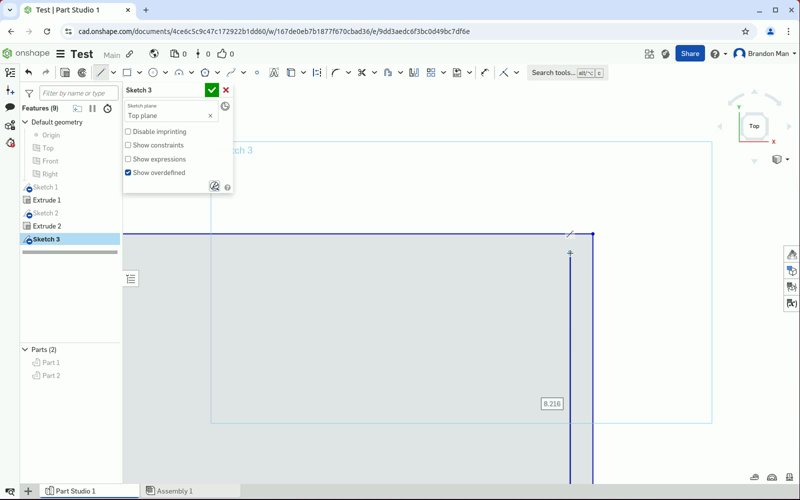
scroll(-6)
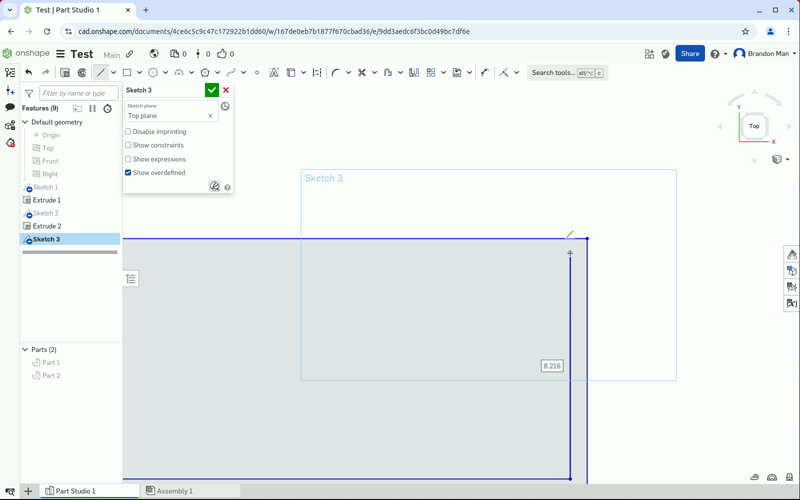
scroll(-6)
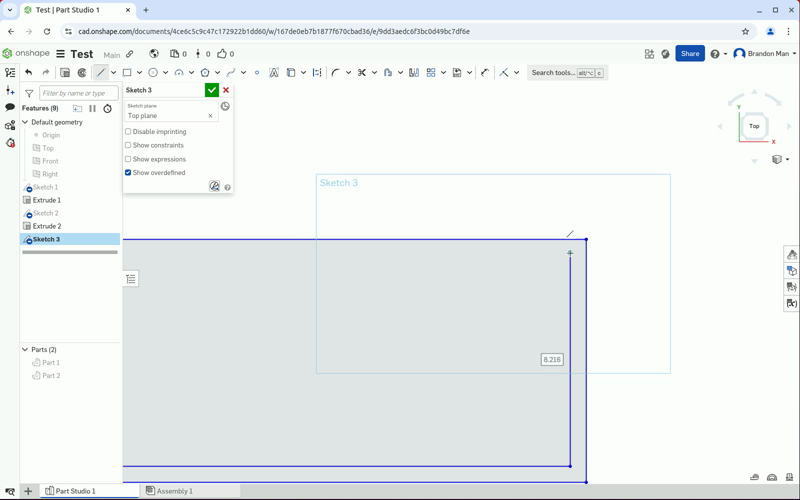
scroll(-6)
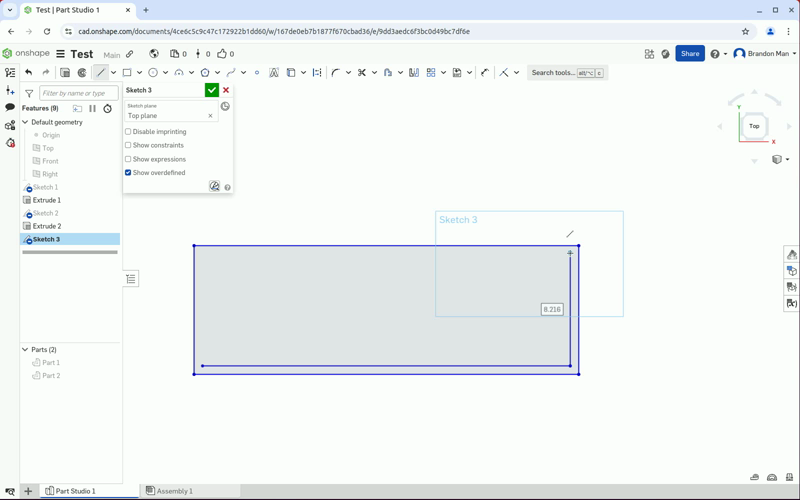
scroll(-6)
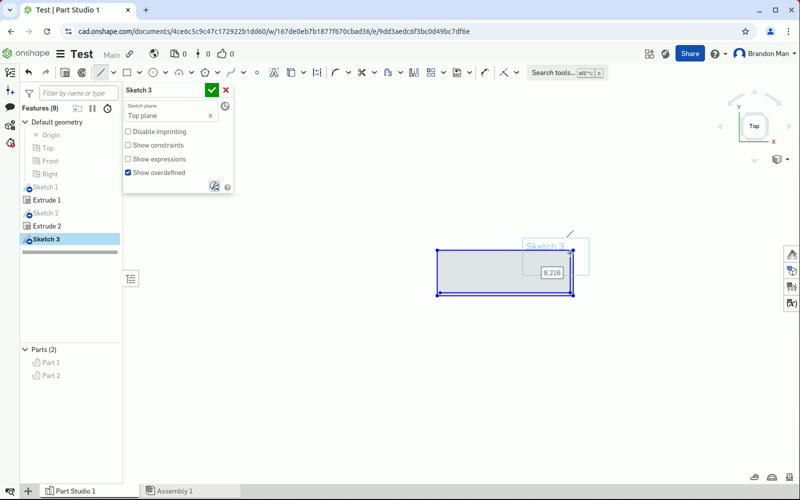
key_up(shift)
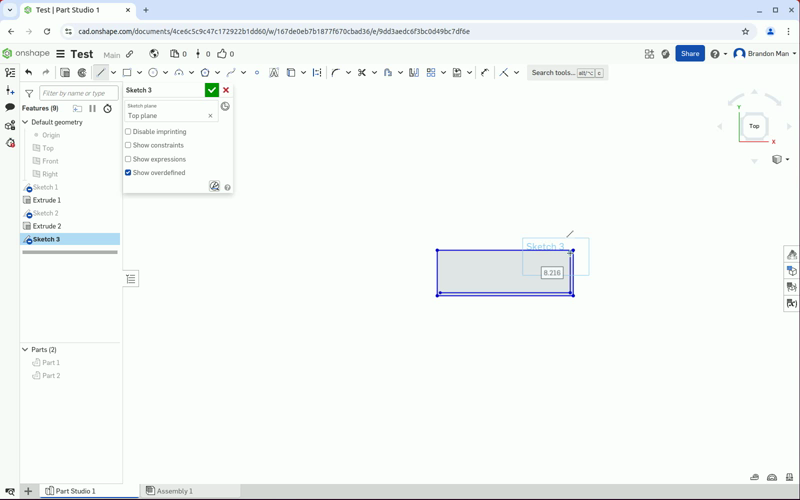
key_down(shift)
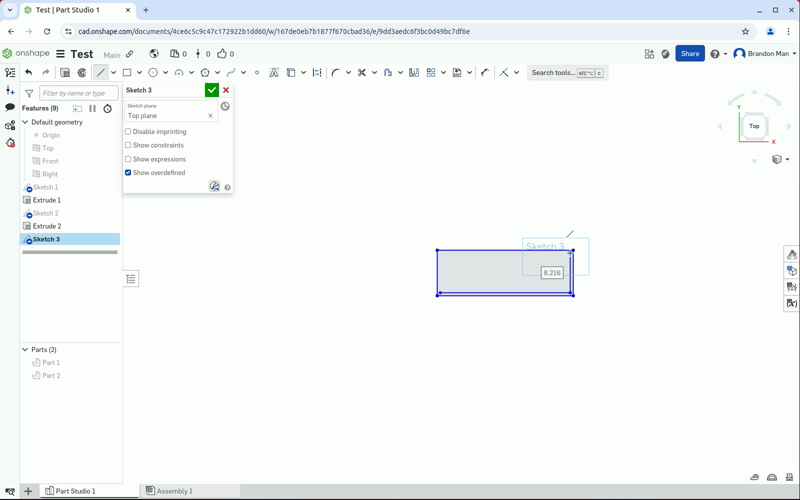
mouse_move(440, 252)
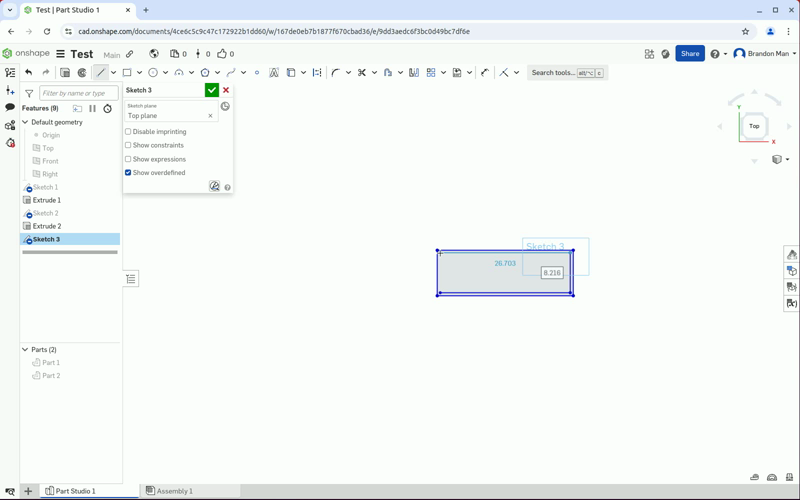
scroll(6)
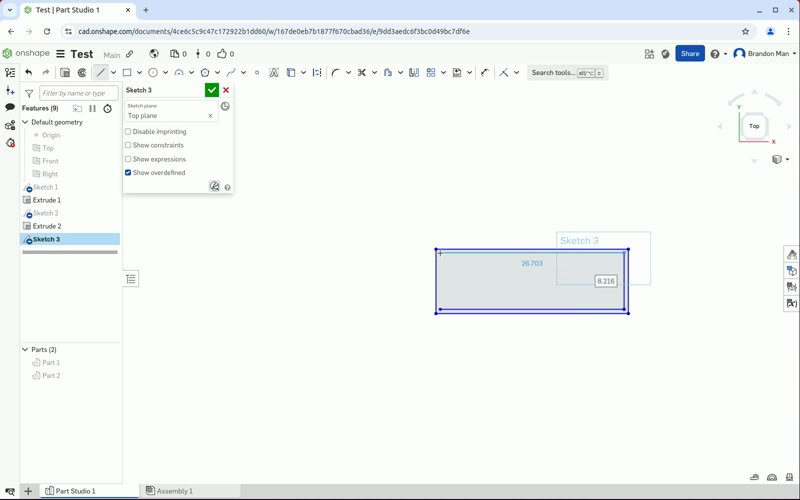
scroll(6)
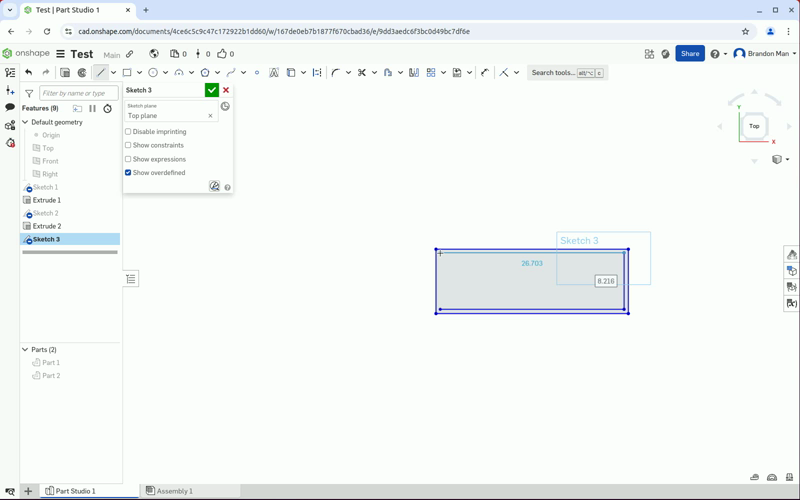
scroll(6)
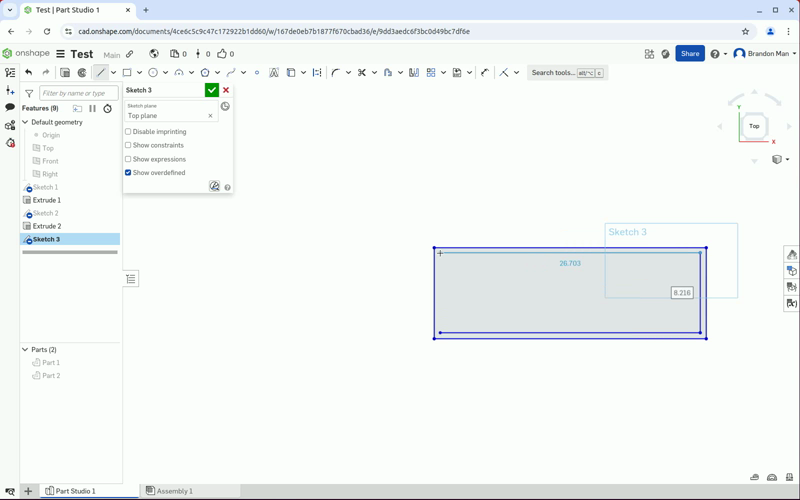
scroll(6)
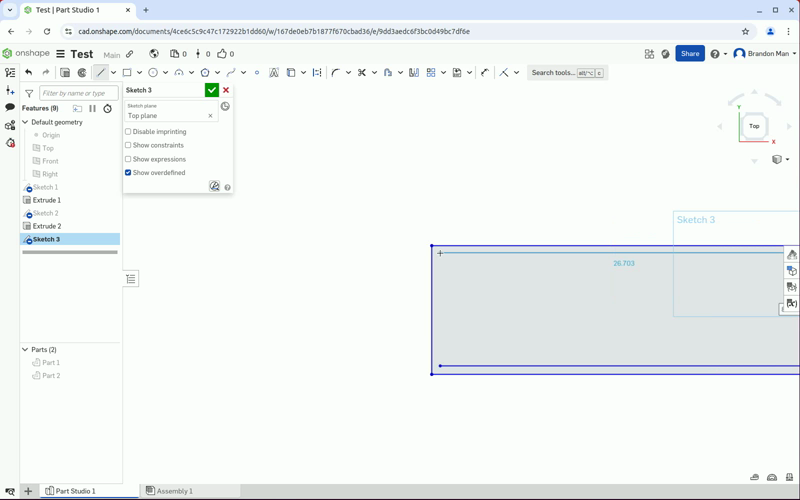
scroll(6)
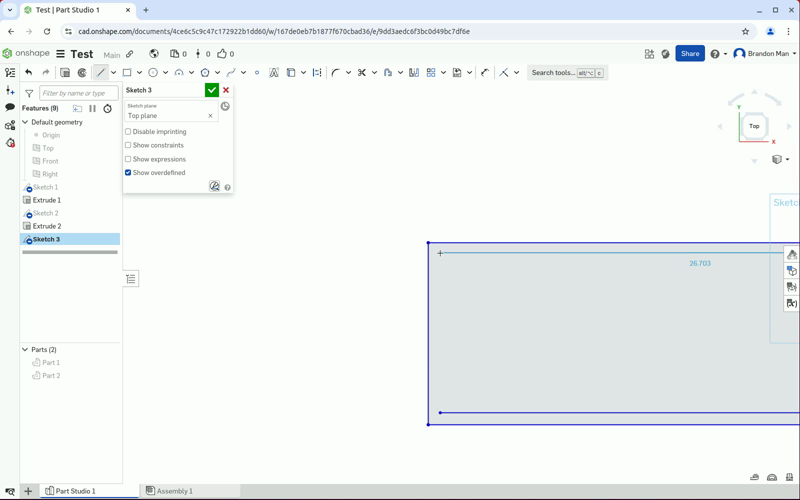
scroll(6)
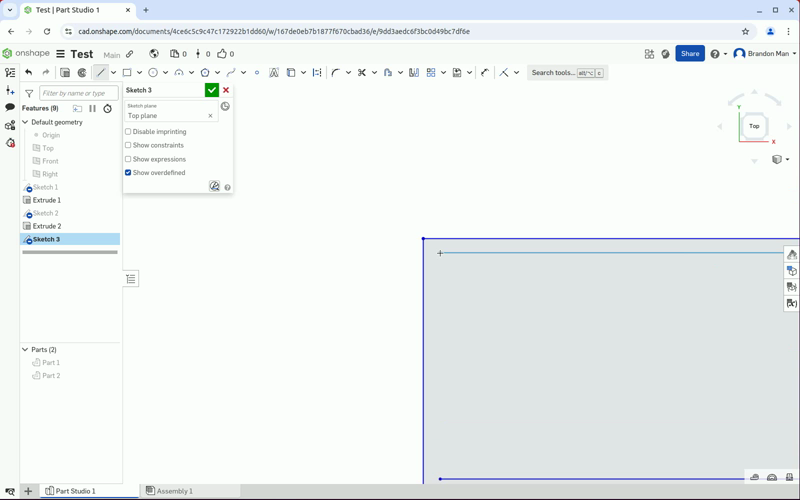
scroll(6)
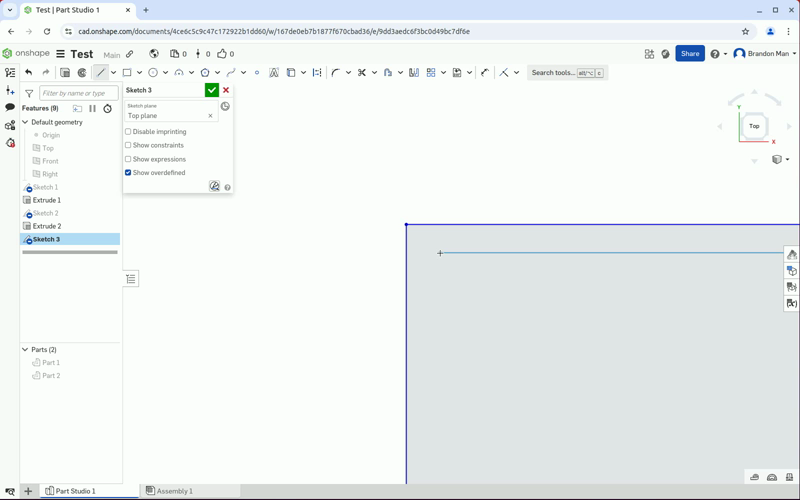
click(440, 252)
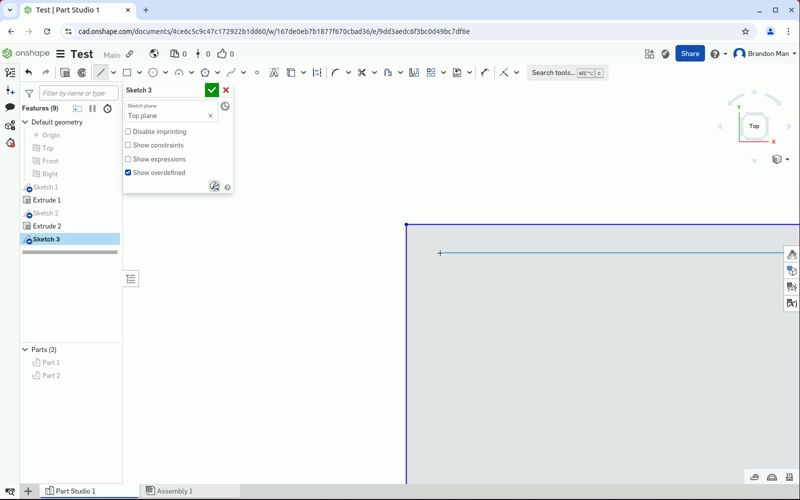
scroll(-6)
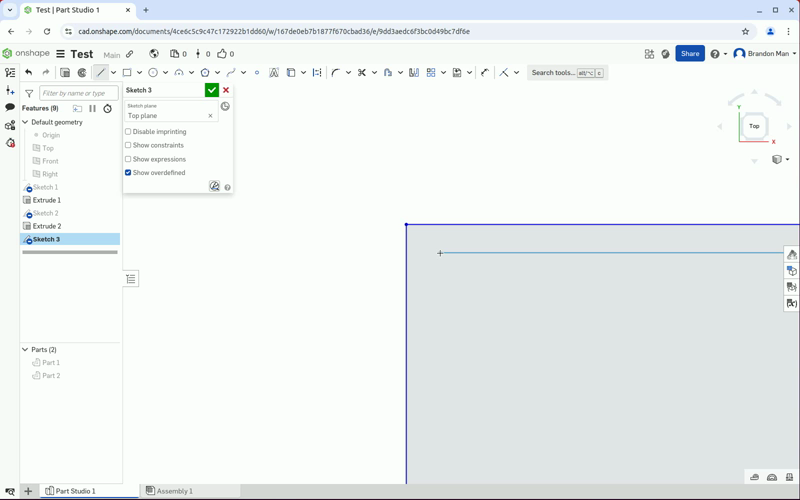
scroll(-6)
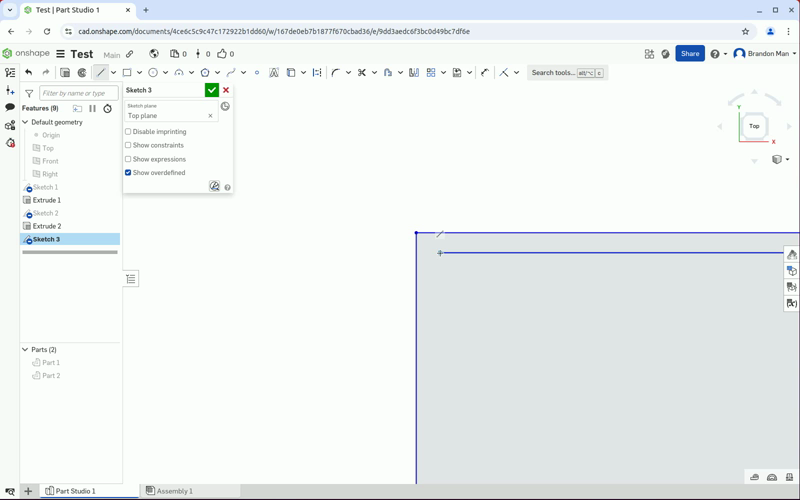
scroll(-6)
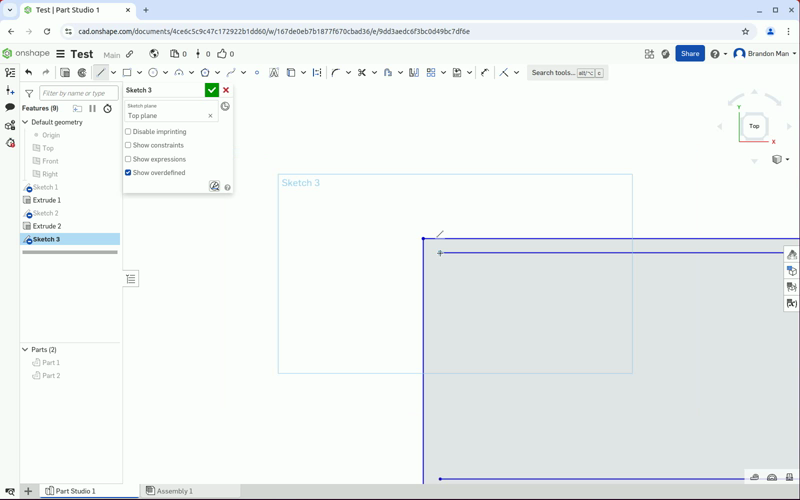
scroll(-6)
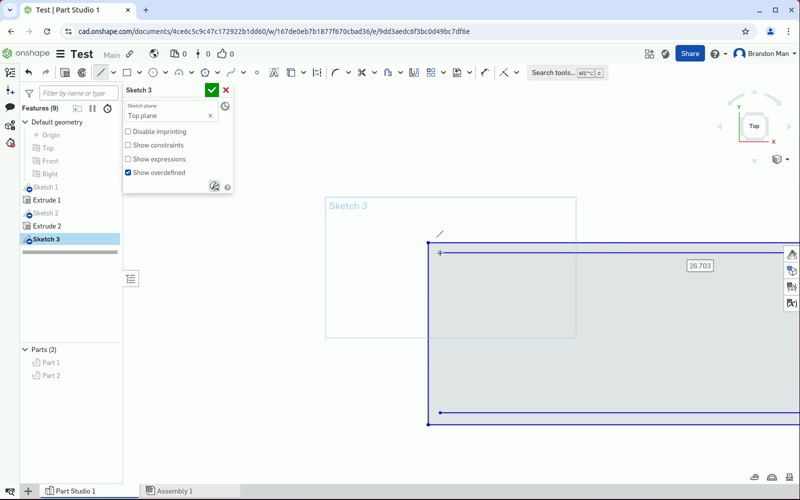
scroll(-6)
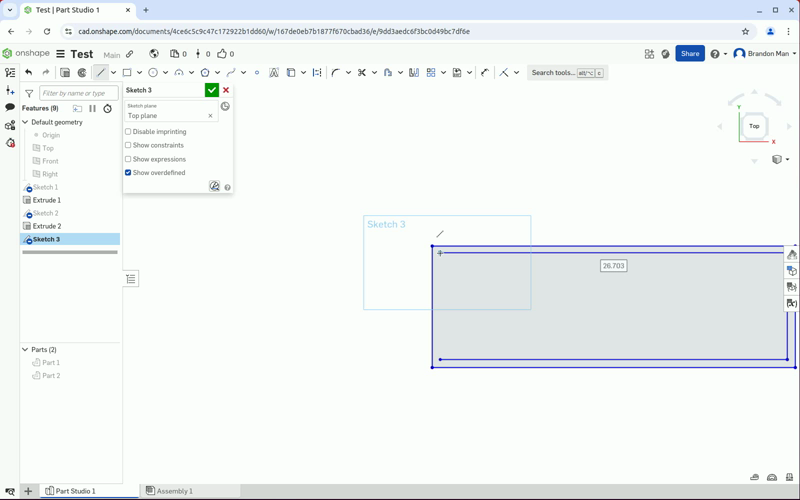
scroll(-6)
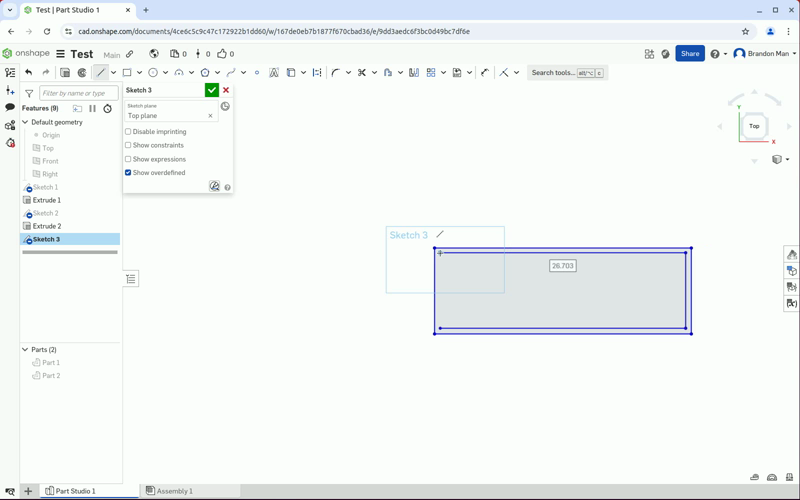
scroll(-6)
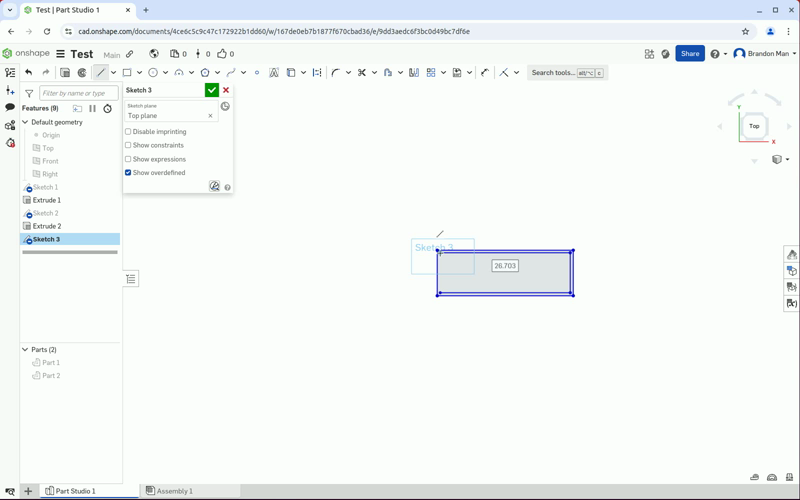
key_up(shift)
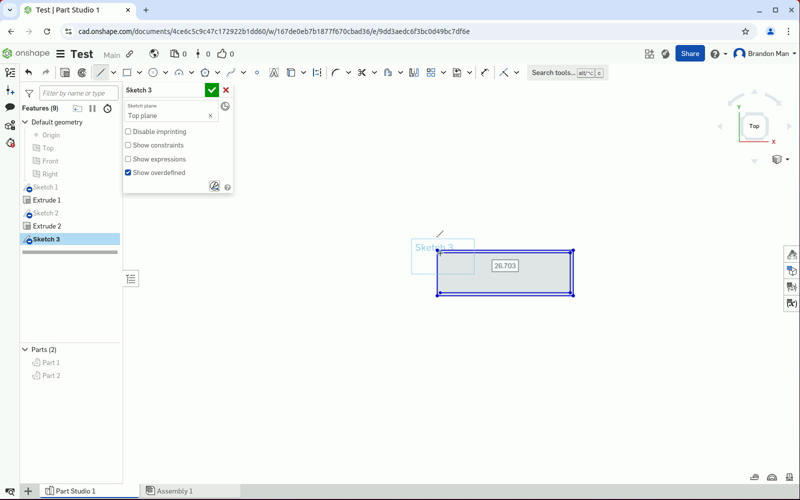
mouse_move(470, 252)
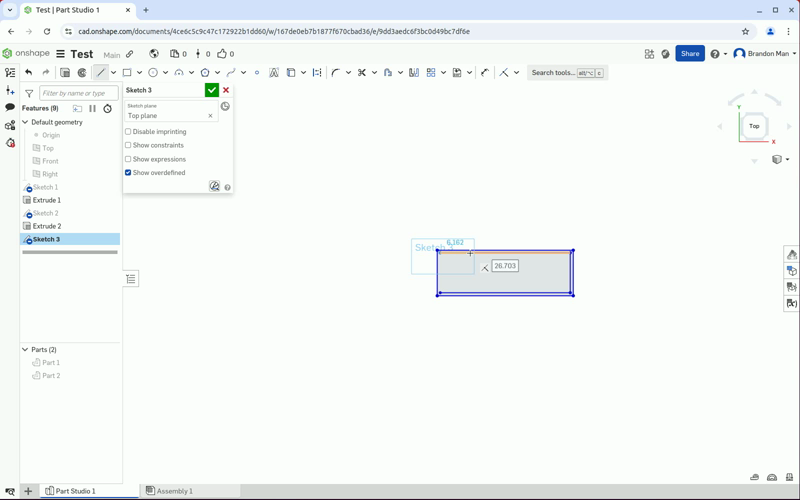
key_down(shift)
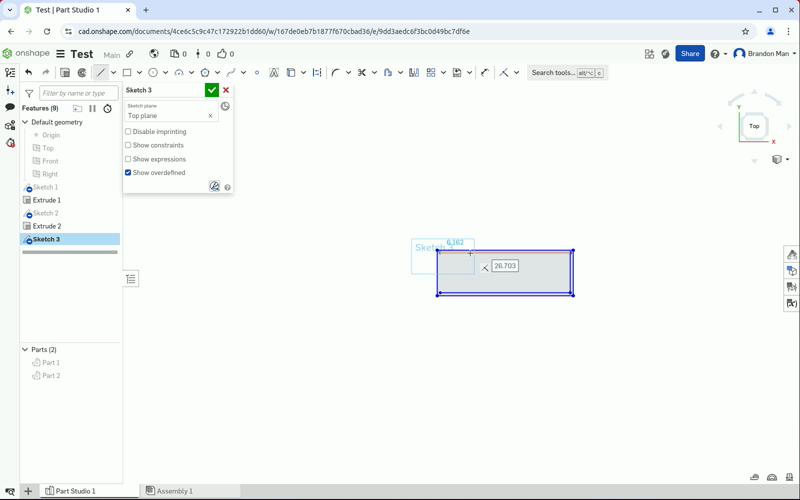
mouse_move(440, 292)
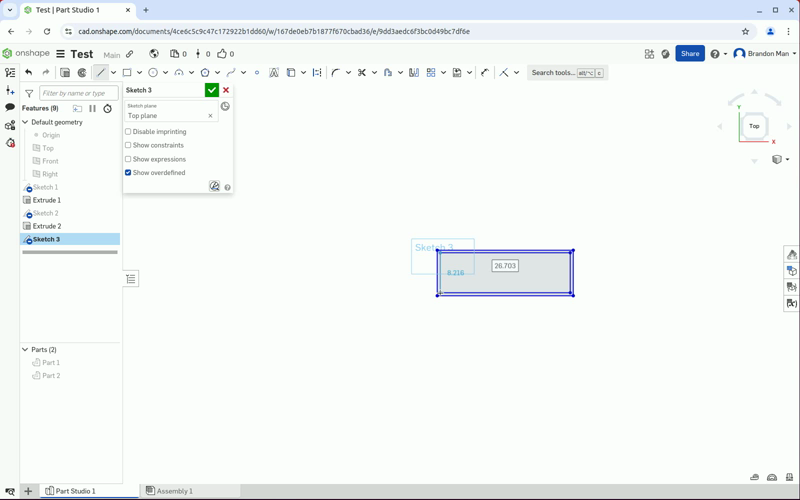
scroll(6)
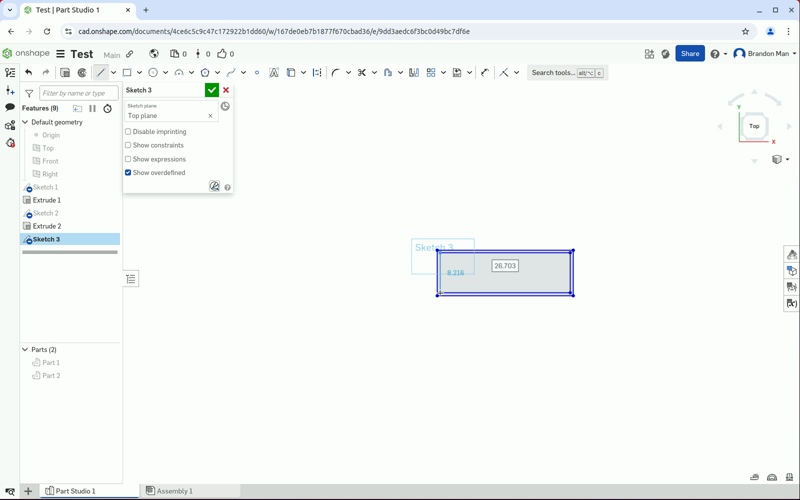
scroll(6)
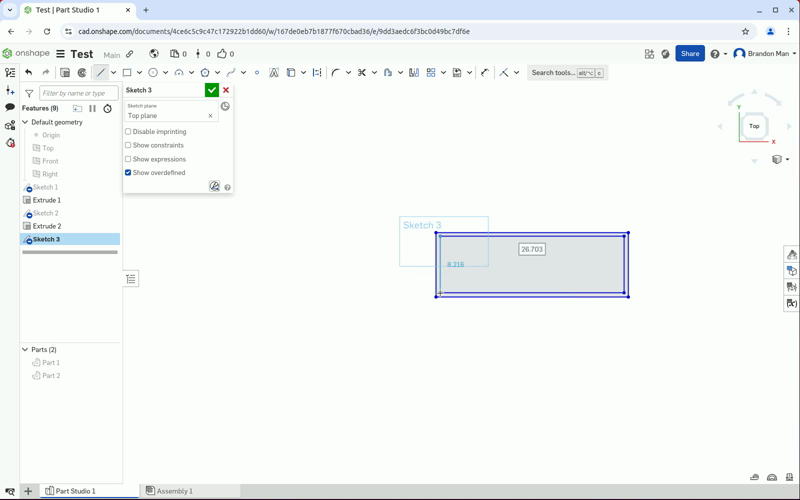
scroll(6)
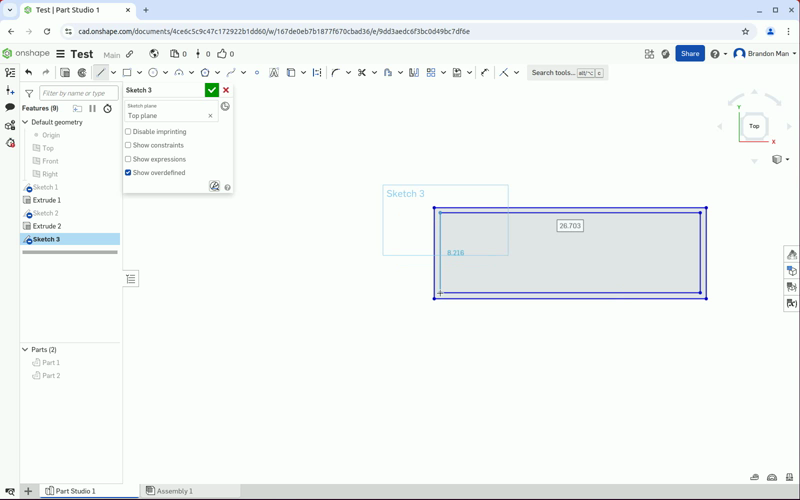
scroll(6)
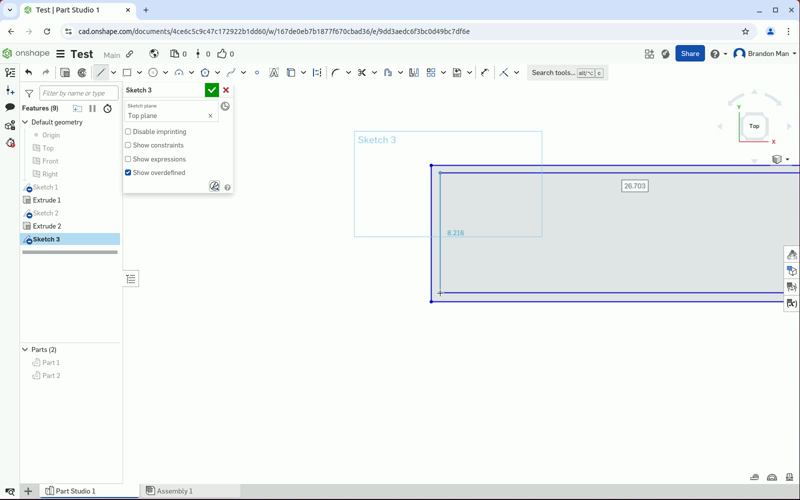
scroll(6)
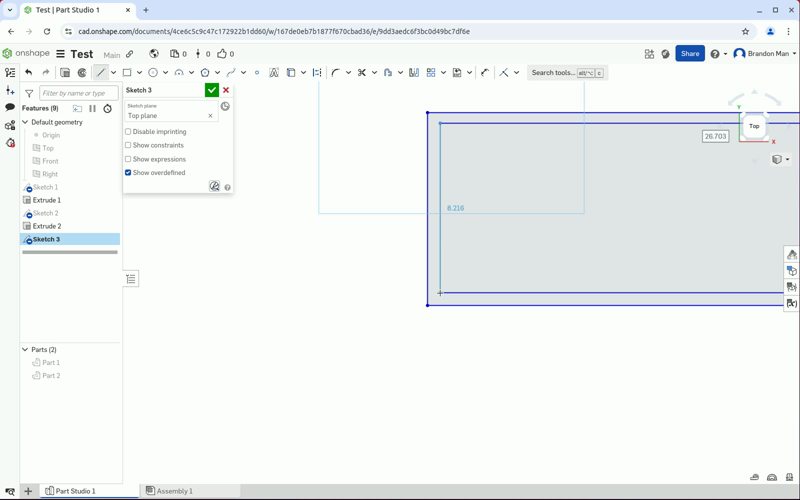
scroll(6)
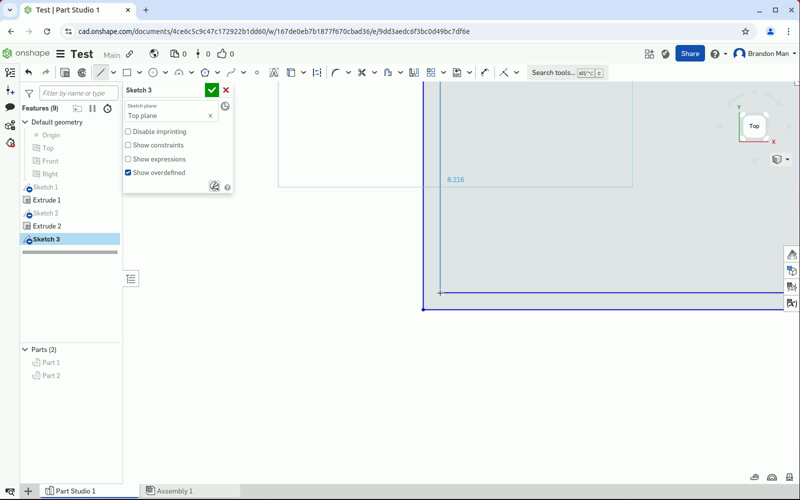
scroll(6)
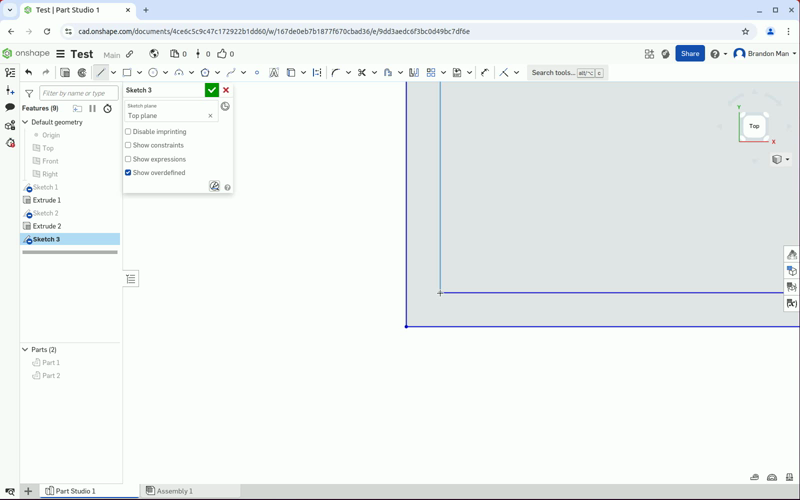
key_up(shift)
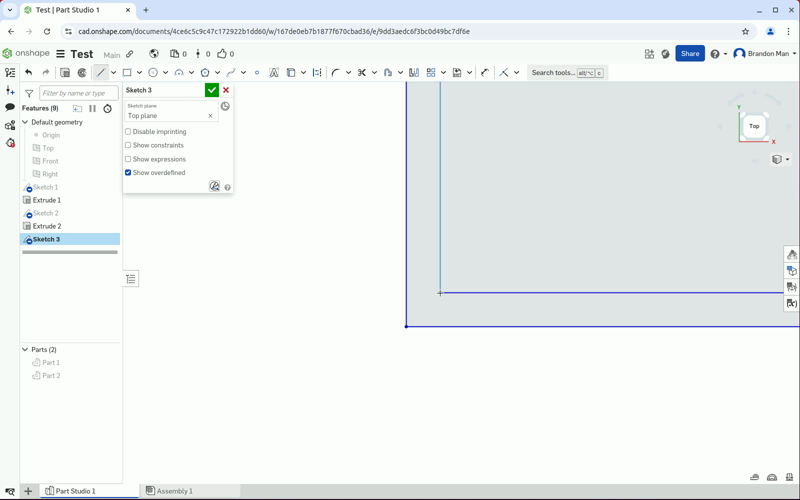
click(440, 292)
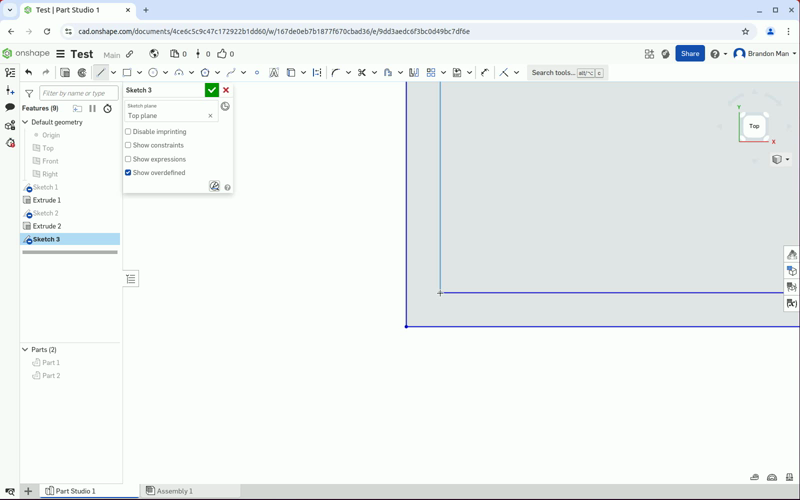
scroll(-6)
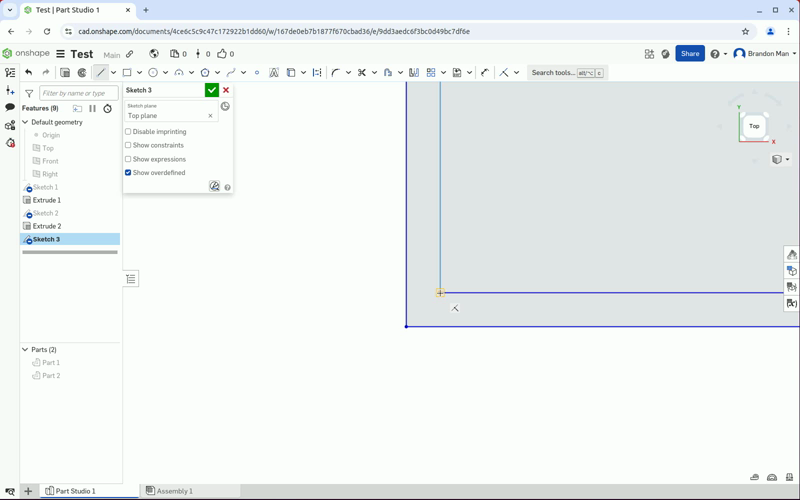
scroll(-6)
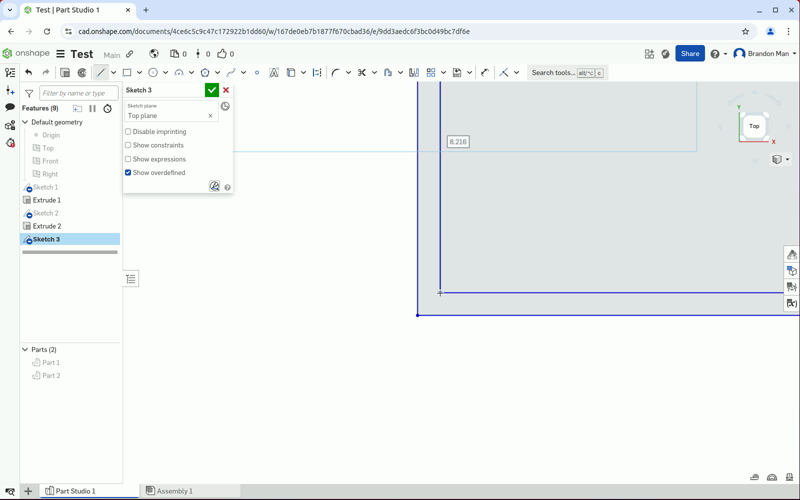
scroll(-6)
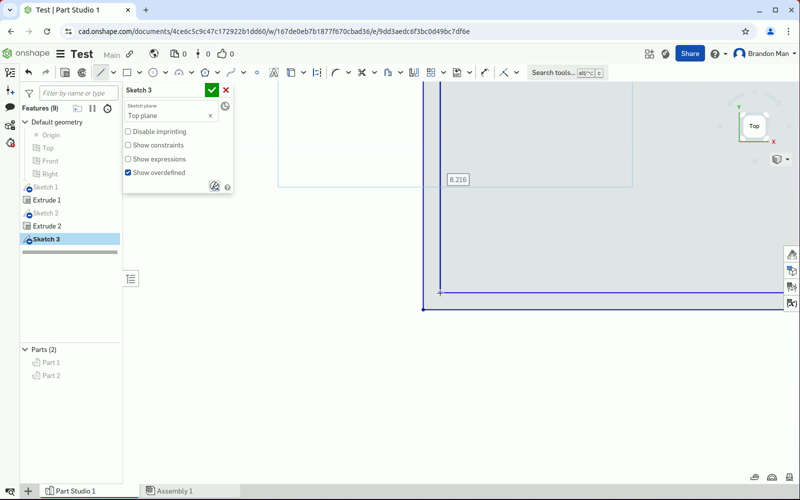
scroll(-6)
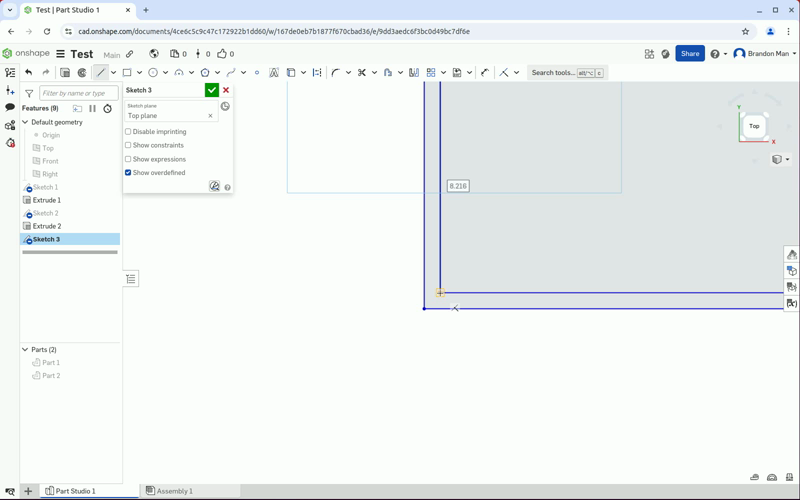
scroll(-6)
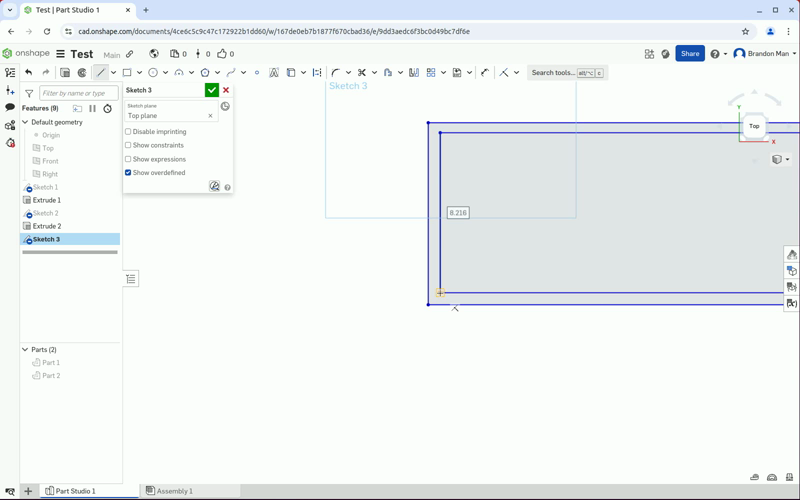
scroll(-6)
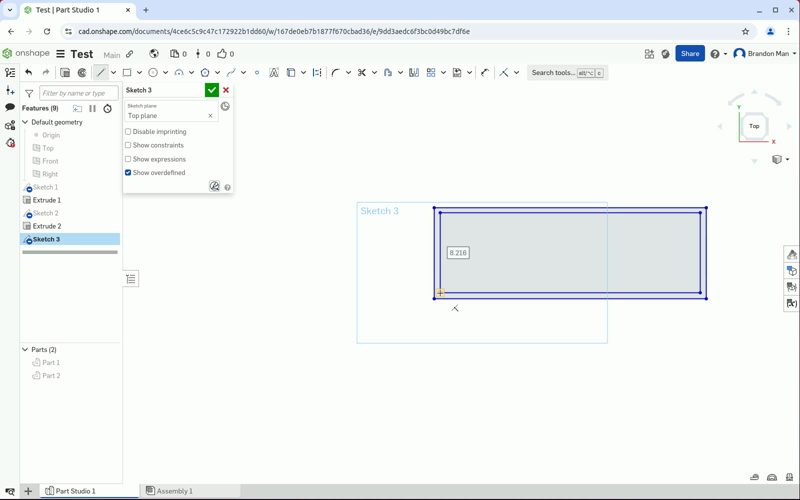
scroll(-6)
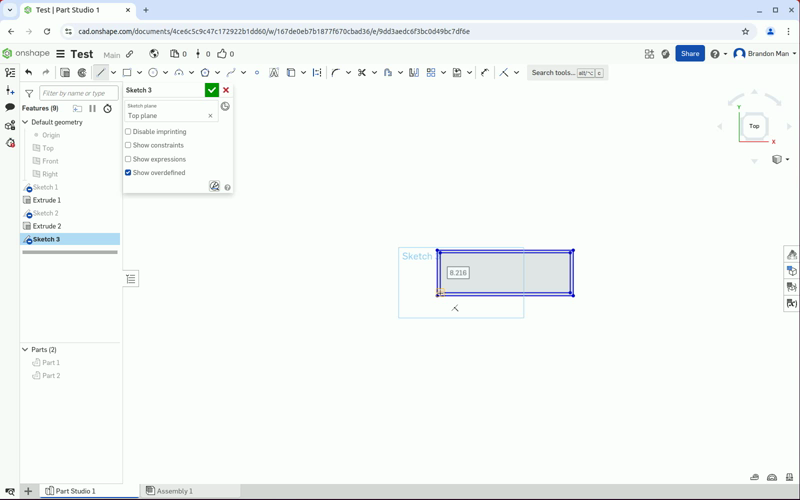
key(esc)
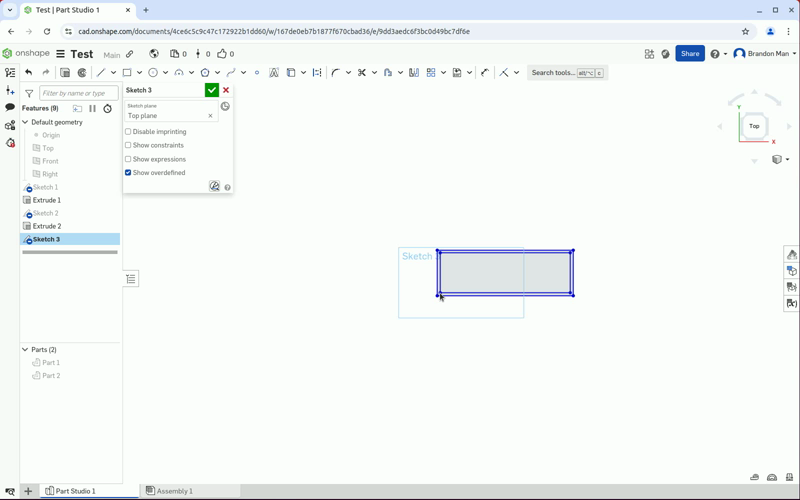
mouse_move(502, 251)
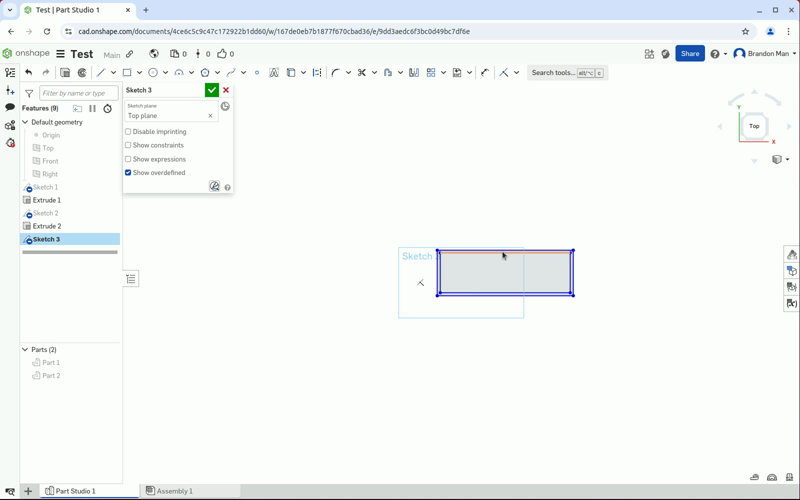
scroll(6)
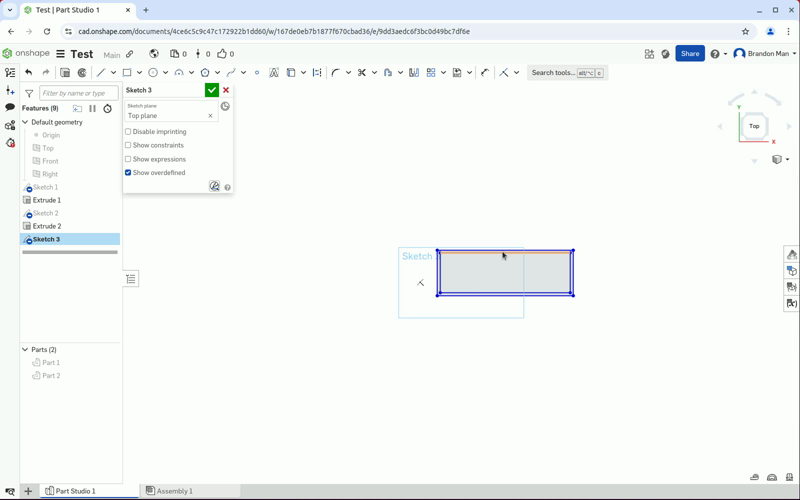
scroll(6)
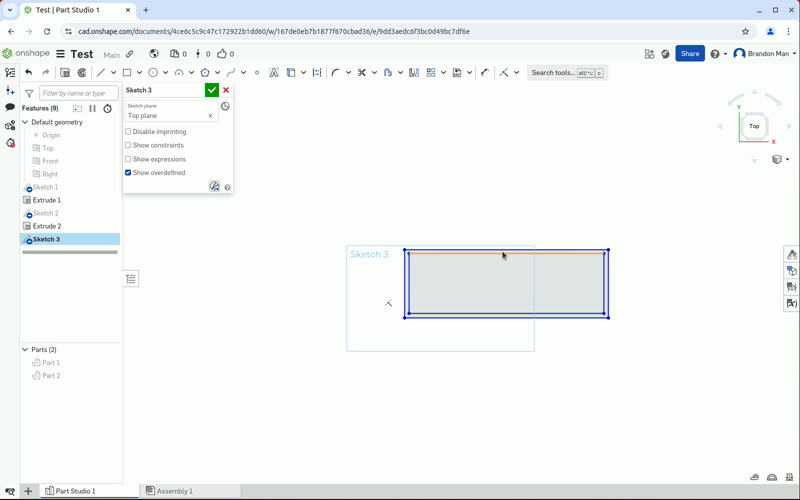
scroll(6)
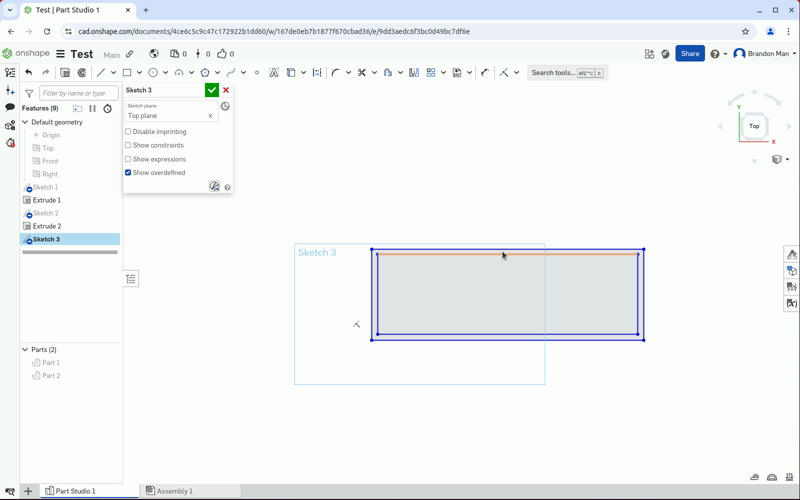
scroll(6)
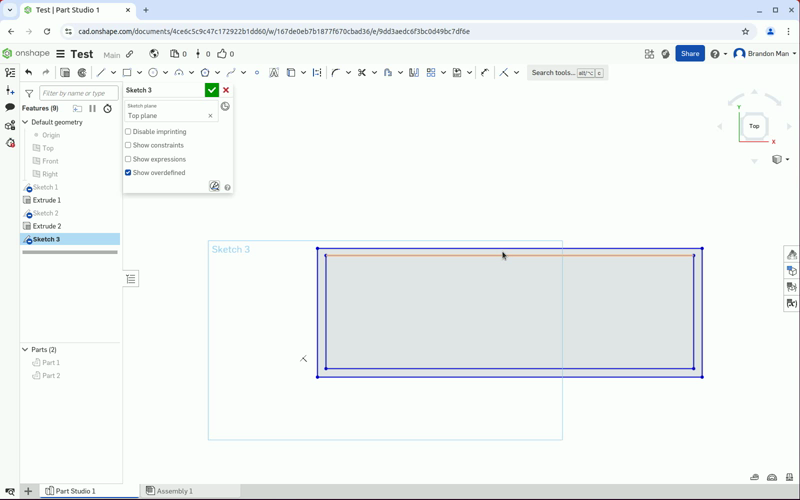
scroll(6)
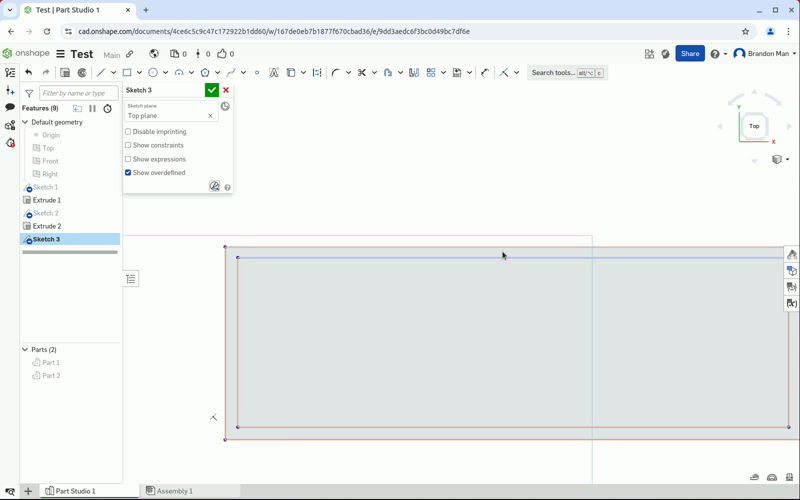
scroll(6)
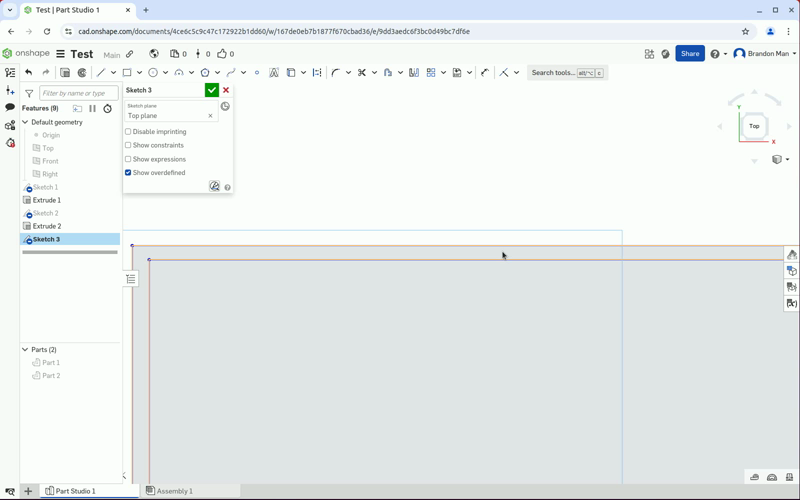
scroll(6)
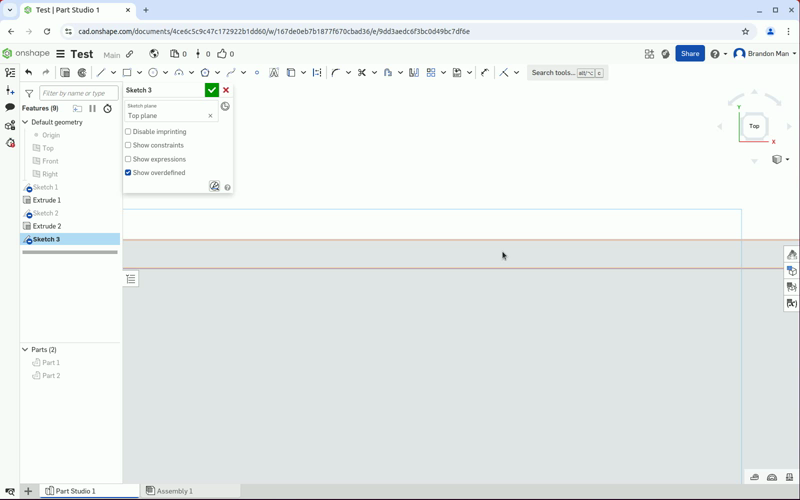
click(502, 251)
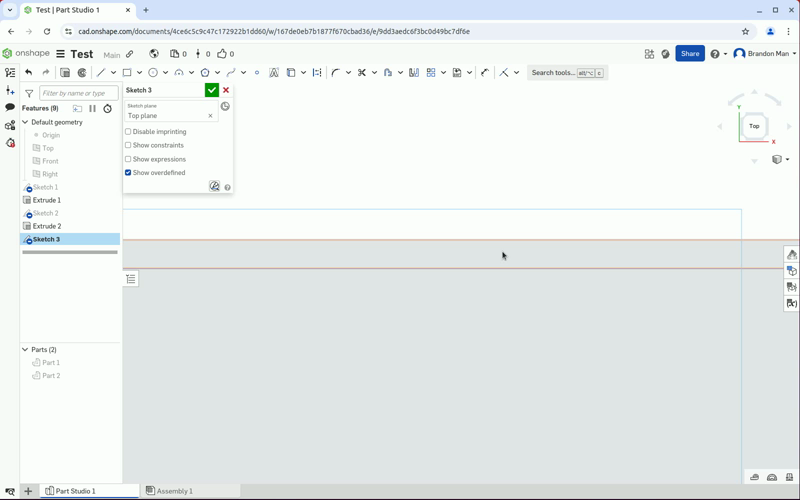
scroll(-6)
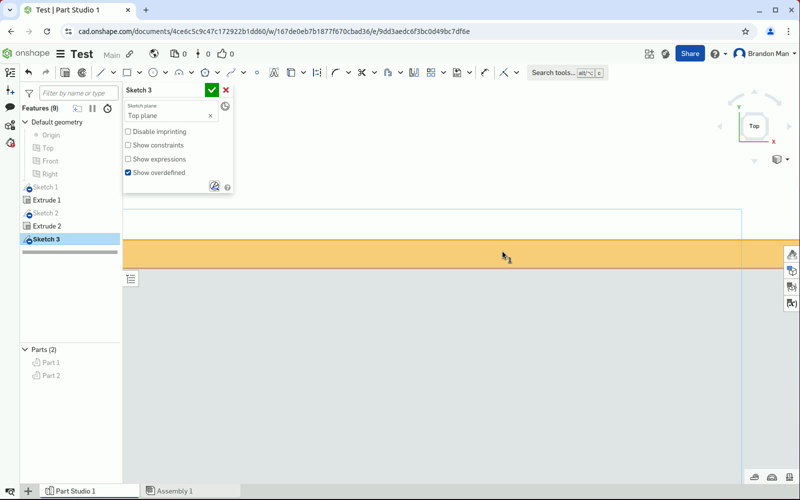
scroll(-6)
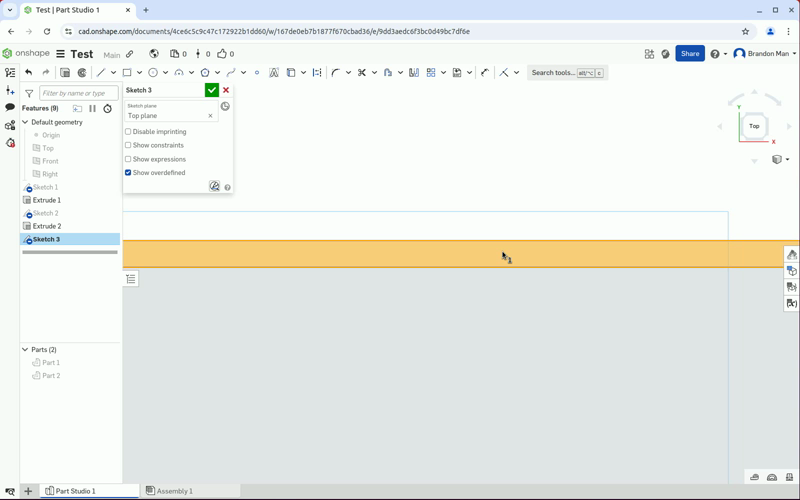
scroll(-6)
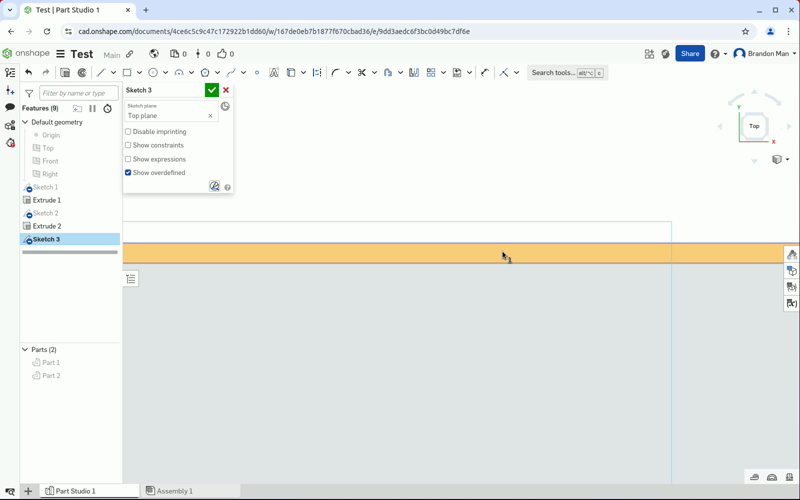
scroll(-6)
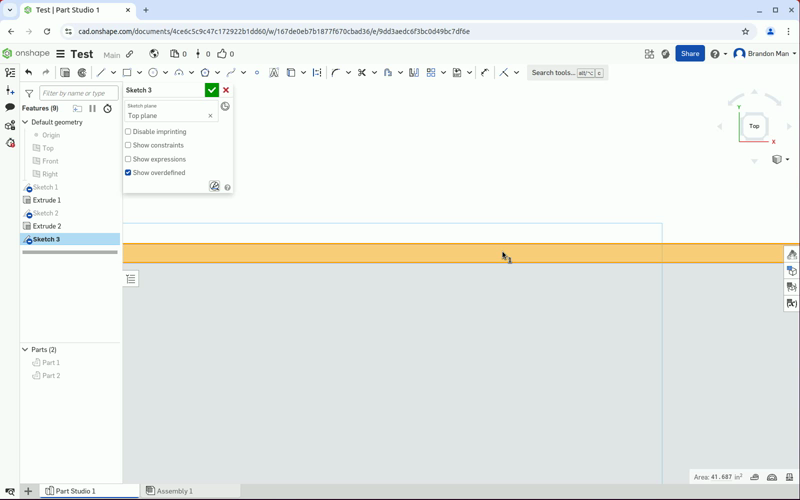
scroll(-6)
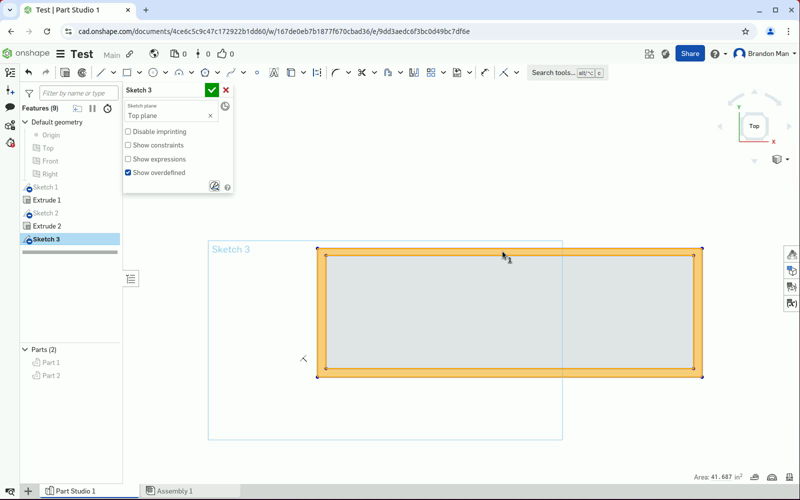
scroll(-6)
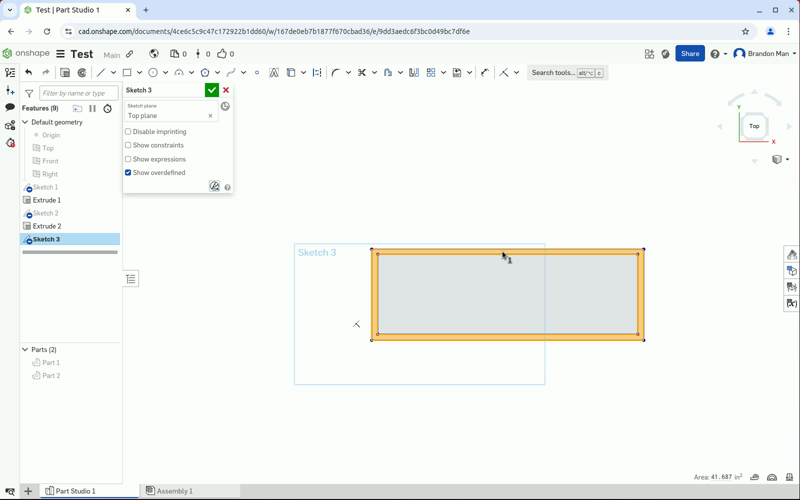
scroll(-6)
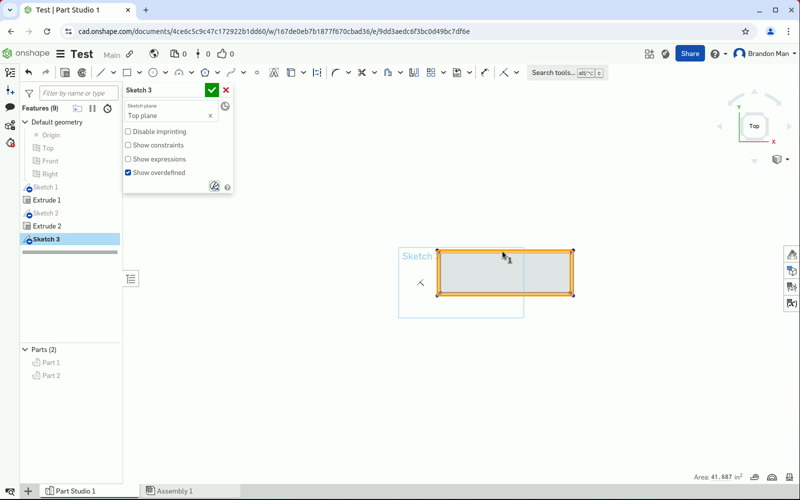
mouse_move(73, 352)
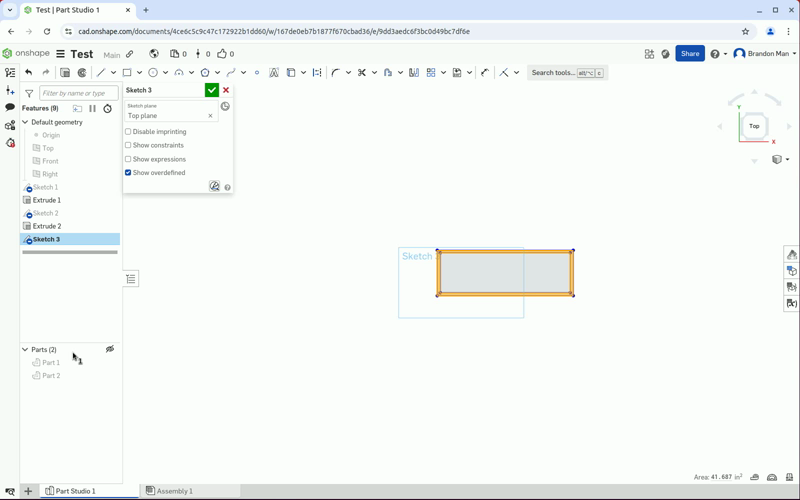
key(shift+y)
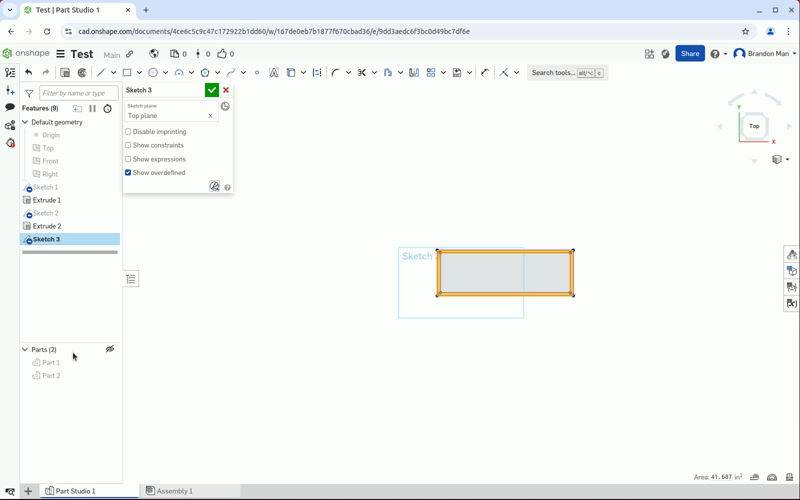
key(shift+e)
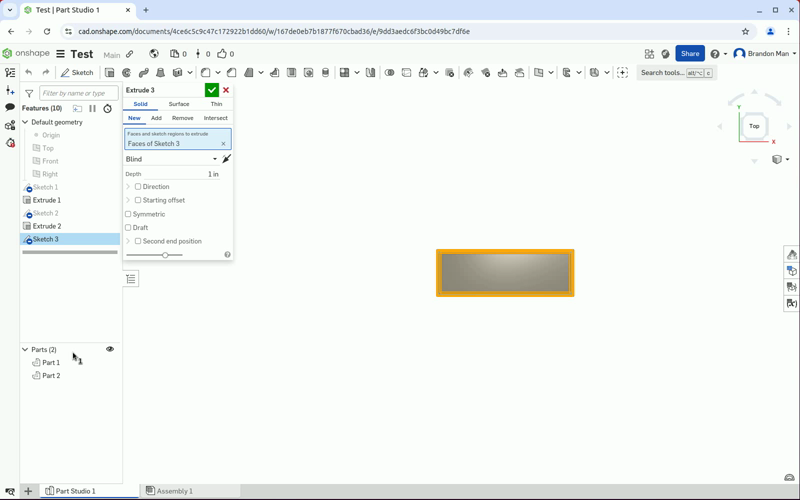
mouse_move(143, 106)
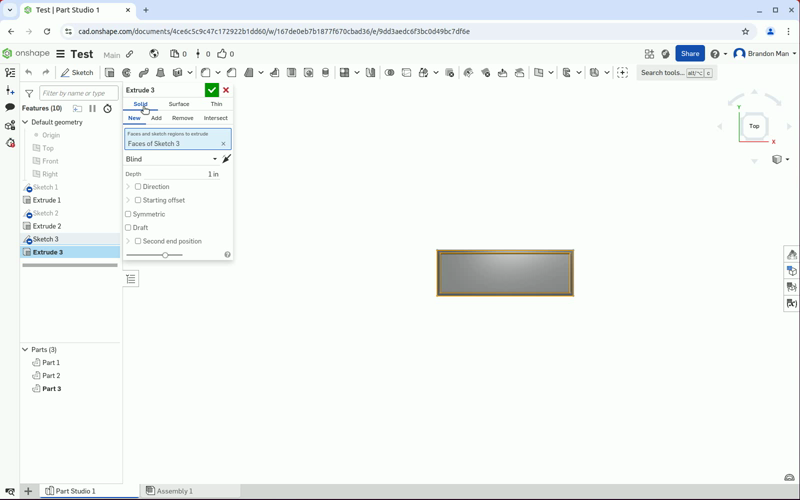
click(143, 106)
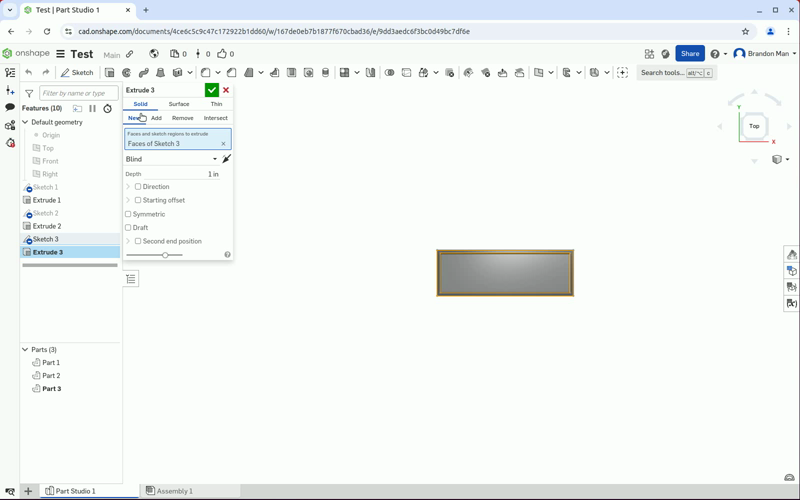
mouse_move(137, 120)
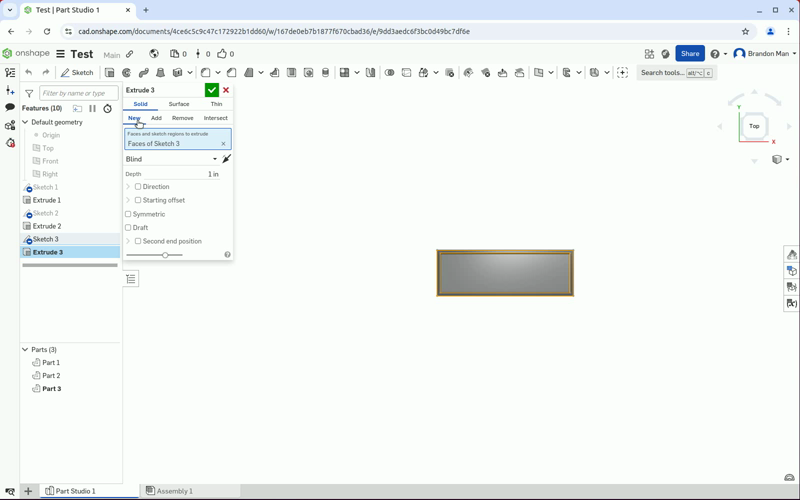
click(137, 120)
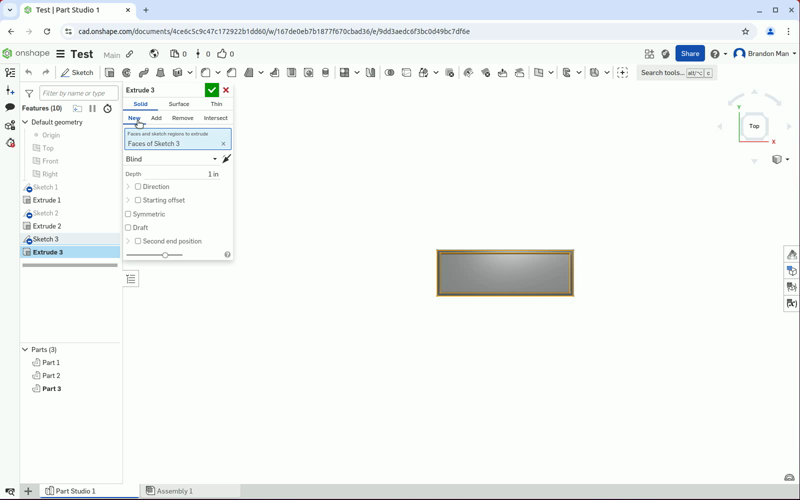
key(tab, 4)
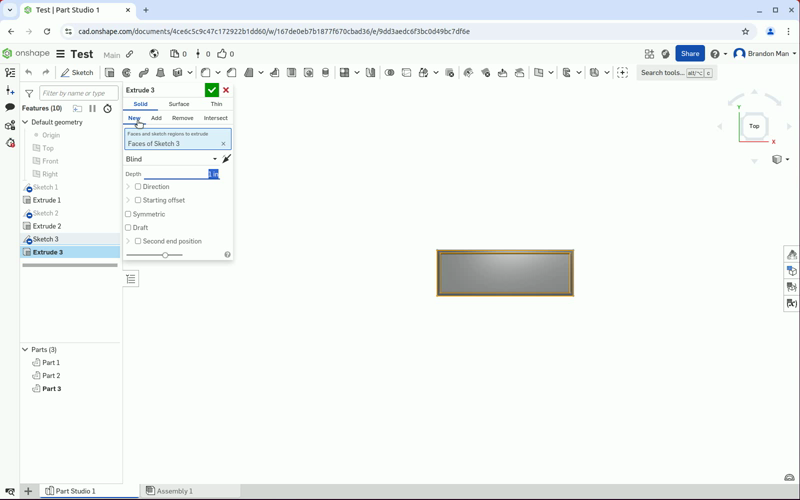
text(-1.204)
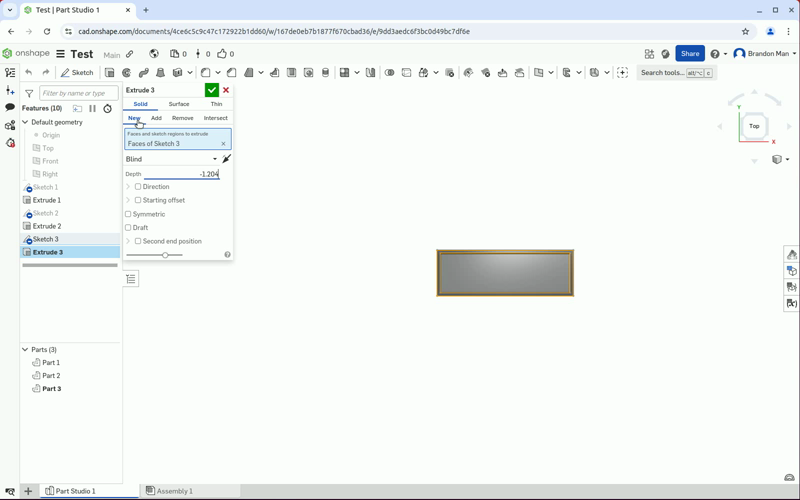
key(enter)
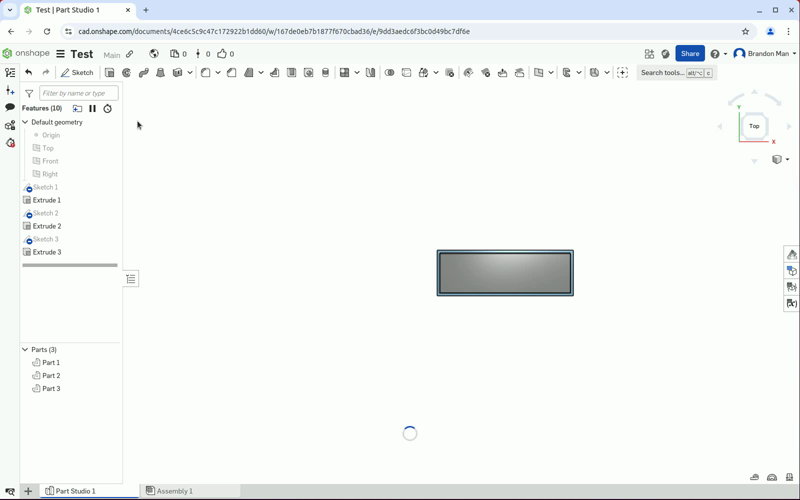
key(shift+h)
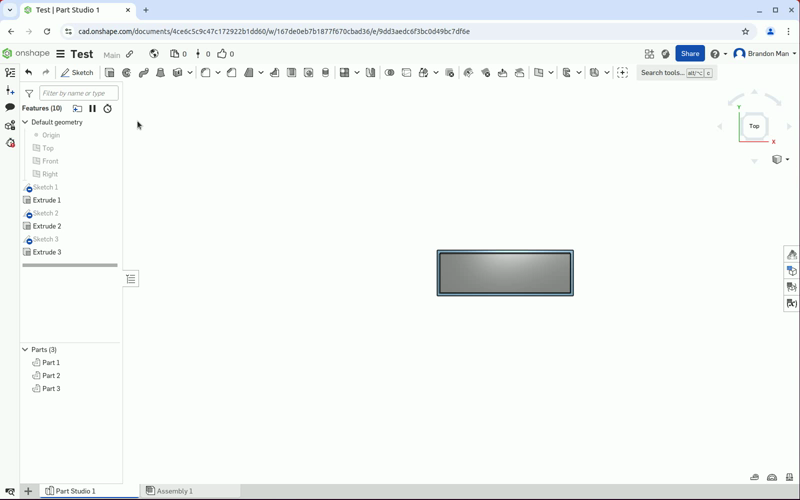
key(shift+h)
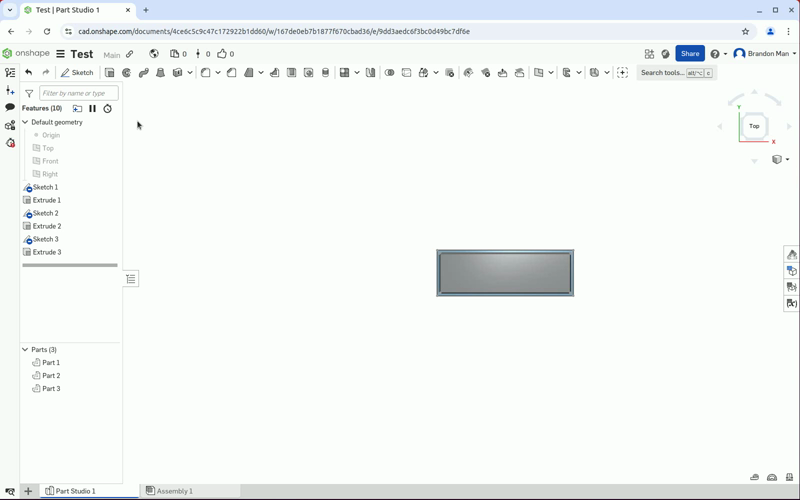
key(shift+7)
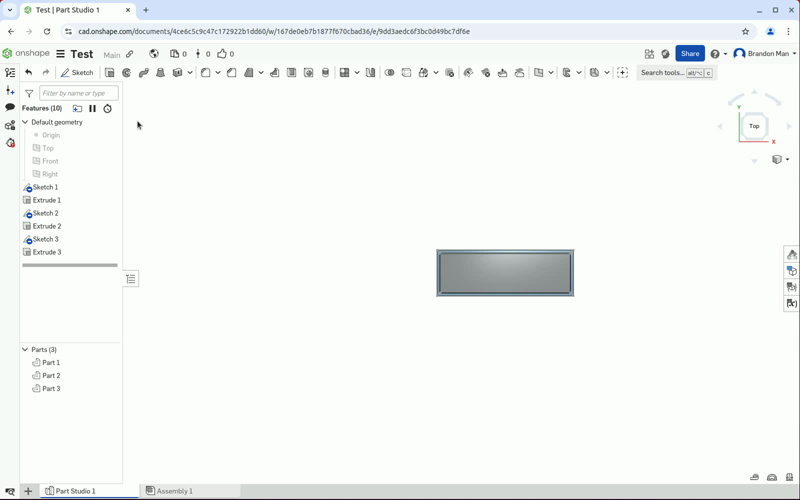
key(up, 3)
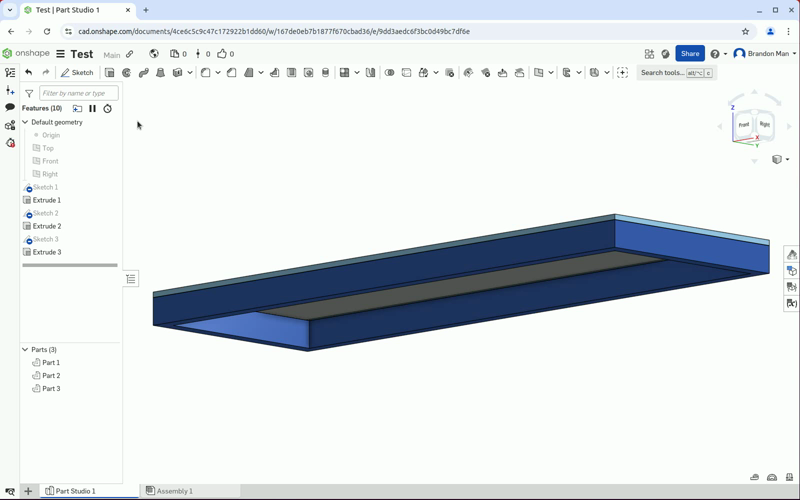
key(left, 3)
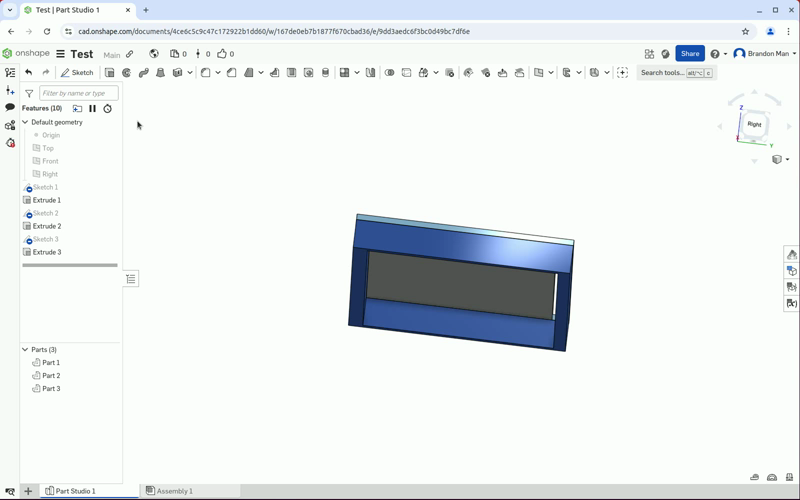
key(right, 3)
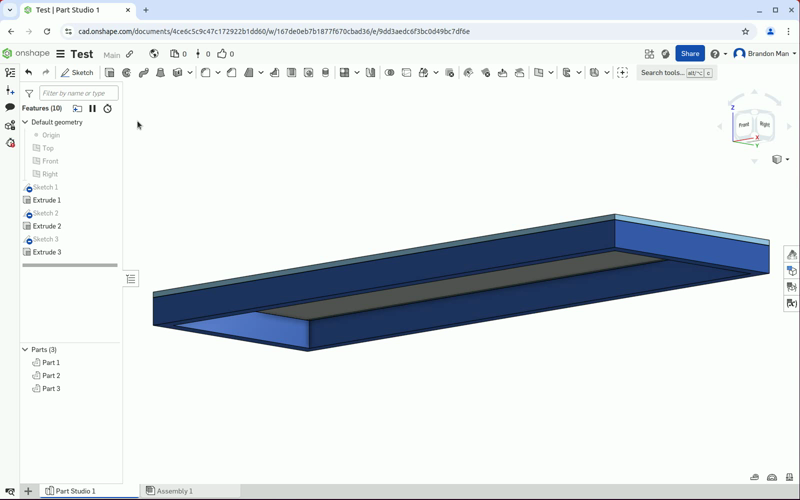
key(down, 3)
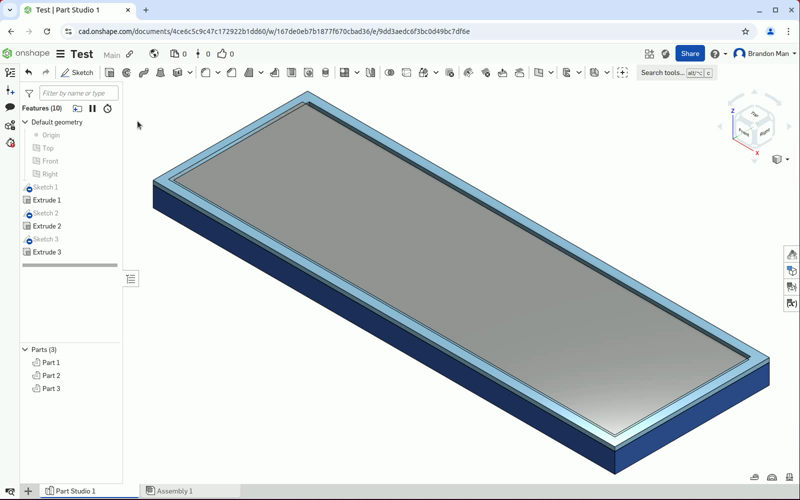
mouse_move(73, 189)
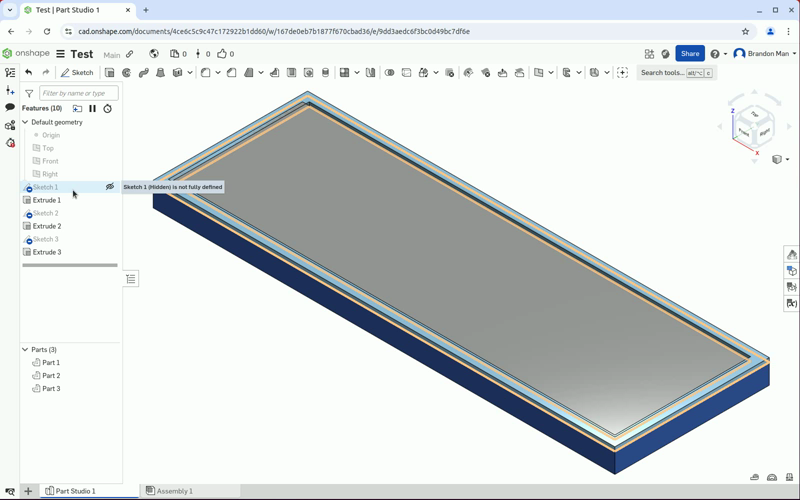
click(73, 189)